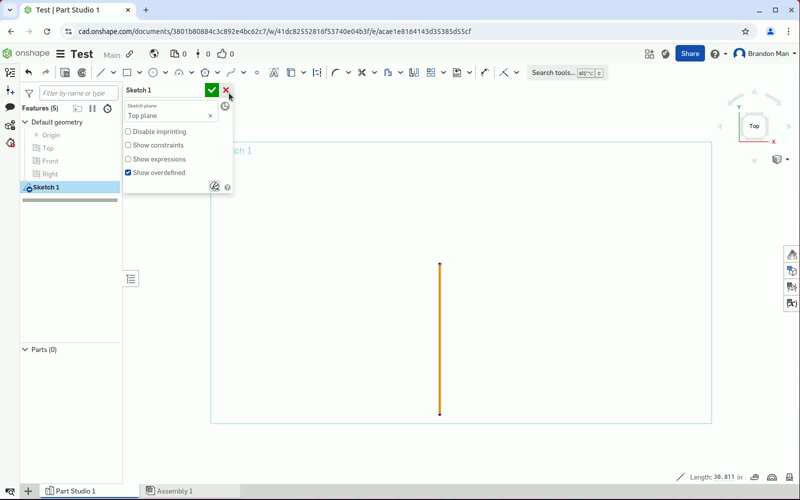
key(shift+h)
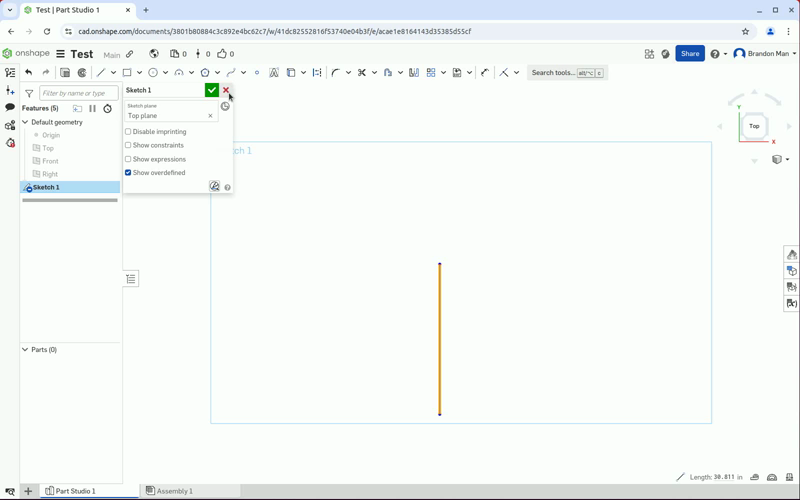
key(shift+s)
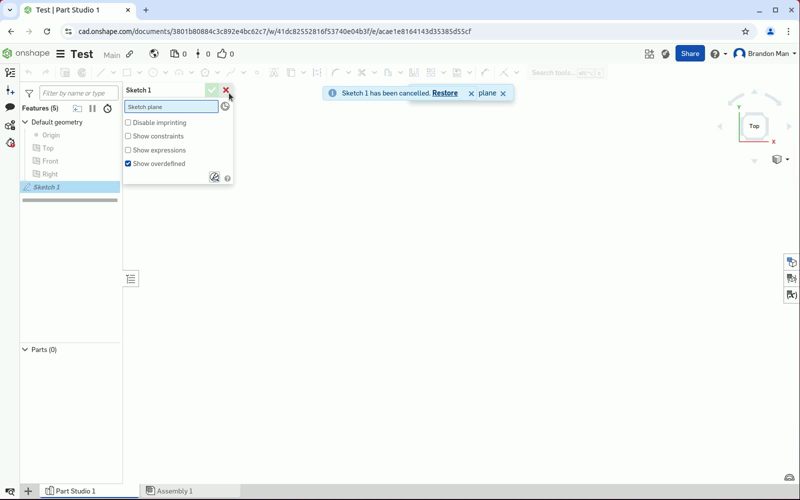
mouse_move(73, 150)
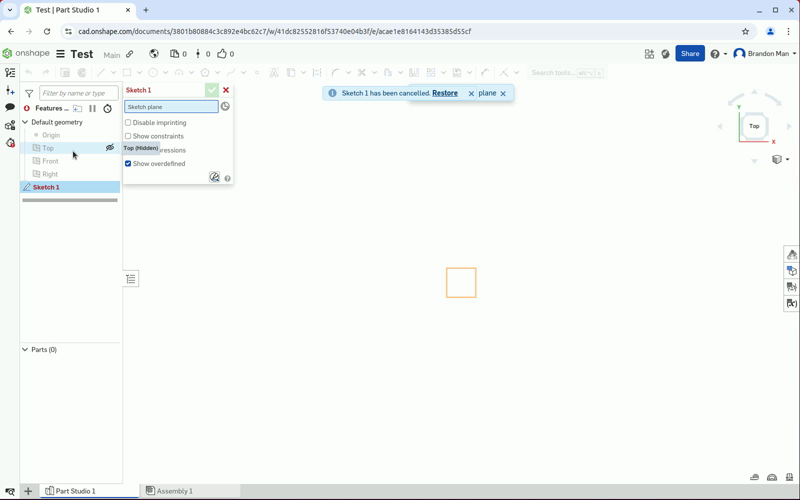
click(73, 150)
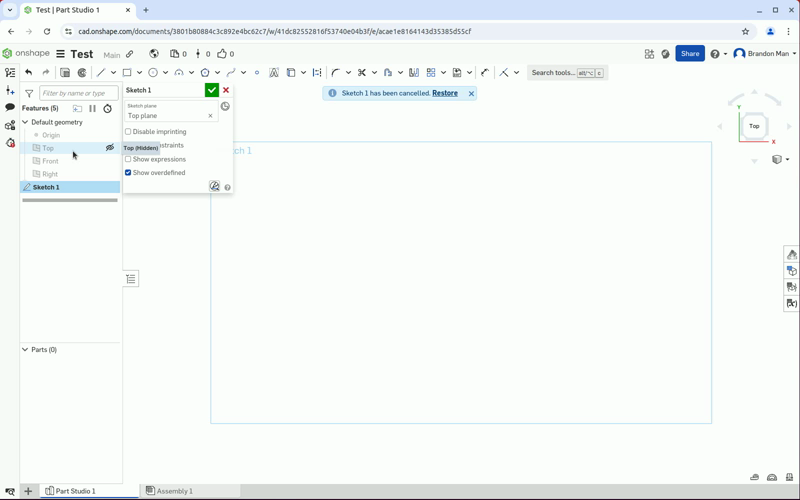
mouse_move(73, 352)
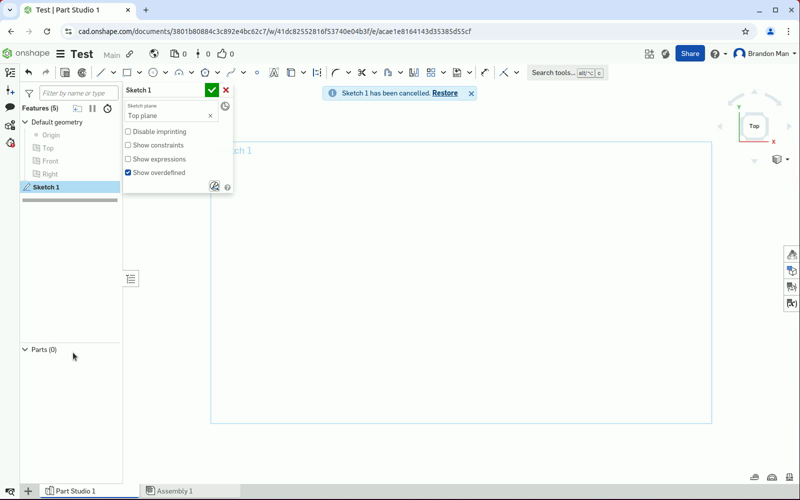
key(y)
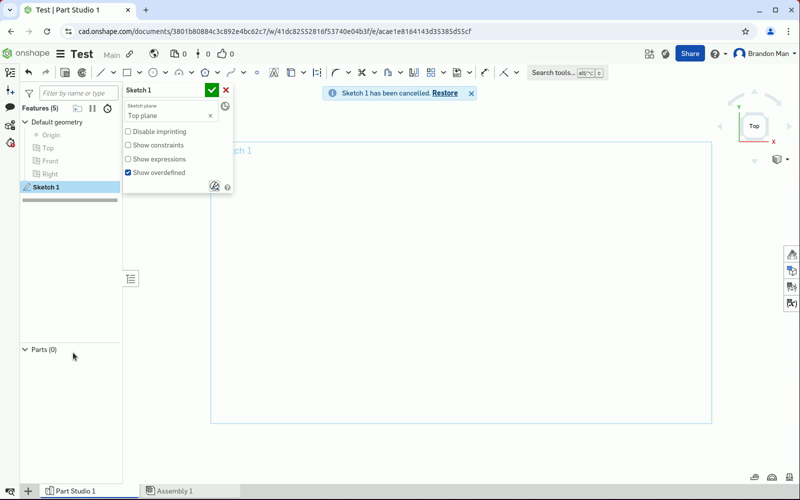
key(l)
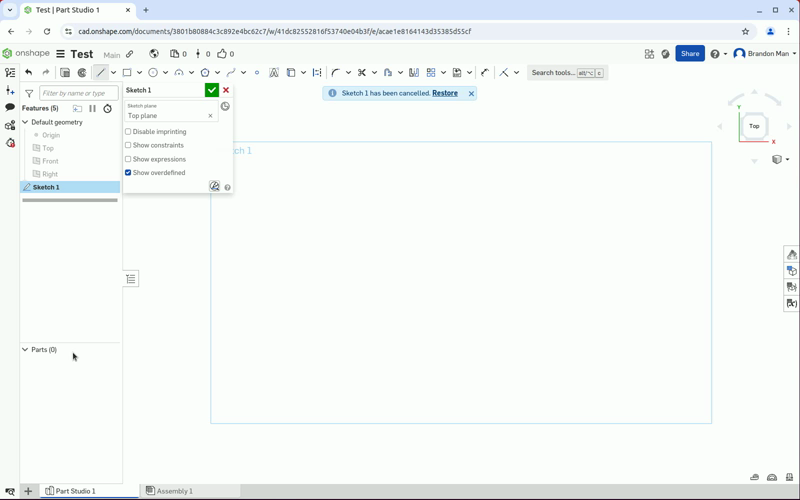
key_down(shift)
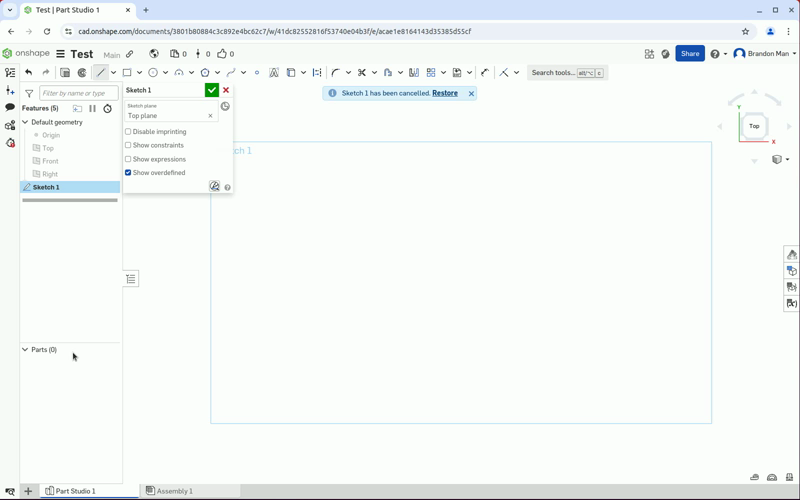
mouse_move(351, 335)
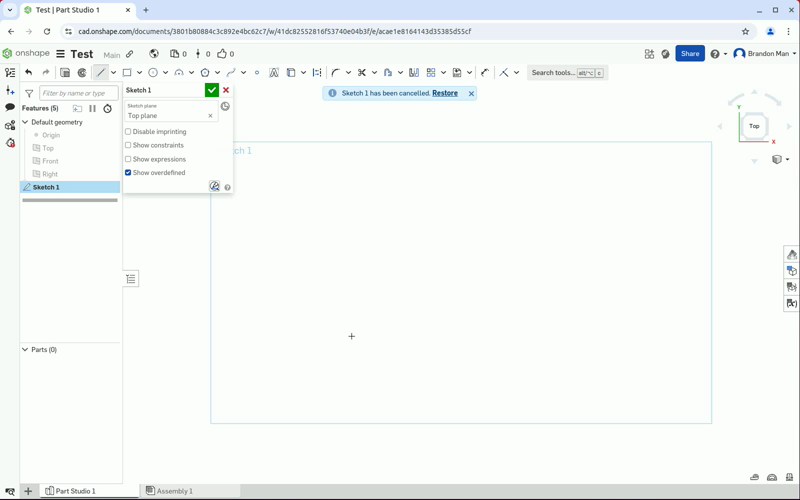
click(351, 335)
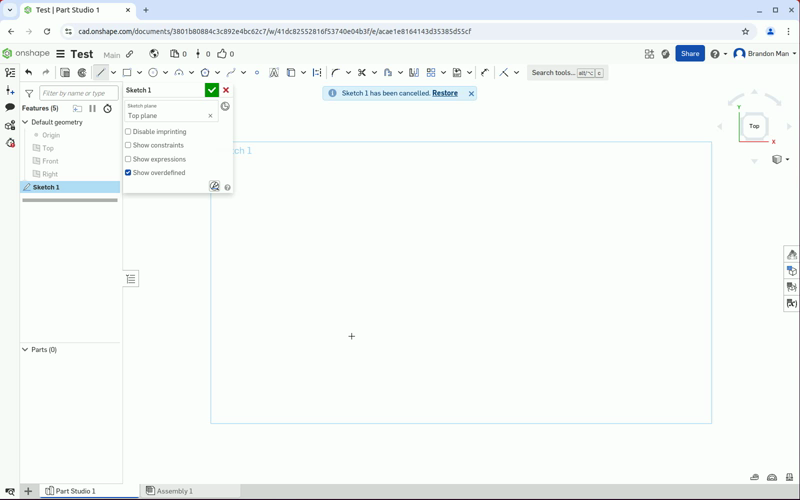
key_up(shift)
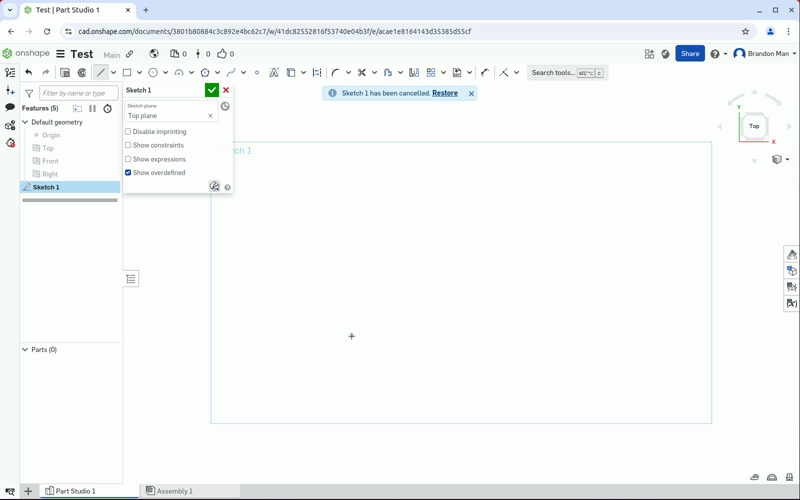
key_down(shift)
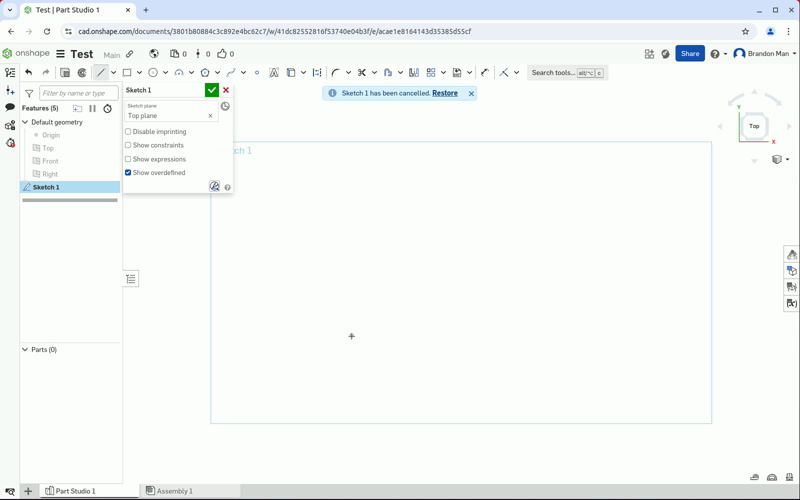
mouse_move(569, 335)
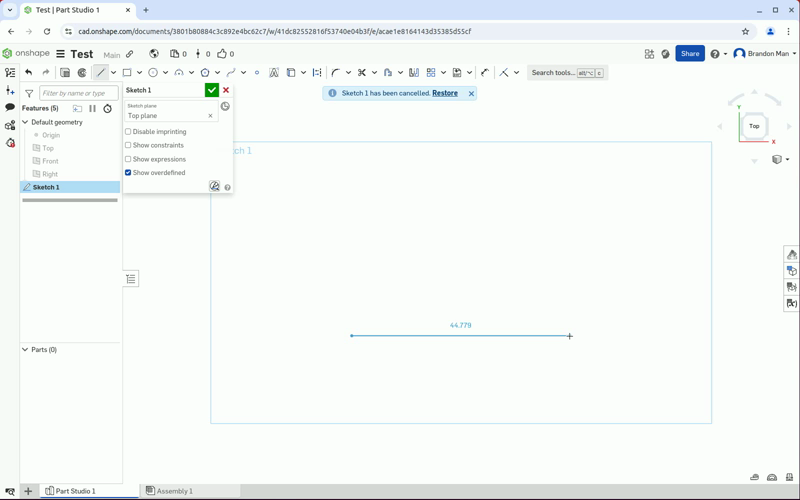
click(569, 335)
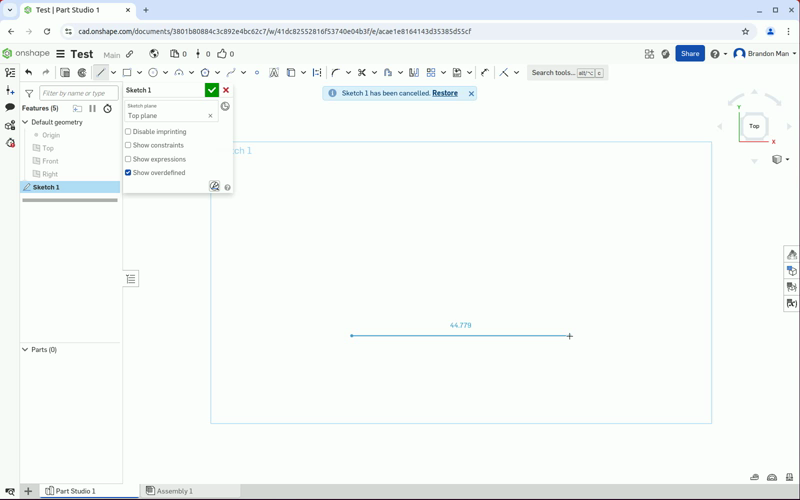
key_up(shift)
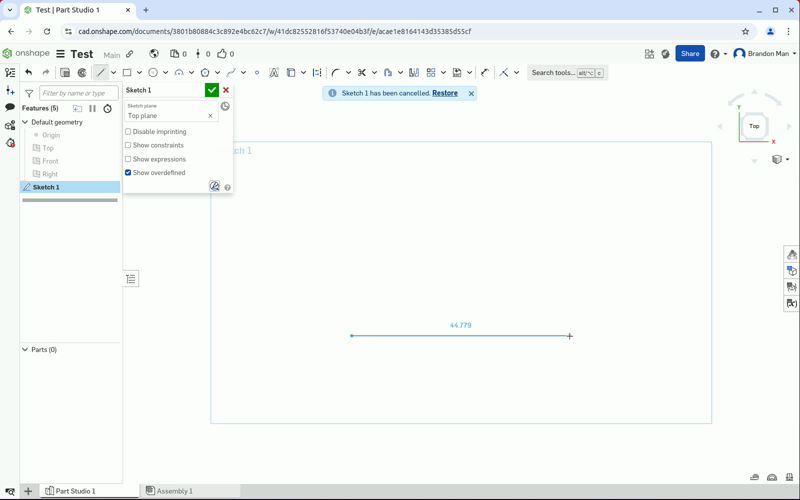
key_down(shift)
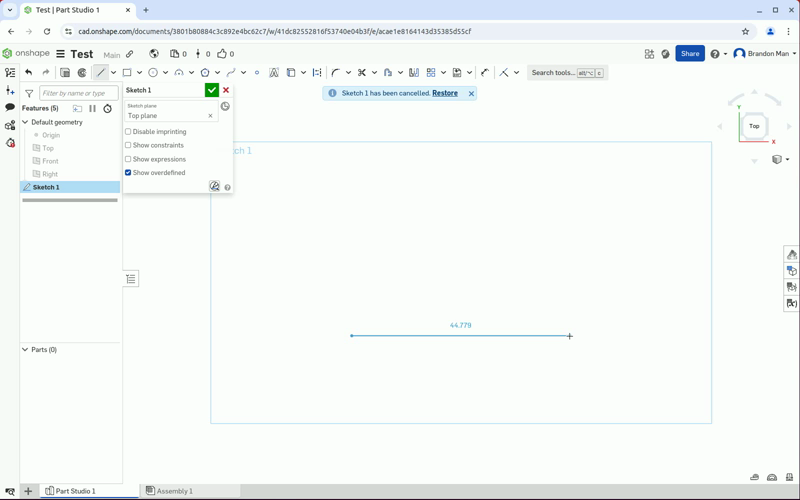
mouse_move(569, 230)
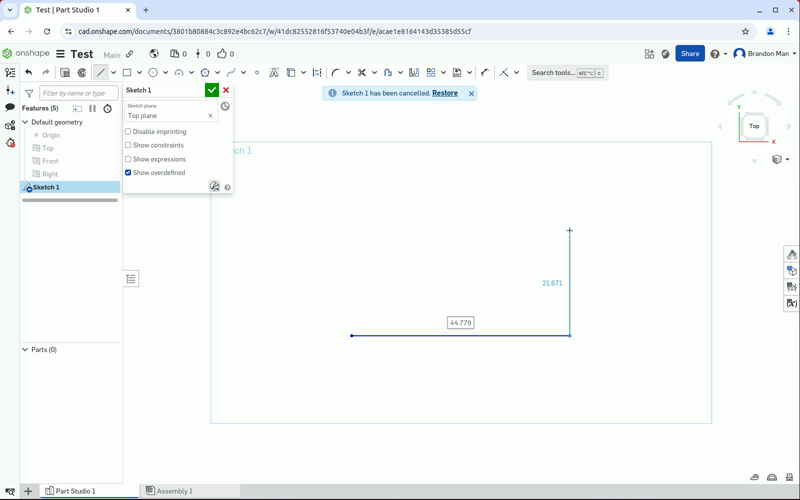
click(569, 230)
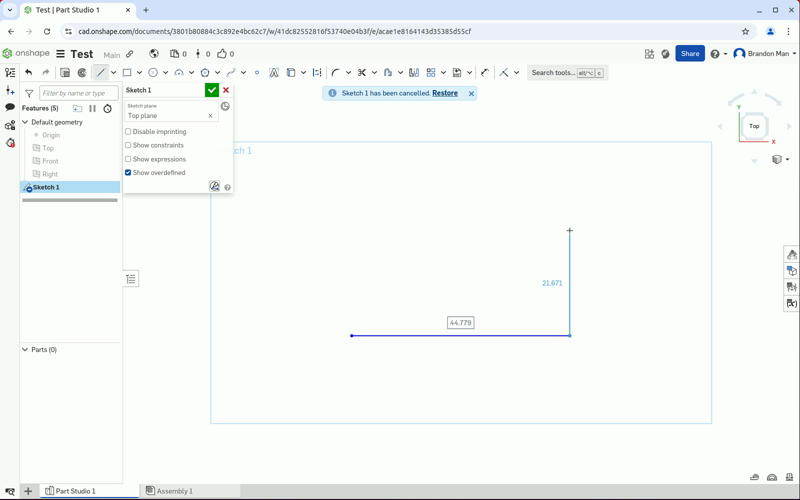
key_up(shift)
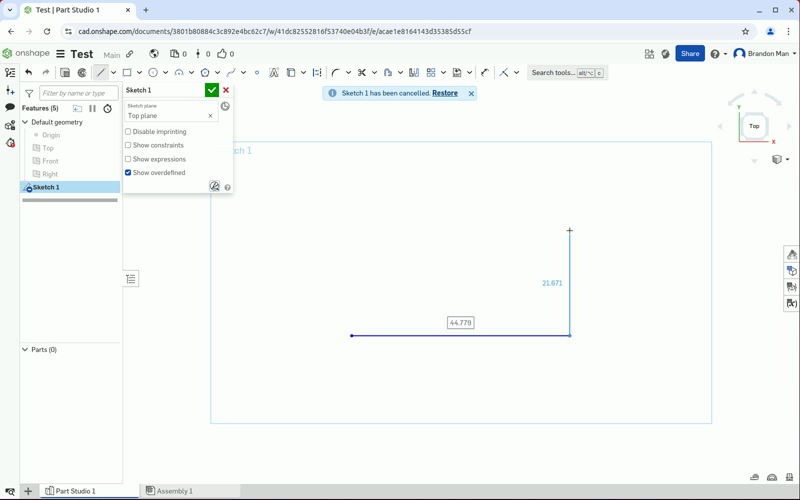
key_down(shift)
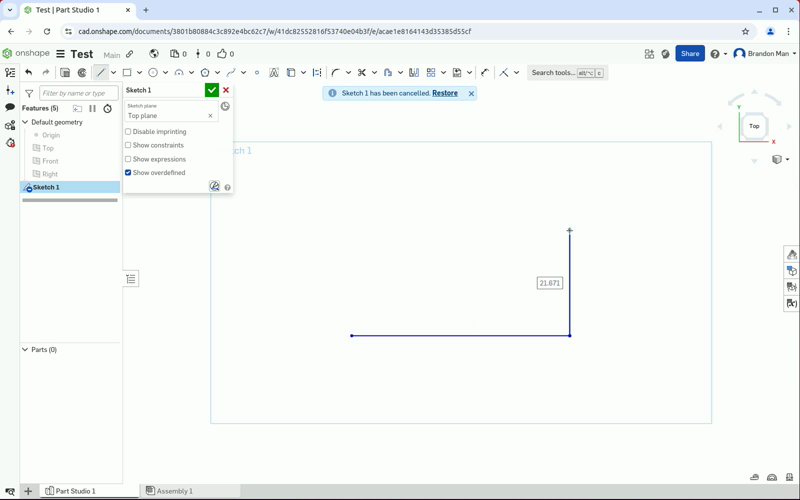
mouse_move(351, 230)
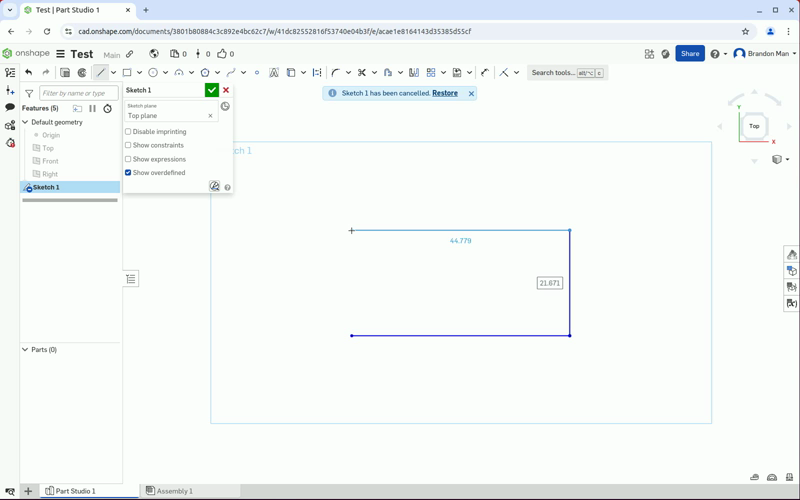
click(351, 230)
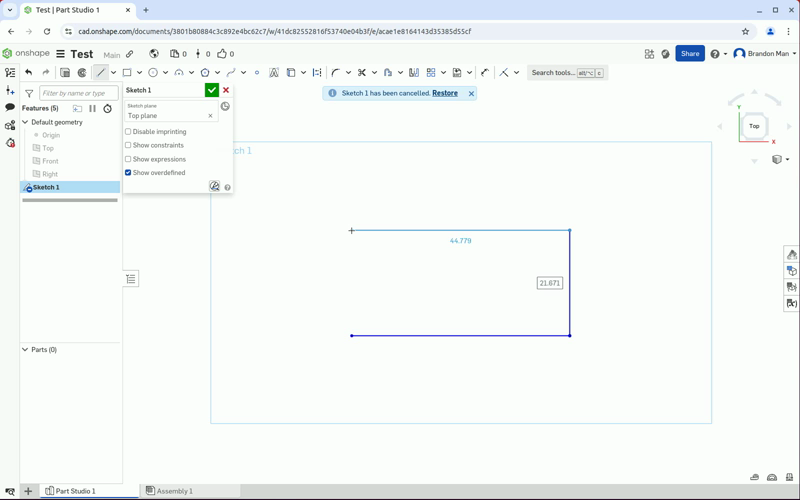
key_up(shift)
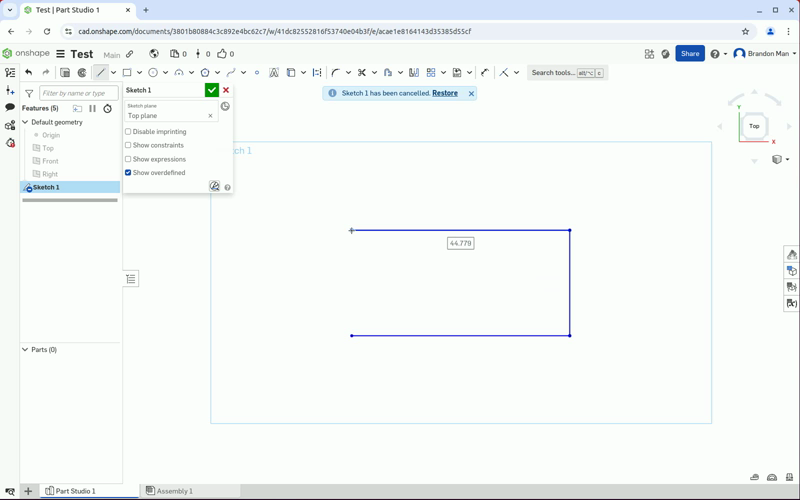
key_down(shift)
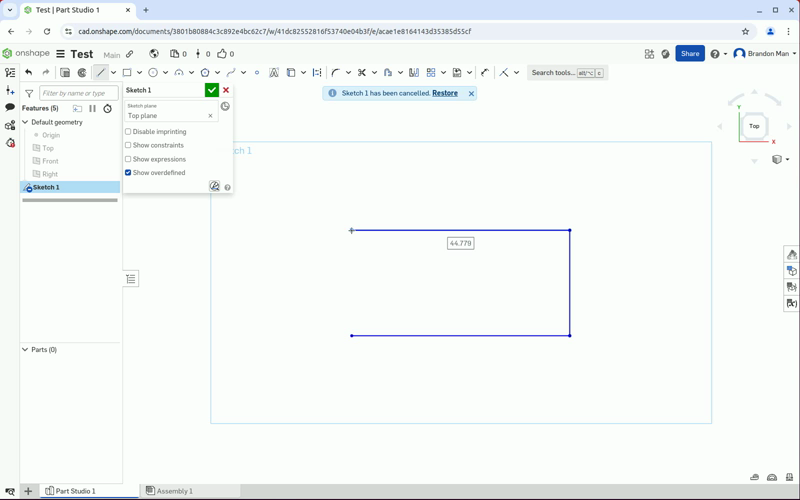
mouse_move(351, 335)
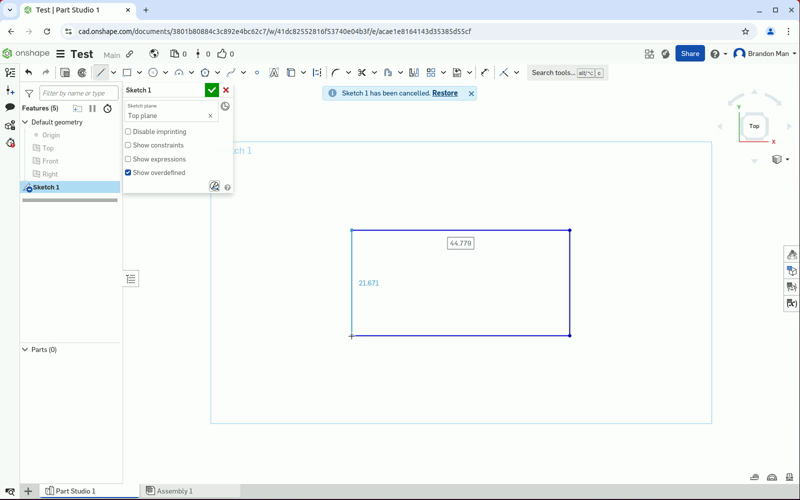
key_up(shift)
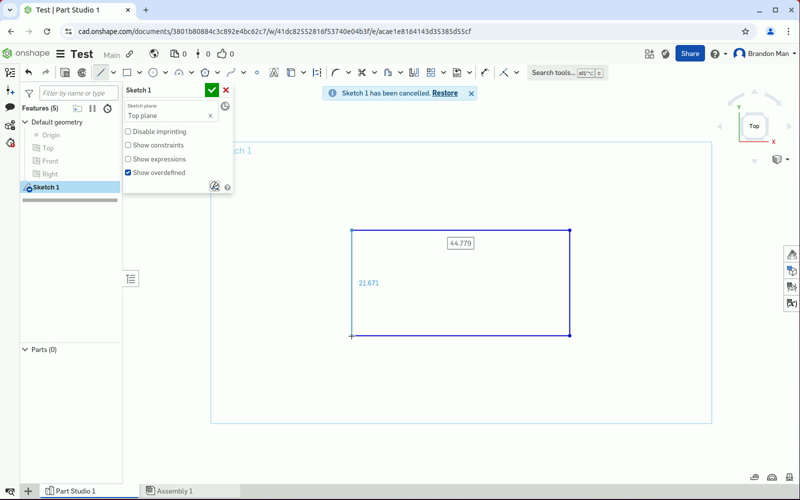
click(351, 335)
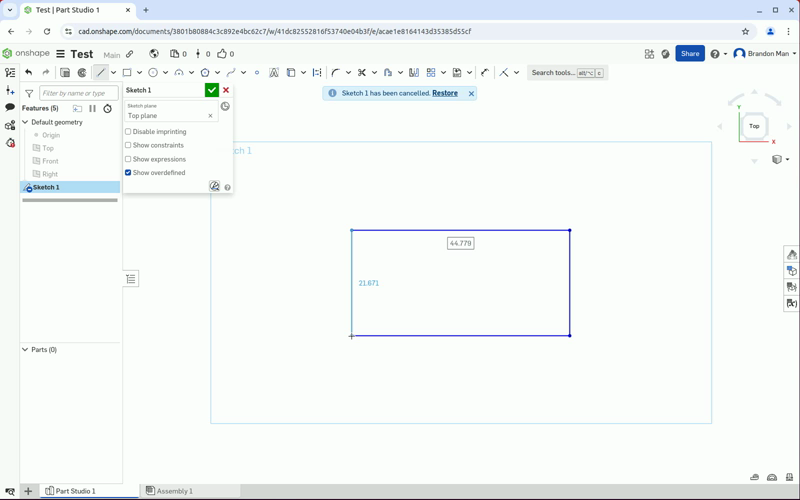
key(esc)
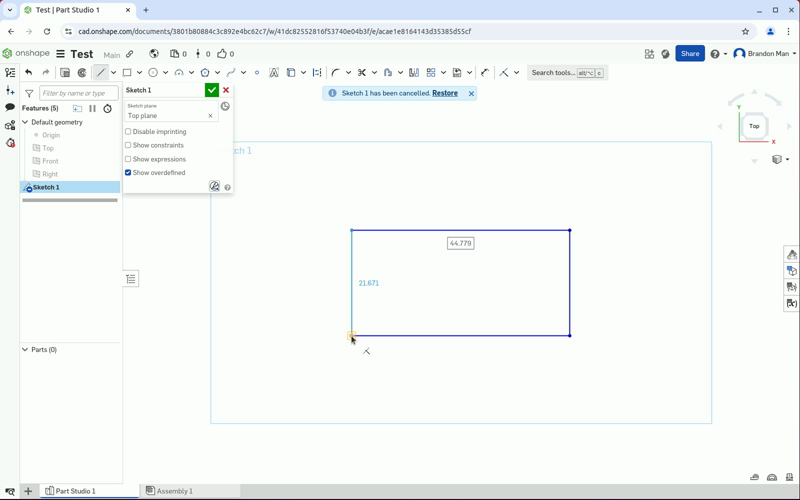
mouse_move(391, 297)
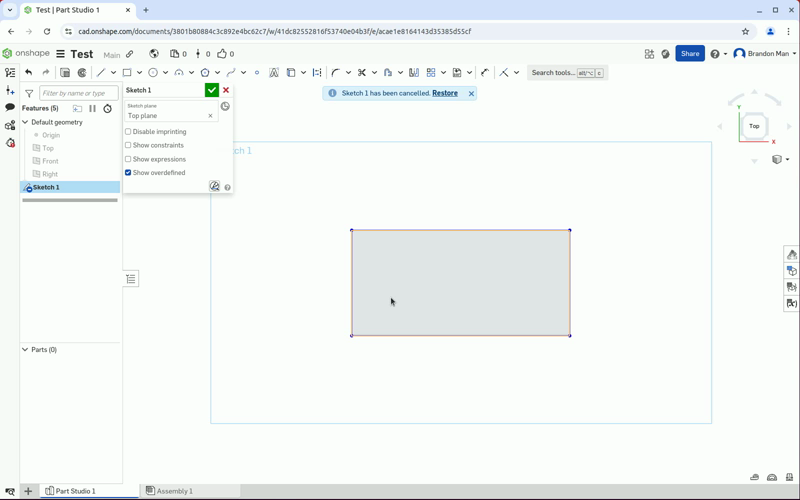
click(391, 297)
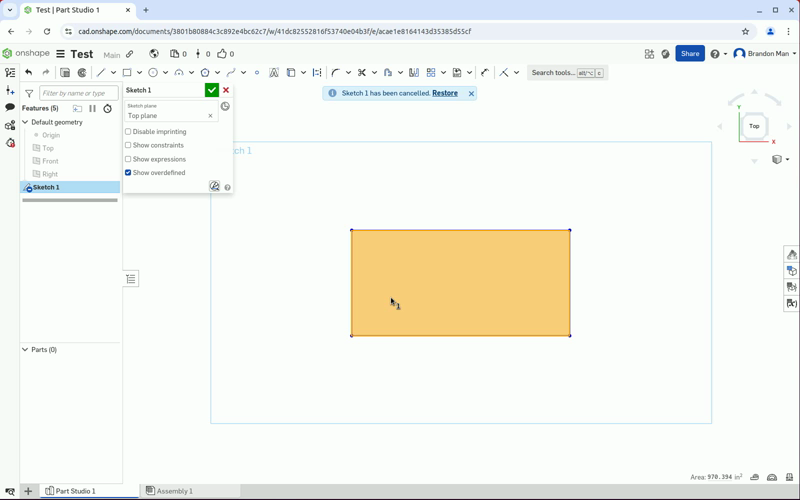
mouse_move(73, 352)
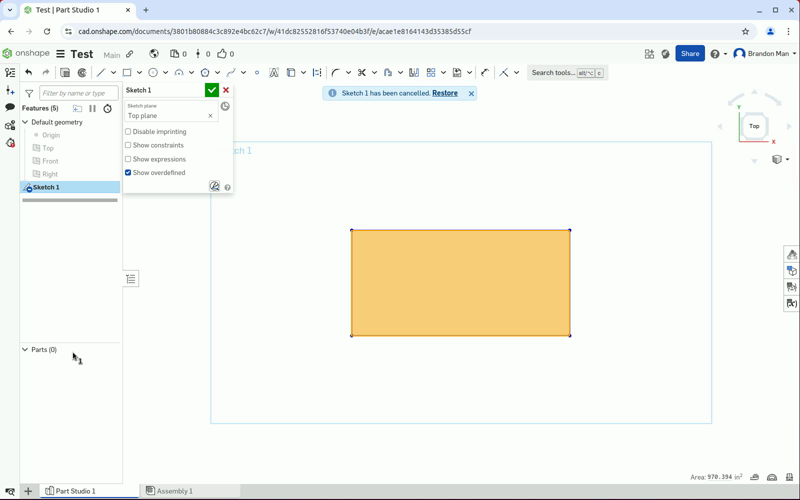
key(shift+y)
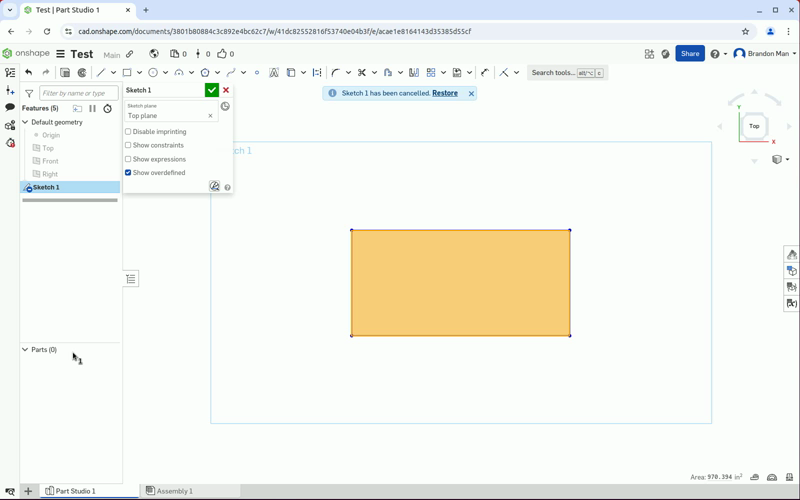
key(shift+e)
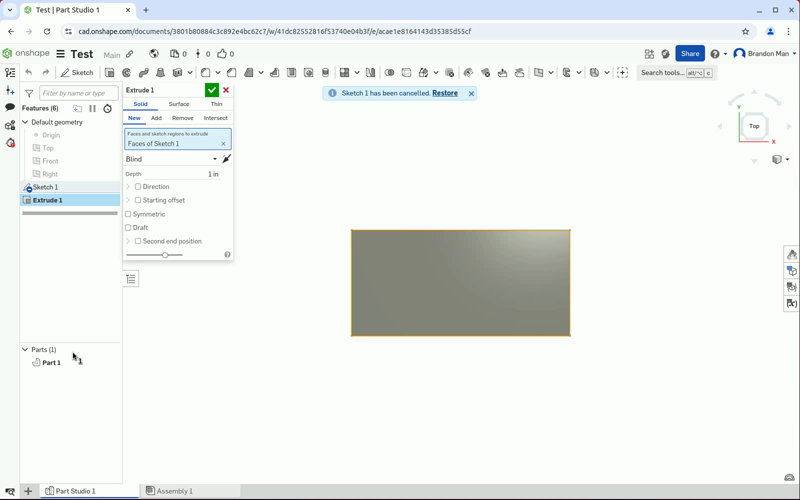
mouse_move(143, 106)
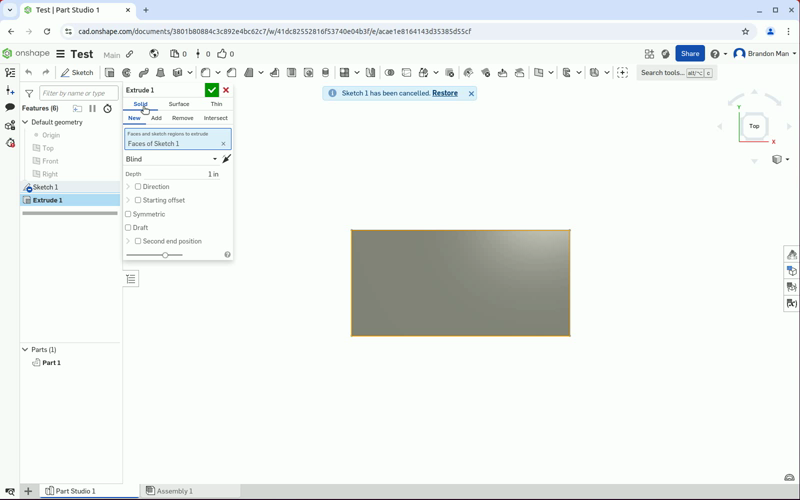
click(143, 106)
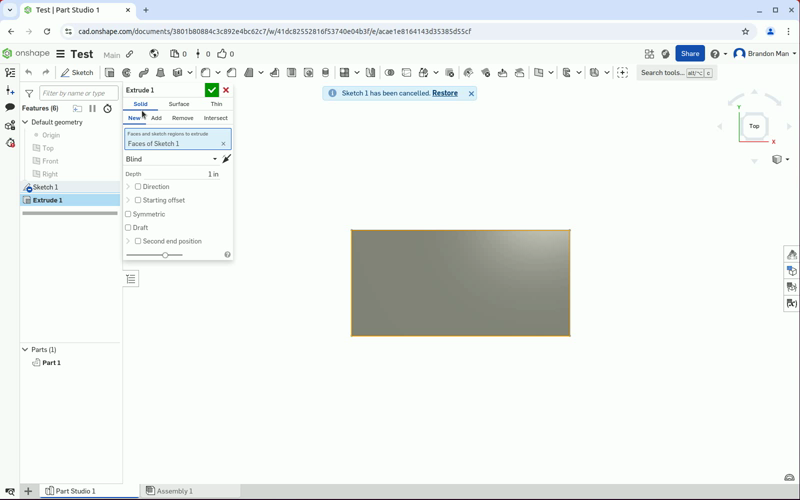
mouse_move(137, 120)
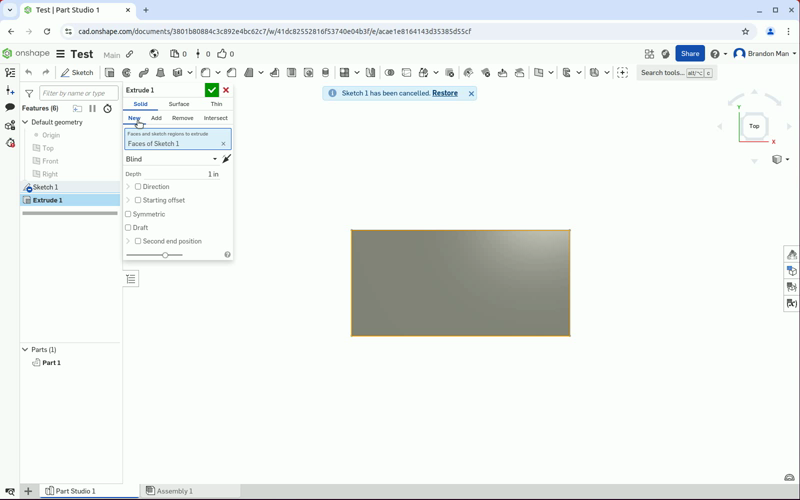
click(137, 120)
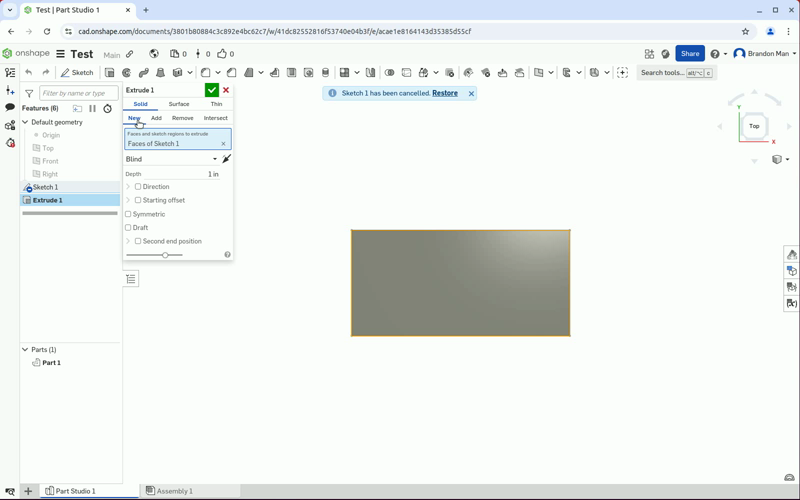
key(tab, 4)
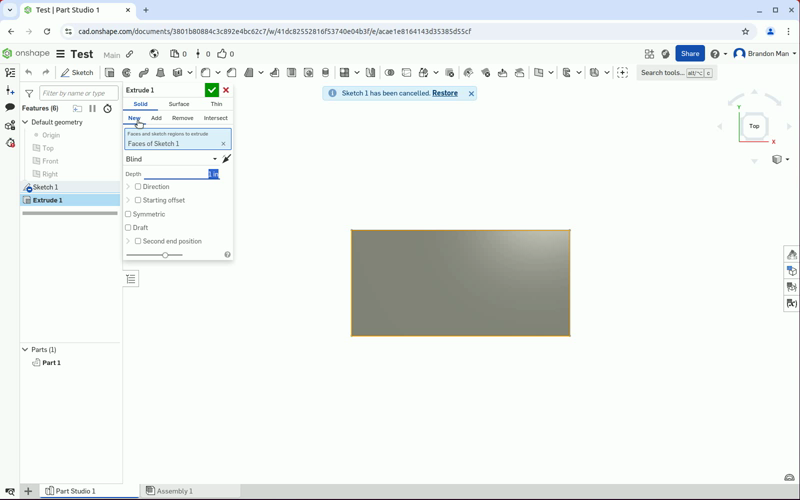
text(4.574)
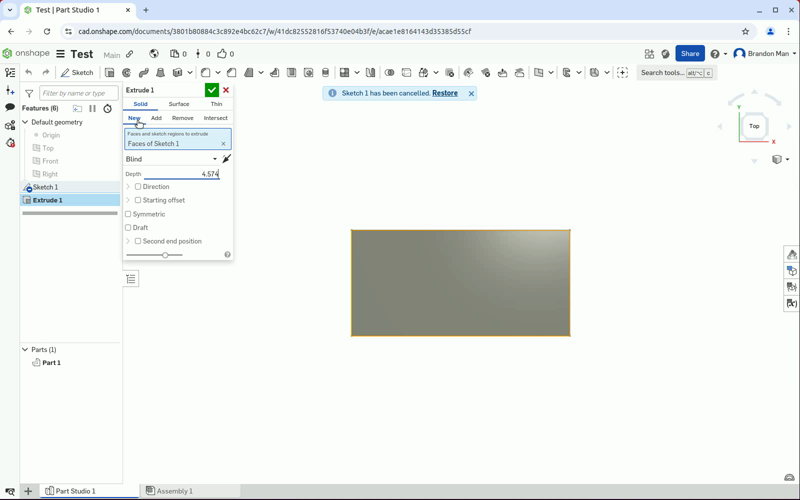
key(enter)
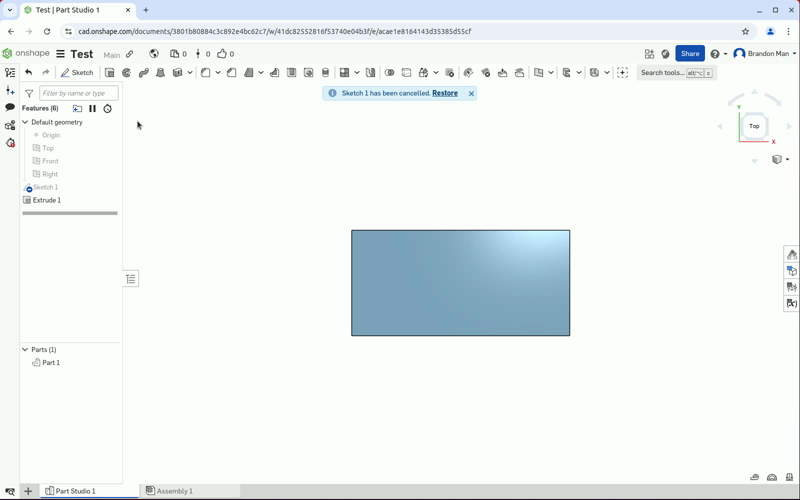
key(shift+h)
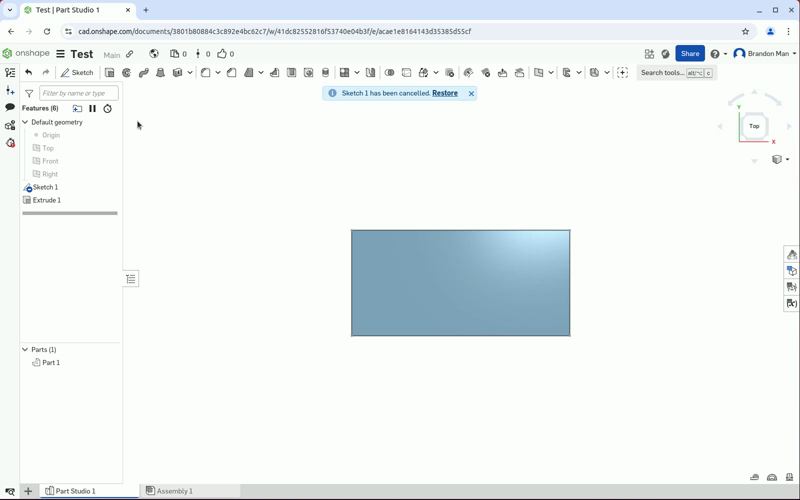
key(shift+h)
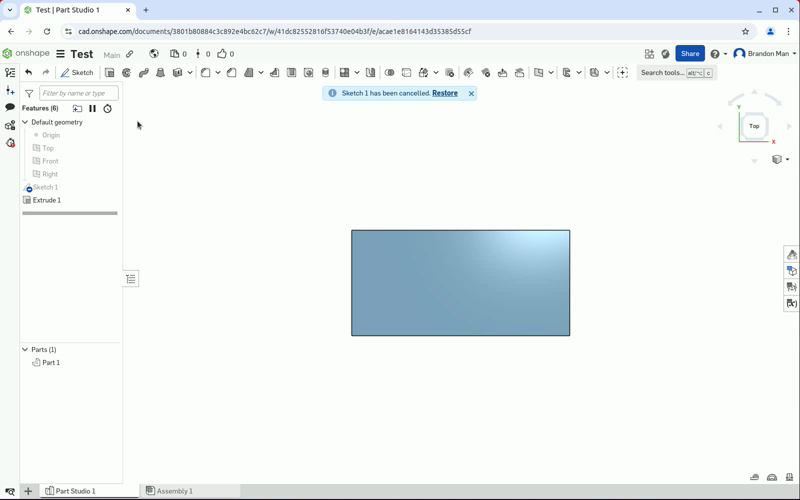
mouse_move(73, 189)
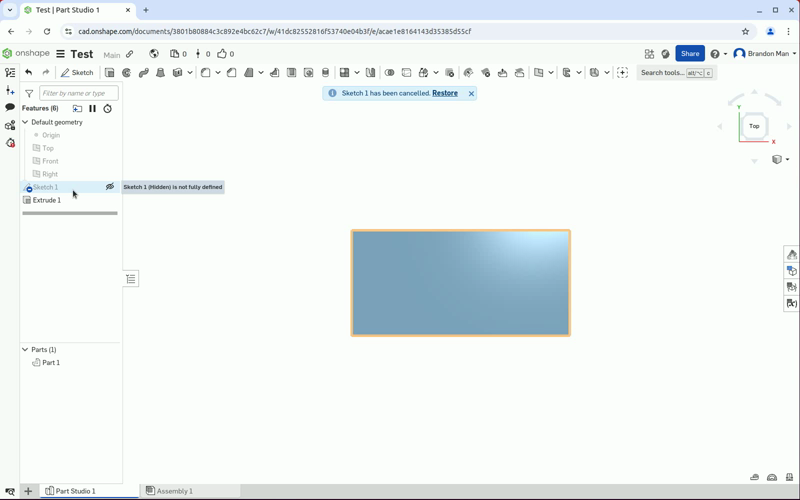
click(73, 189)
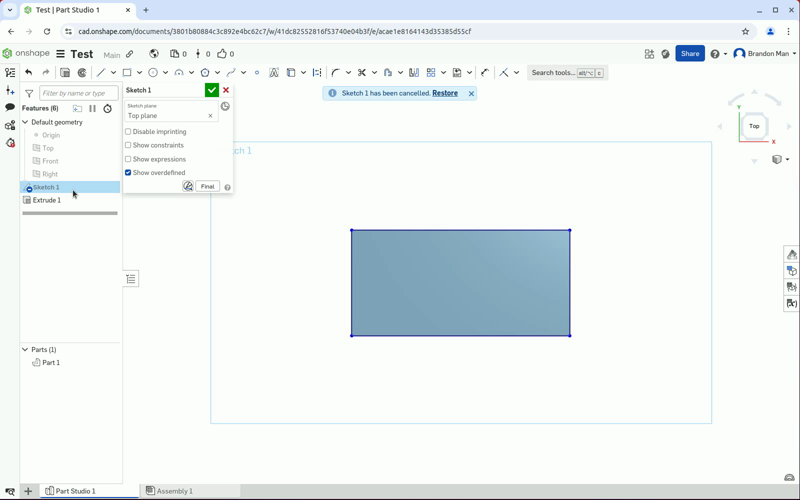
mouse_move(229, 92)
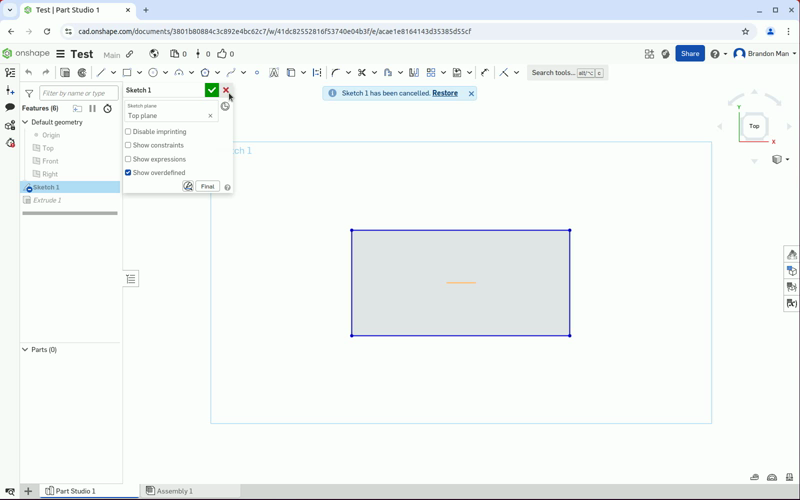
click(229, 92)
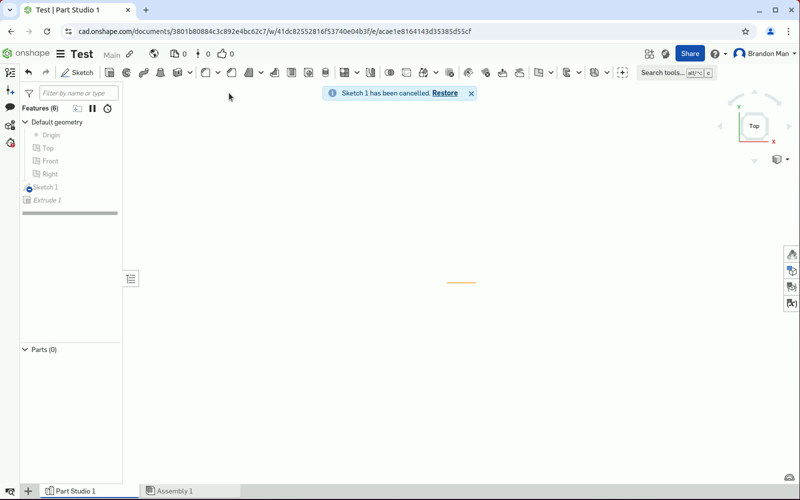
mouse_move(73, 352)
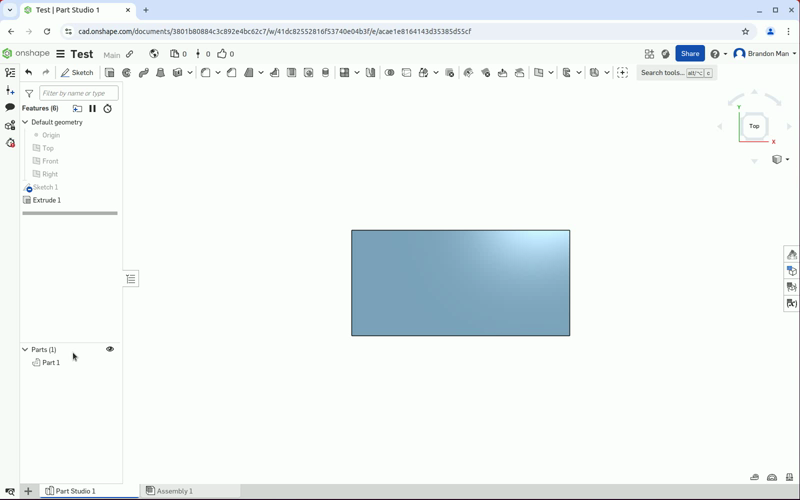
key(y)
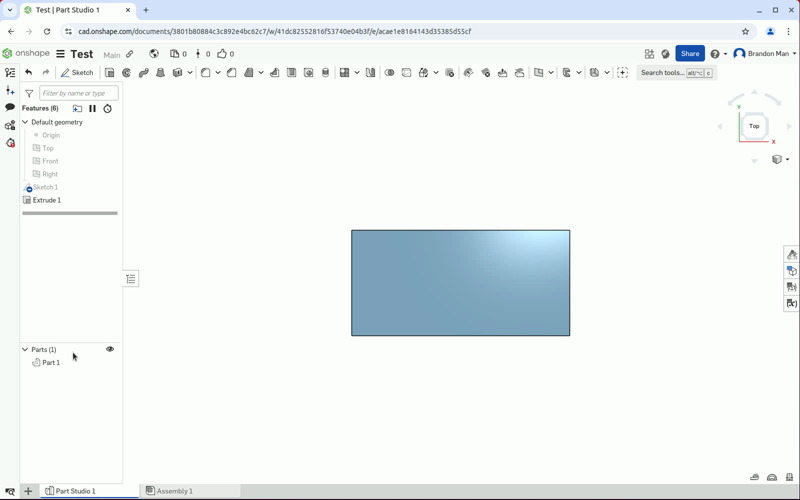
key(shift+p)
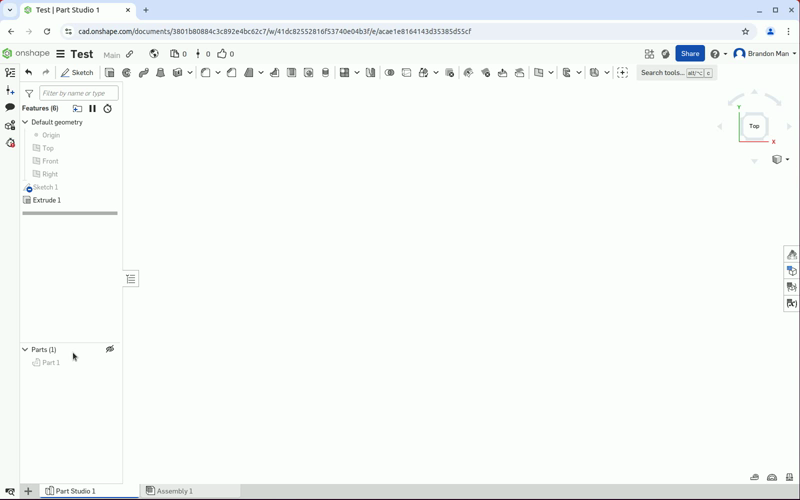
key(space)
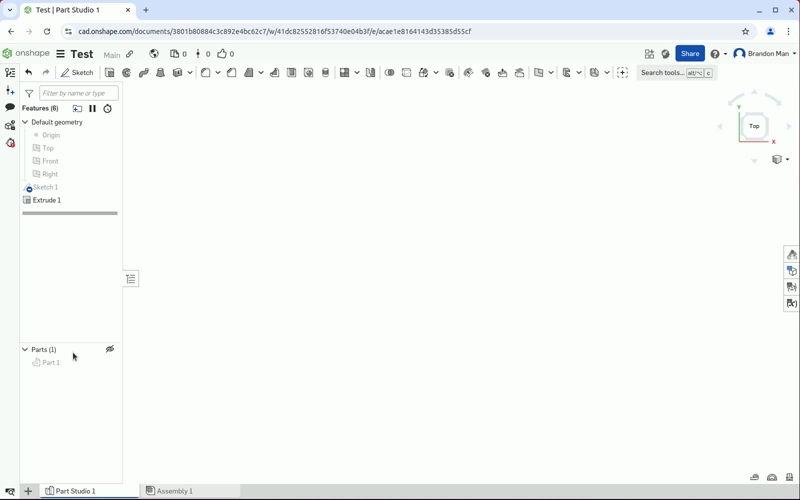
key_down(shift)
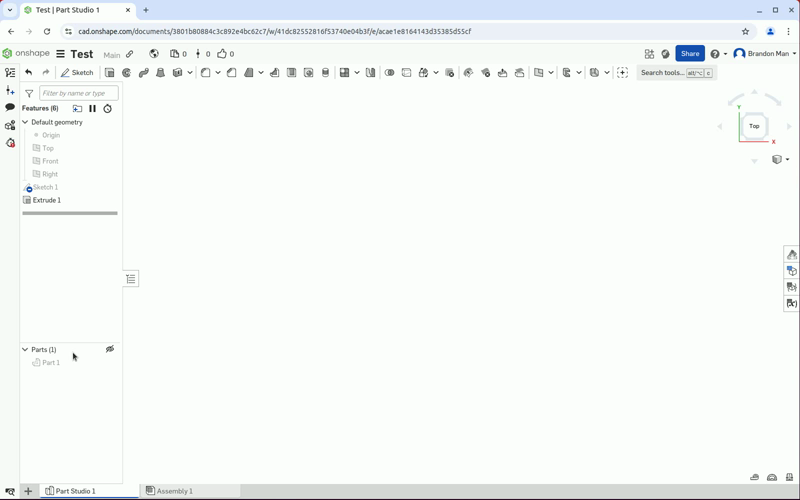
key(up)
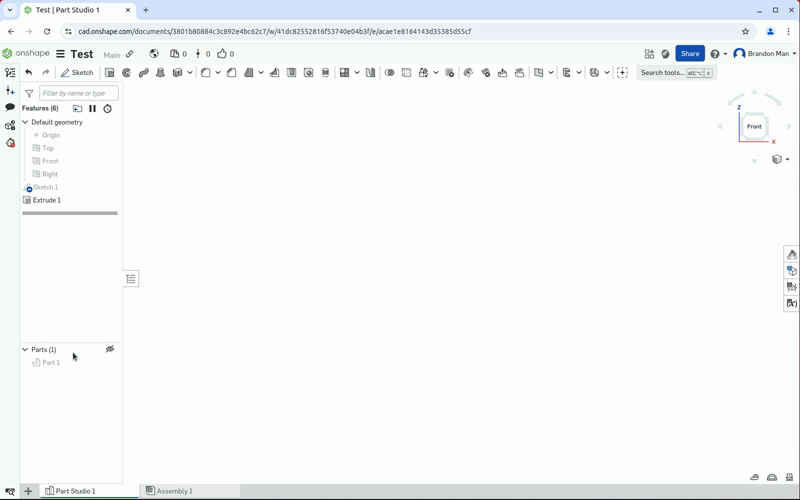
key_up(shift)
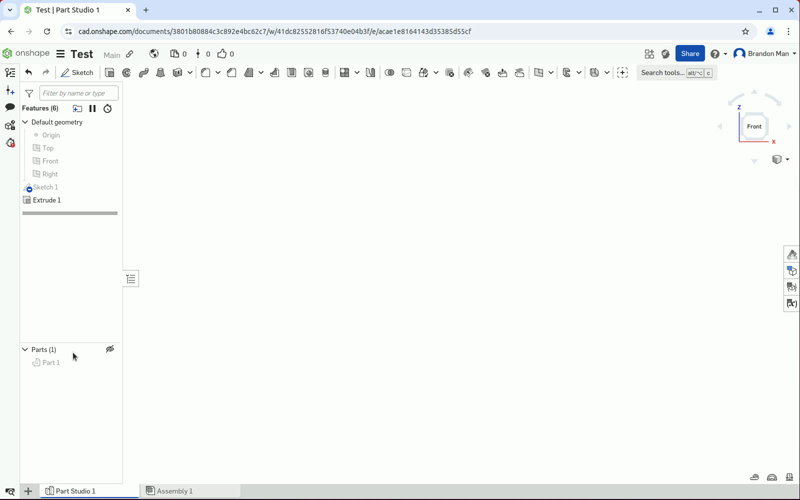
key(space)
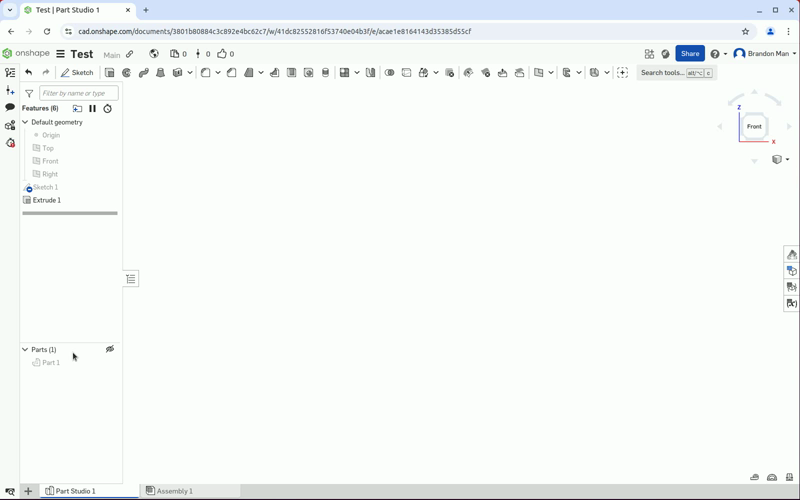
key_down(shift)
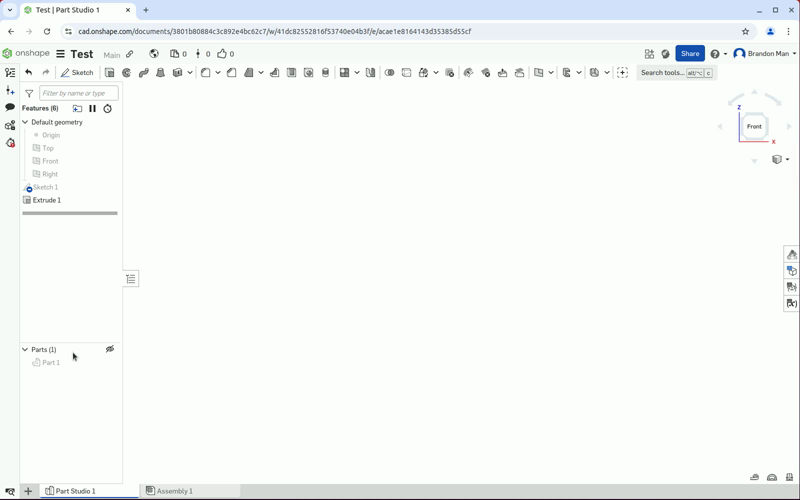
key(left)
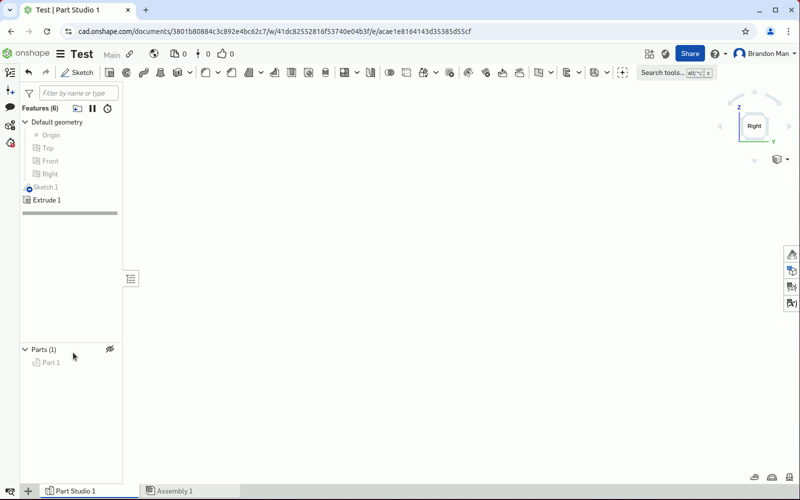
key_up(shift)
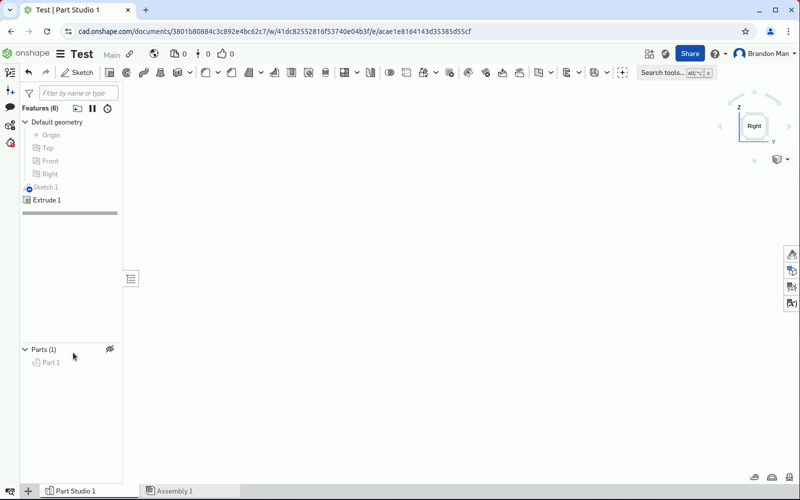
mouse_move(73, 352)
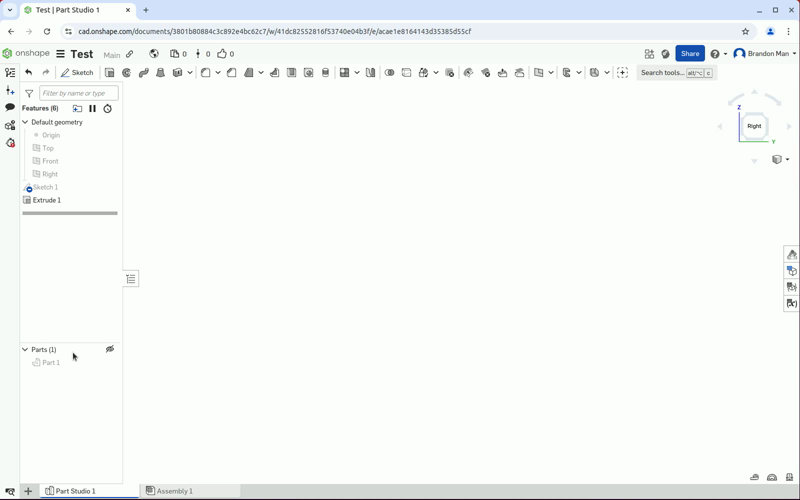
key(shift+y)
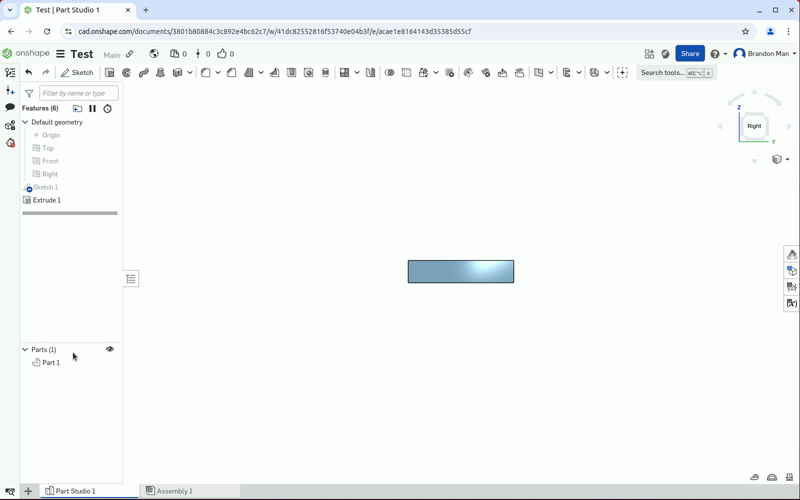
mouse_move(541, 75)
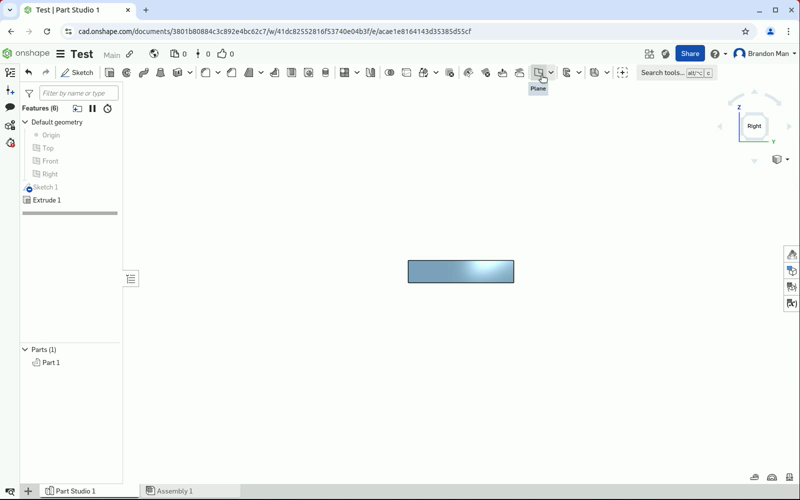
click(541, 75)
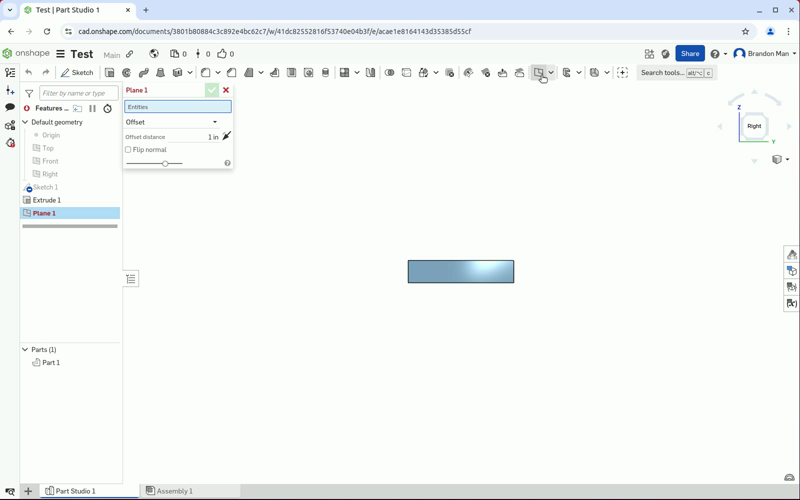
mouse_move(73, 176)
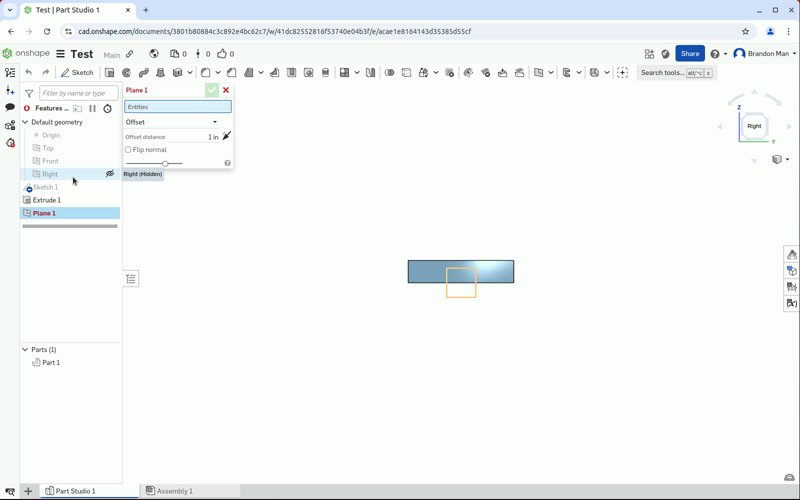
click(73, 176)
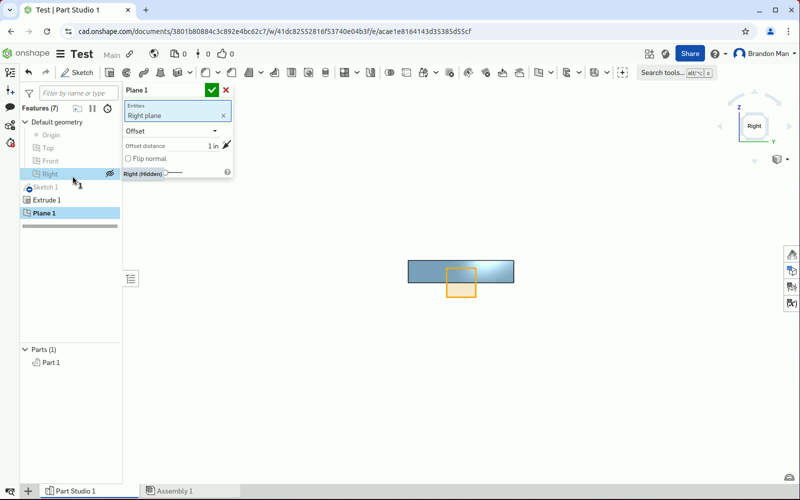
key(tab, 2)
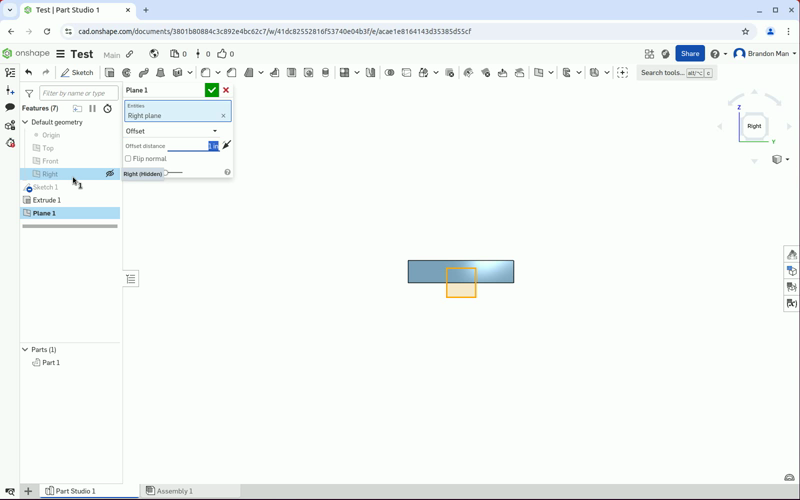
text(22.4)
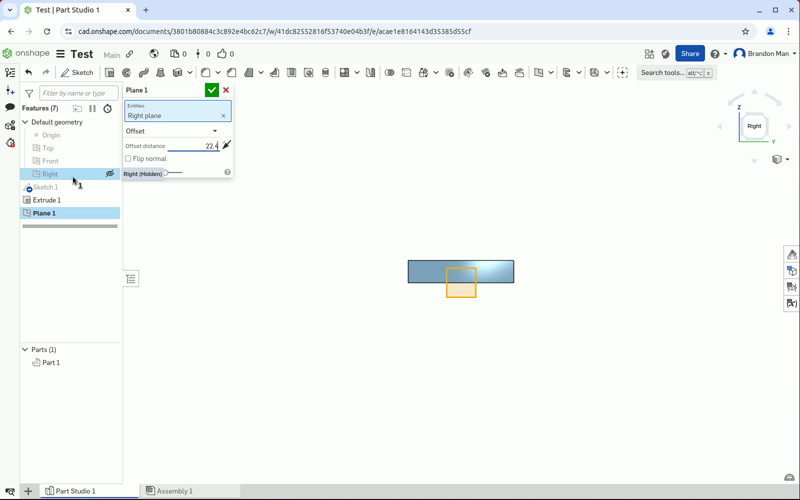
key(enter, 2)
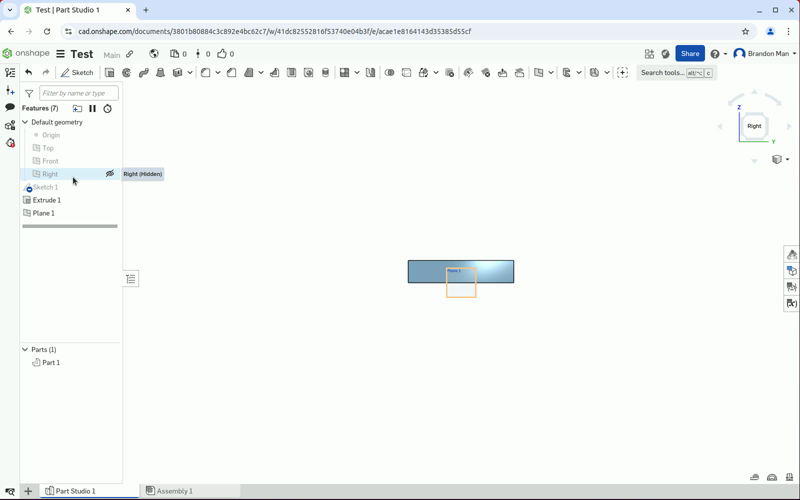
key(shift+s)
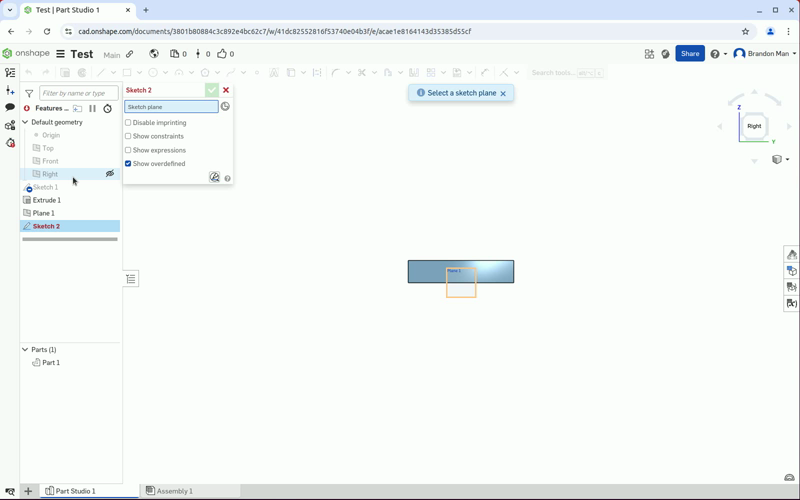
mouse_move(73, 215)
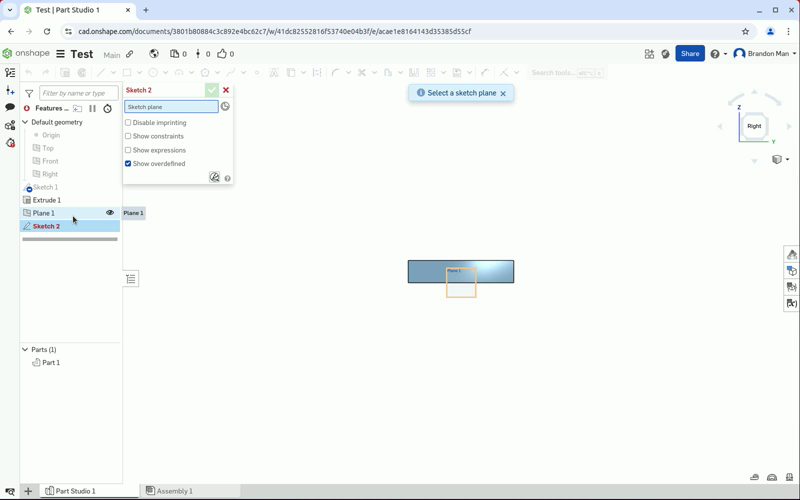
click(73, 215)
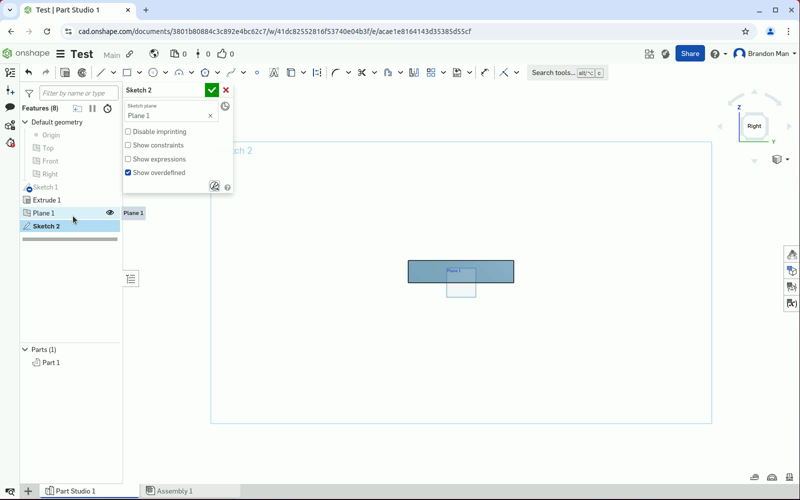
mouse_move(73, 352)
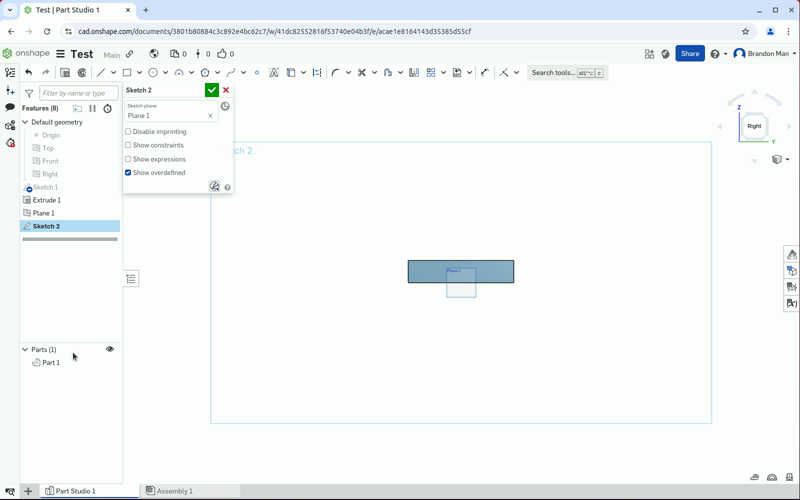
key(y)
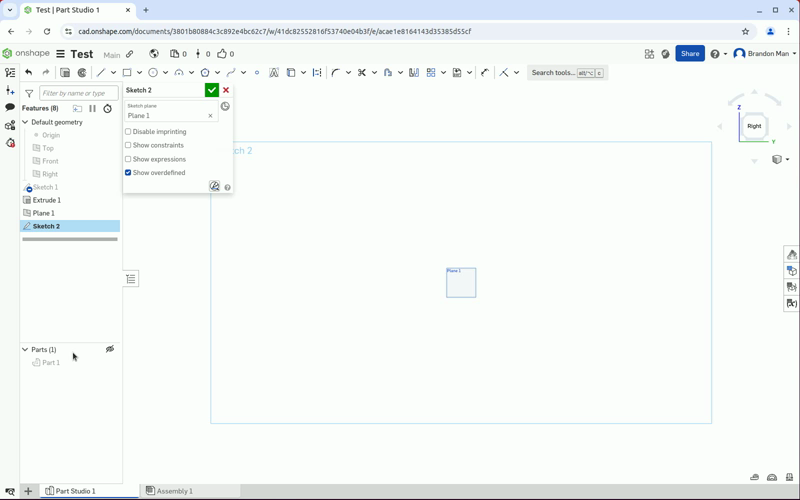
key(l)
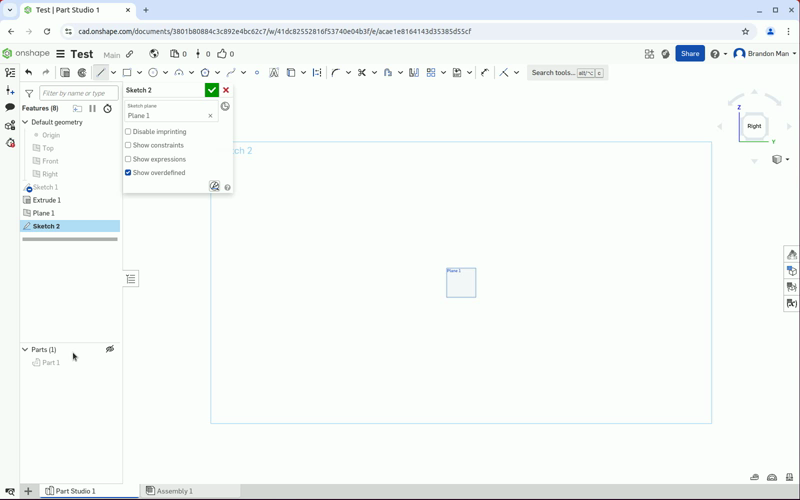
key_down(shift)
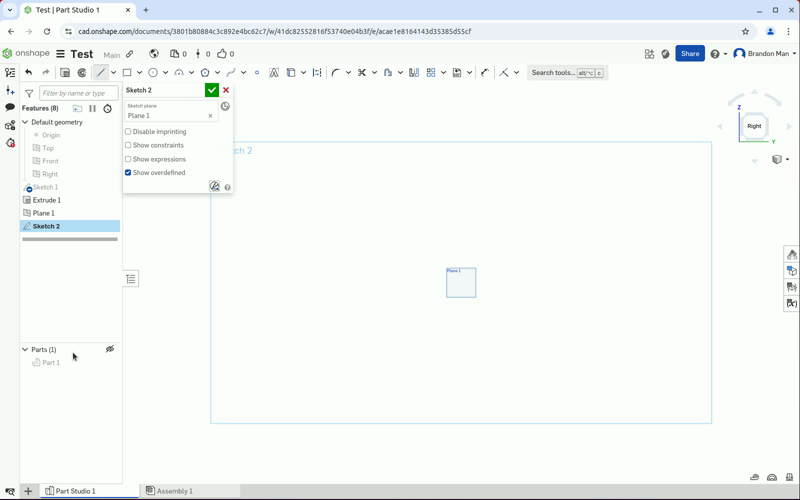
mouse_move(407, 282)
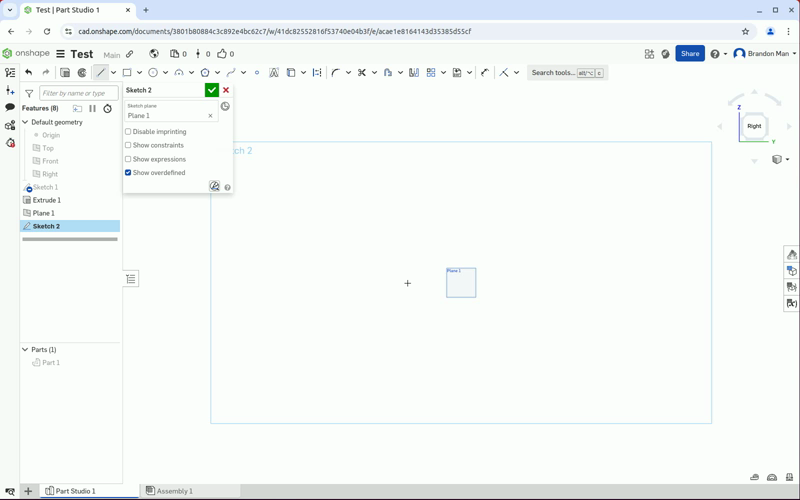
click(407, 282)
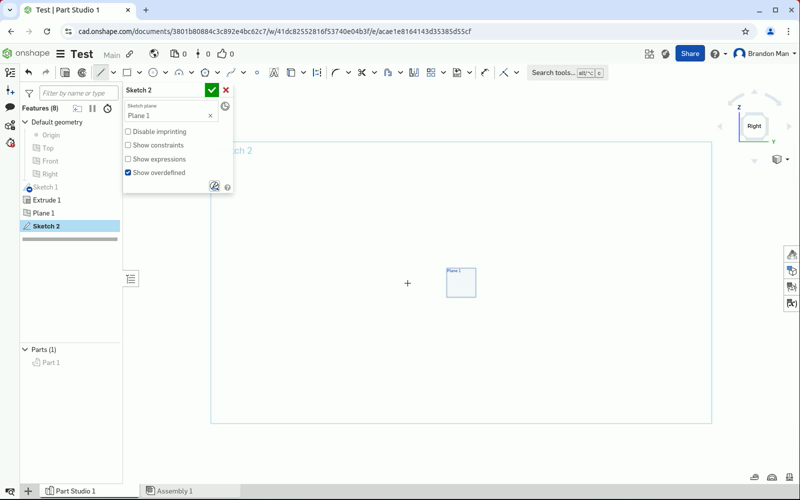
key_up(shift)
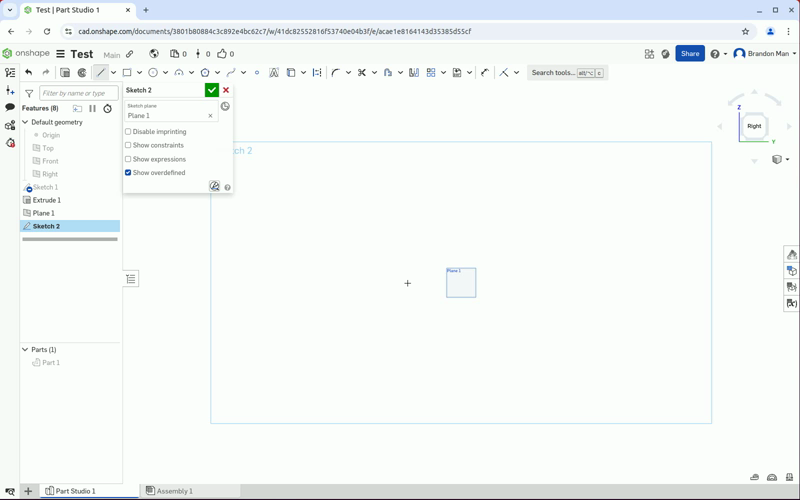
key_down(shift)
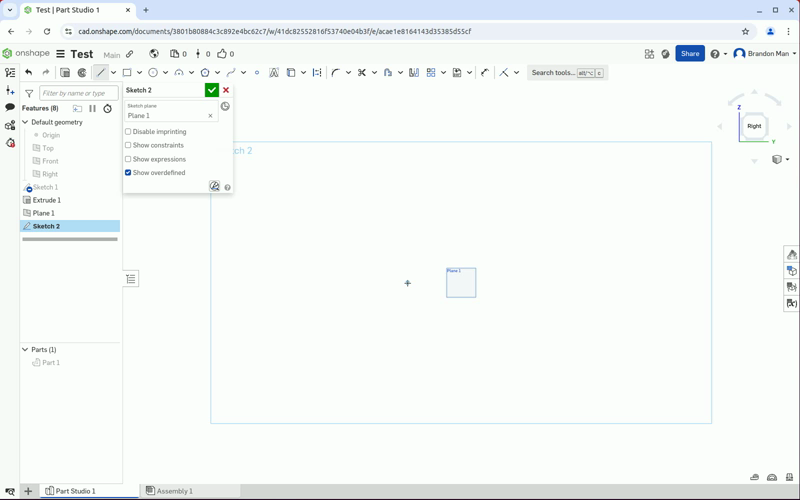
mouse_move(513, 282)
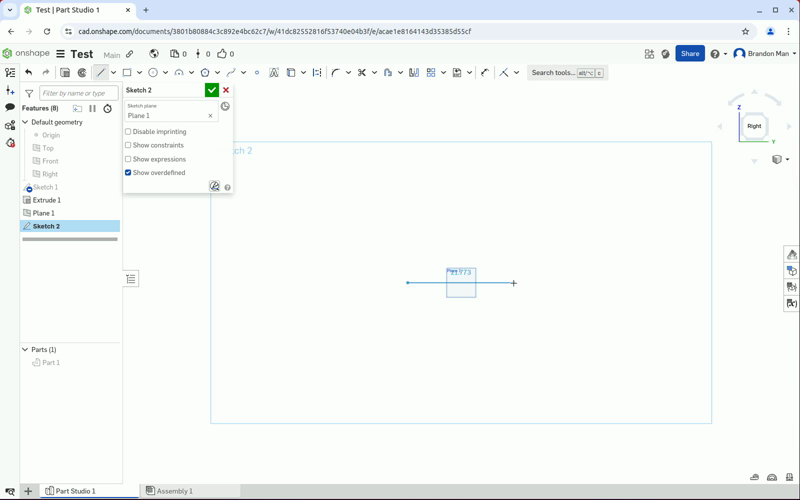
click(513, 282)
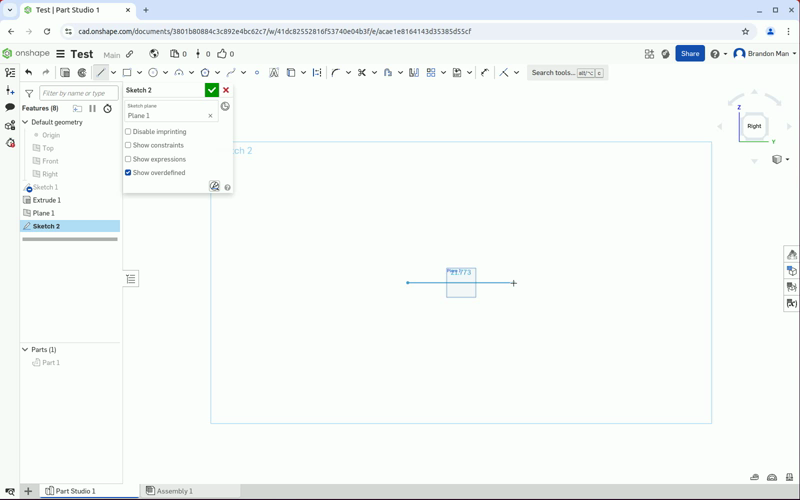
key_up(shift)
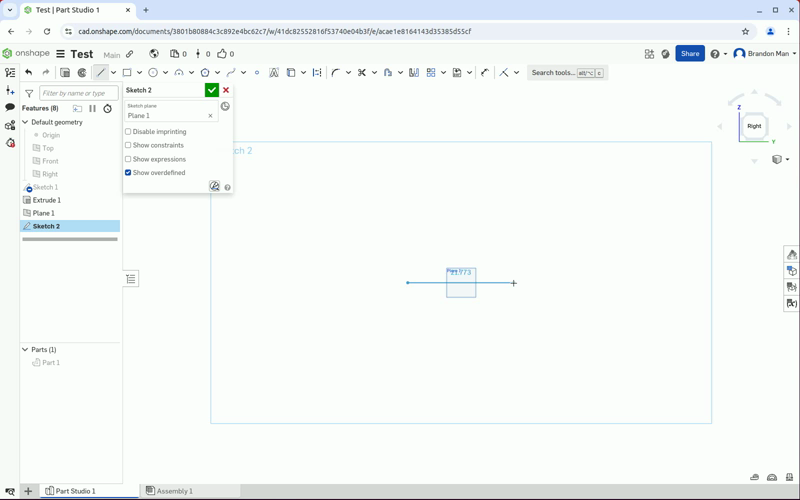
key_down(shift)
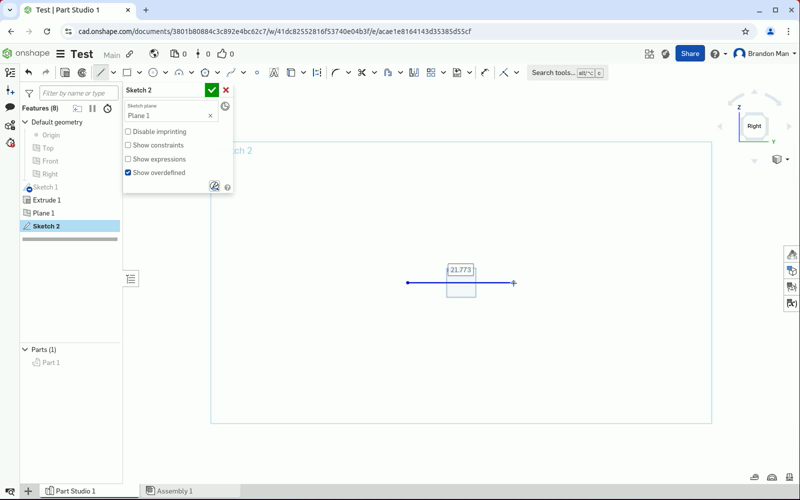
mouse_move(543, 282)
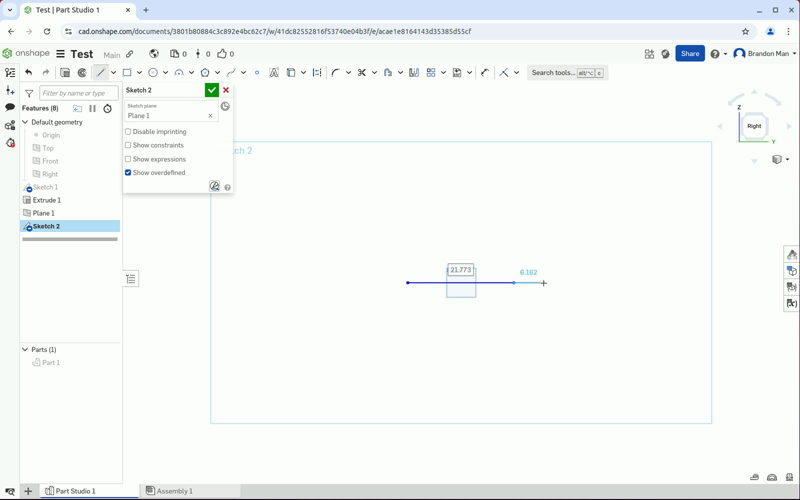
mouse_move(513, 260)
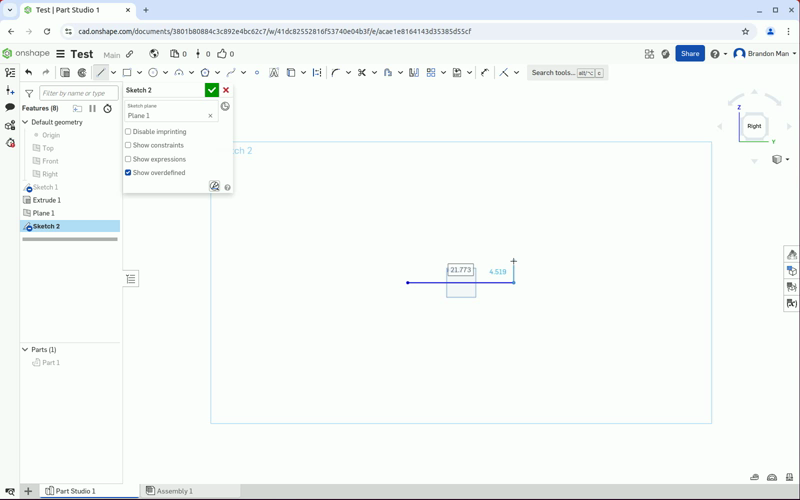
click(513, 260)
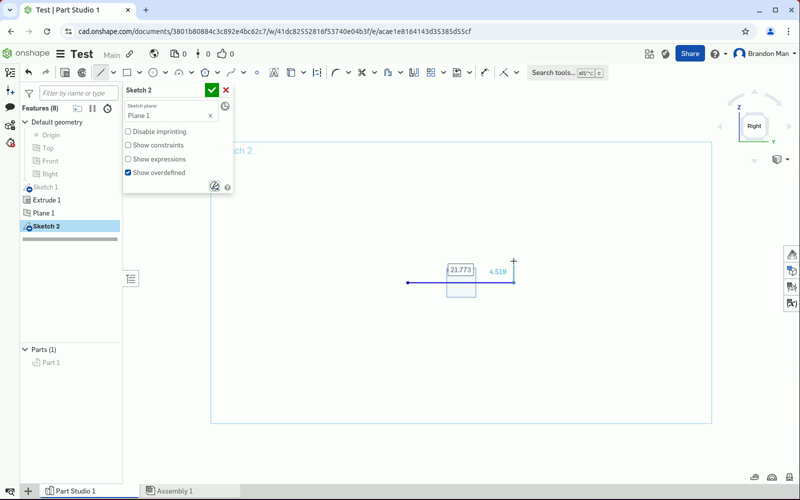
key_up(shift)
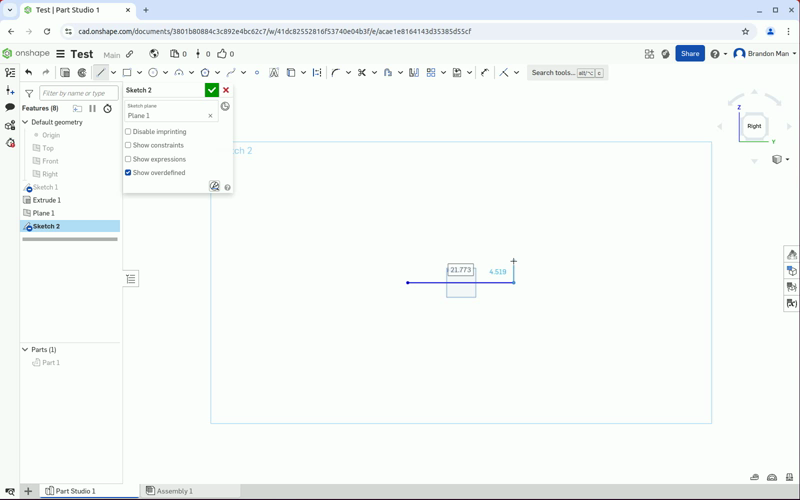
key_down(shift)
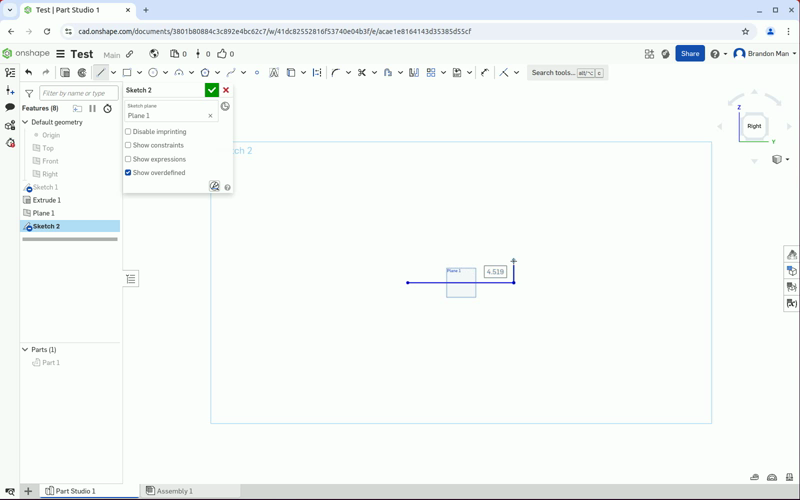
mouse_move(407, 260)
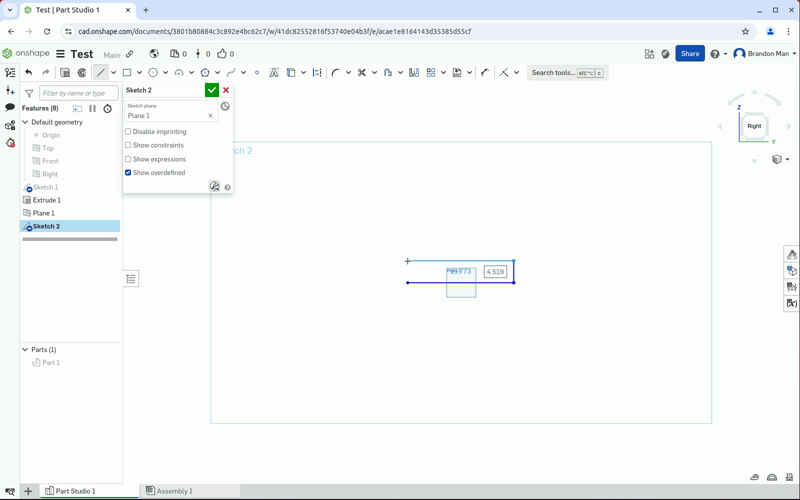
click(407, 260)
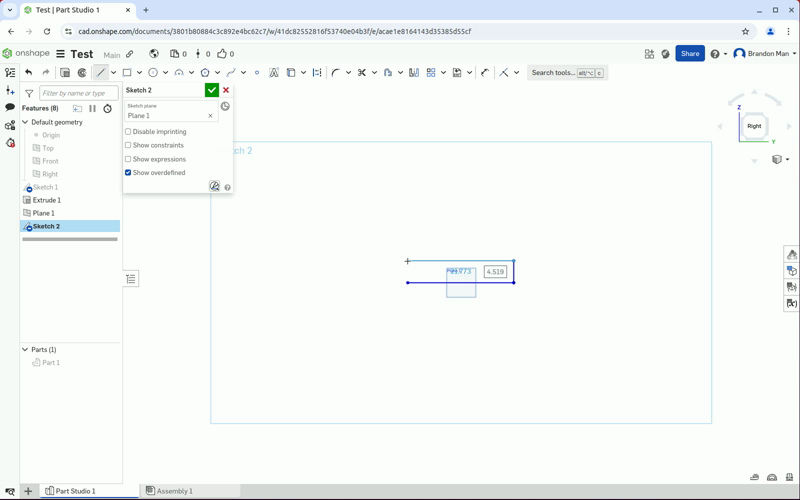
key_up(shift)
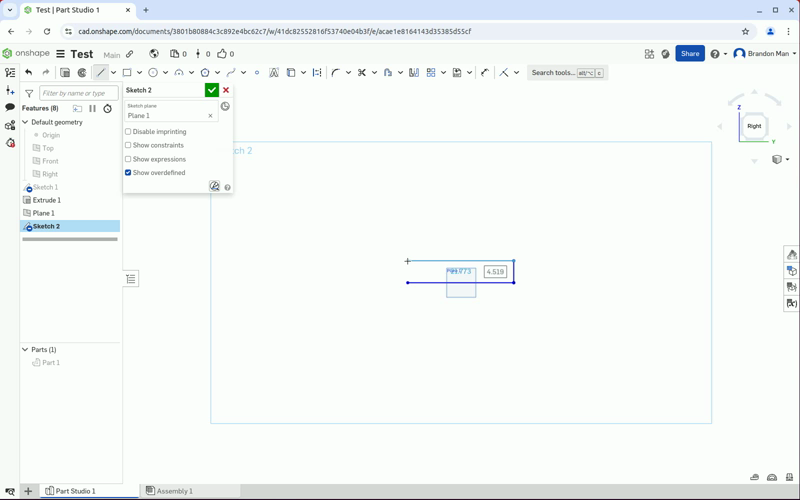
mouse_move(437, 260)
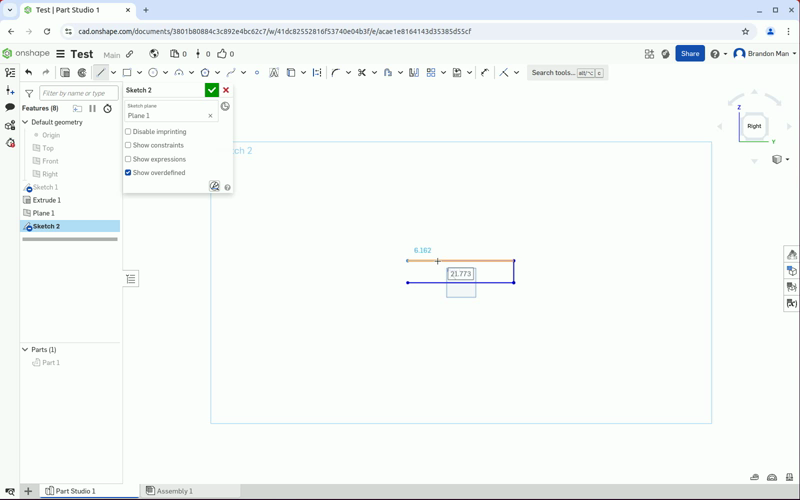
key_down(shift)
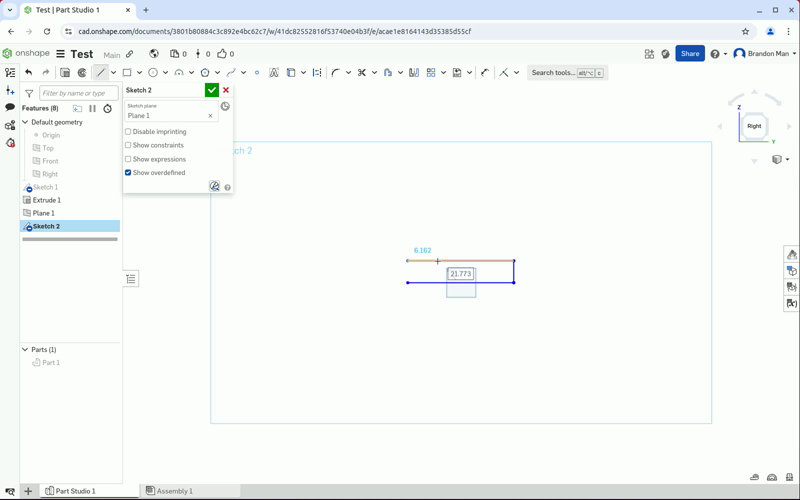
mouse_move(407, 282)
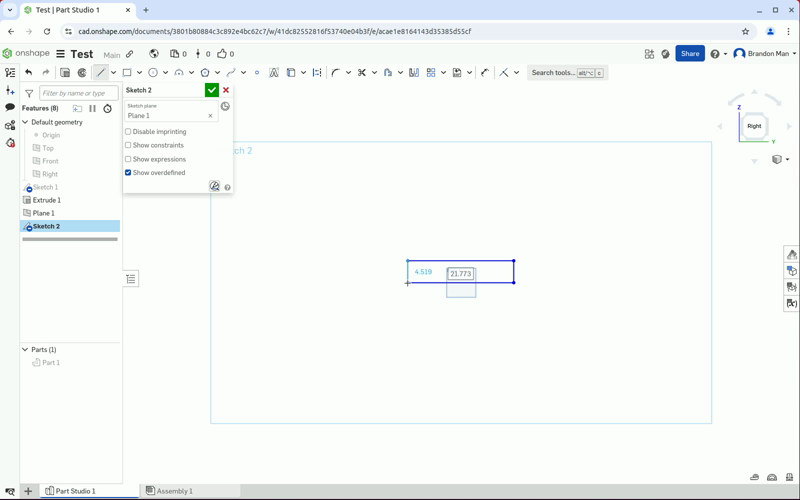
key_up(shift)
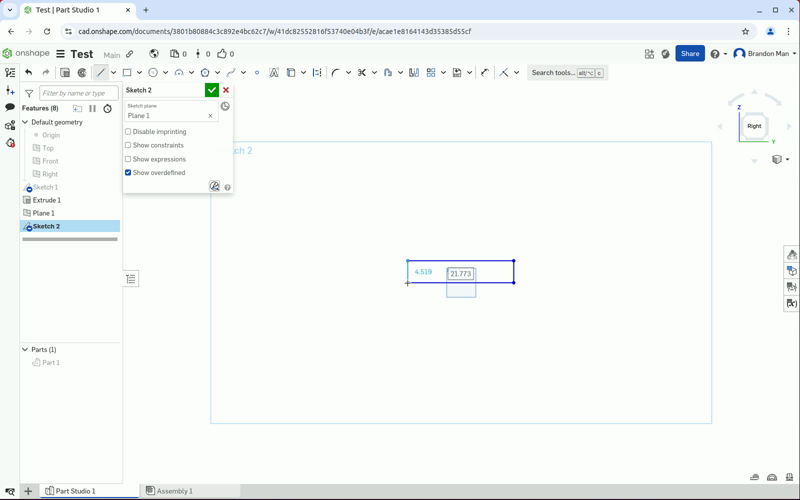
click(407, 282)
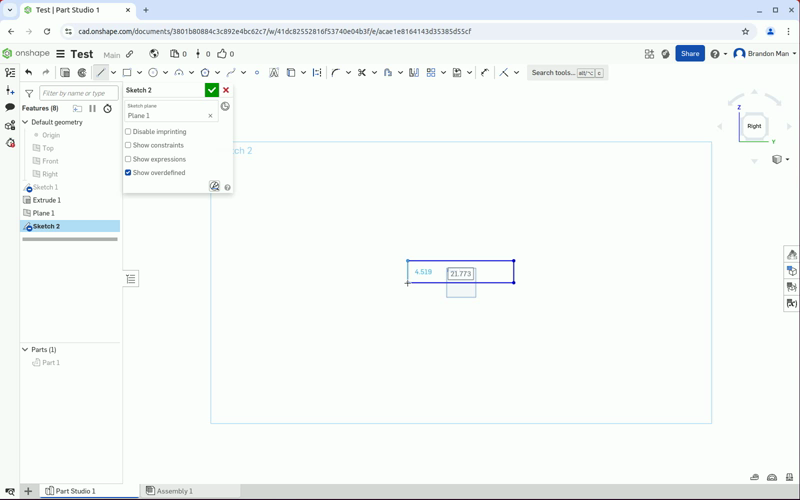
key(esc)
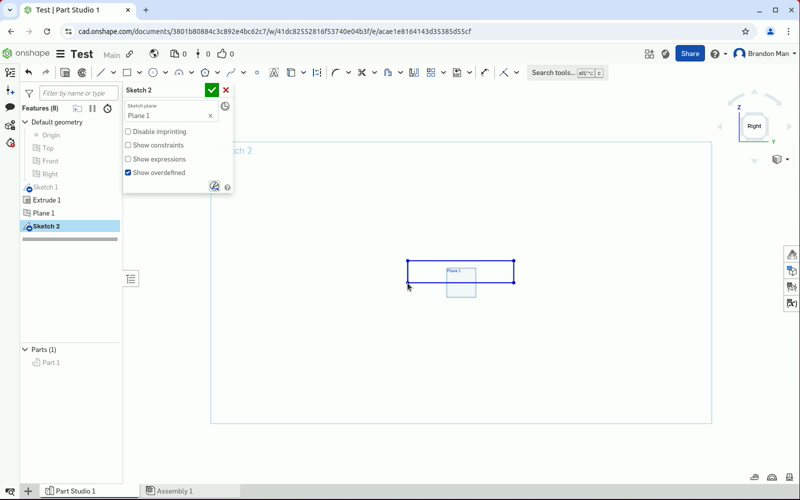
mouse_move(464, 270)
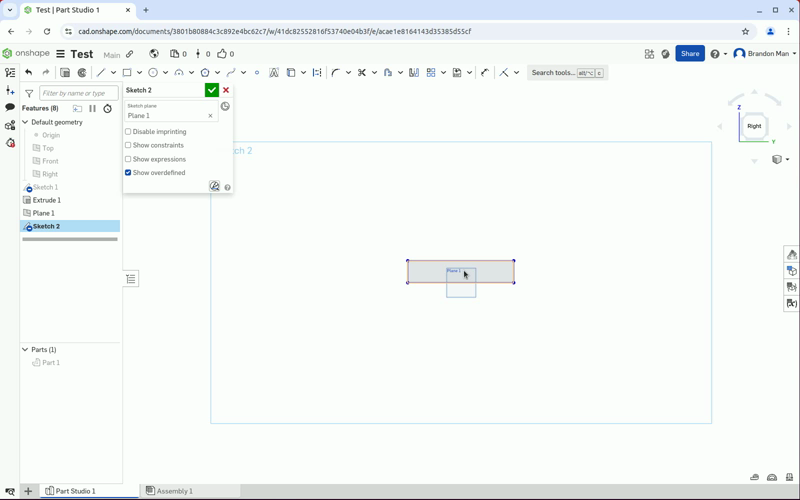
click(464, 270)
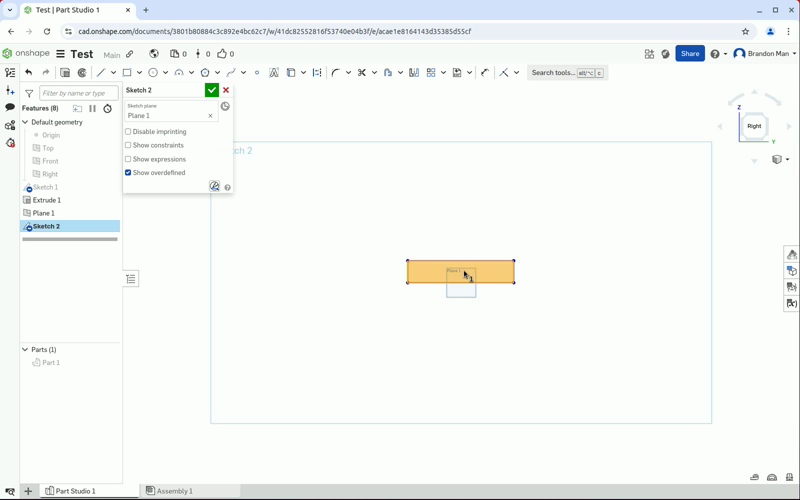
mouse_move(73, 352)
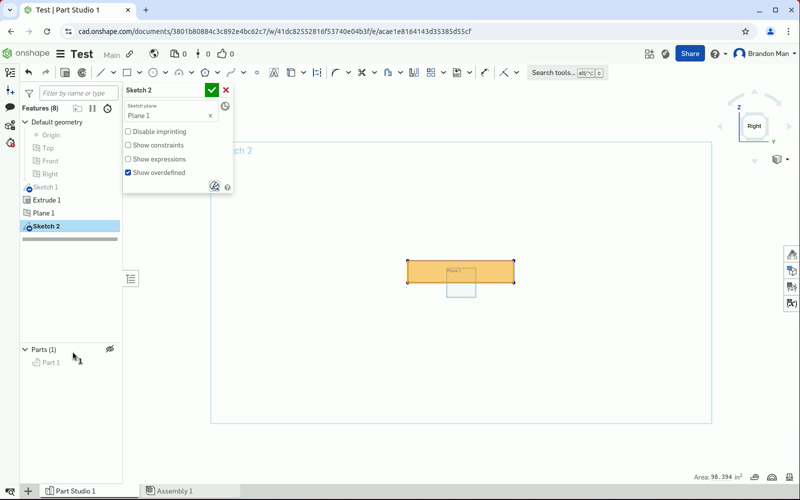
key(shift+y)
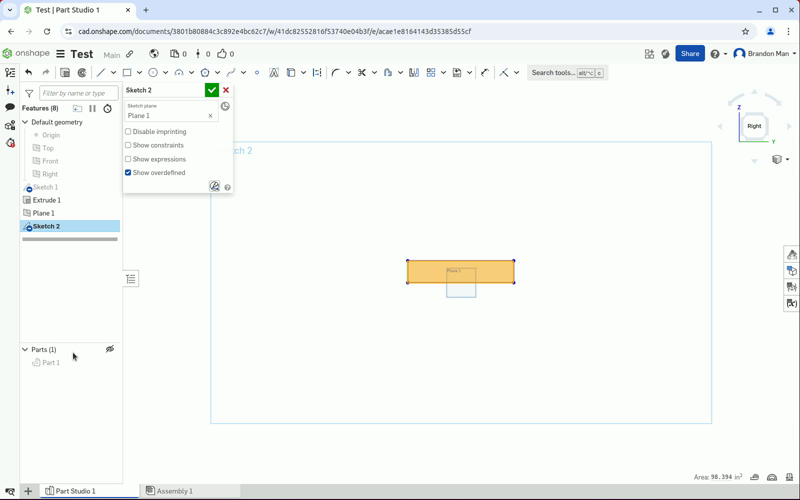
key(shift+e)
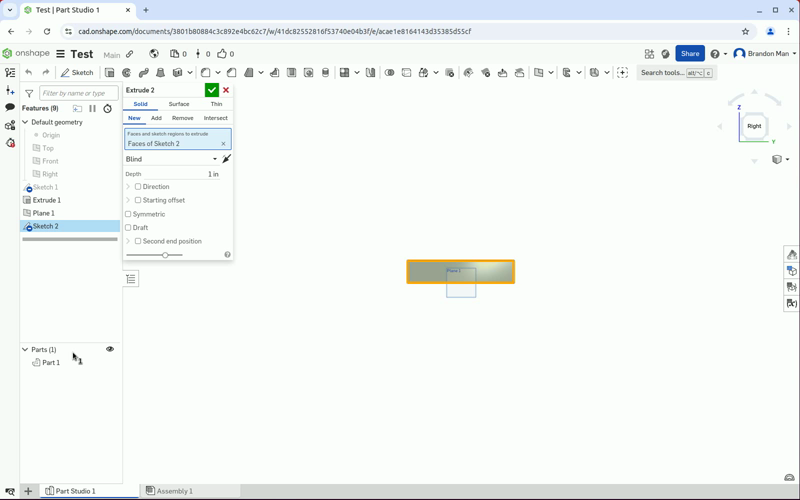
mouse_move(143, 106)
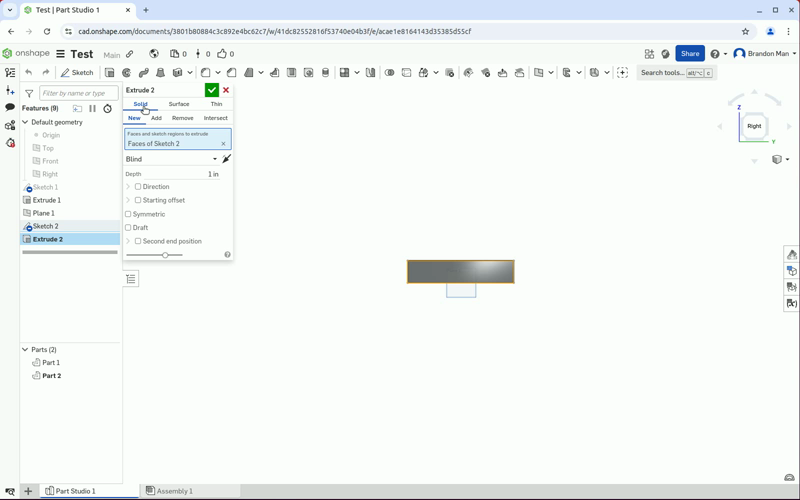
click(143, 106)
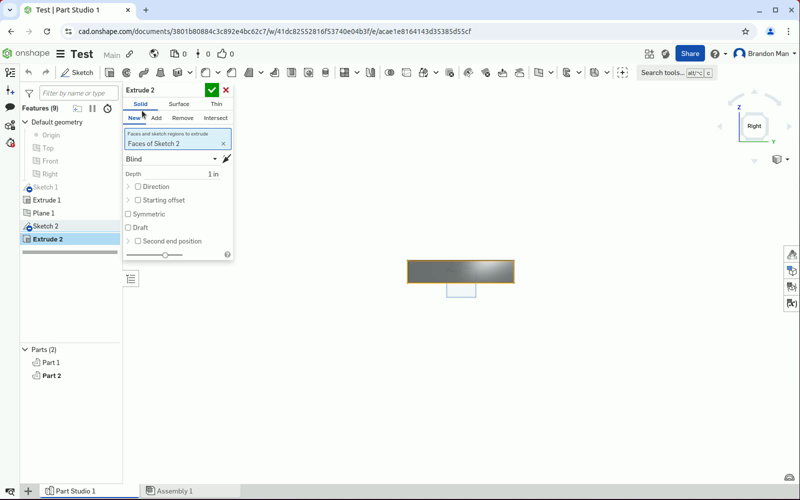
mouse_move(137, 120)
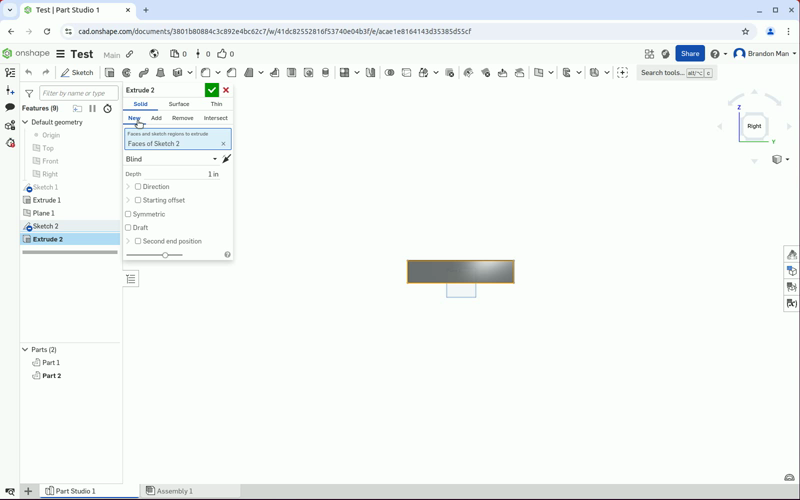
click(137, 120)
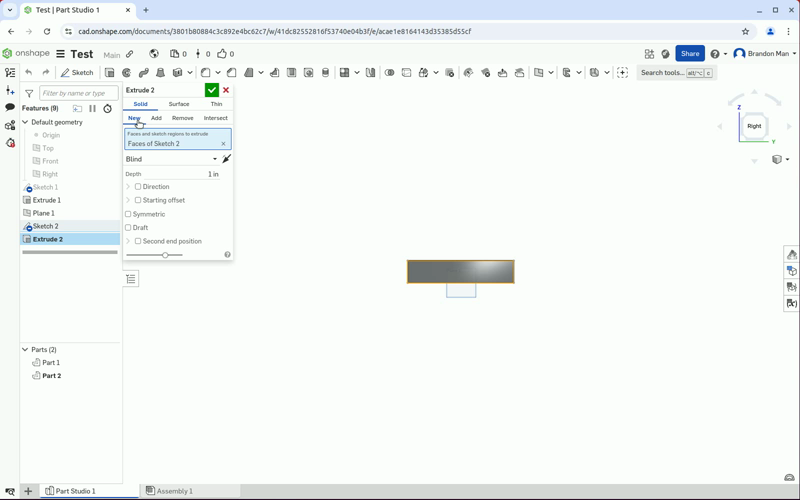
key(tab, 4)
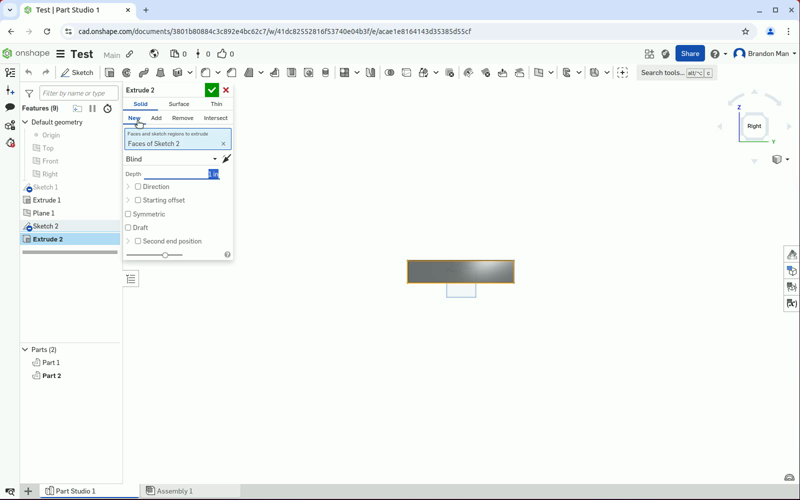
text(0.722)
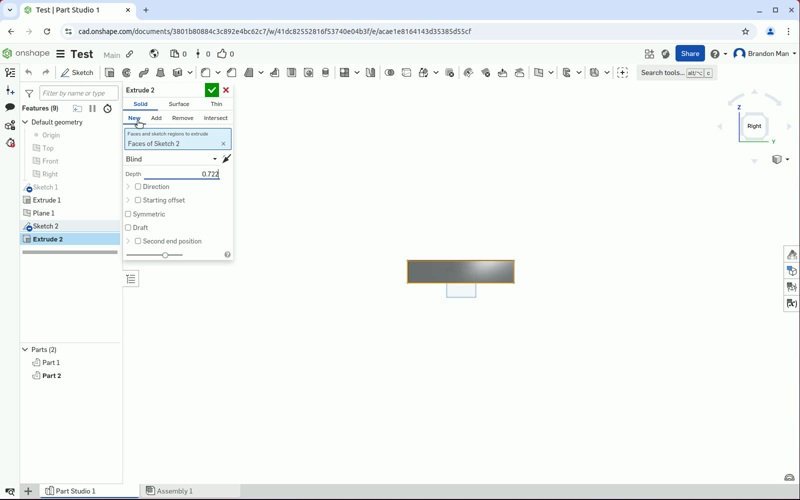
key(enter)
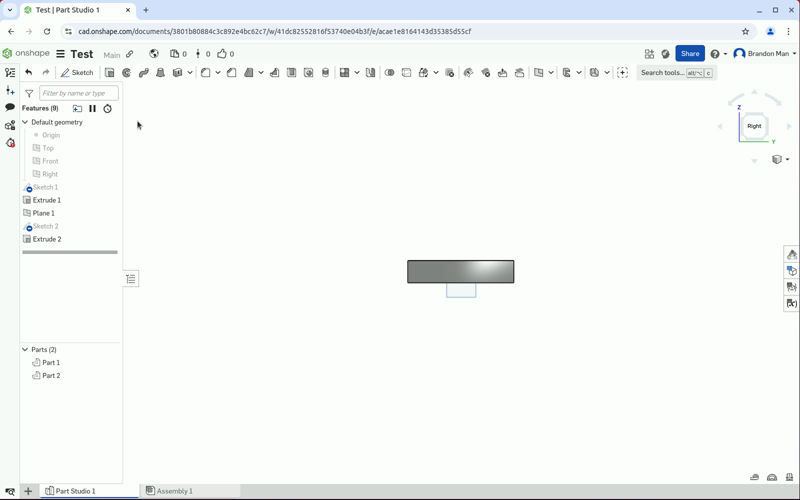
key(shift+h)
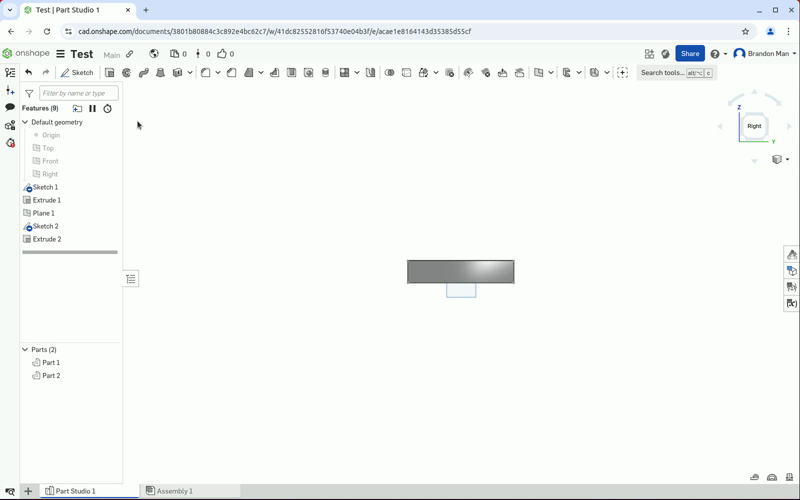
key(shift+h)
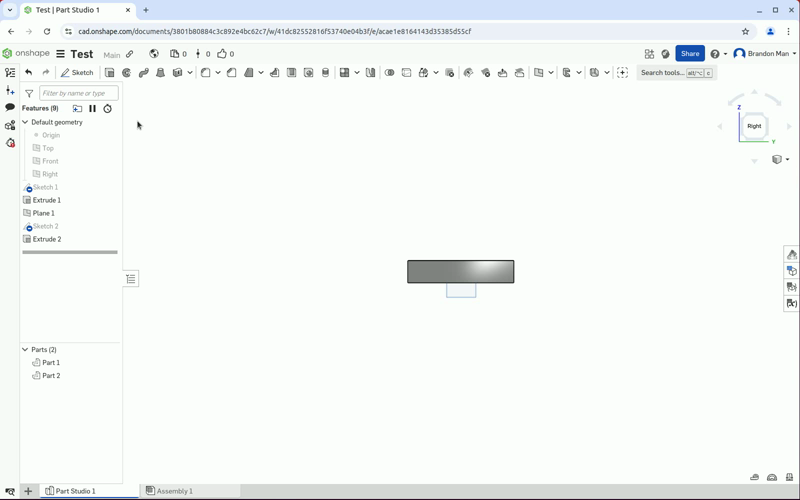
mouse_move(73, 189)
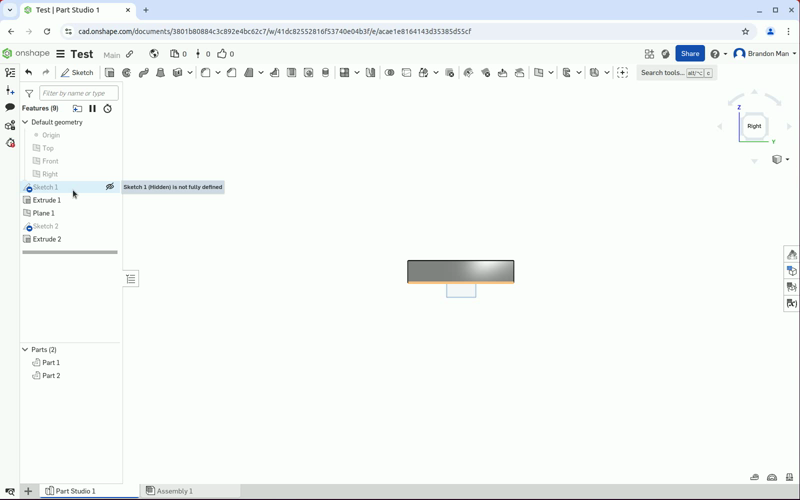
click(73, 189)
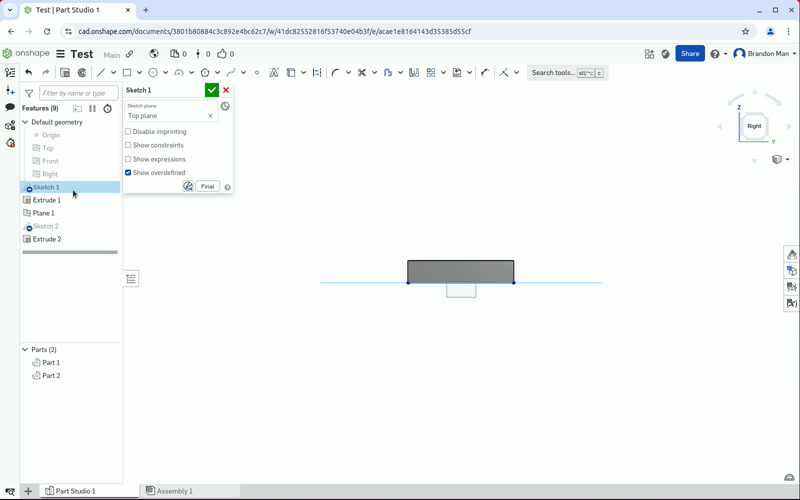
mouse_move(229, 92)
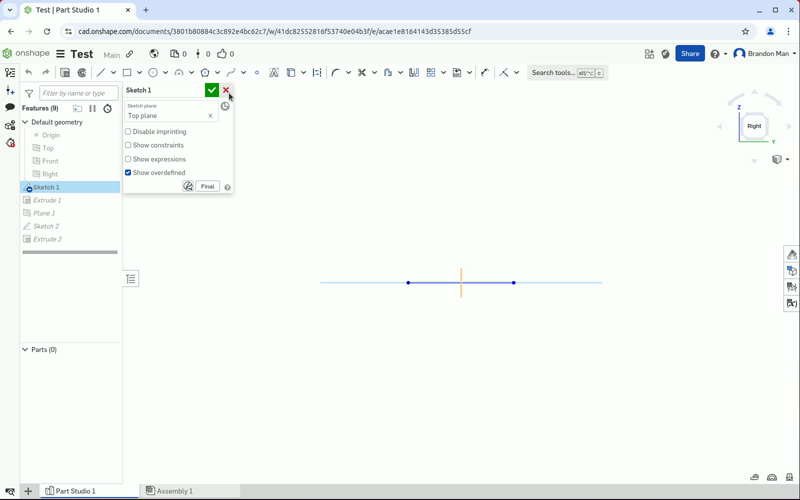
click(229, 92)
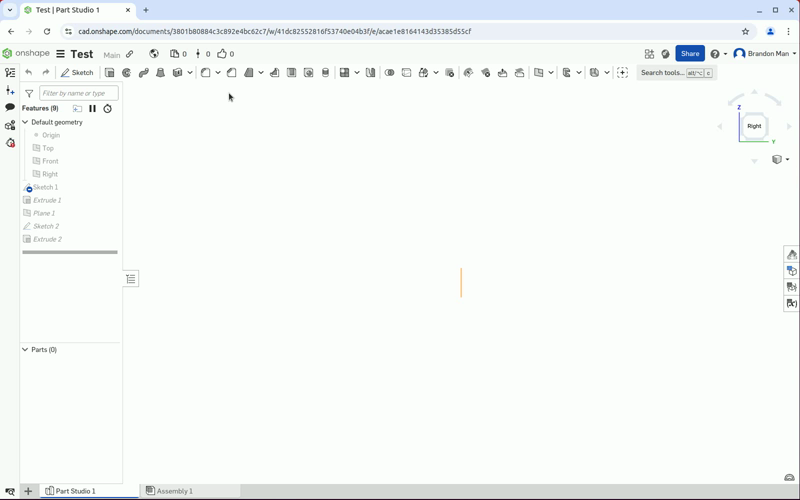
key(shift+s)
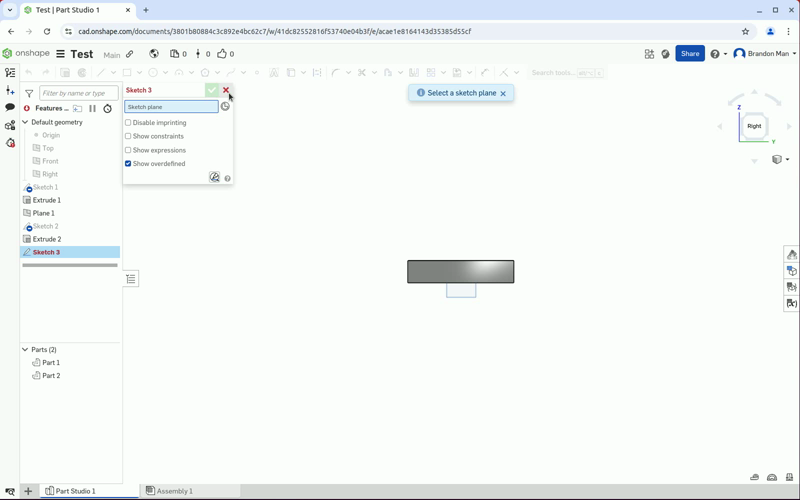
mouse_move(73, 215)
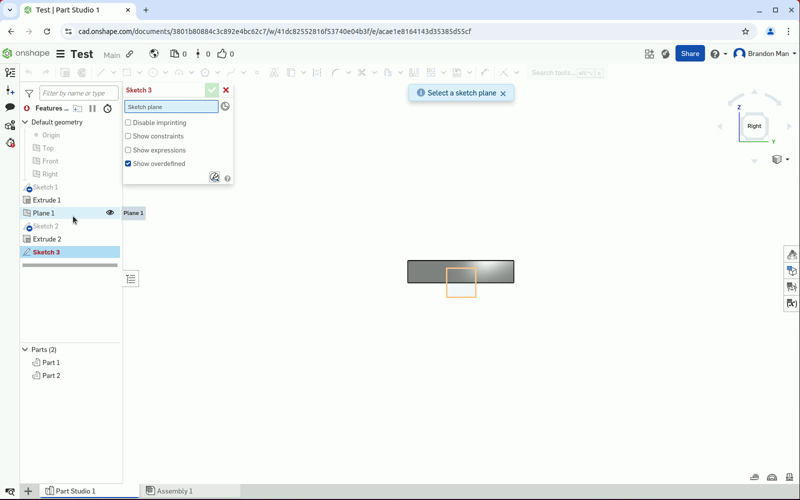
click(73, 215)
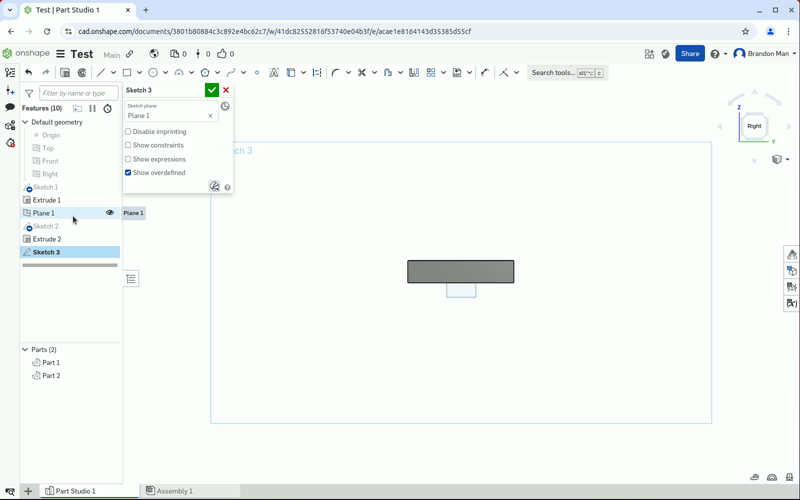
mouse_move(73, 352)
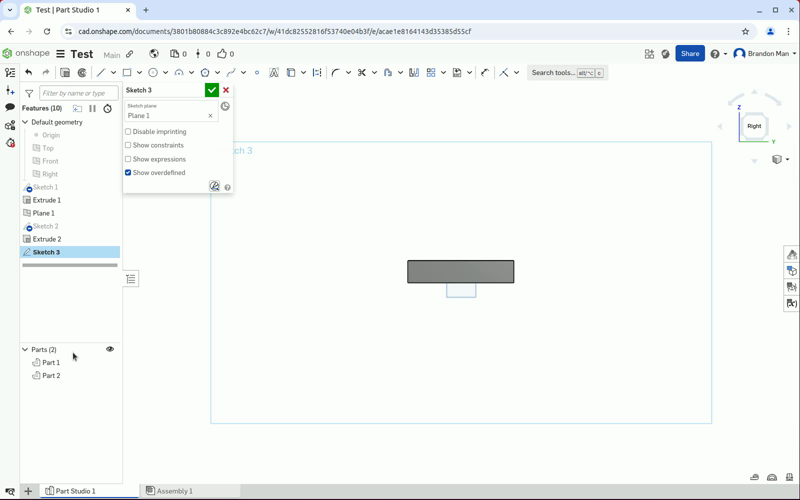
key(y)
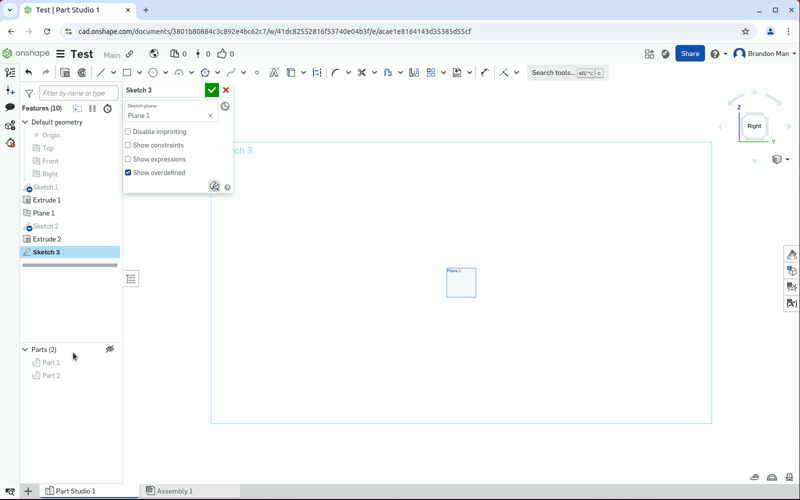
key(l)
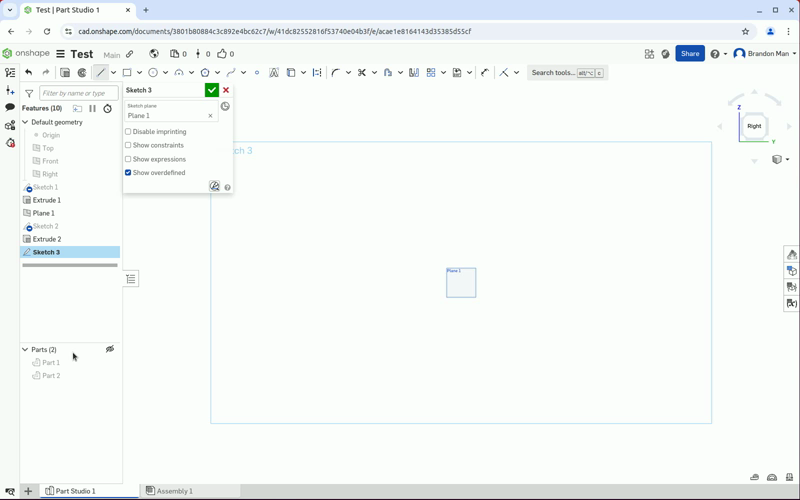
key_down(shift)
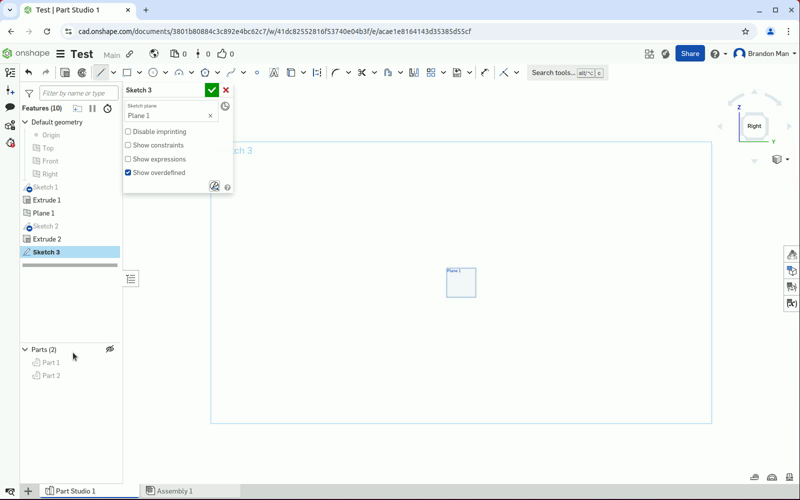
mouse_move(407, 260)
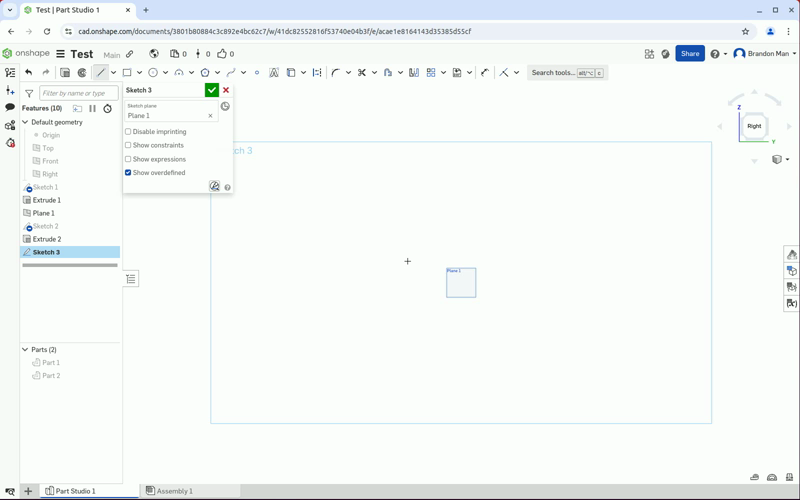
click(407, 260)
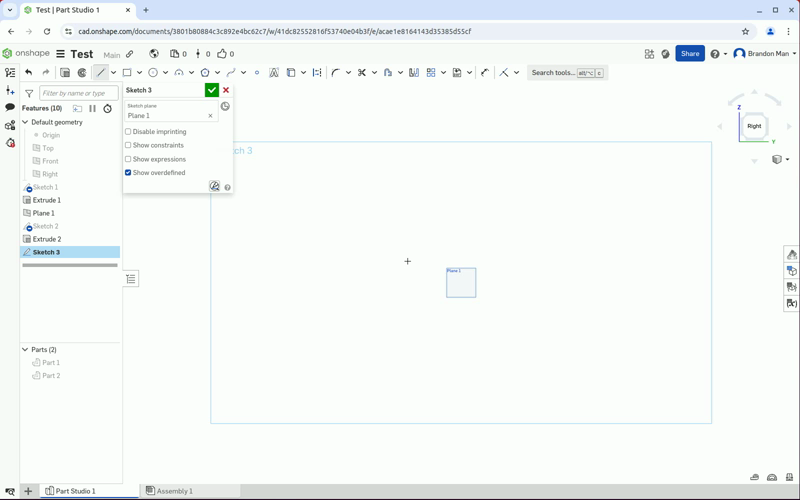
key_up(shift)
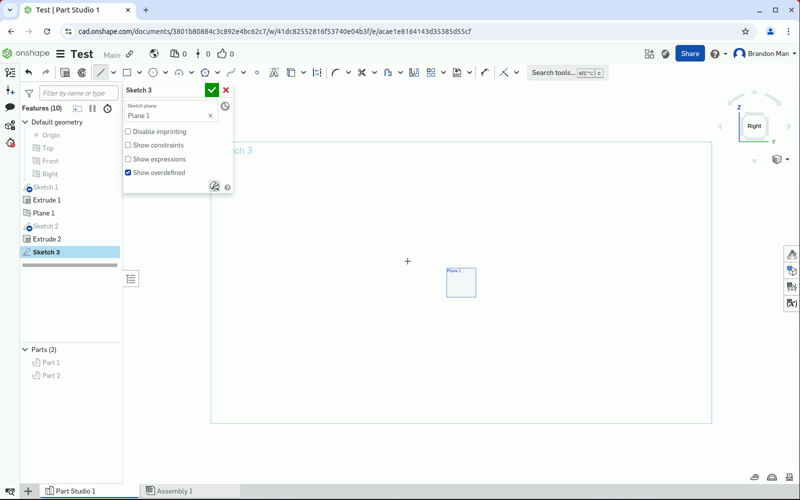
key_down(shift)
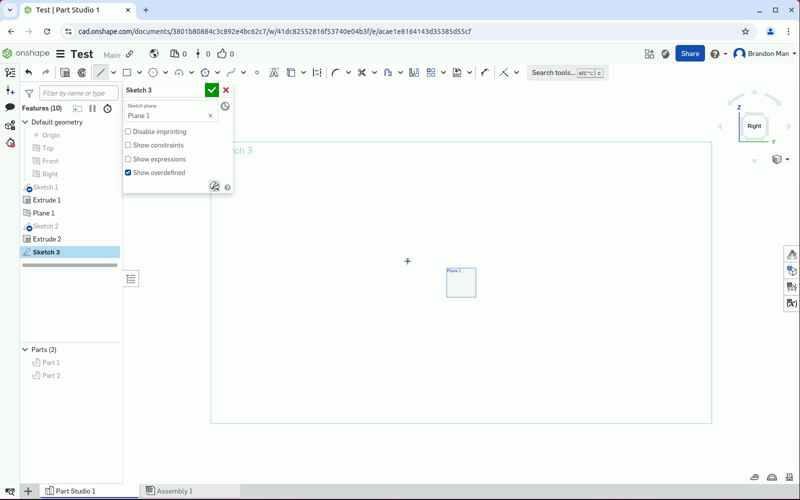
mouse_move(513, 260)
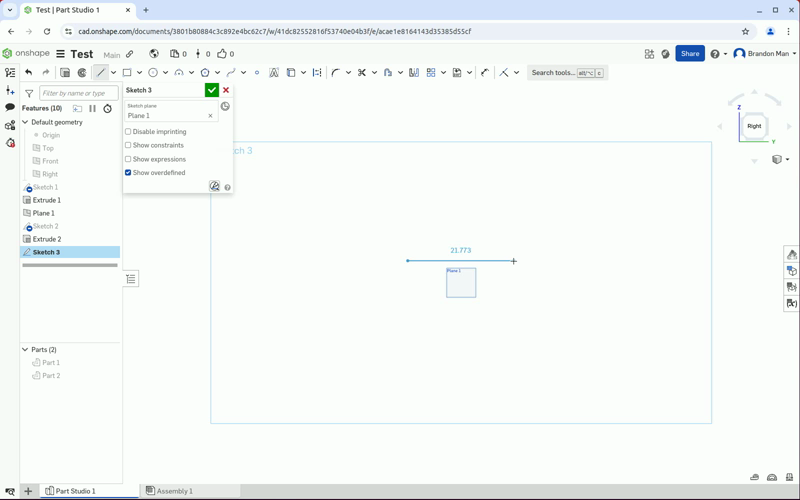
click(513, 260)
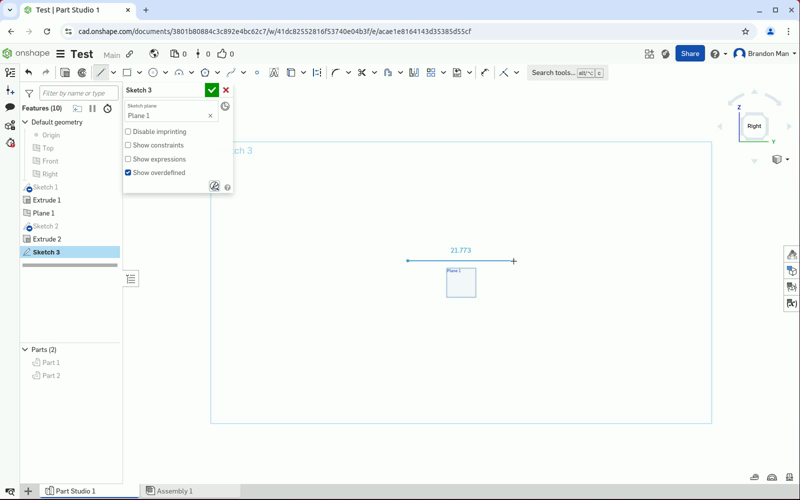
key_up(shift)
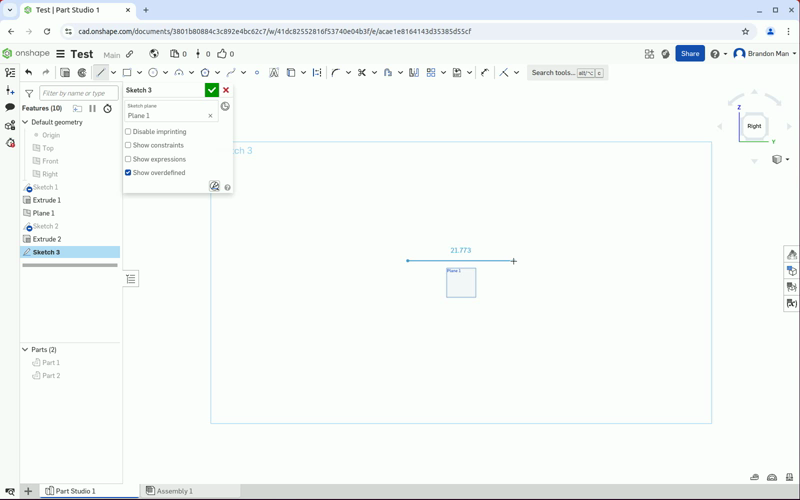
key_down(shift)
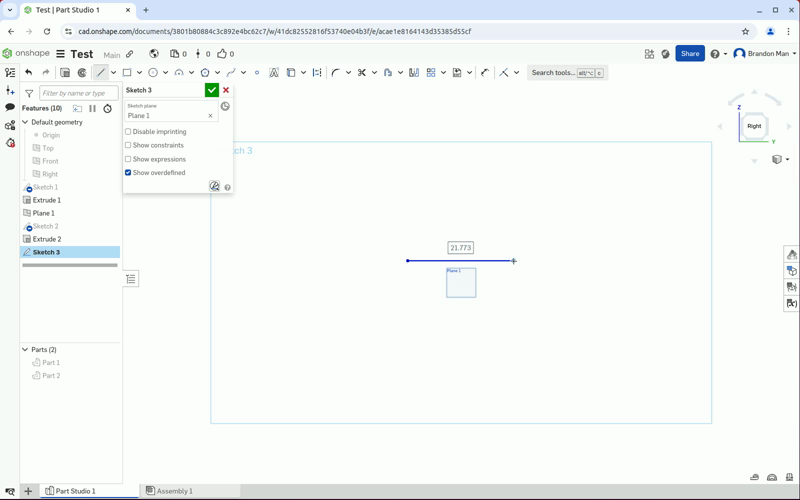
mouse_move(543, 260)
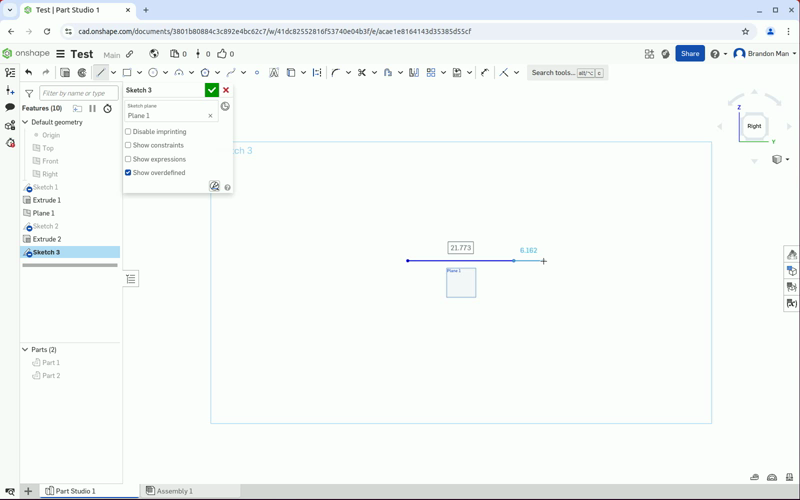
mouse_move(513, 257)
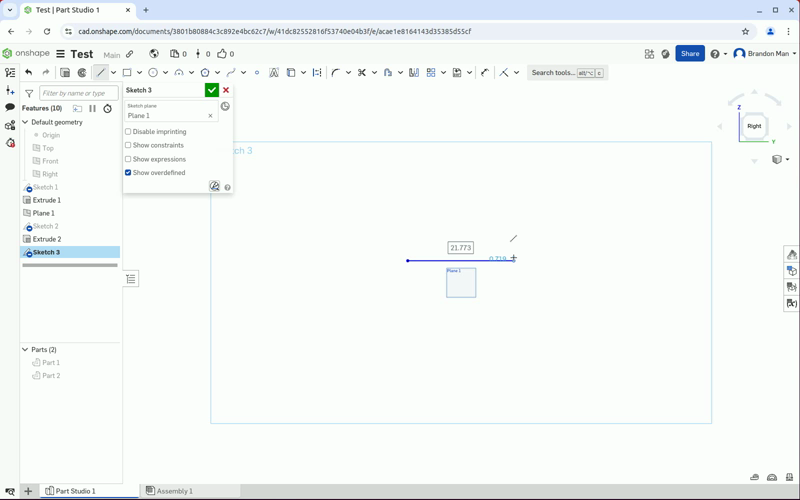
scroll(6)
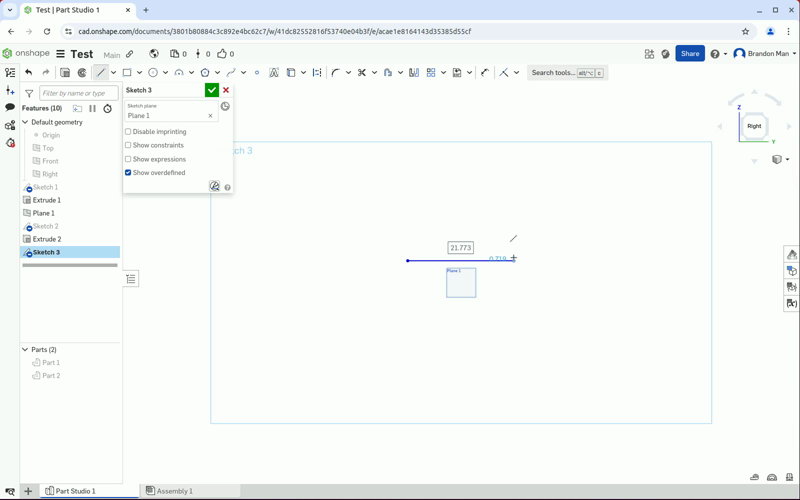
scroll(6)
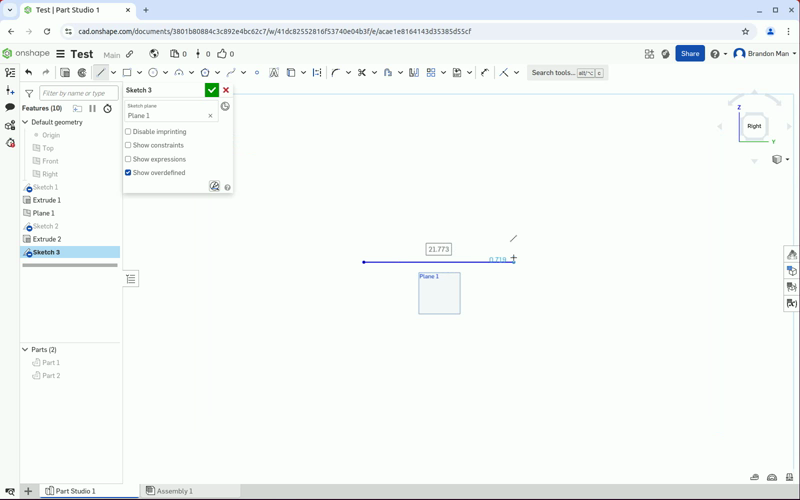
scroll(6)
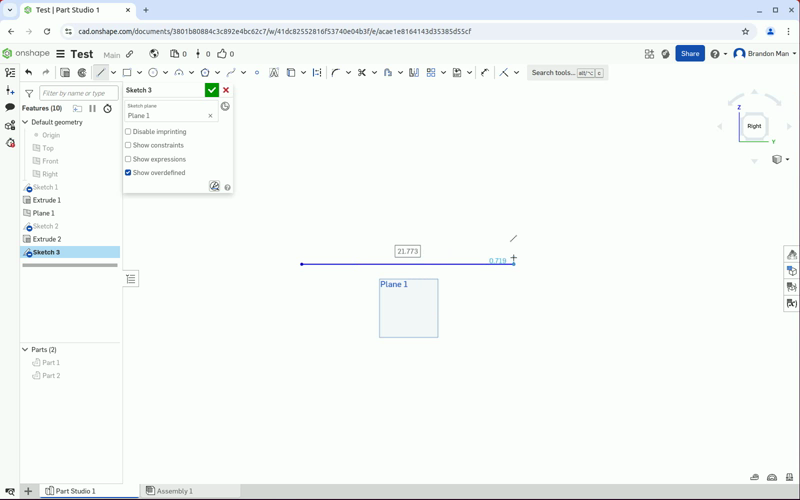
scroll(6)
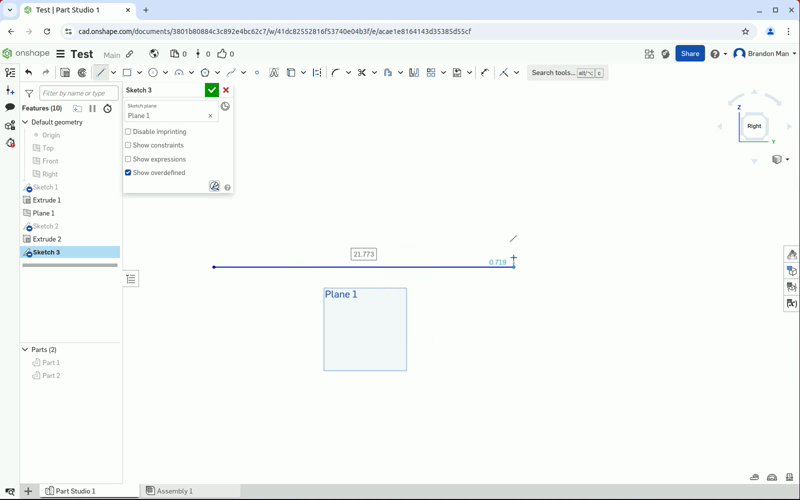
scroll(6)
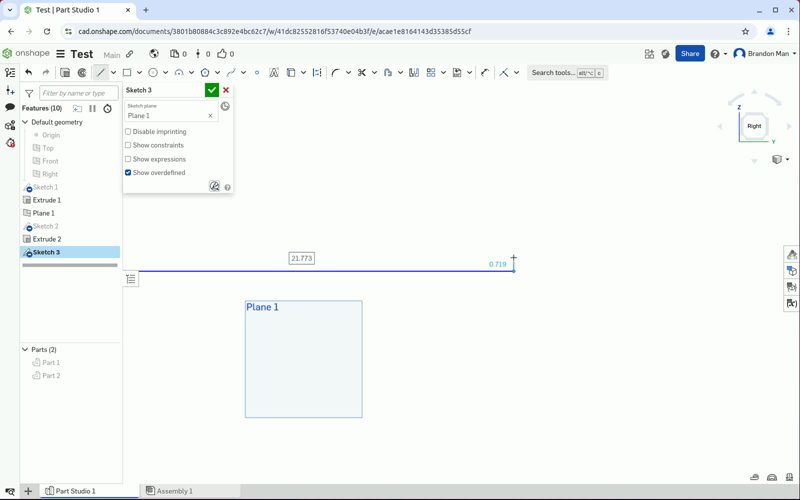
scroll(6)
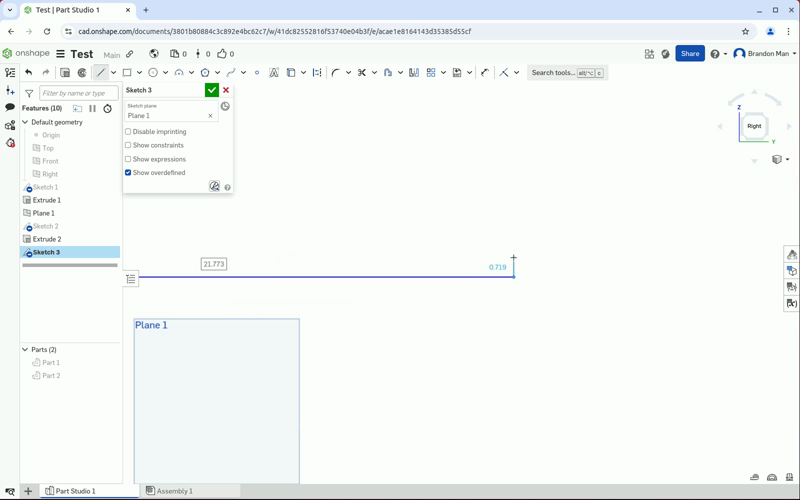
scroll(6)
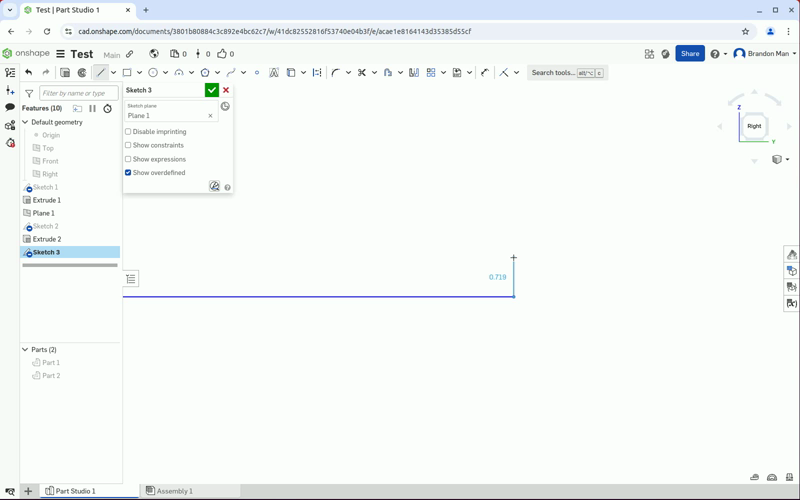
click(513, 257)
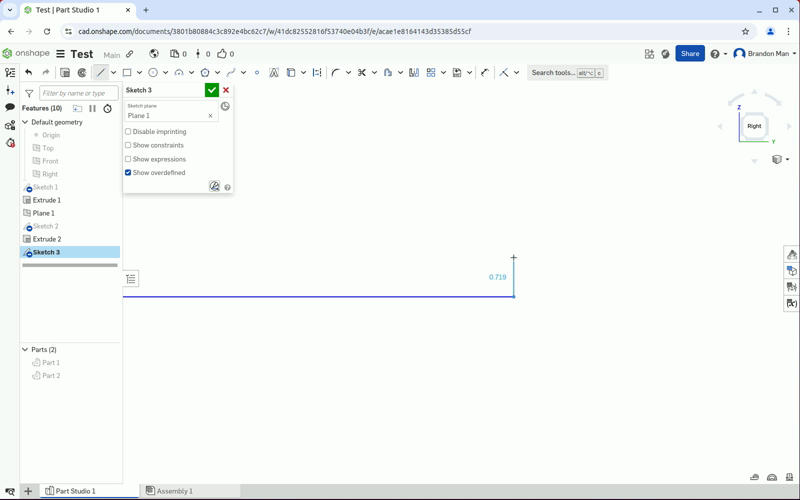
scroll(-6)
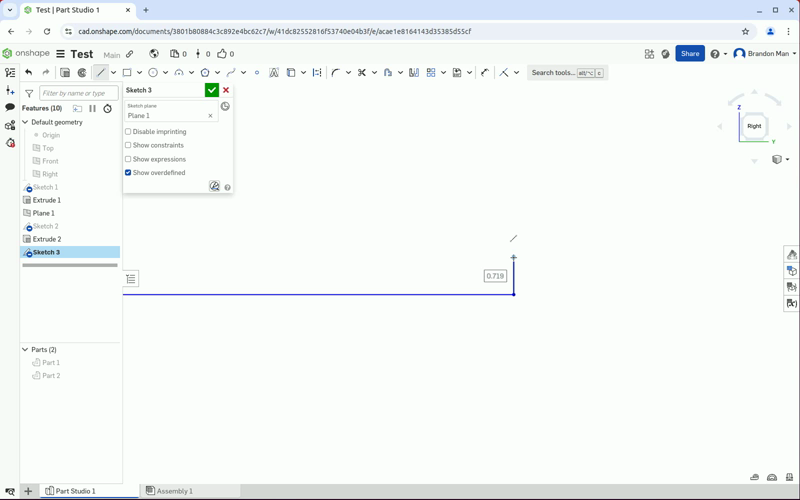
scroll(-6)
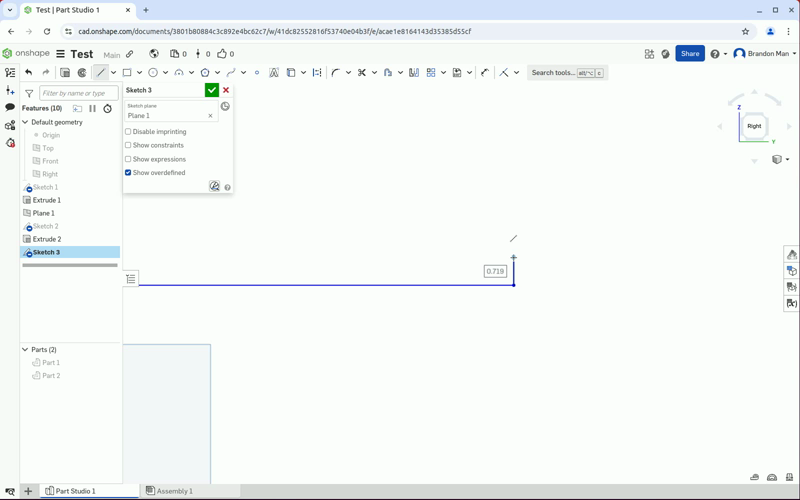
scroll(-6)
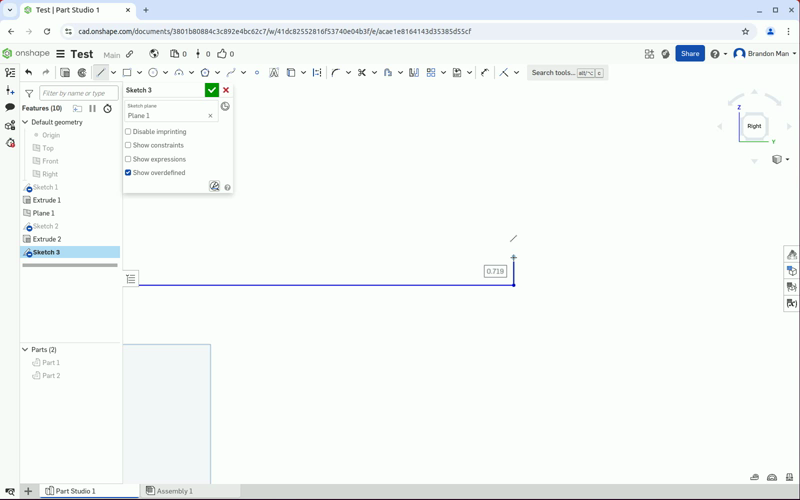
scroll(-6)
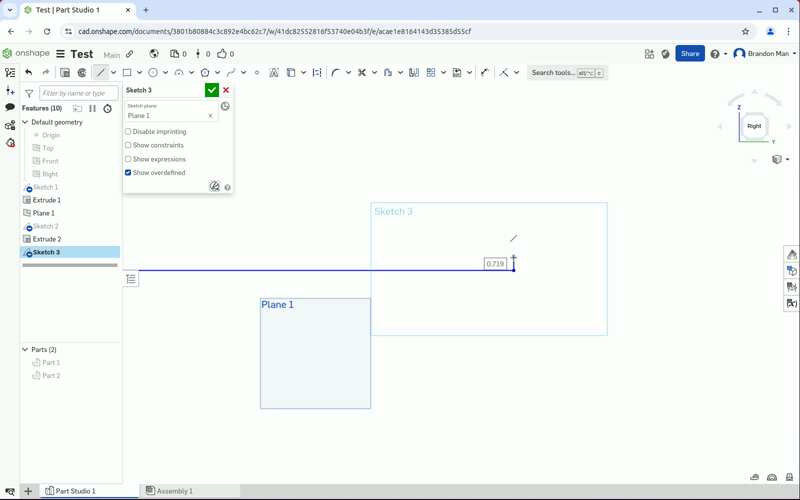
scroll(-6)
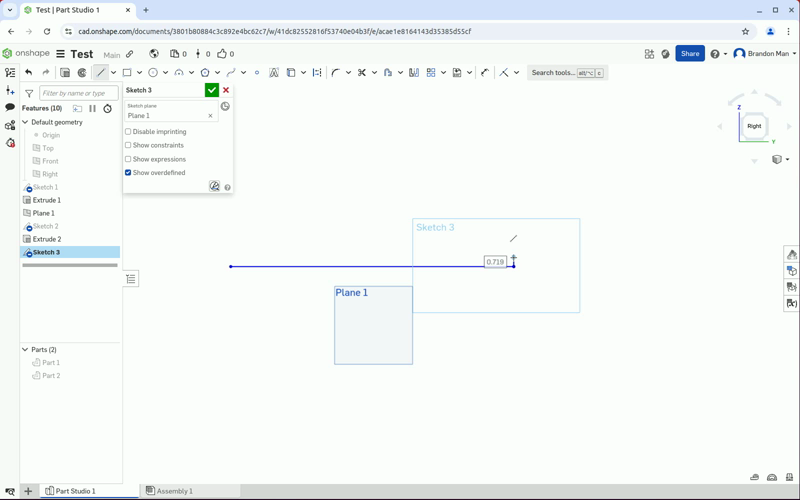
scroll(-6)
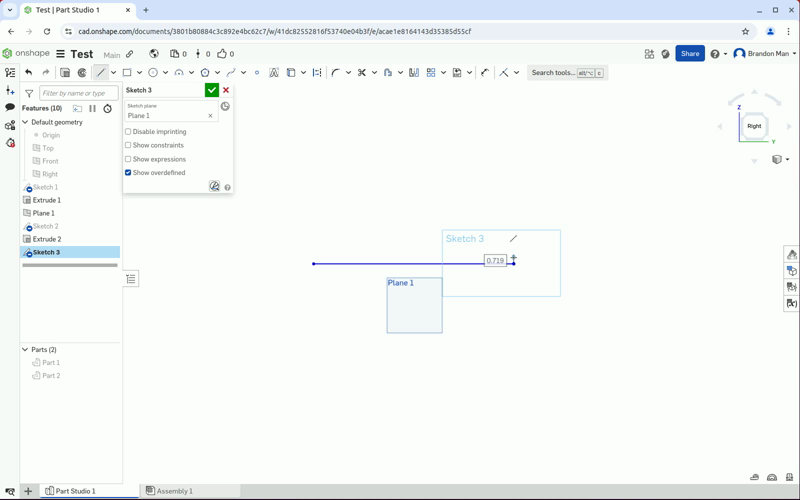
scroll(-6)
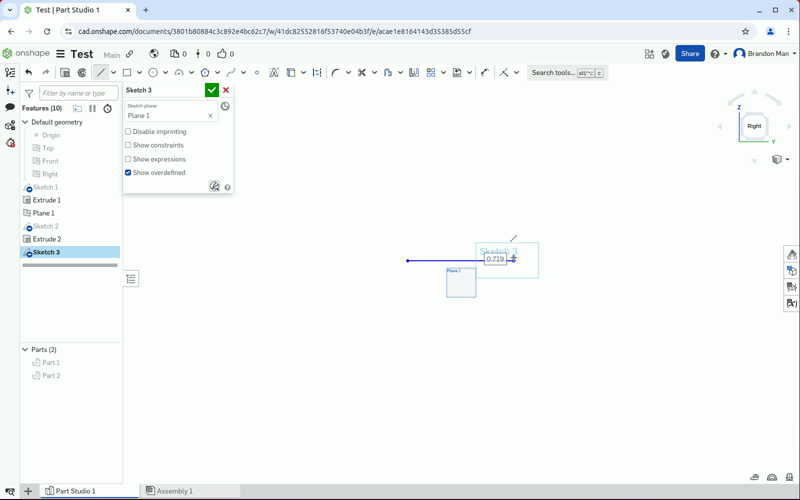
key_up(shift)
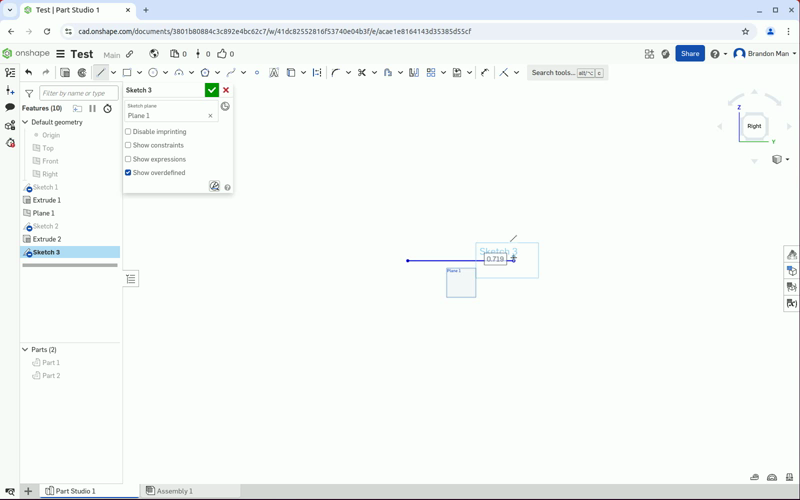
key_down(shift)
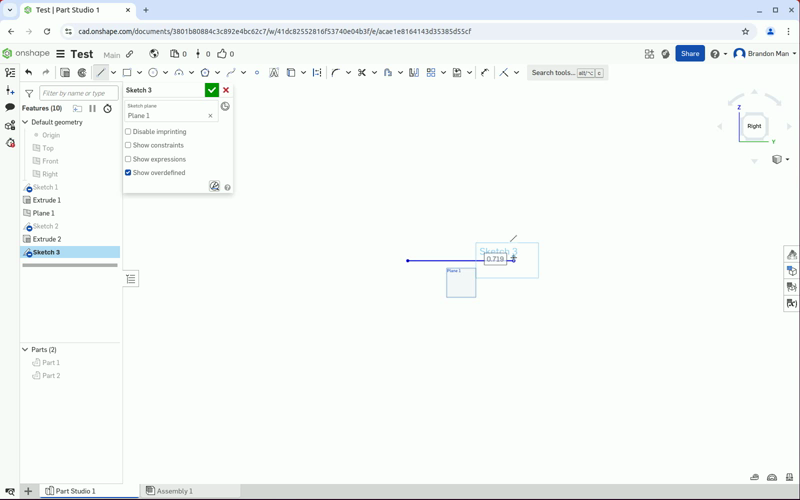
mouse_move(407, 257)
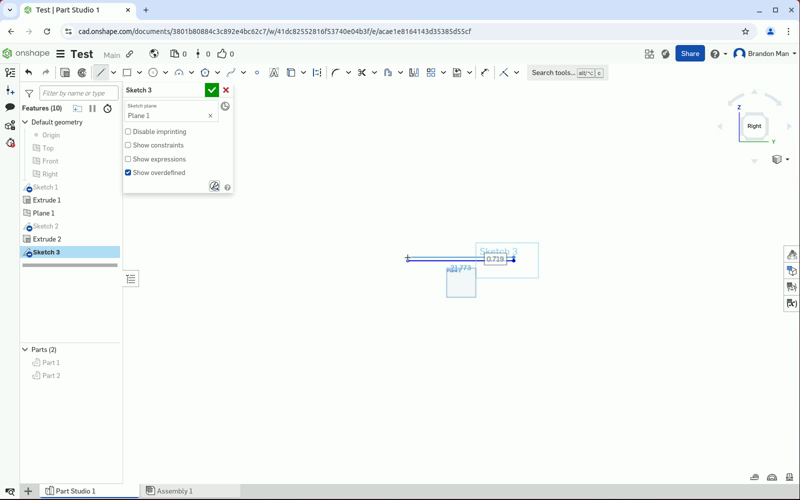
scroll(6)
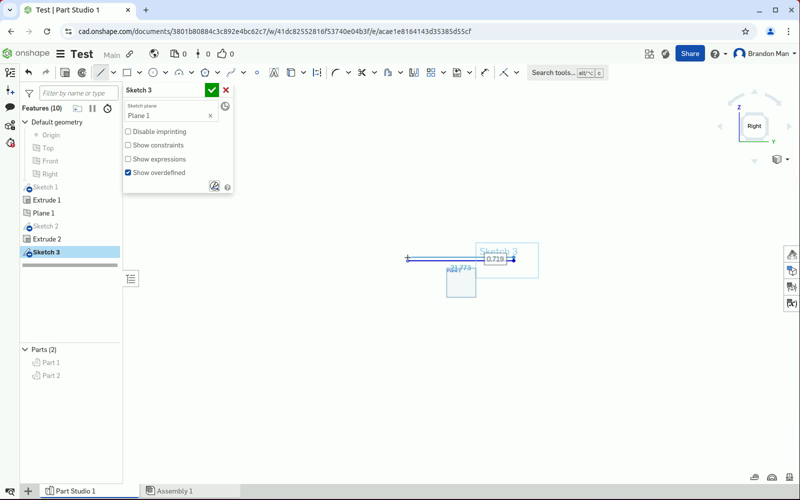
scroll(6)
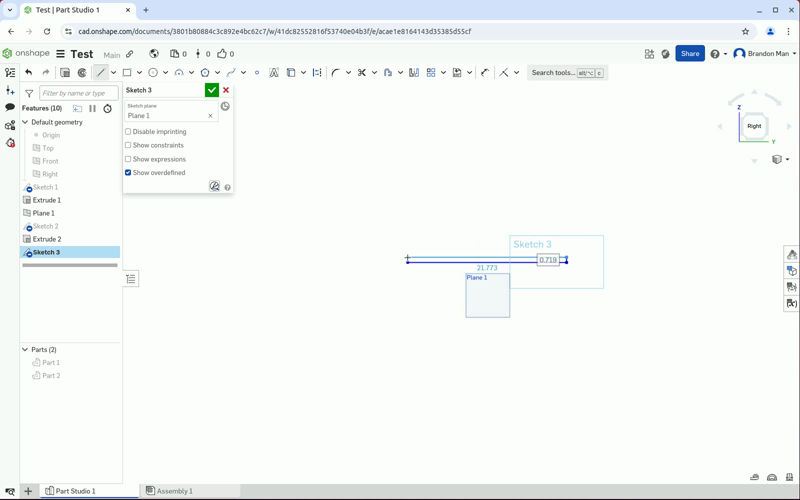
scroll(6)
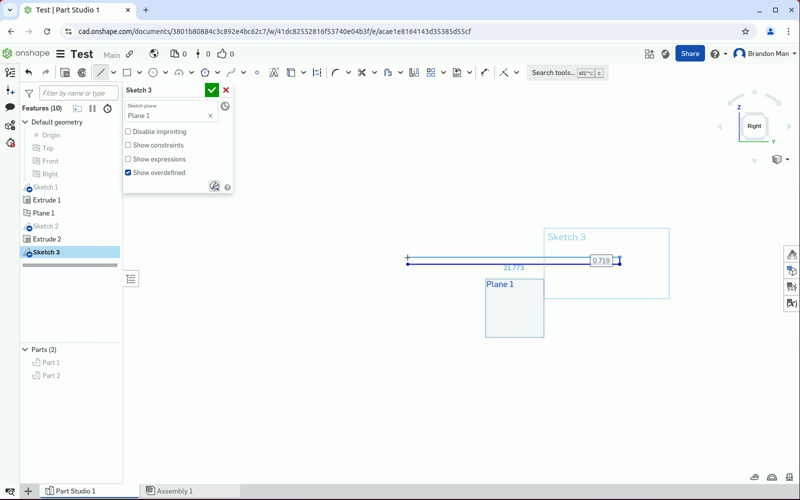
scroll(6)
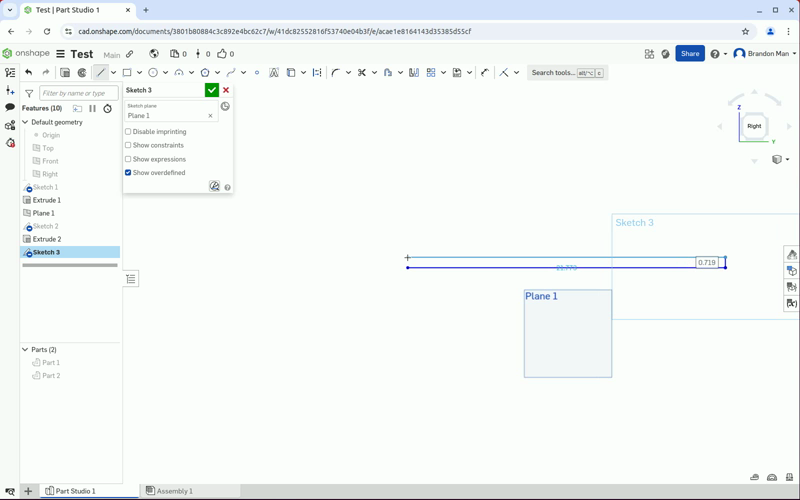
scroll(6)
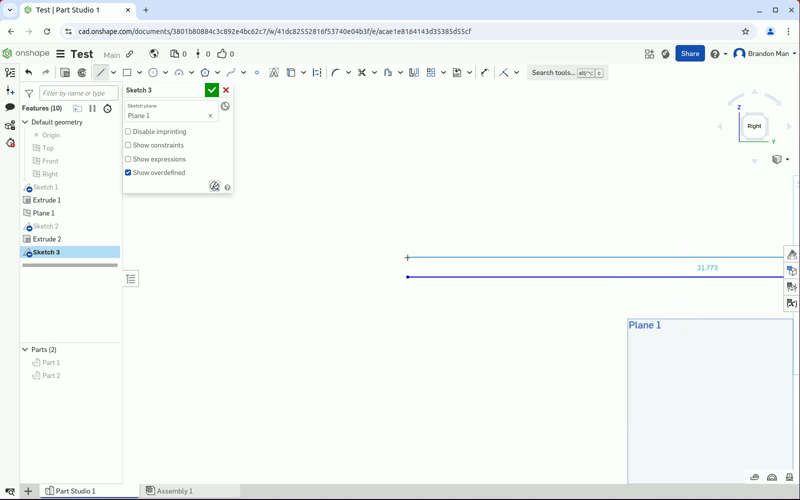
scroll(6)
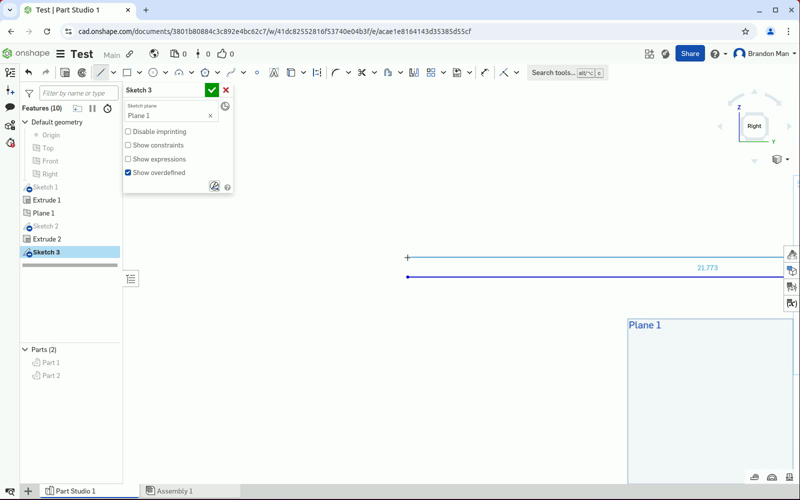
scroll(6)
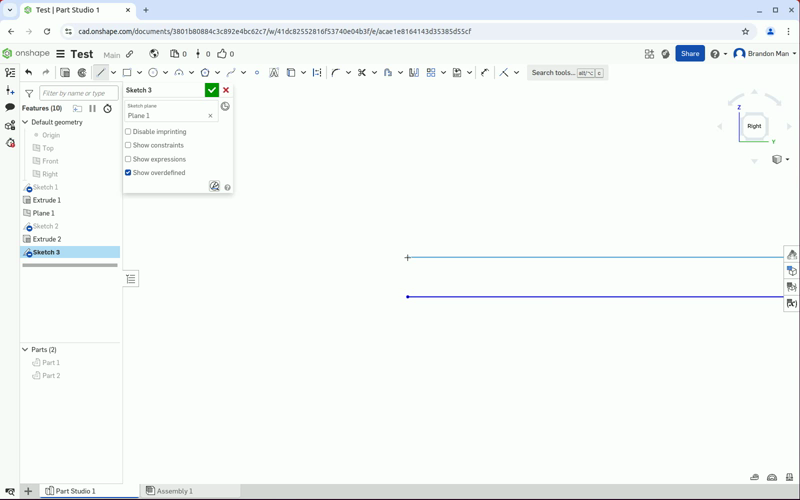
click(407, 257)
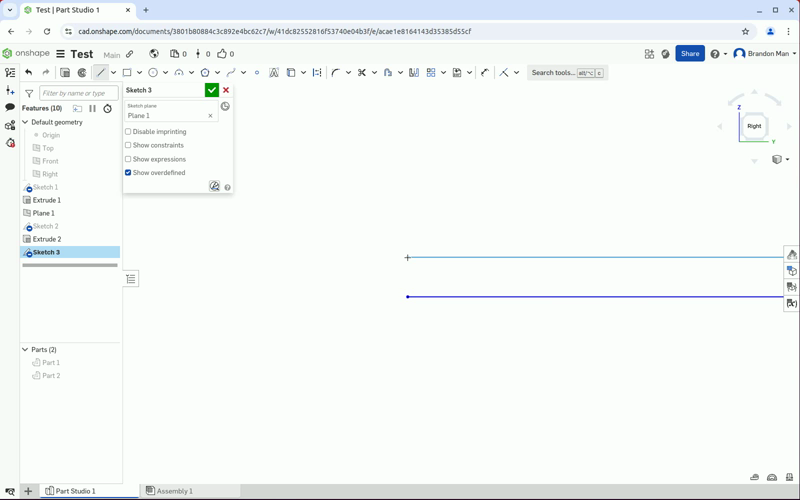
scroll(-6)
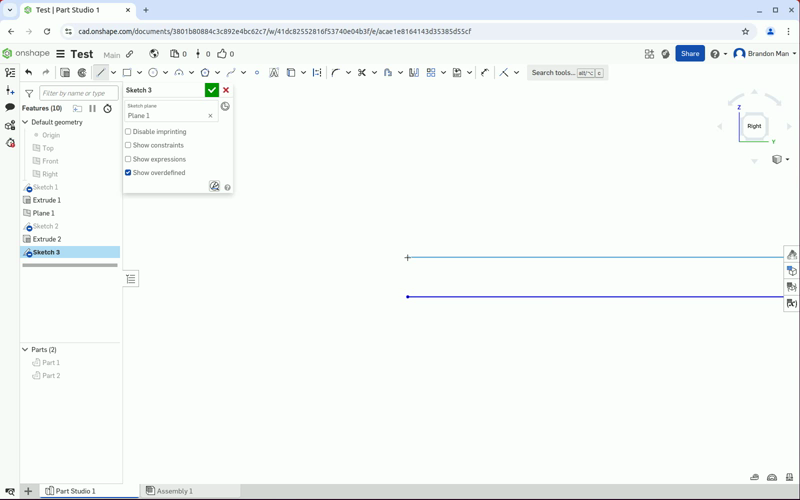
scroll(-6)
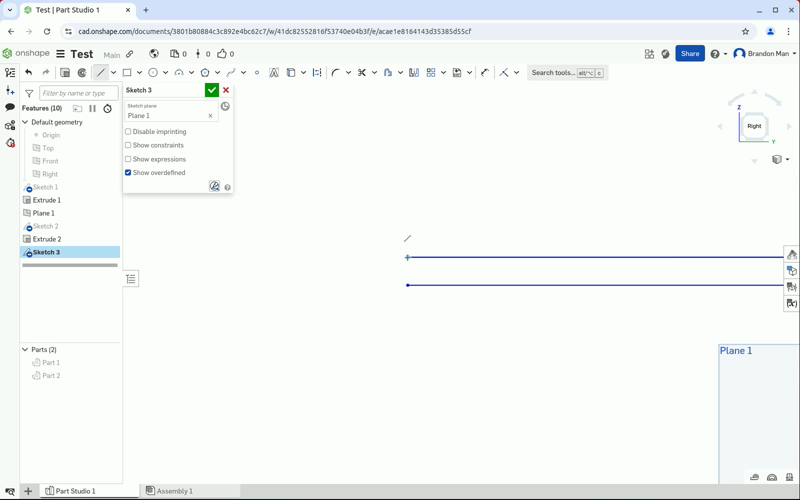
scroll(-6)
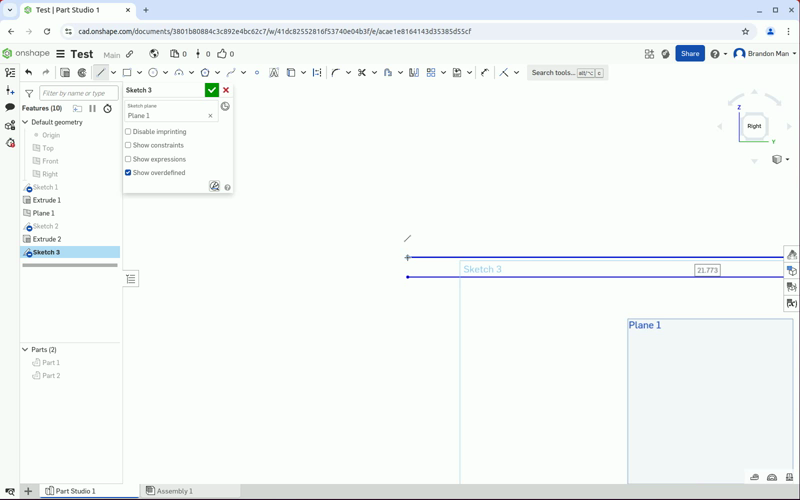
scroll(-6)
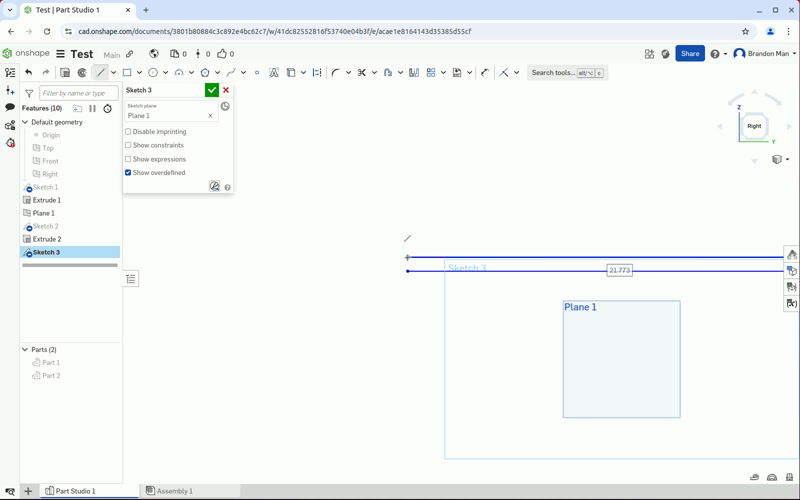
scroll(-6)
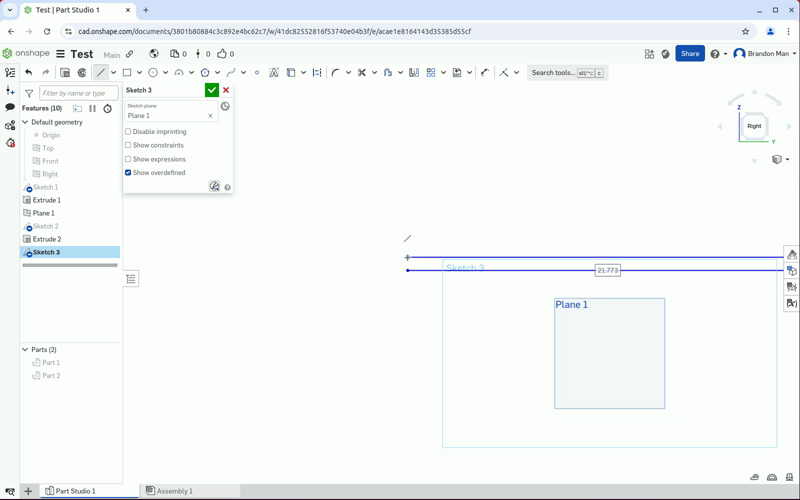
scroll(-6)
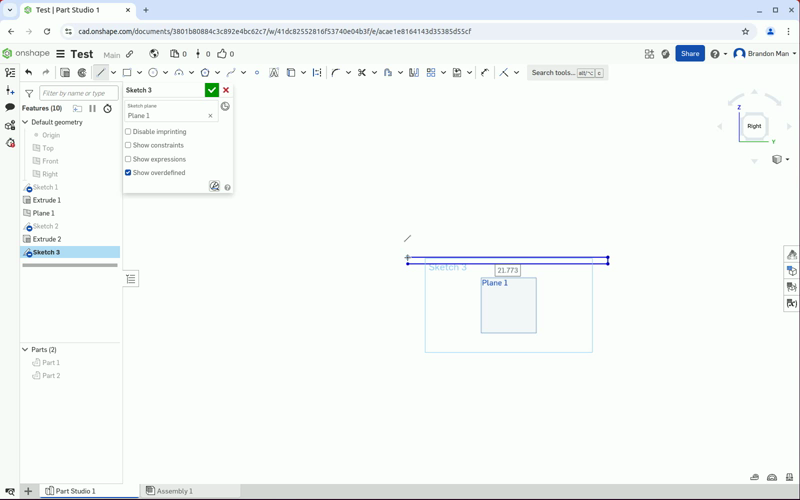
scroll(-6)
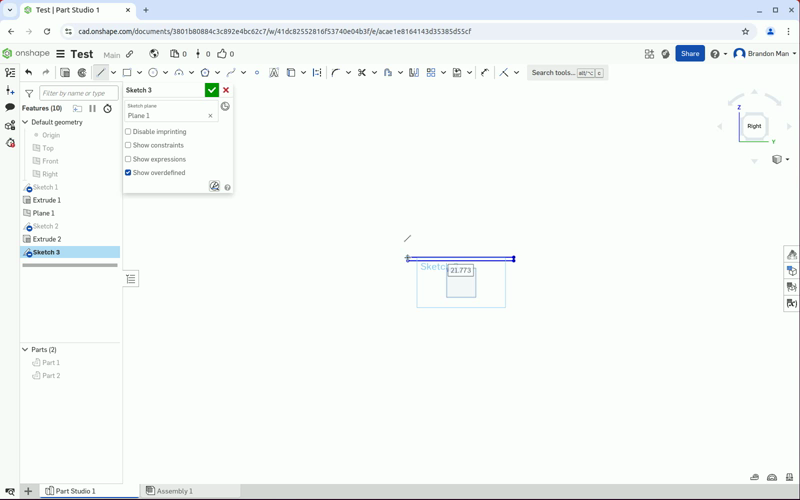
key_up(shift)
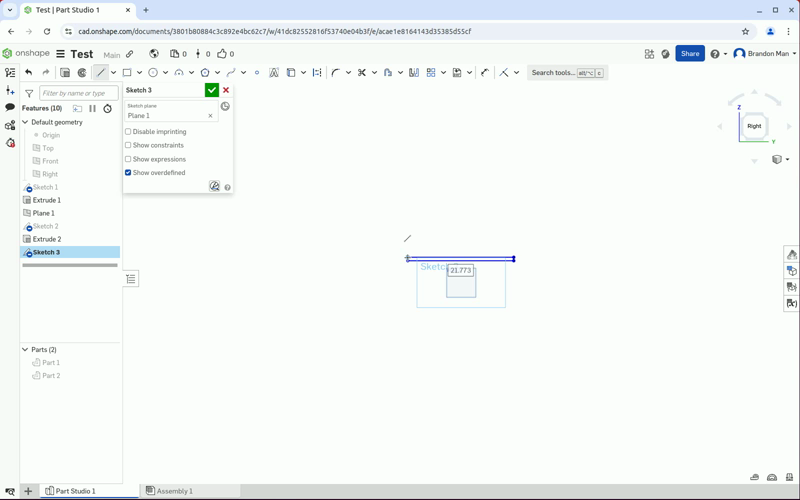
mouse_move(437, 257)
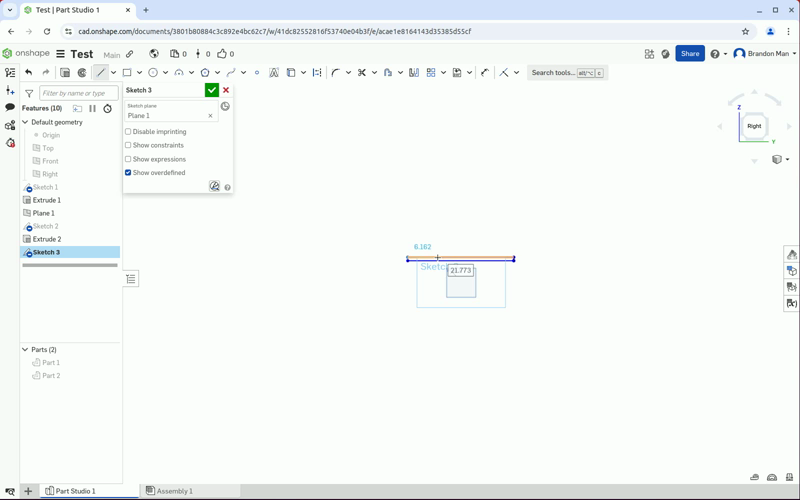
key_down(shift)
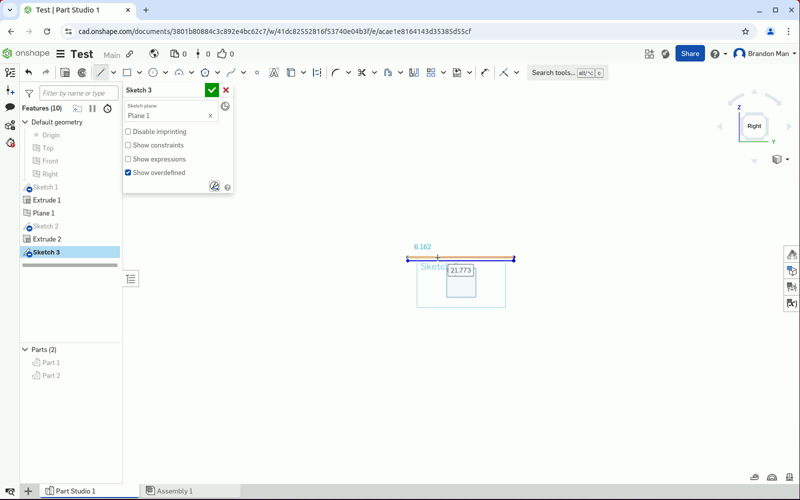
mouse_move(407, 260)
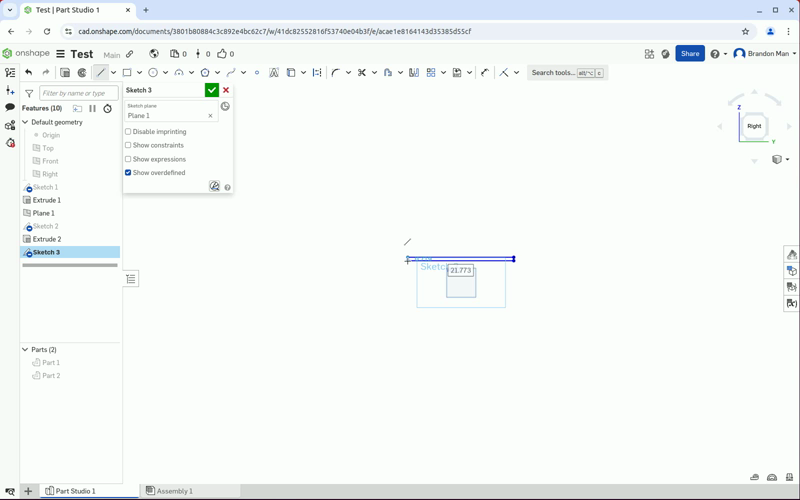
scroll(6)
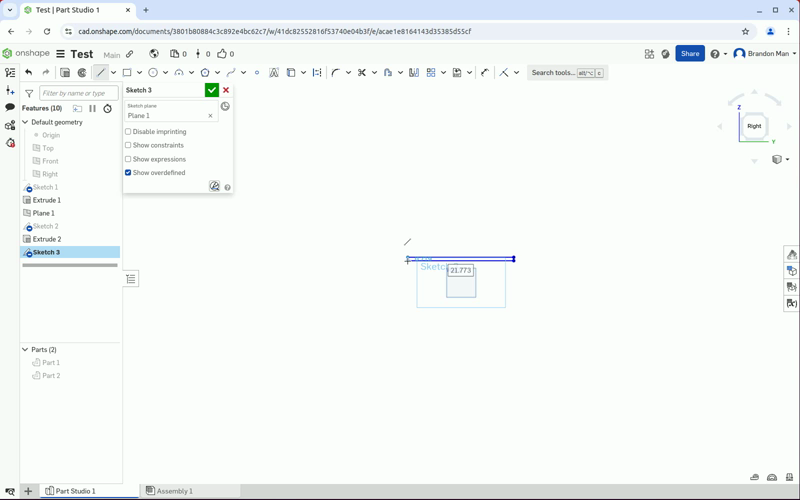
scroll(6)
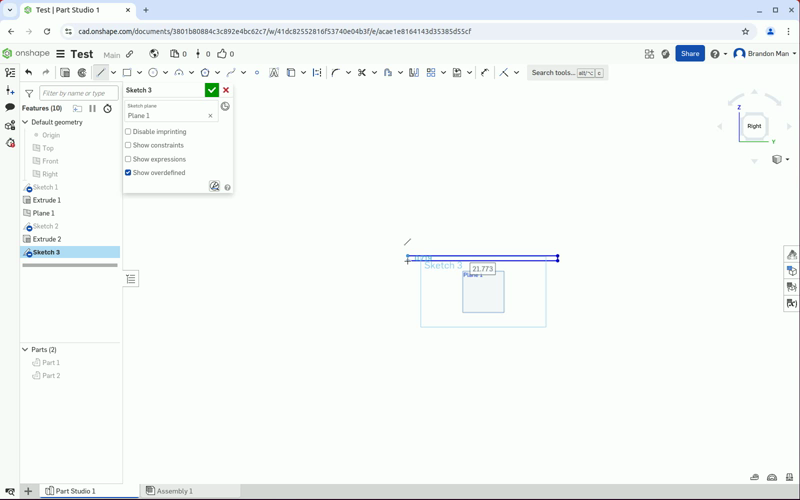
scroll(6)
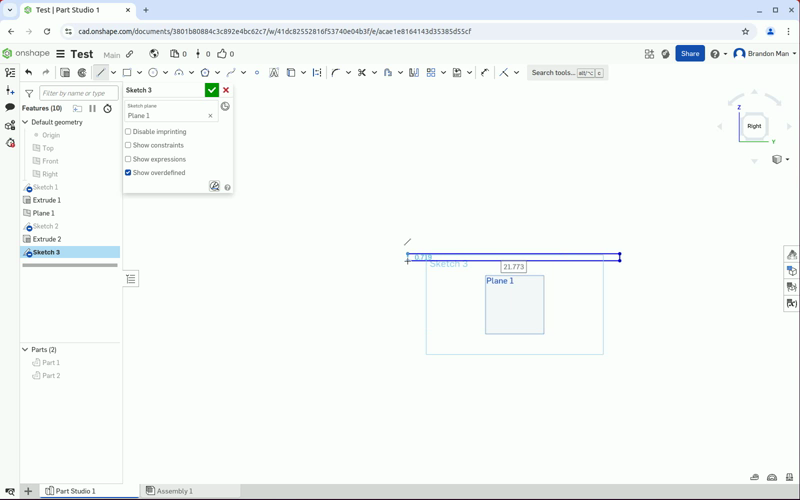
scroll(6)
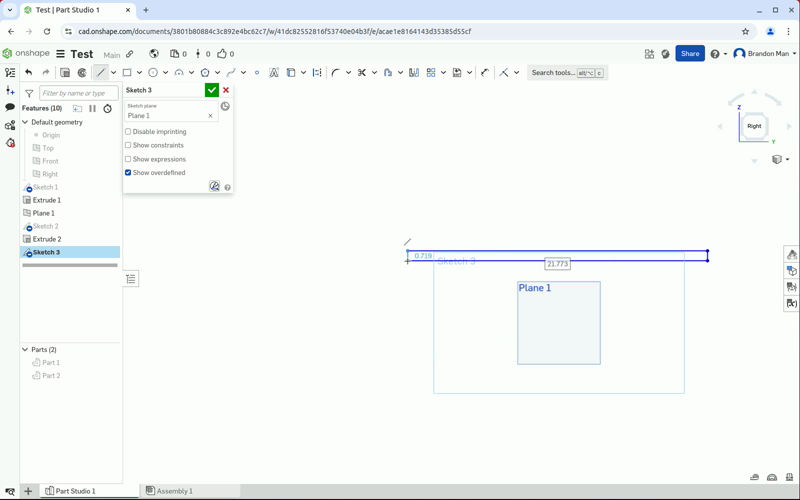
scroll(6)
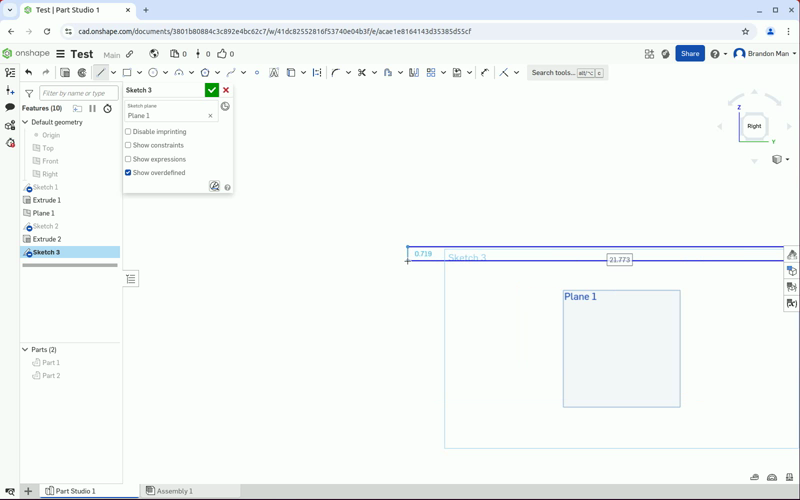
scroll(6)
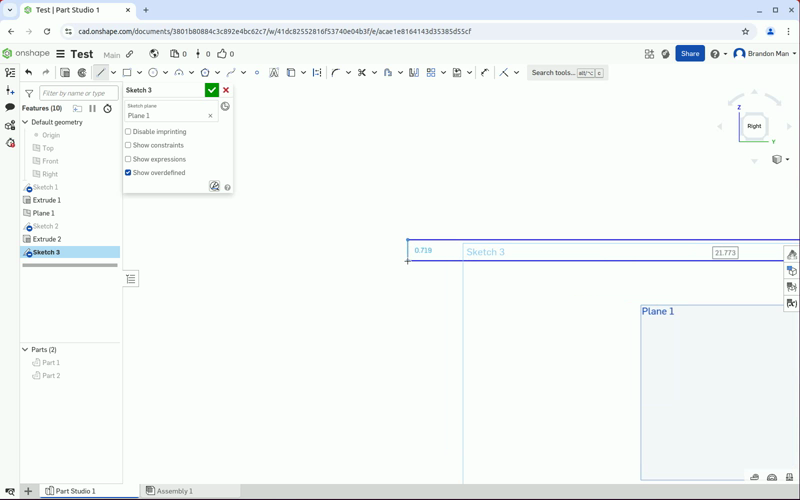
scroll(6)
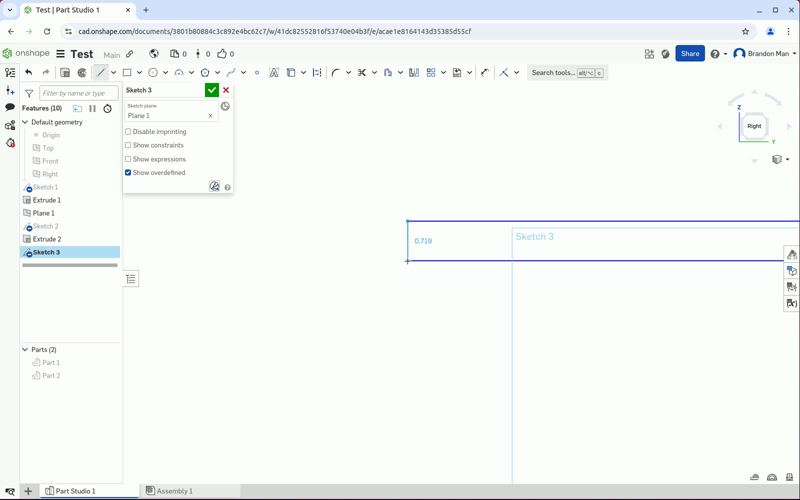
key_up(shift)
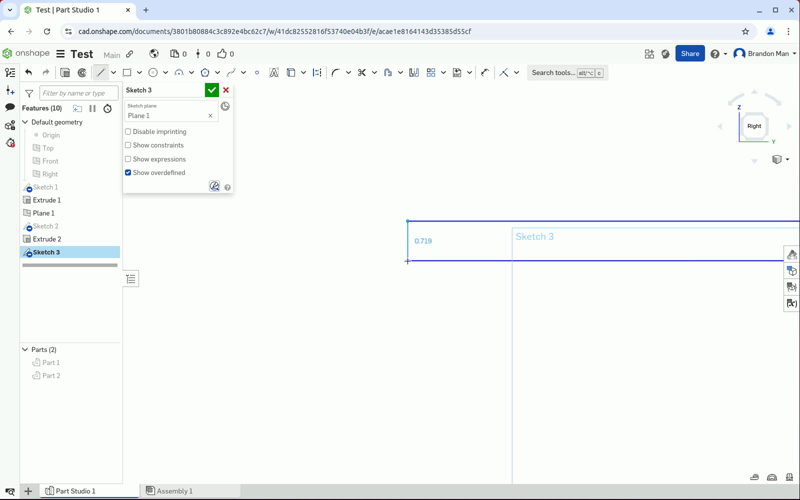
click(407, 260)
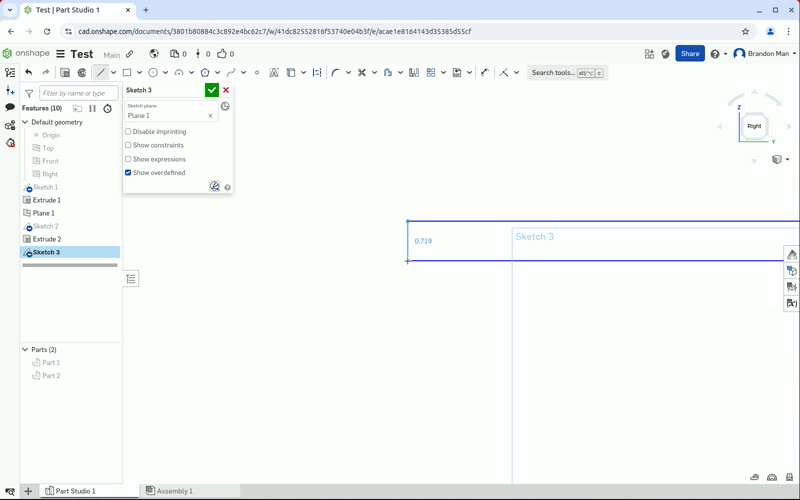
scroll(-6)
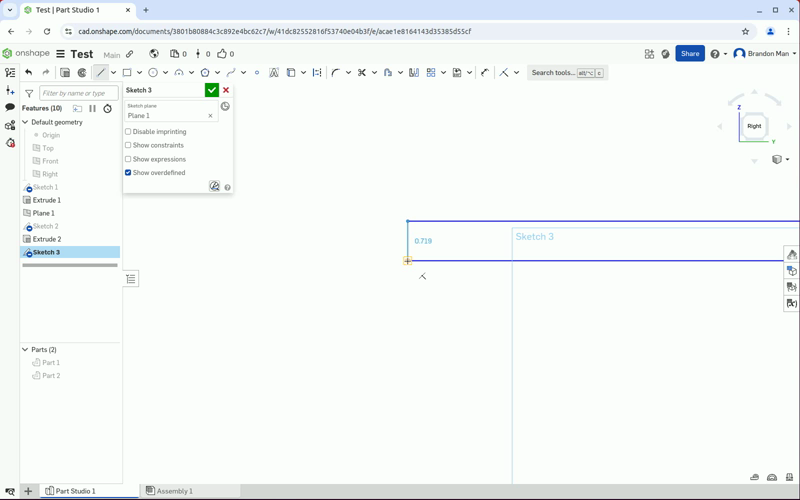
scroll(-6)
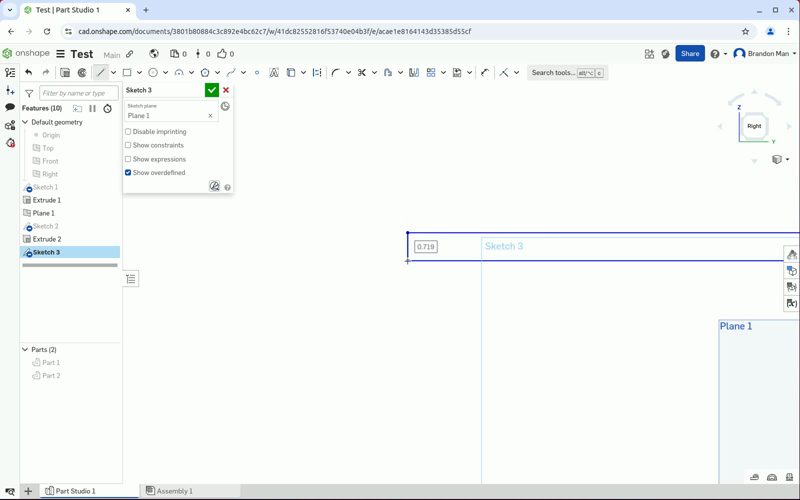
scroll(-6)
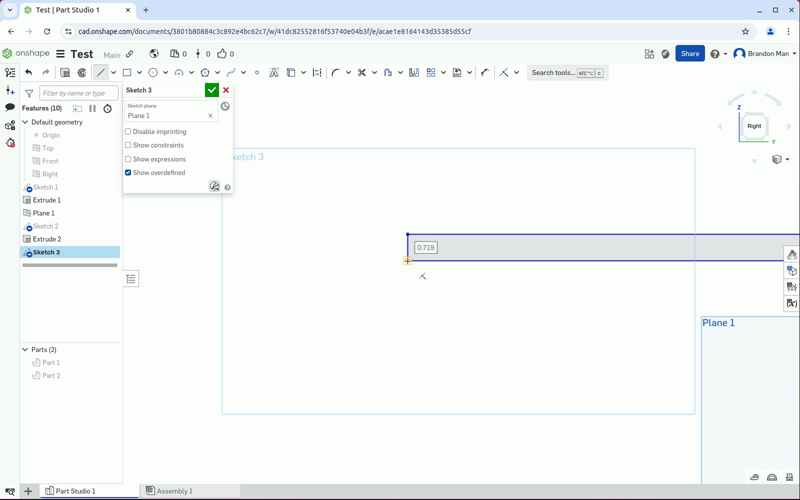
scroll(-6)
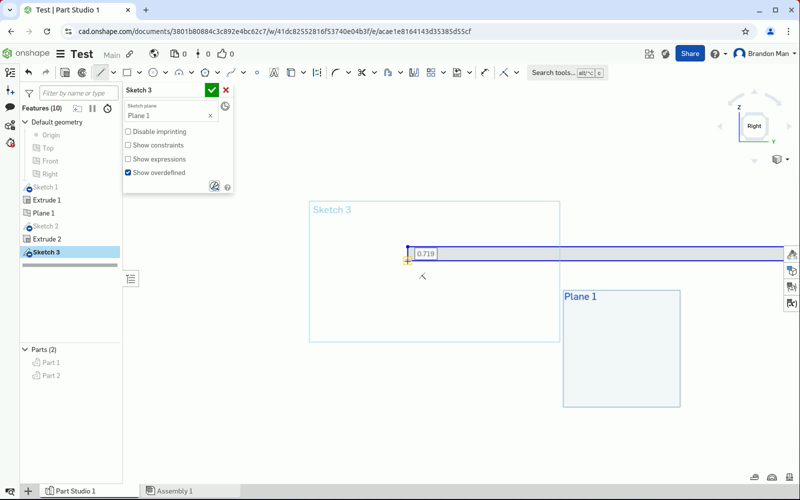
scroll(-6)
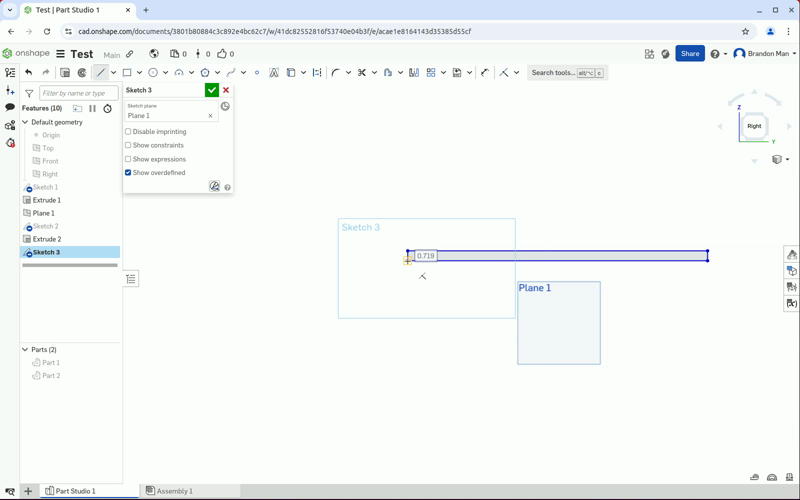
scroll(-6)
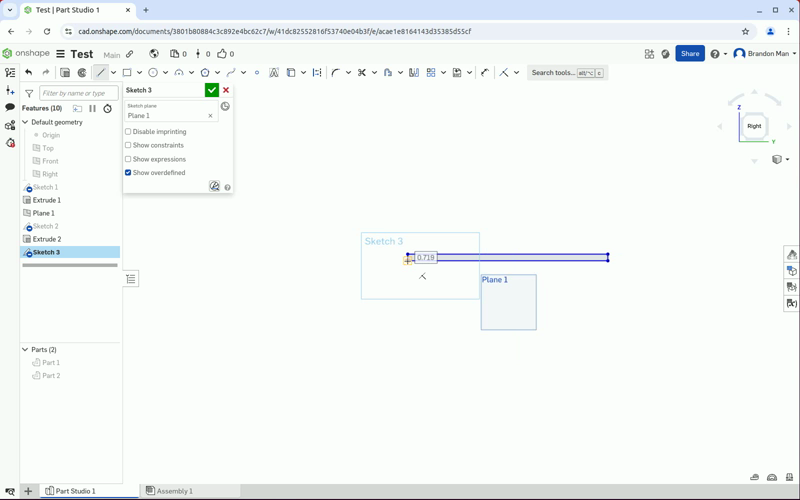
scroll(-6)
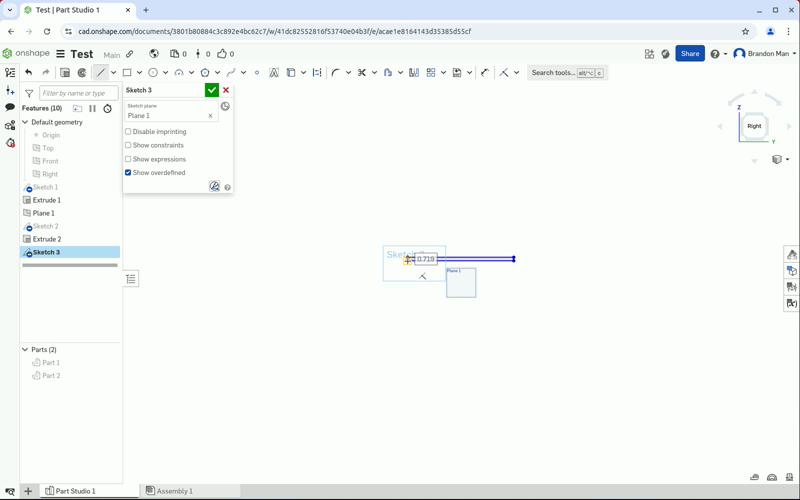
key(esc)
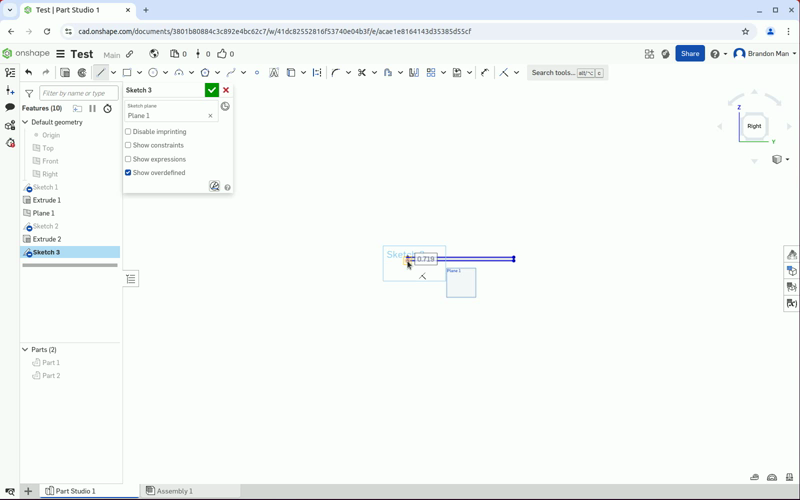
mouse_move(436, 260)
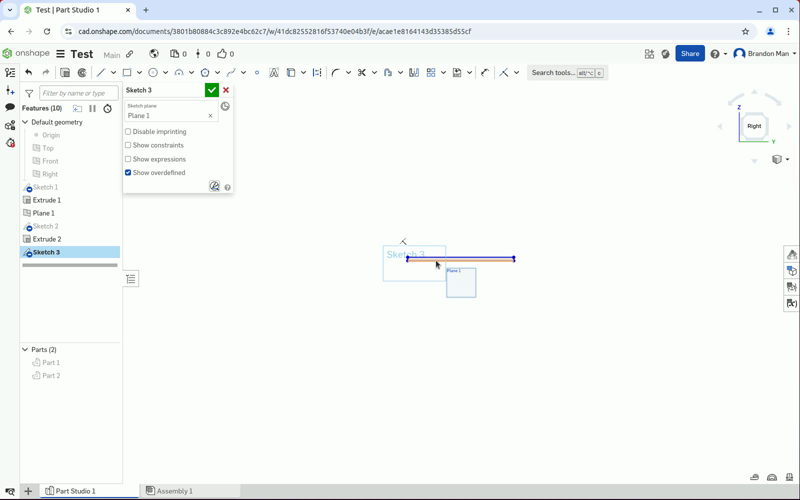
scroll(6)
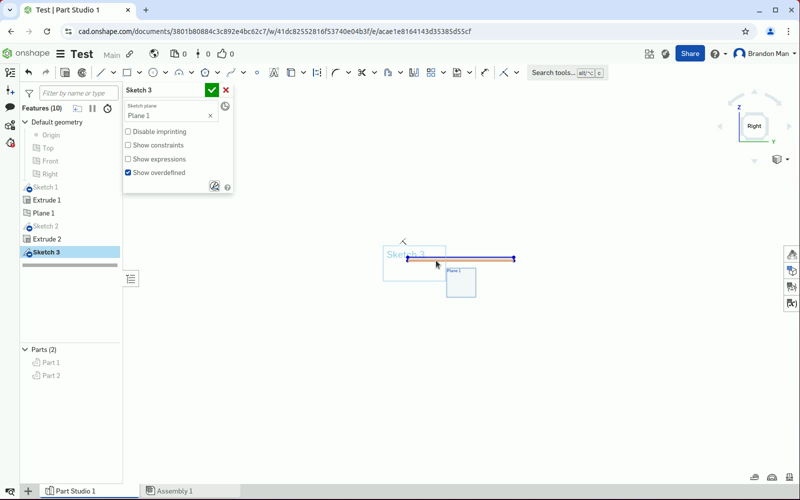
scroll(6)
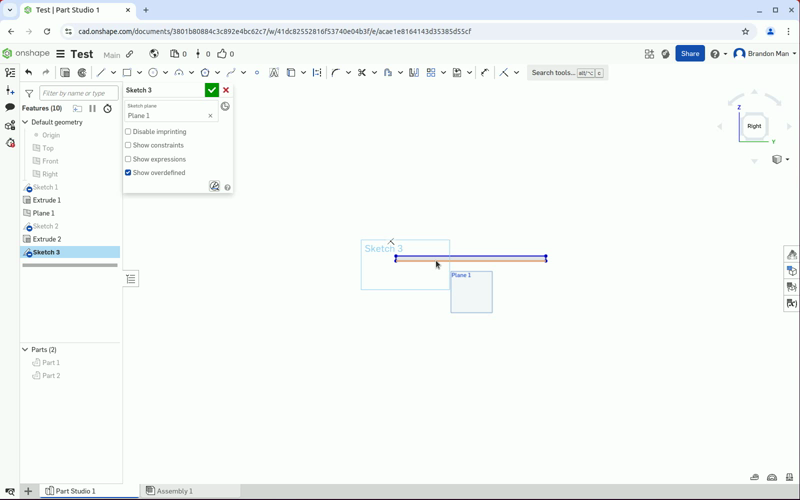
scroll(6)
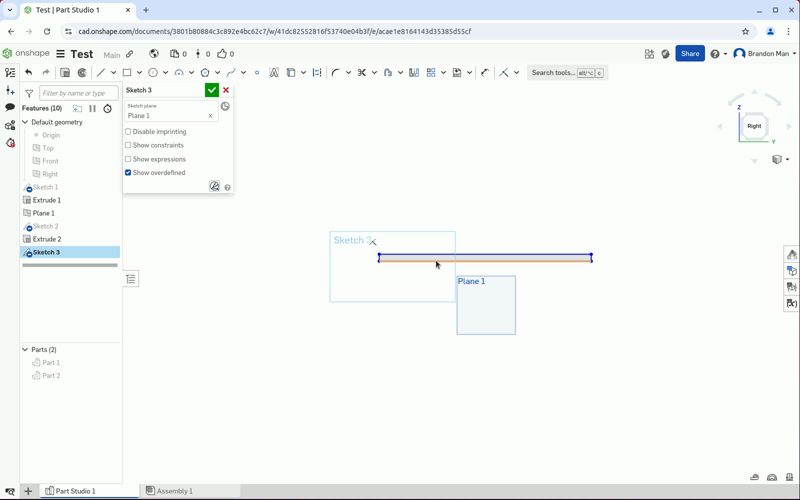
scroll(6)
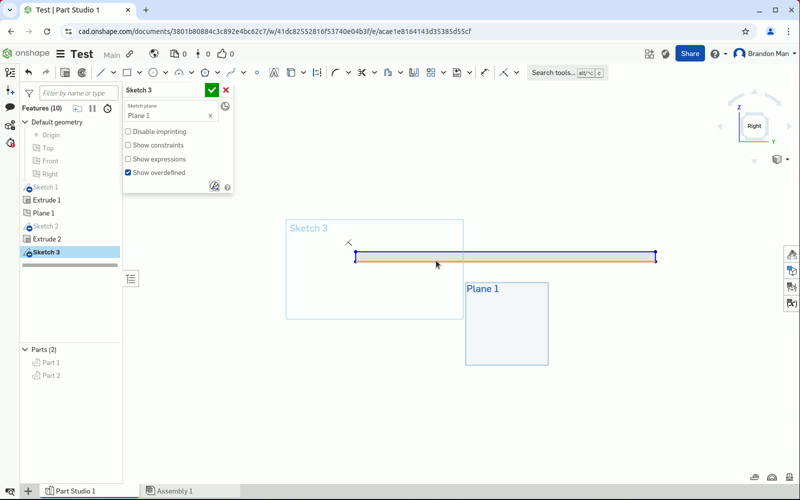
scroll(6)
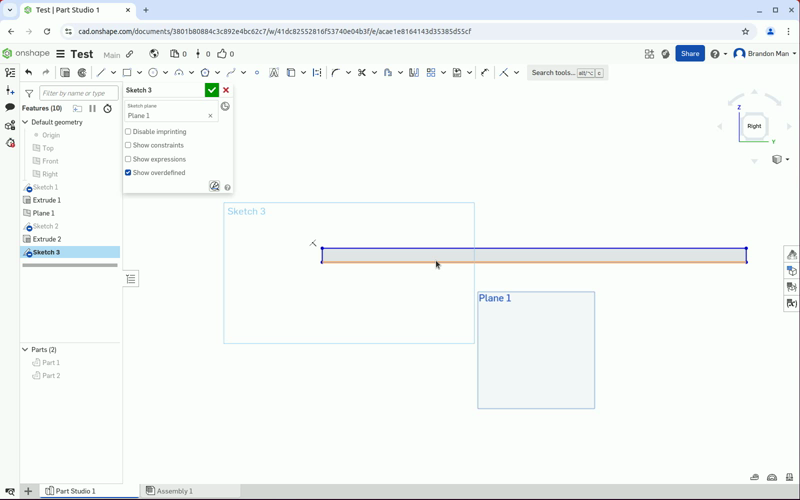
scroll(6)
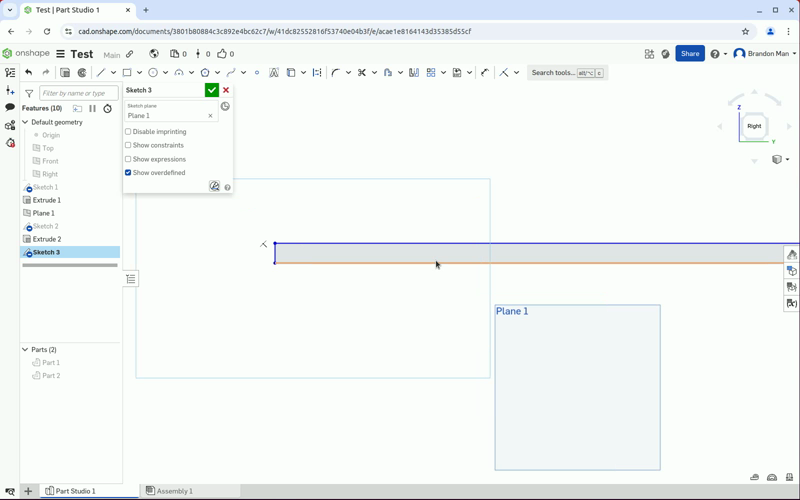
scroll(6)
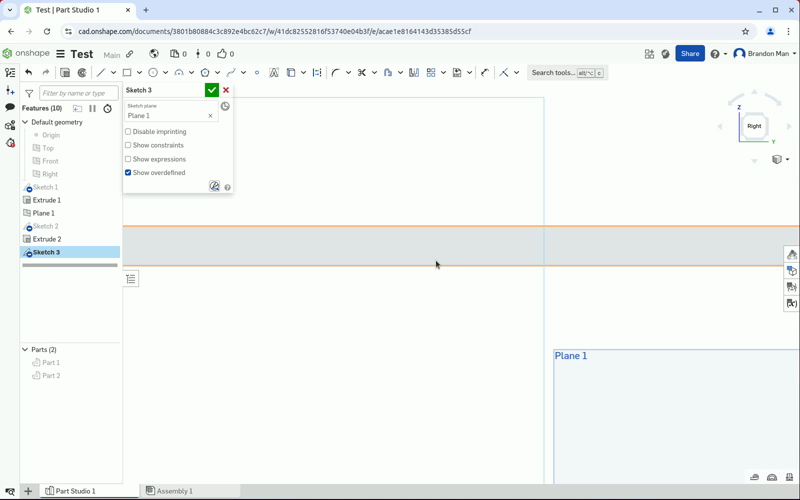
click(436, 260)
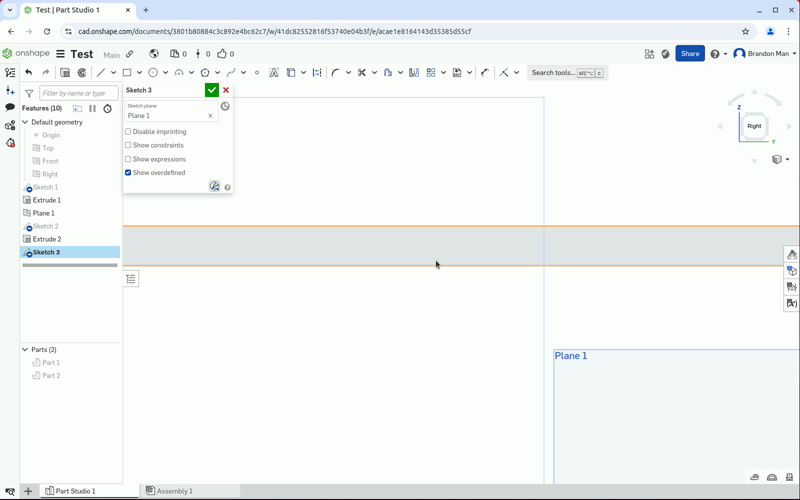
scroll(-6)
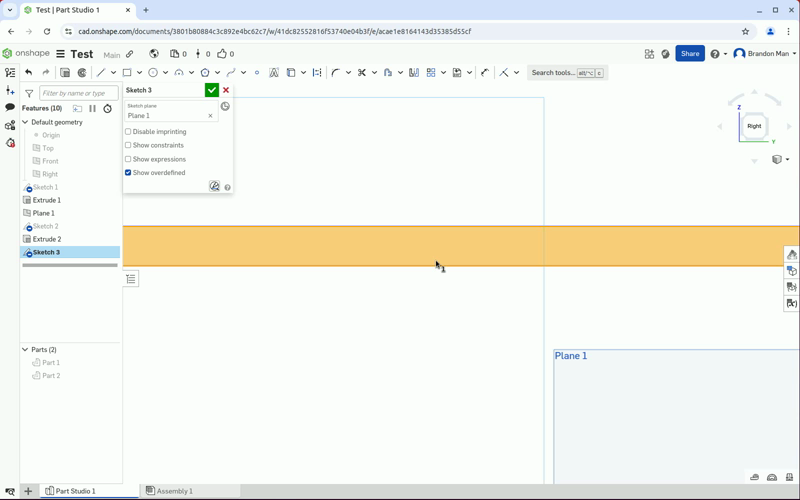
scroll(-6)
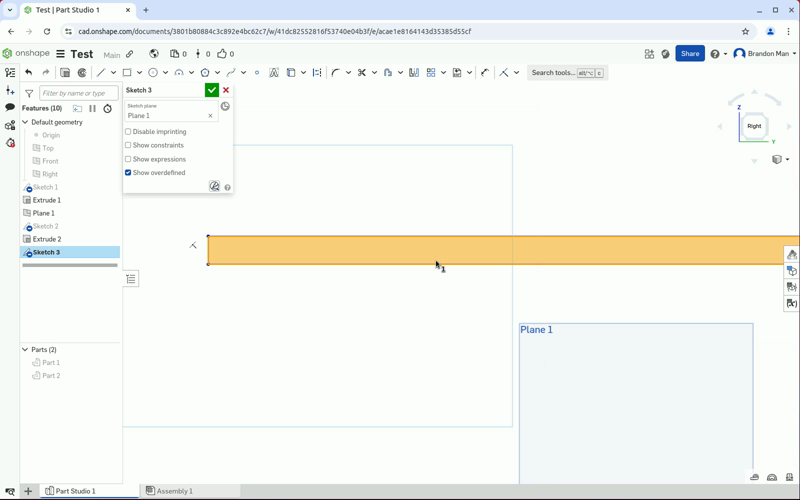
scroll(-6)
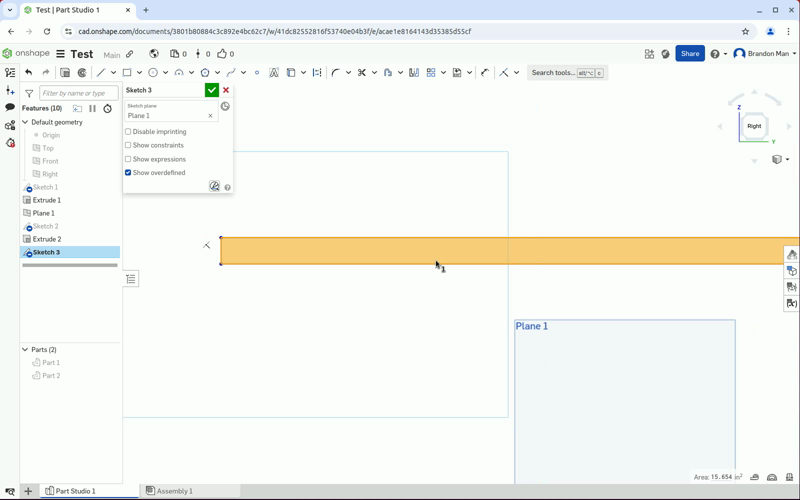
scroll(-6)
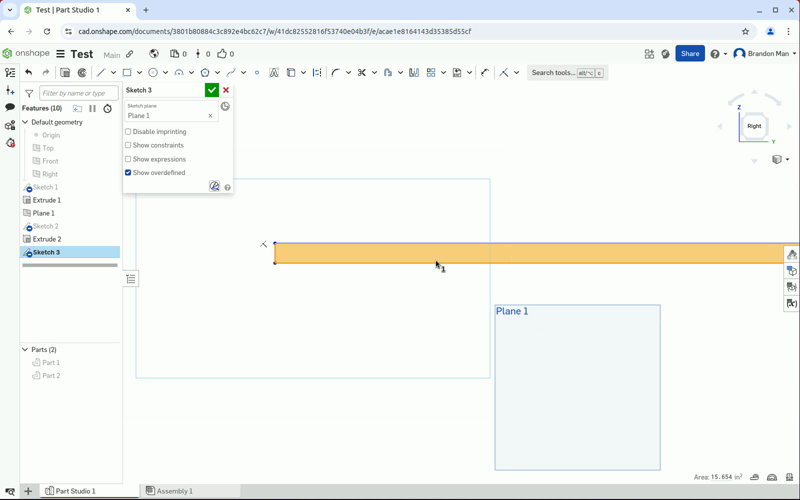
scroll(-6)
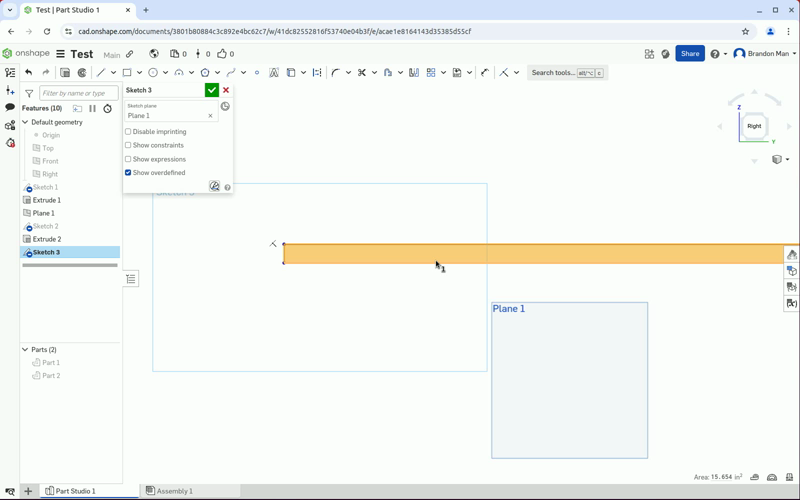
scroll(-6)
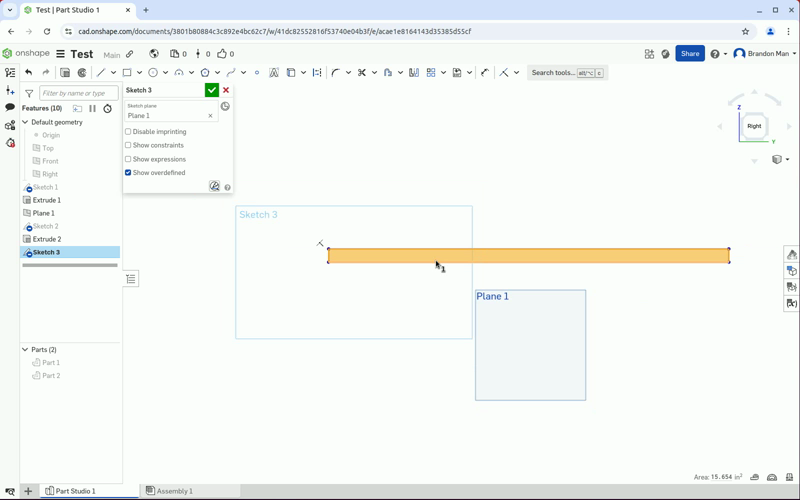
scroll(-6)
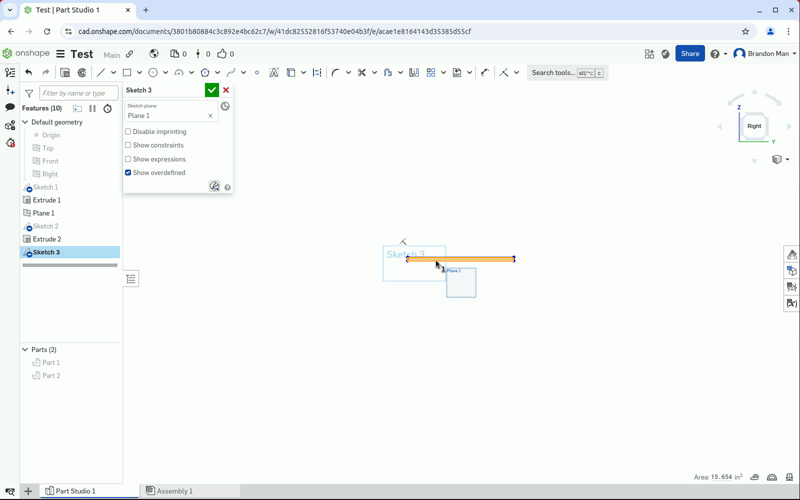
mouse_move(73, 352)
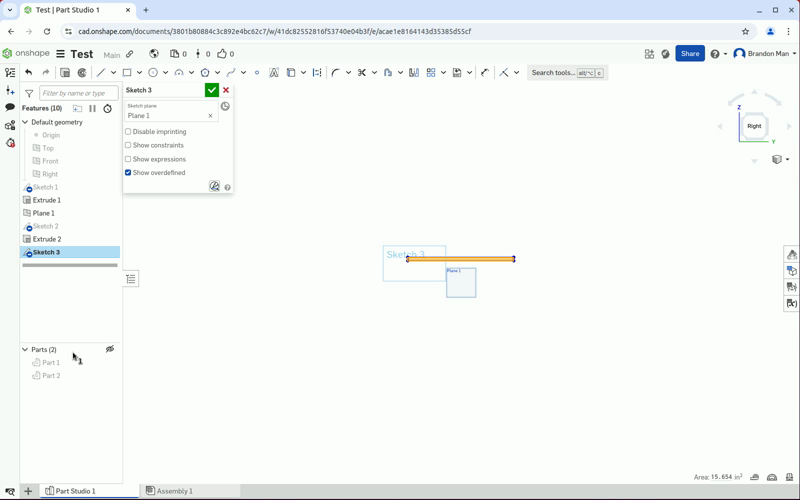
key(shift+y)
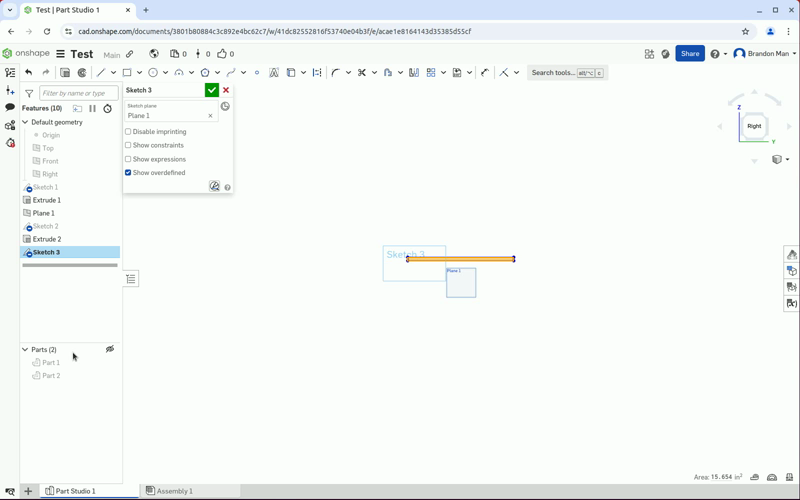
key(shift+e)
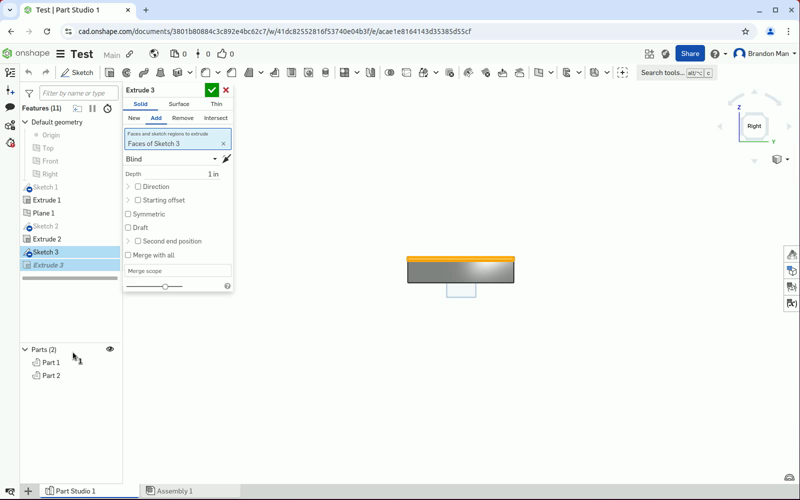
mouse_move(143, 106)
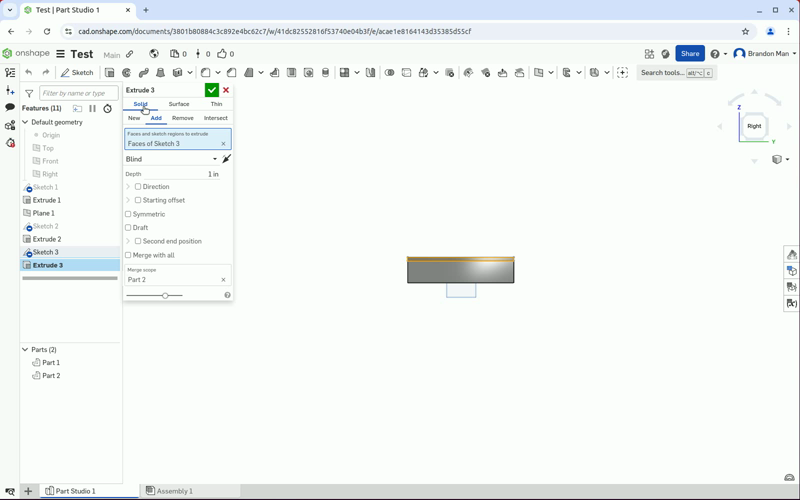
click(143, 106)
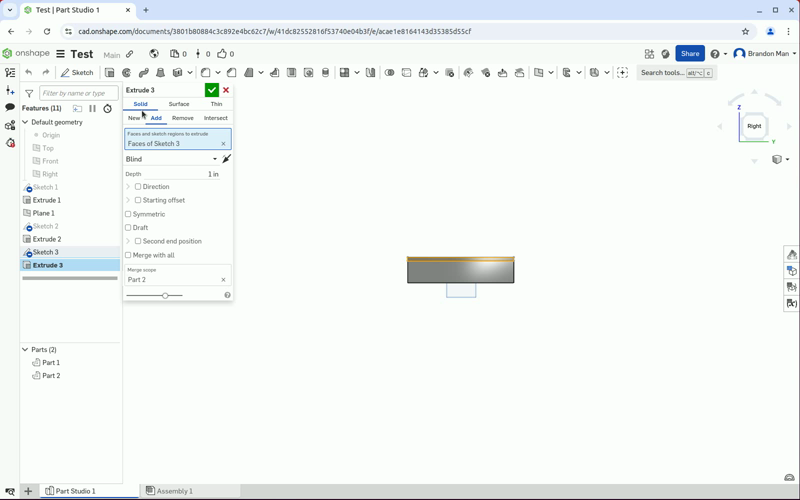
mouse_move(137, 120)
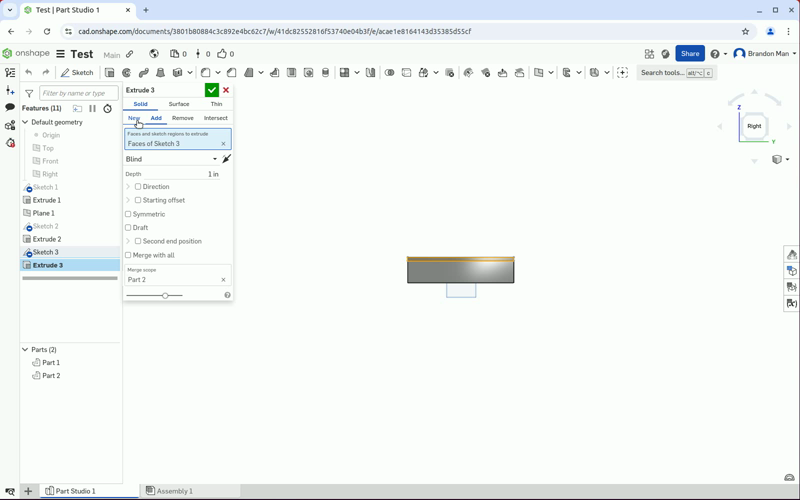
click(137, 120)
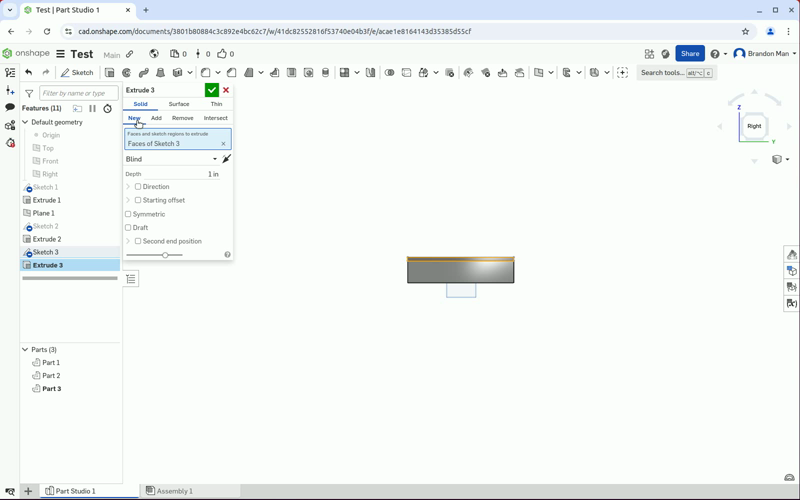
key(tab, 4)
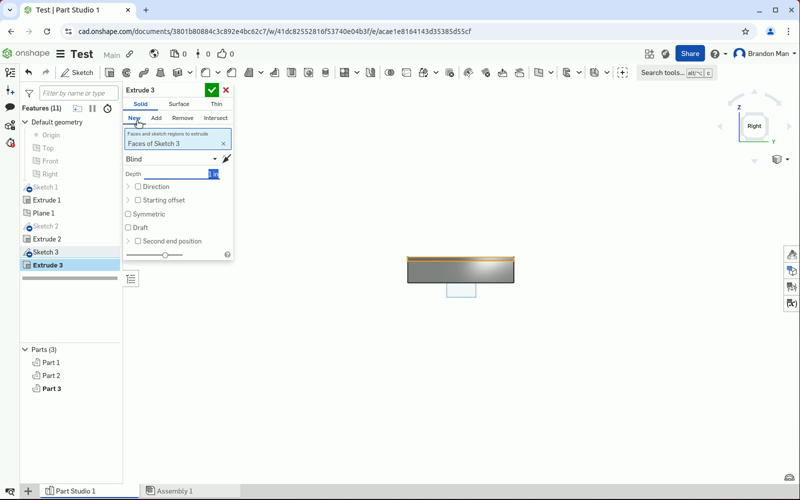
text(0.722)
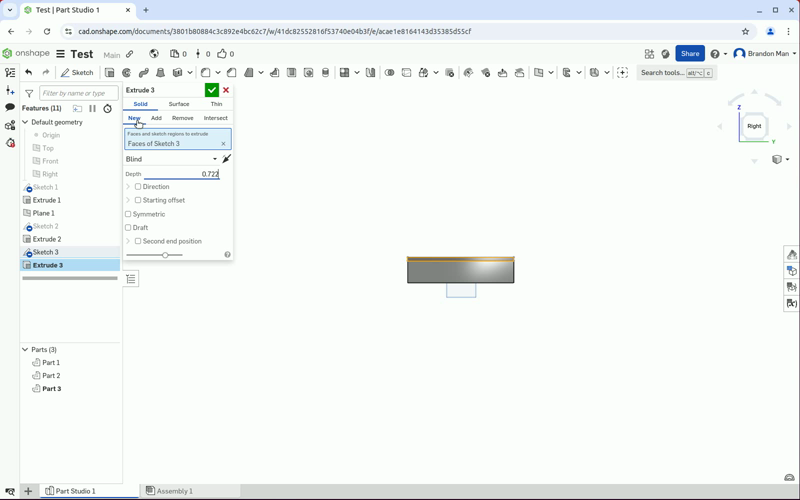
key(enter)
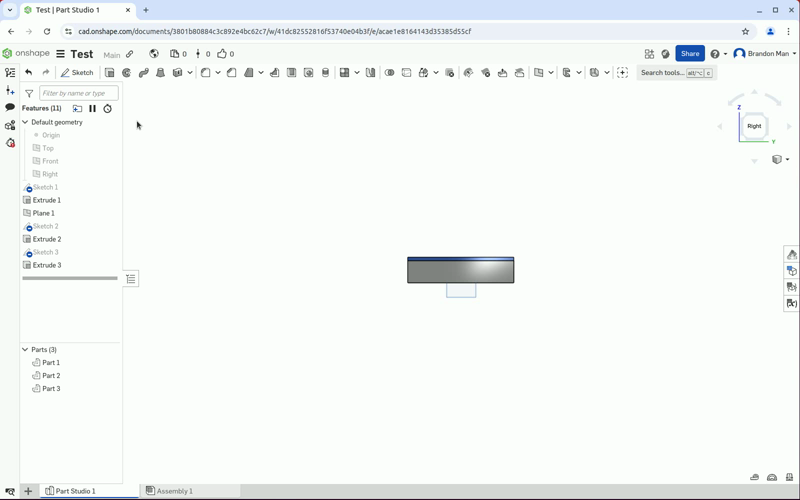
key(shift+h)
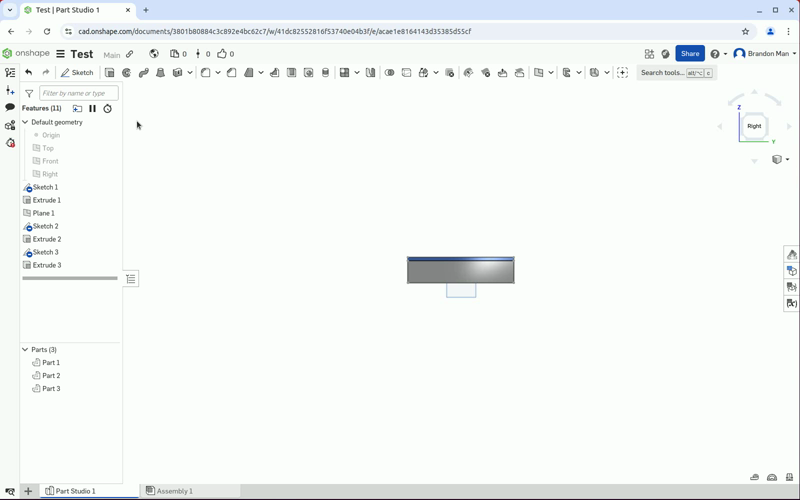
key(shift+h)
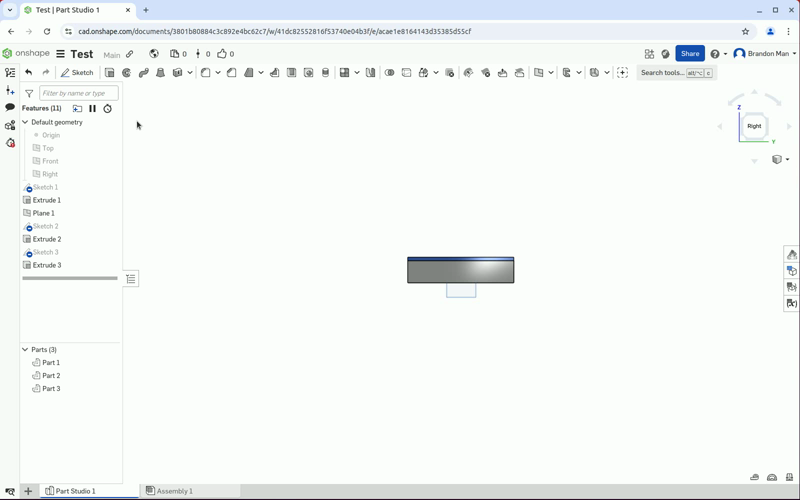
mouse_move(73, 189)
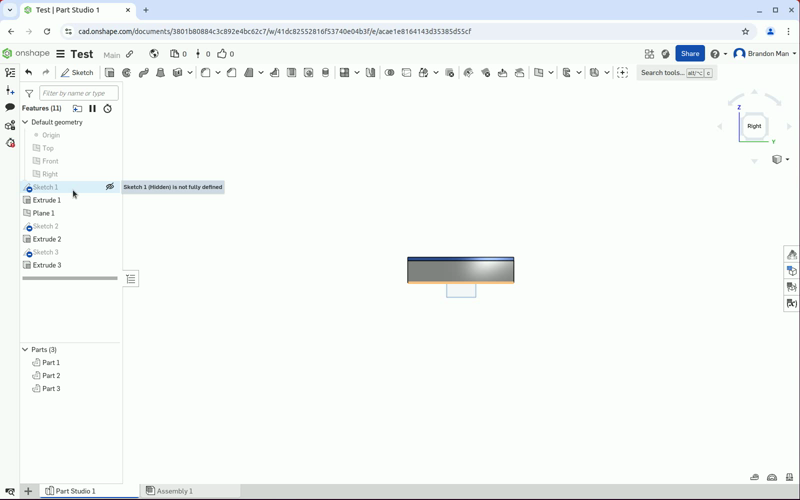
click(73, 189)
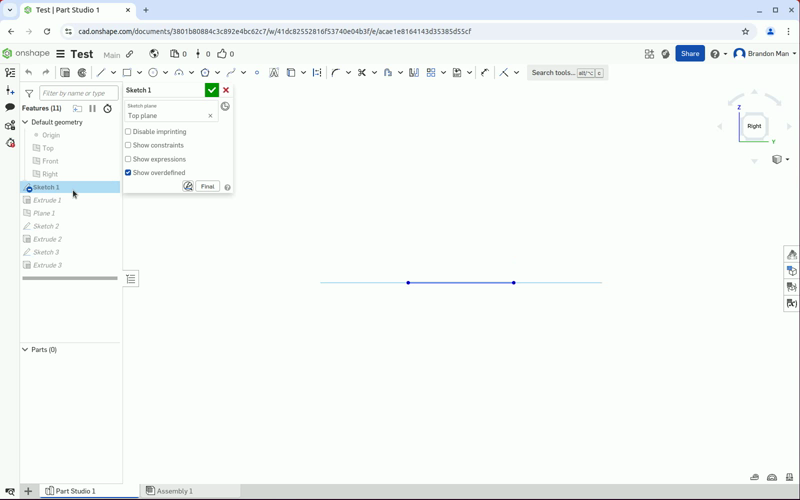
mouse_move(229, 92)
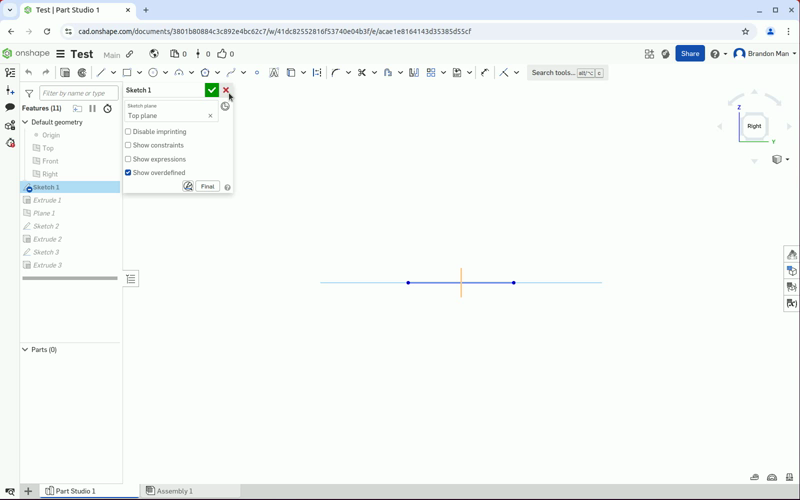
click(229, 92)
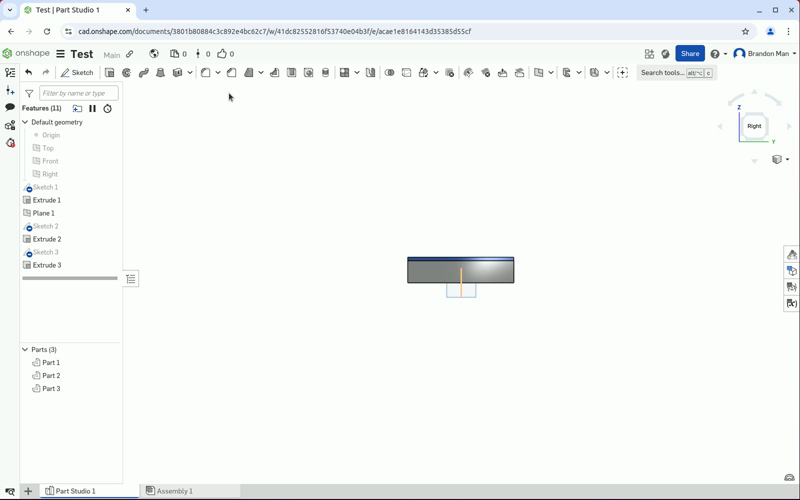
mouse_move(73, 352)
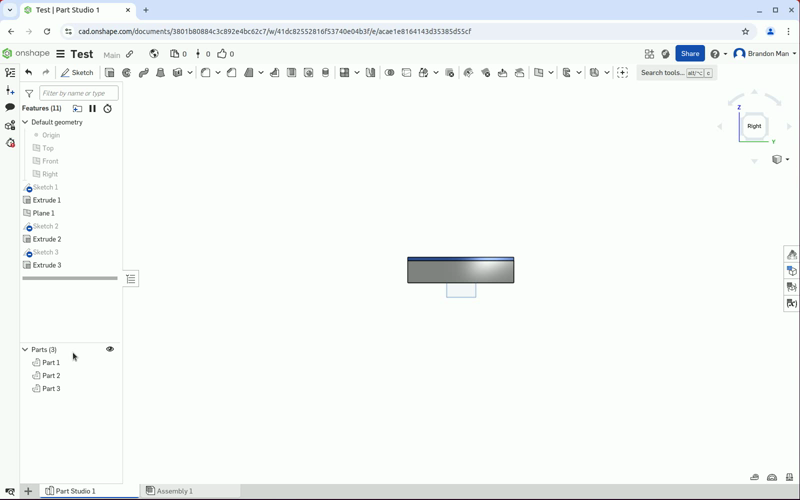
key(y)
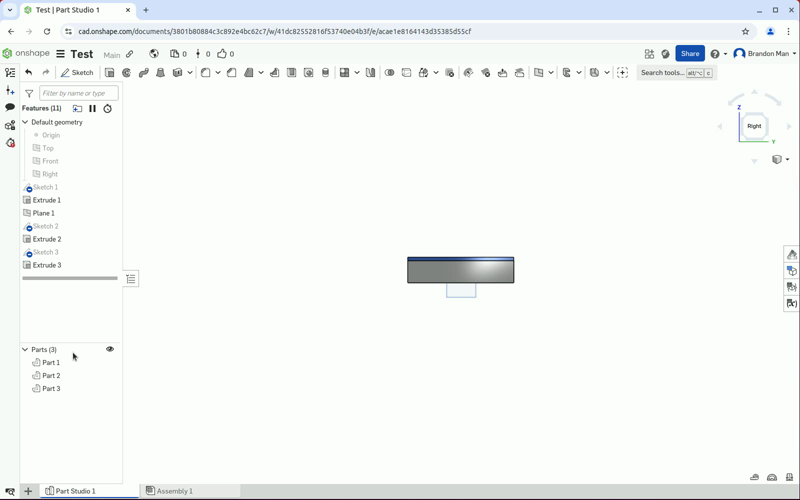
key(shift+p)
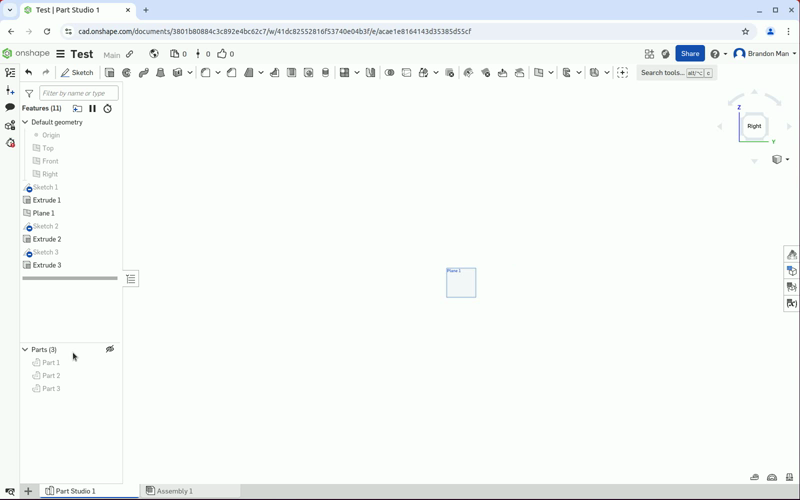
key(space)
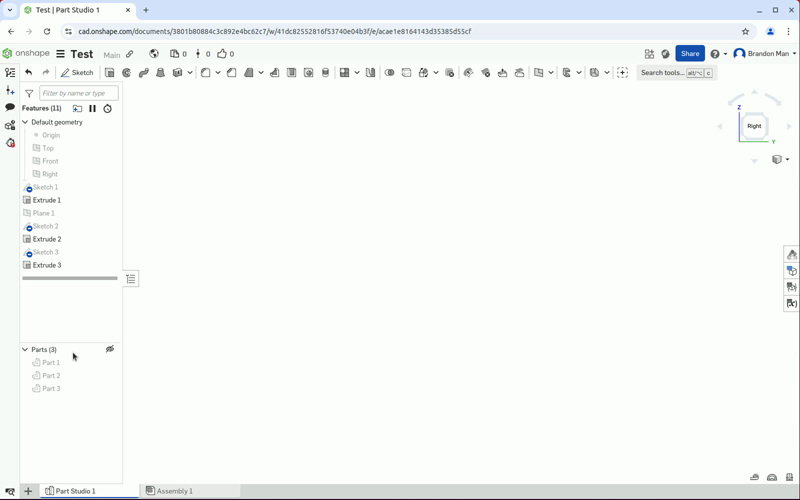
key_down(shift)
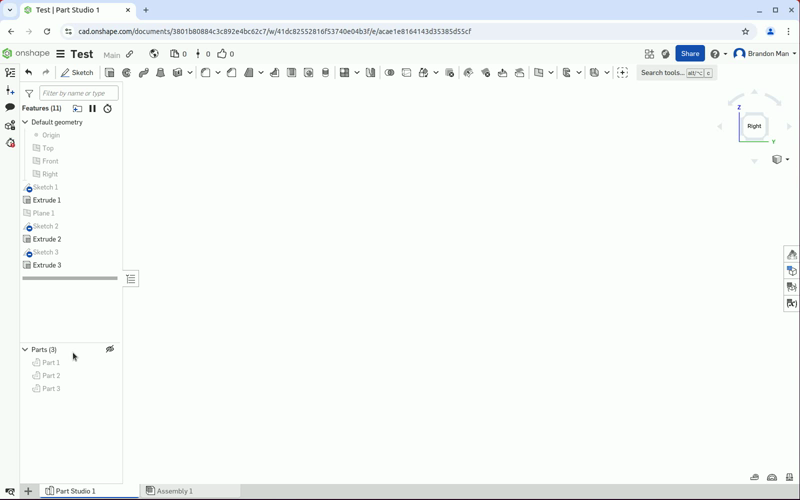
key(right)
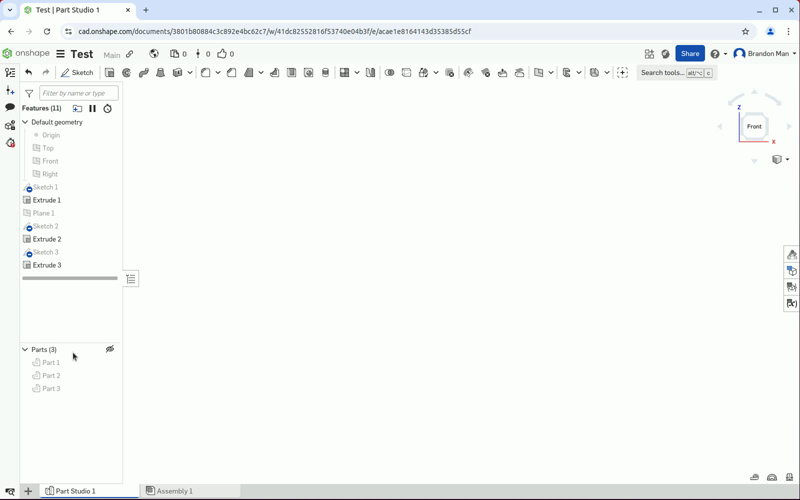
key_up(shift)
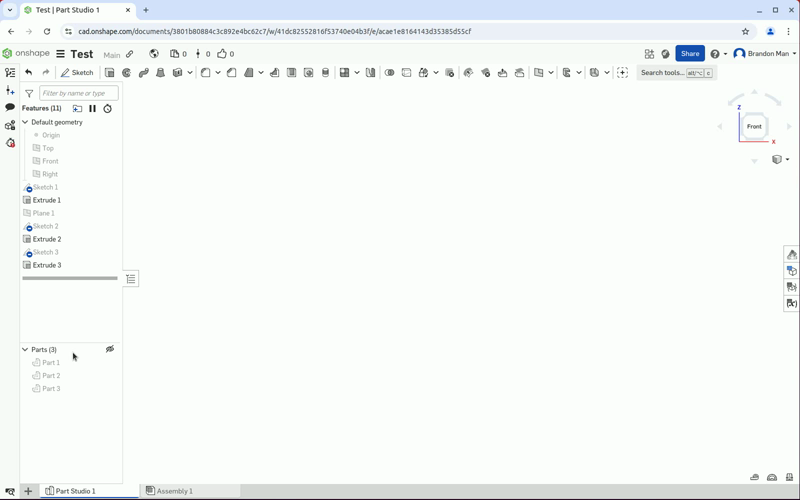
mouse_move(73, 352)
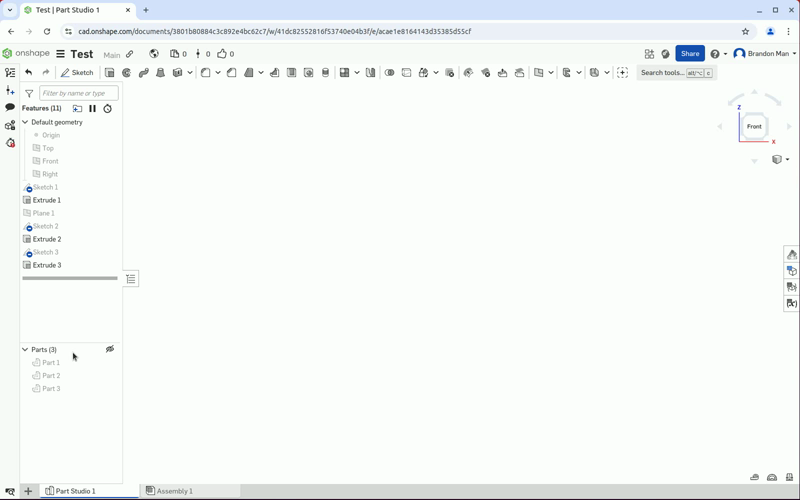
key(shift+y)
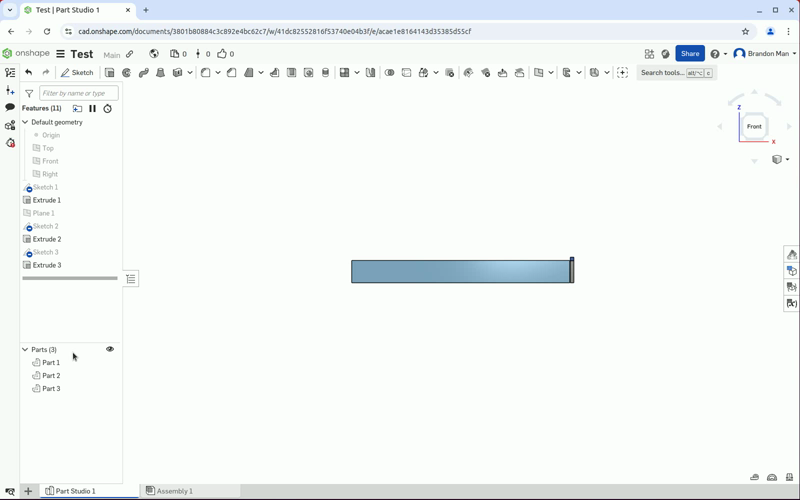
mouse_move(541, 75)
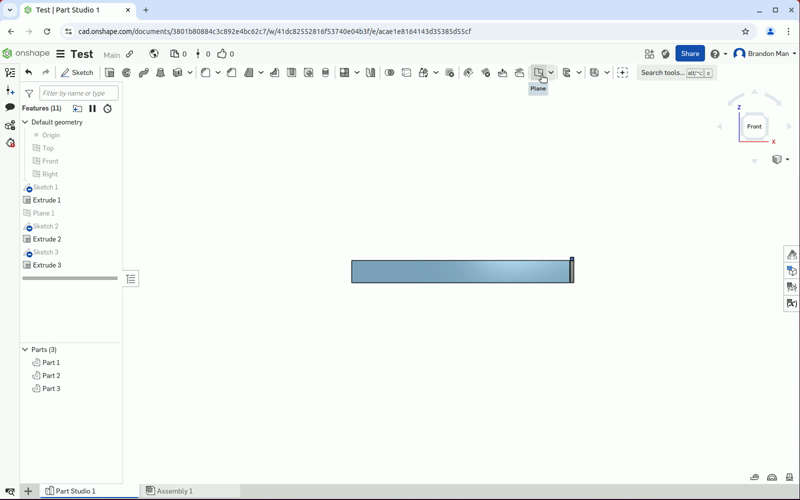
click(541, 75)
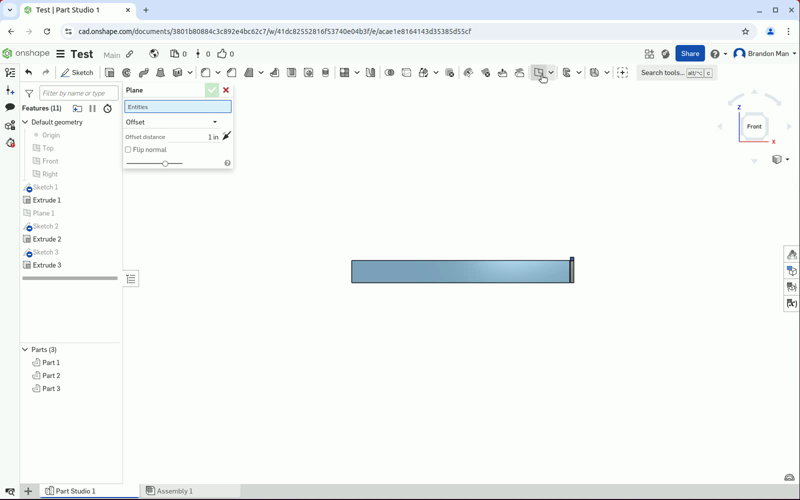
mouse_move(73, 163)
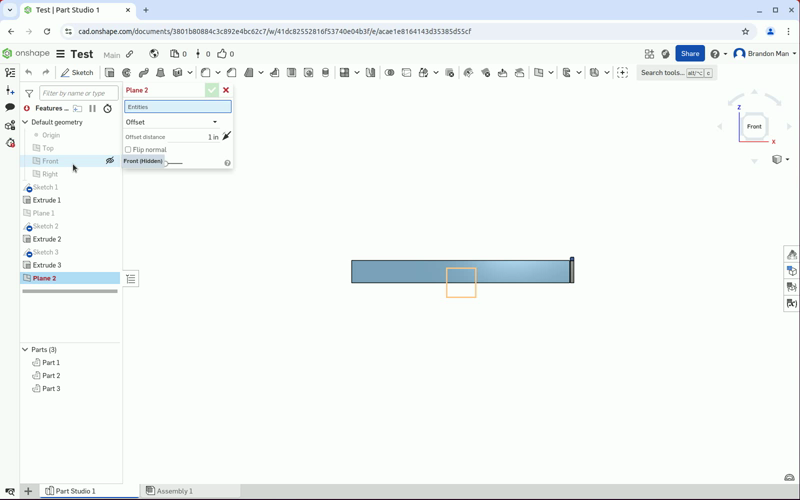
click(73, 163)
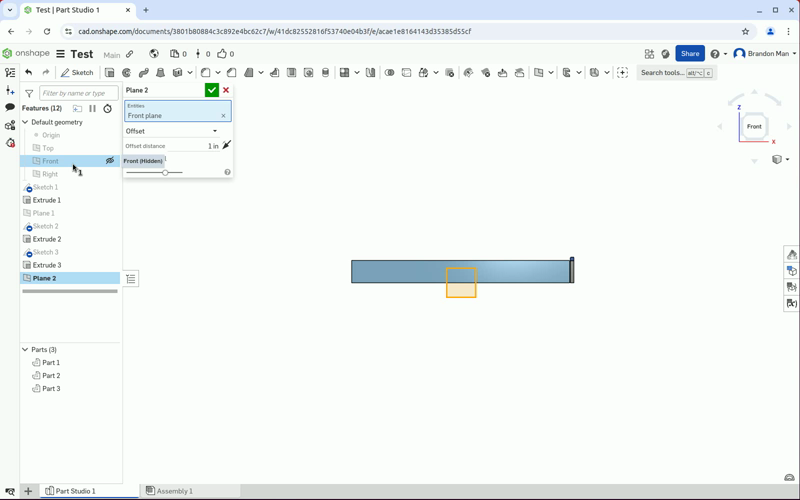
key(tab, 2)
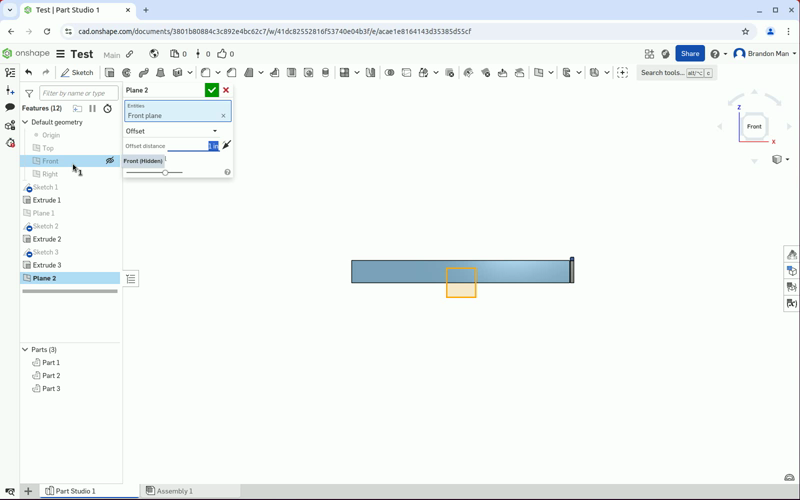
text(10.845)
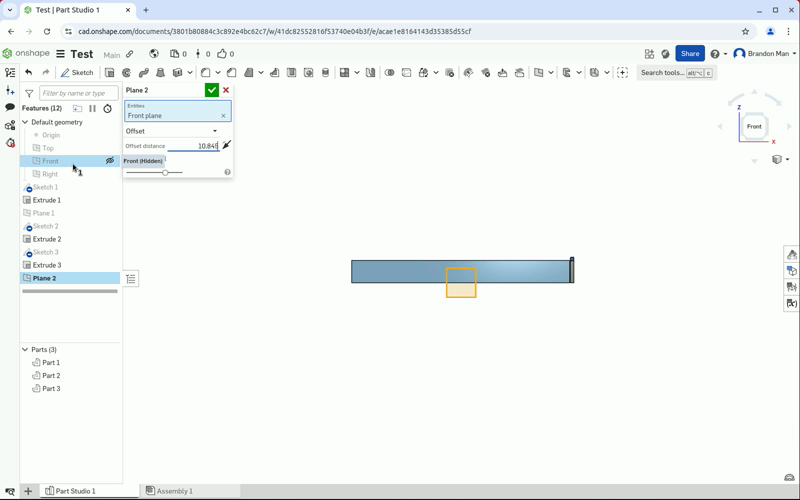
key(enter, 2)
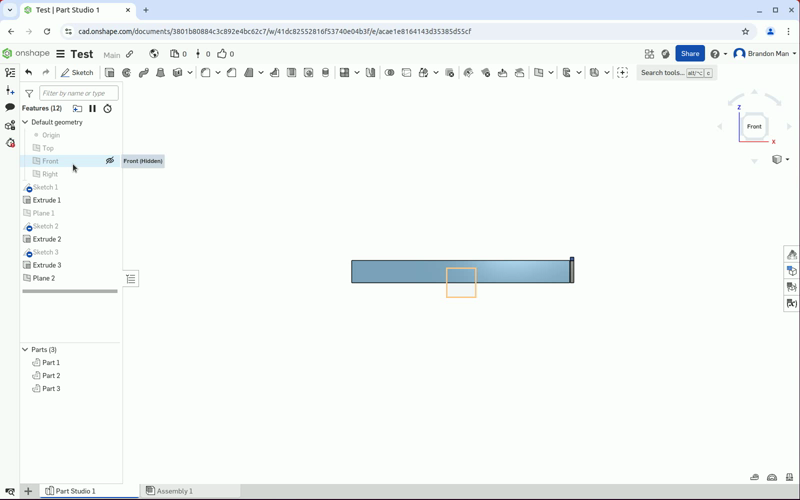
key(shift+s)
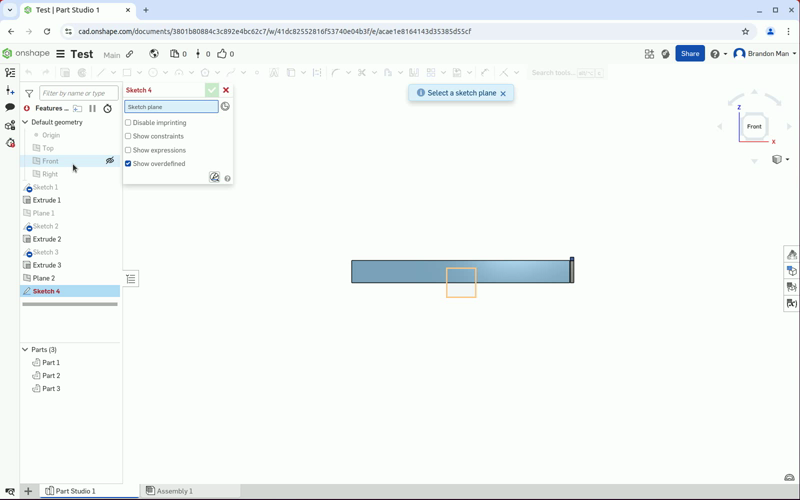
mouse_move(73, 280)
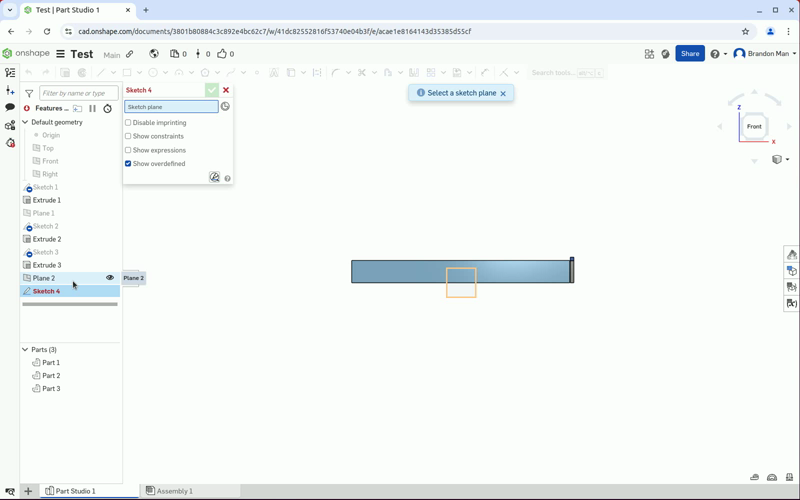
click(73, 280)
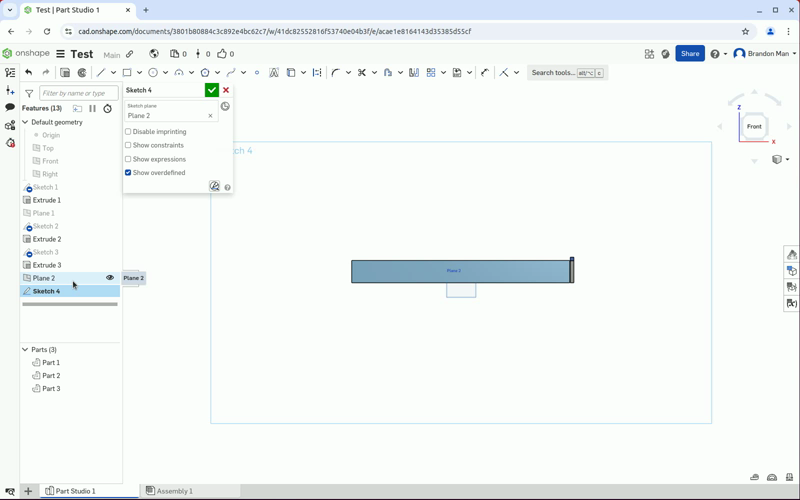
mouse_move(73, 352)
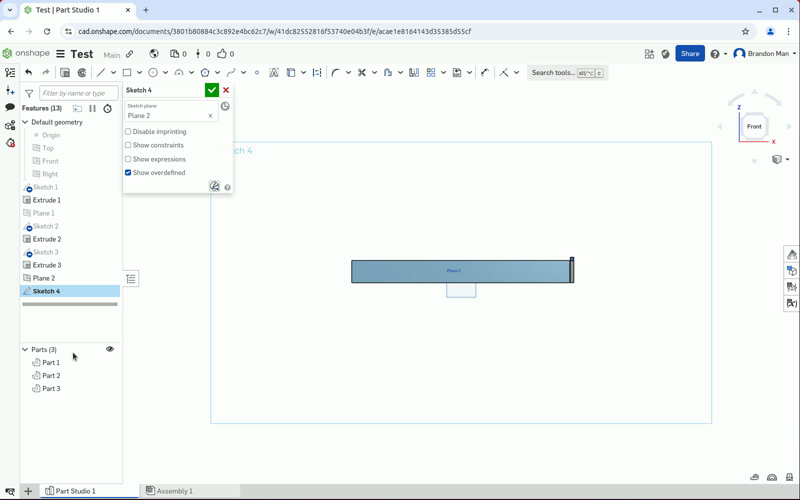
key(y)
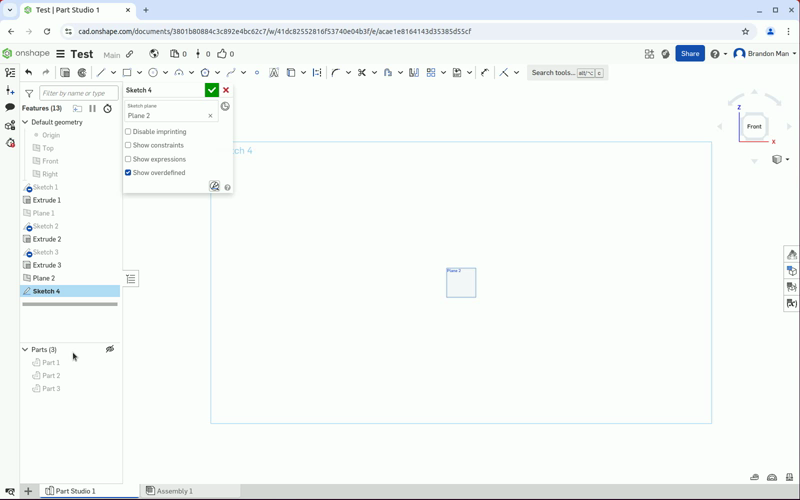
key(l)
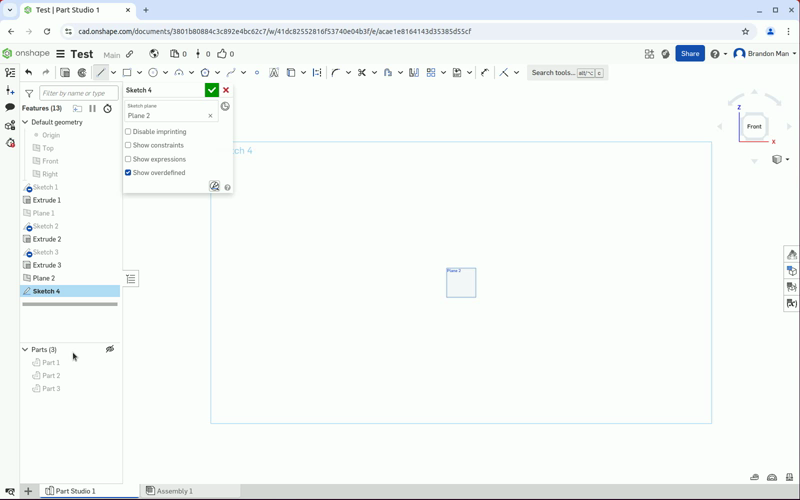
key_down(shift)
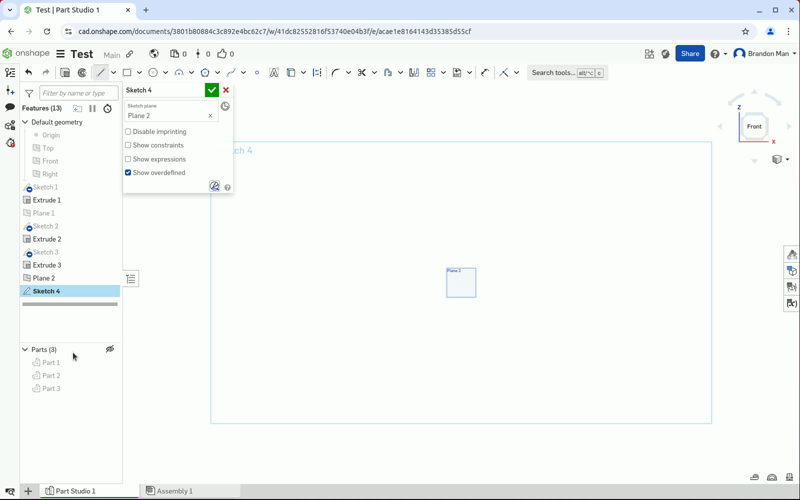
mouse_move(348, 282)
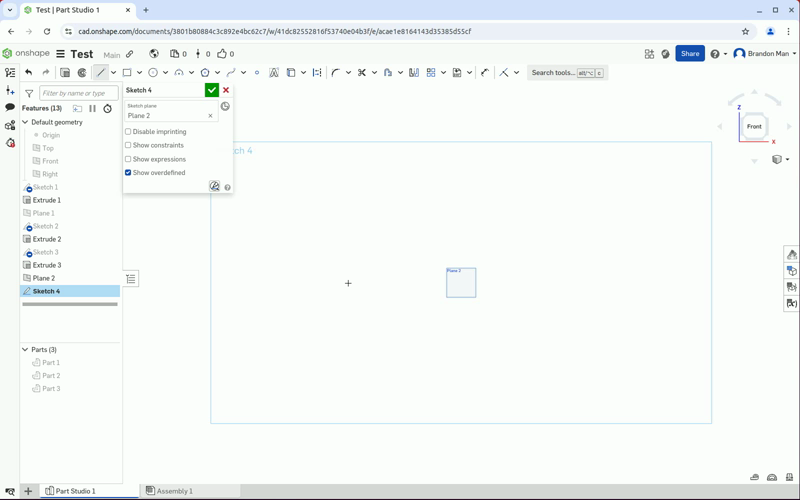
click(348, 282)
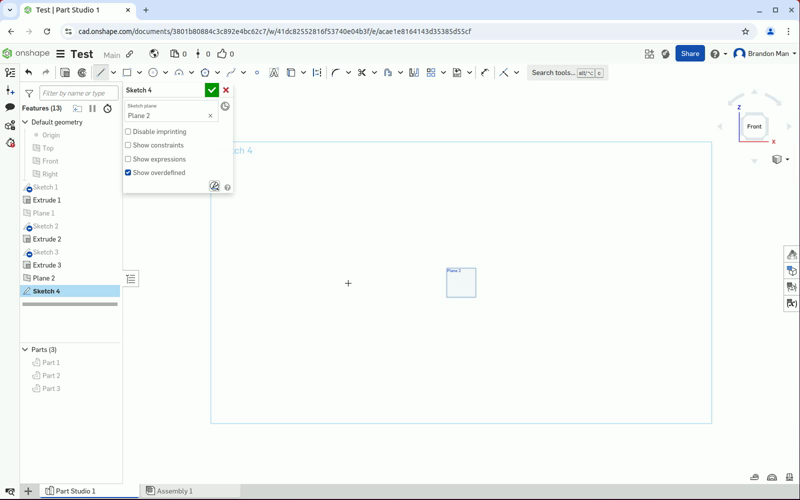
key_up(shift)
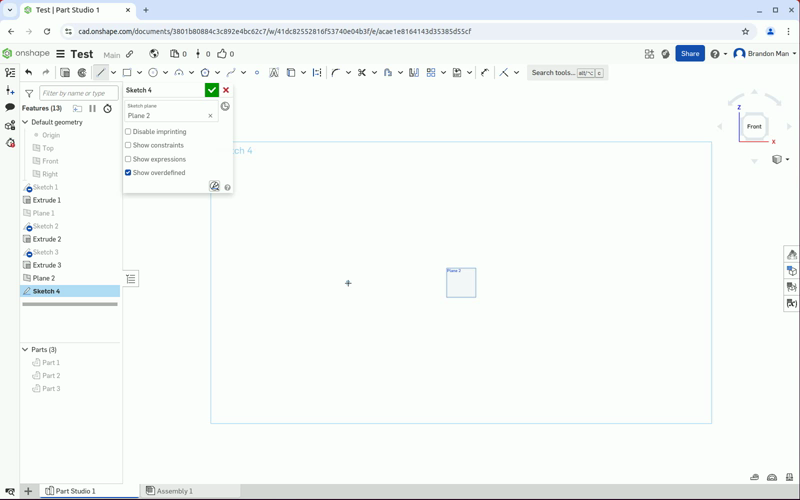
key_down(shift)
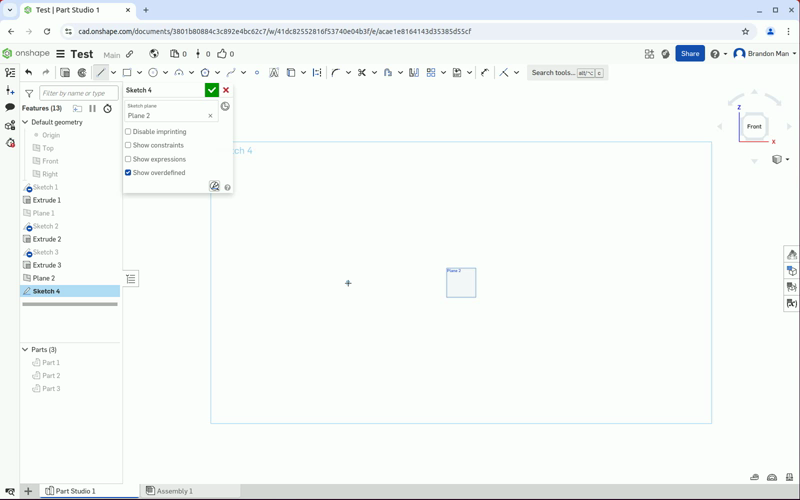
mouse_move(378, 282)
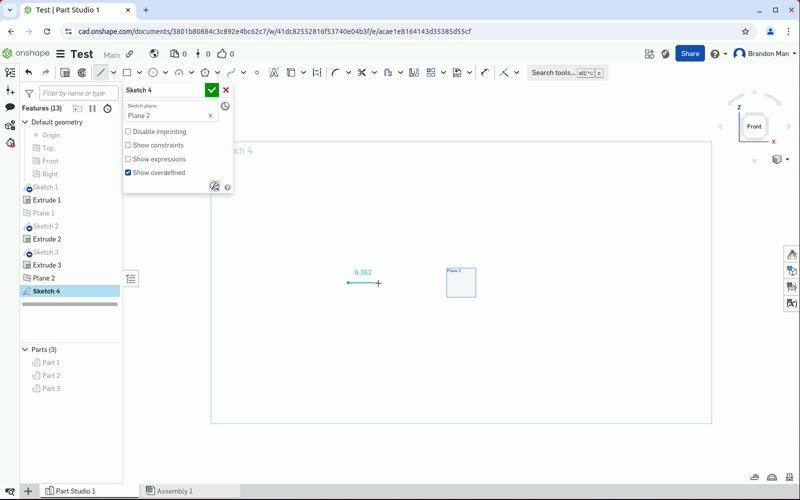
mouse_move(350, 282)
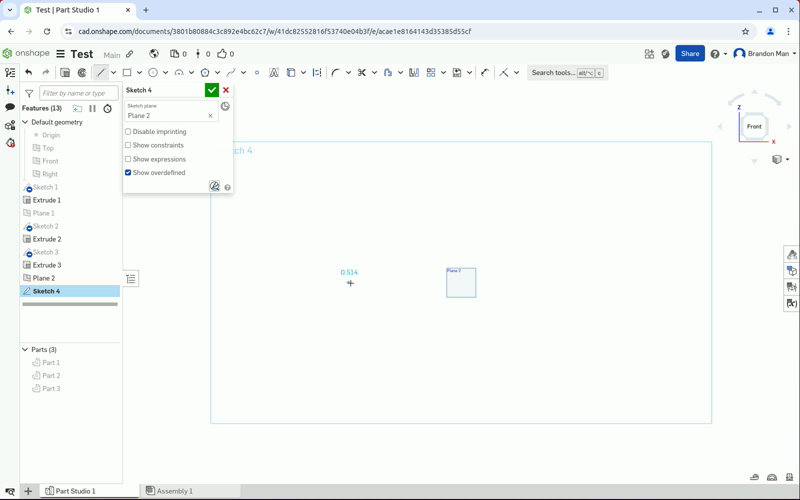
scroll(6)
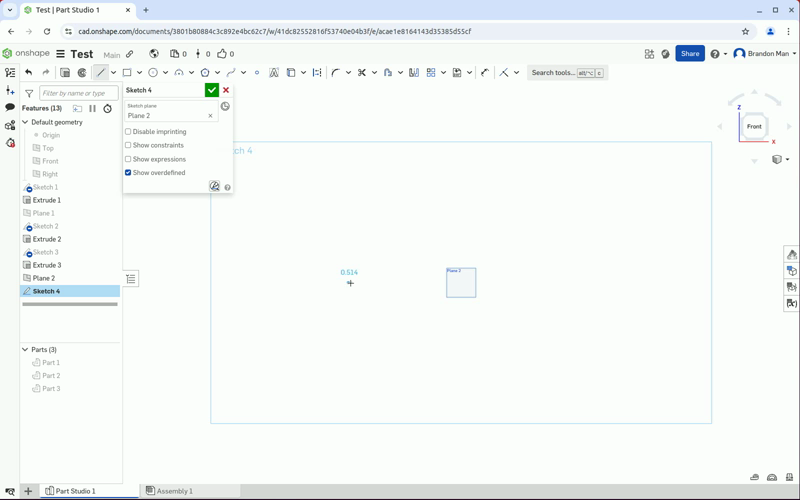
scroll(6)
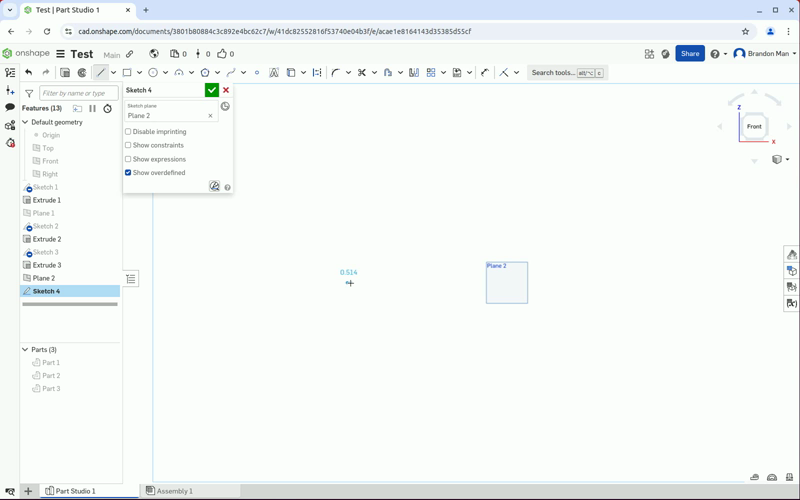
scroll(6)
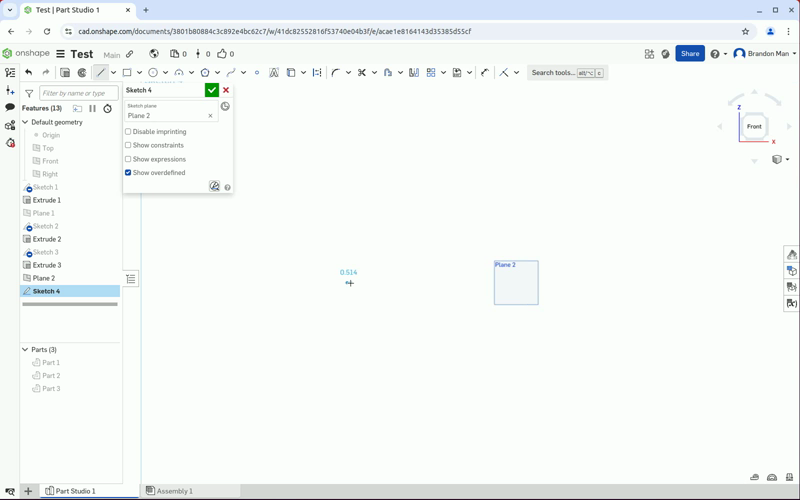
scroll(6)
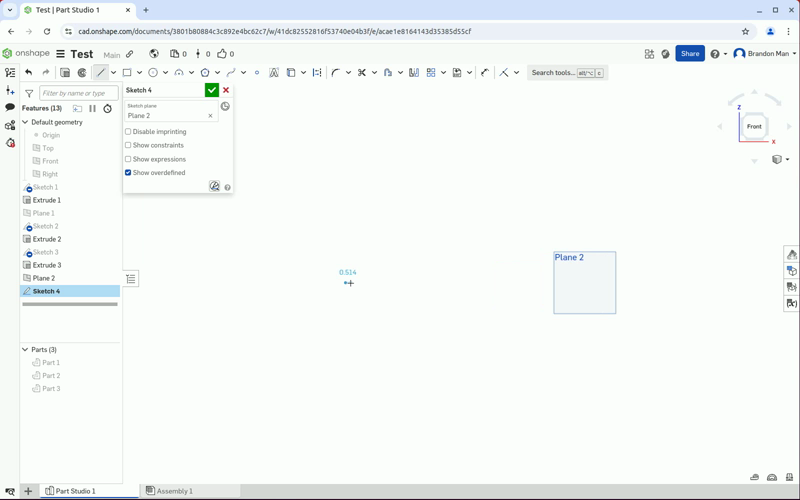
scroll(6)
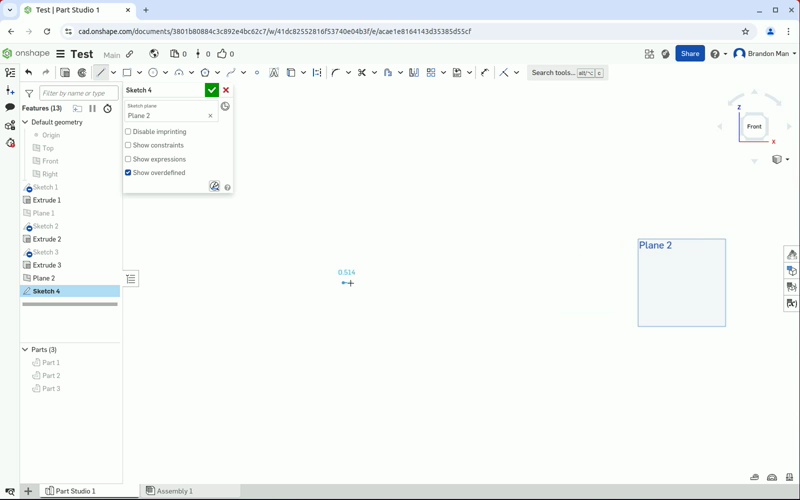
scroll(6)
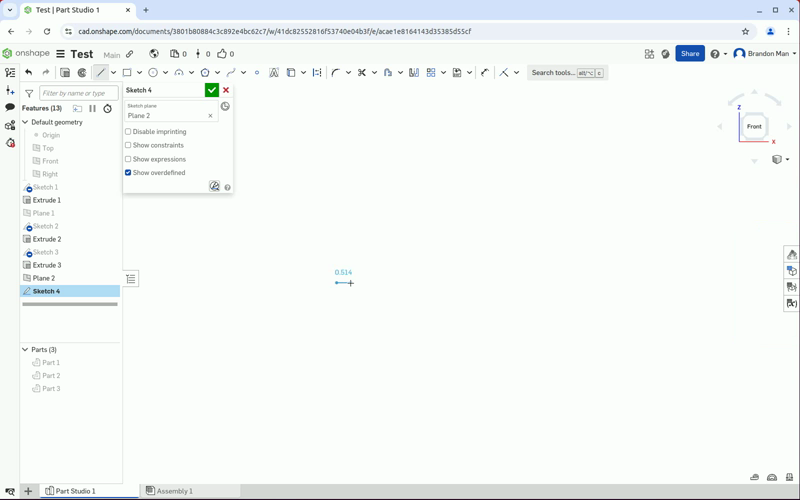
scroll(6)
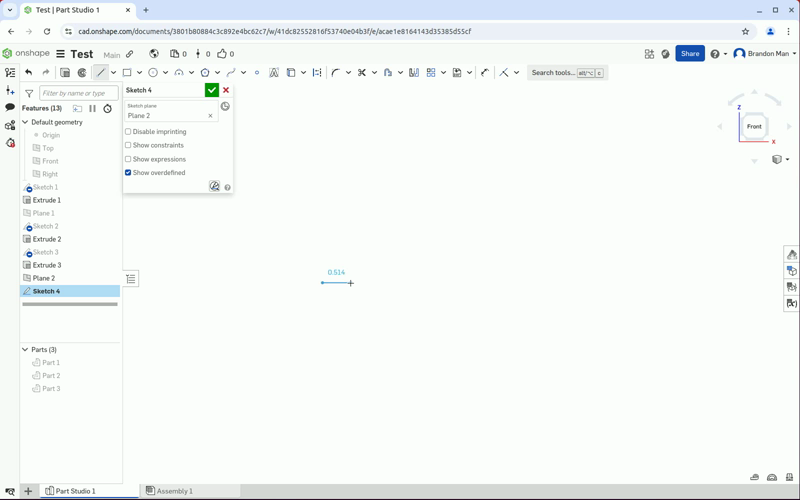
click(350, 282)
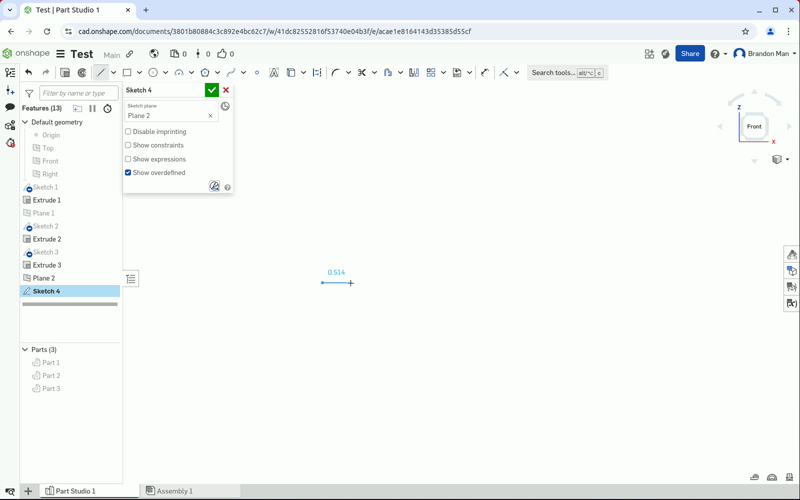
scroll(-6)
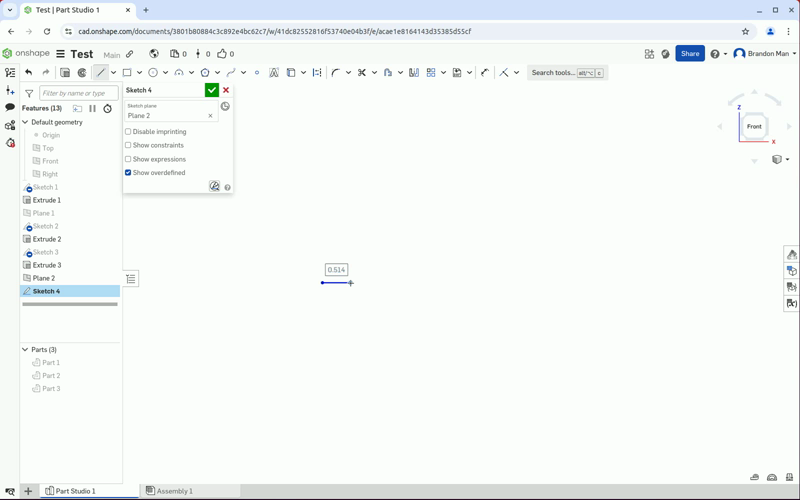
scroll(-6)
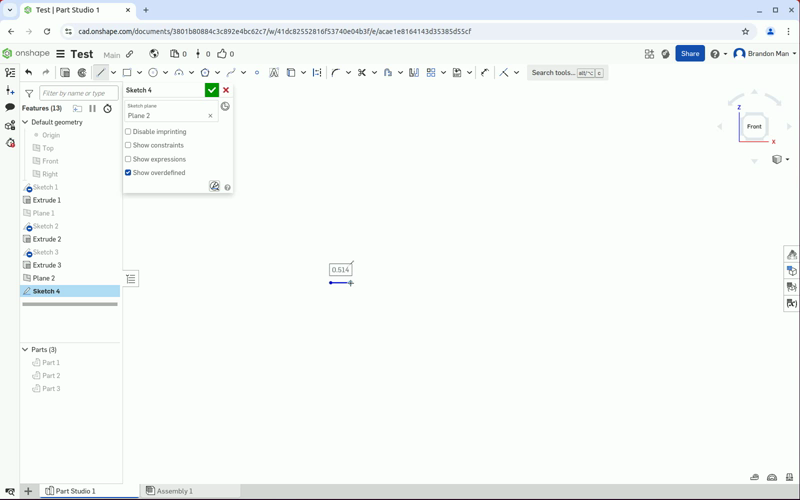
scroll(-6)
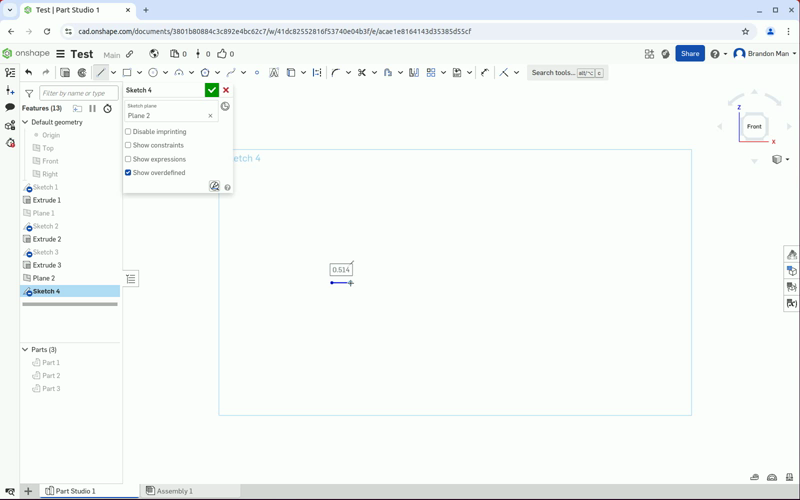
scroll(-6)
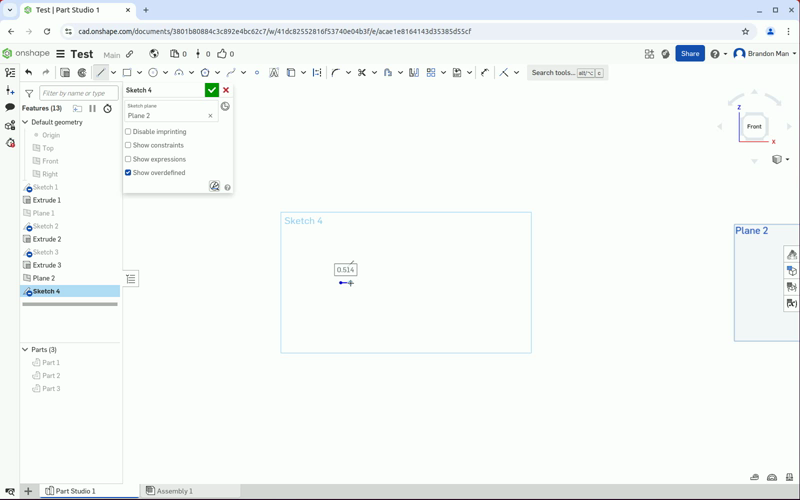
scroll(-6)
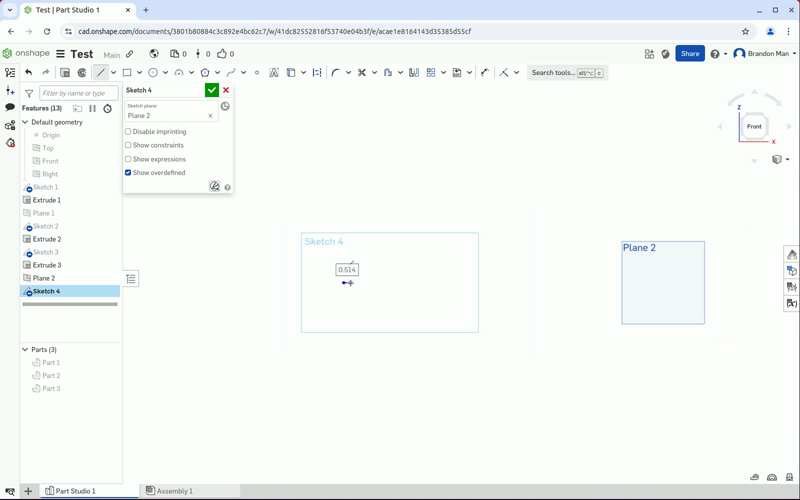
scroll(-6)
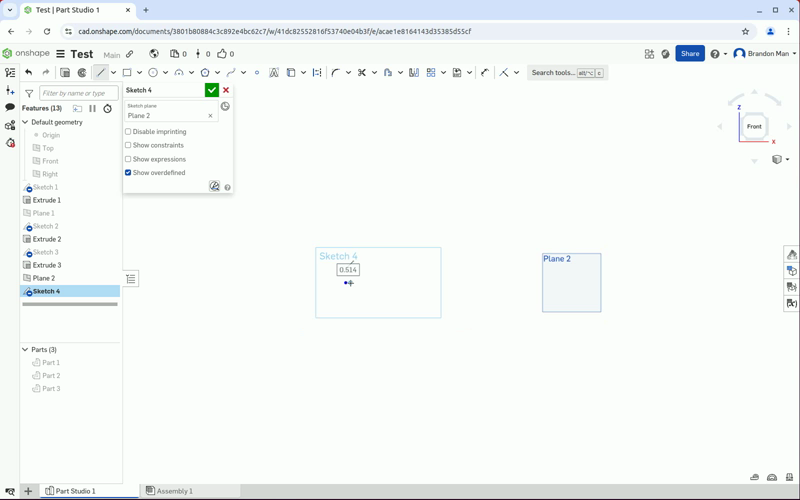
scroll(-6)
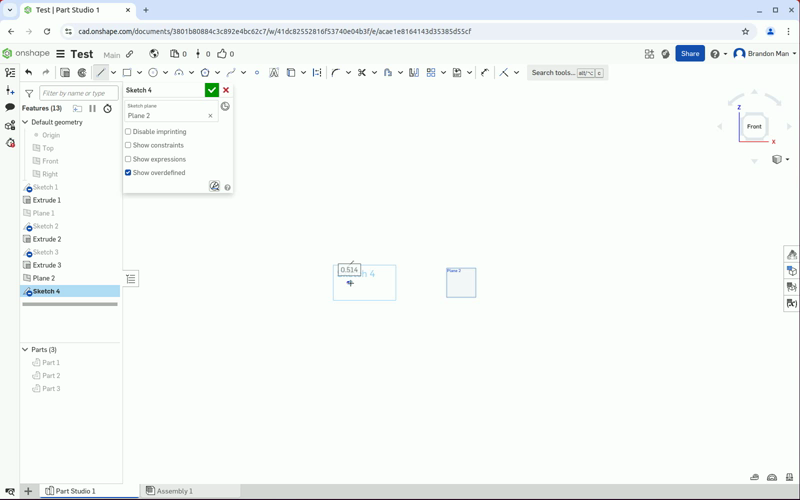
key_up(shift)
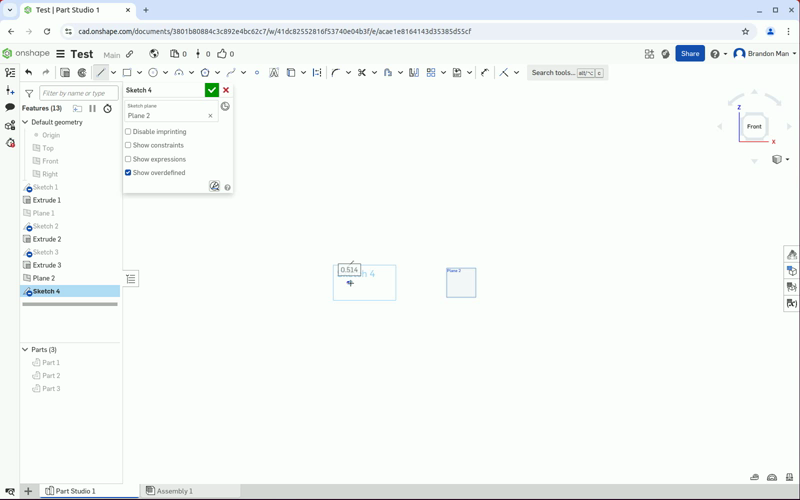
key_down(shift)
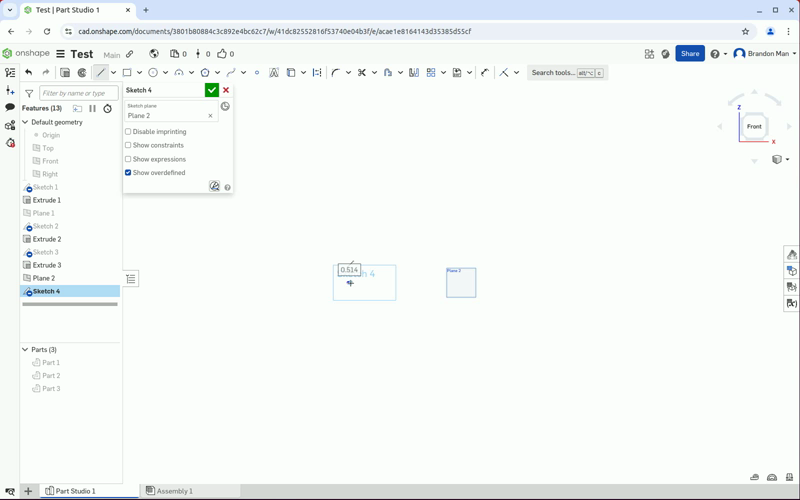
mouse_move(380, 282)
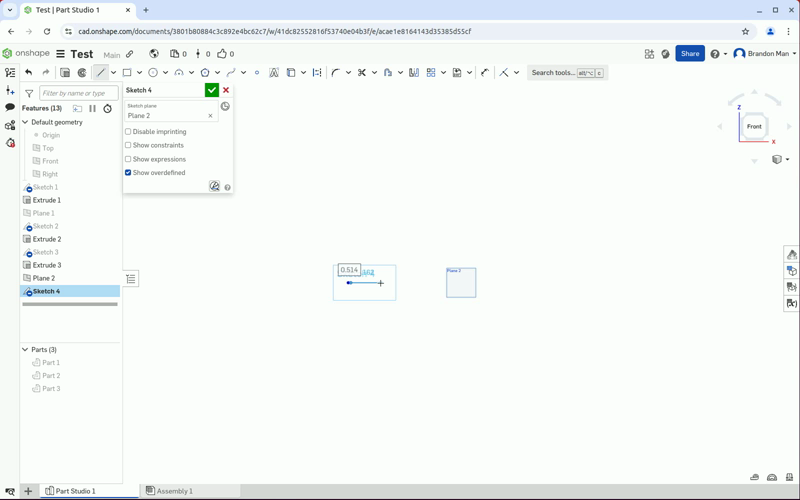
mouse_move(350, 259)
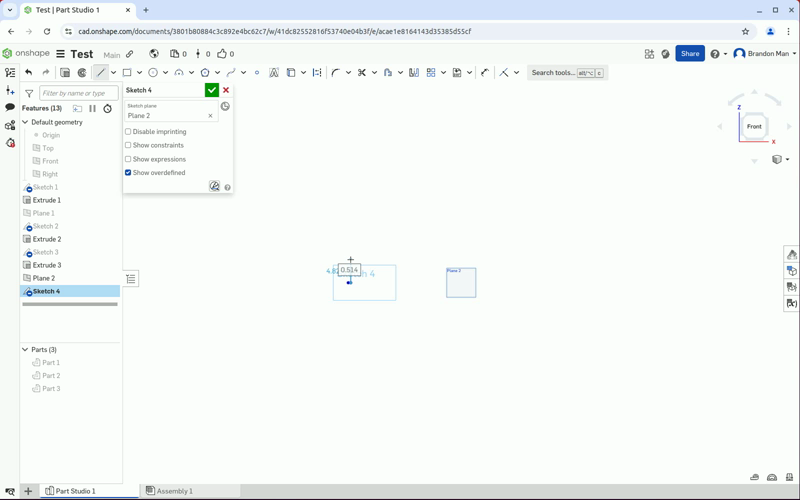
click(350, 259)
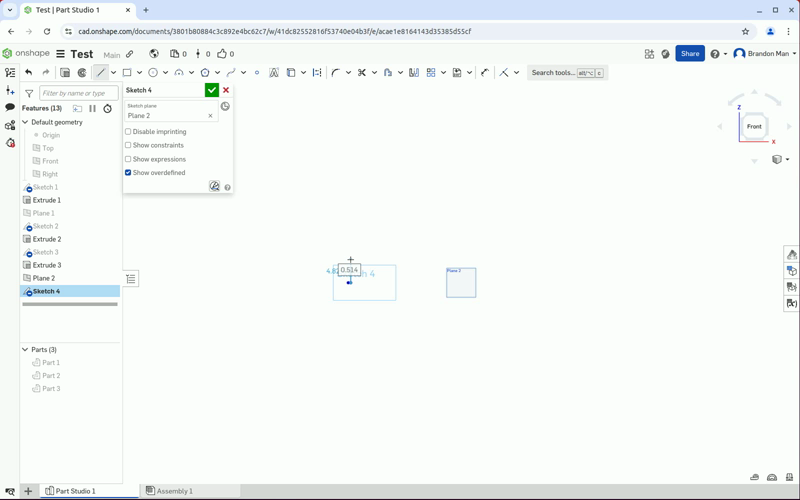
key_up(shift)
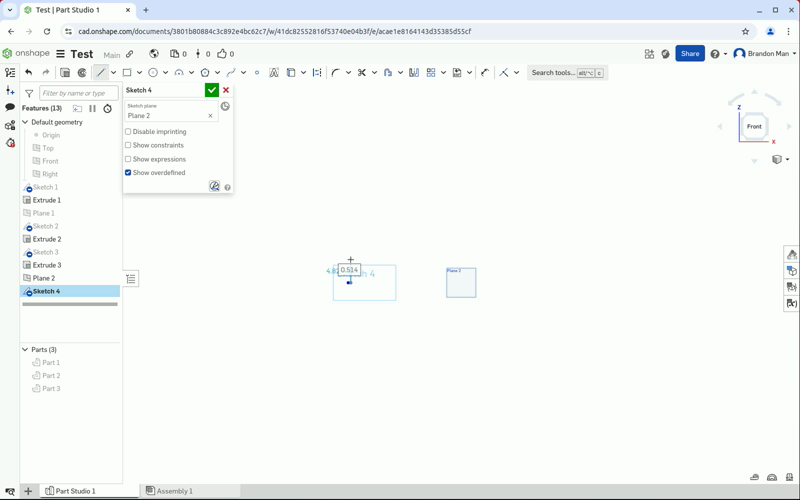
key_down(shift)
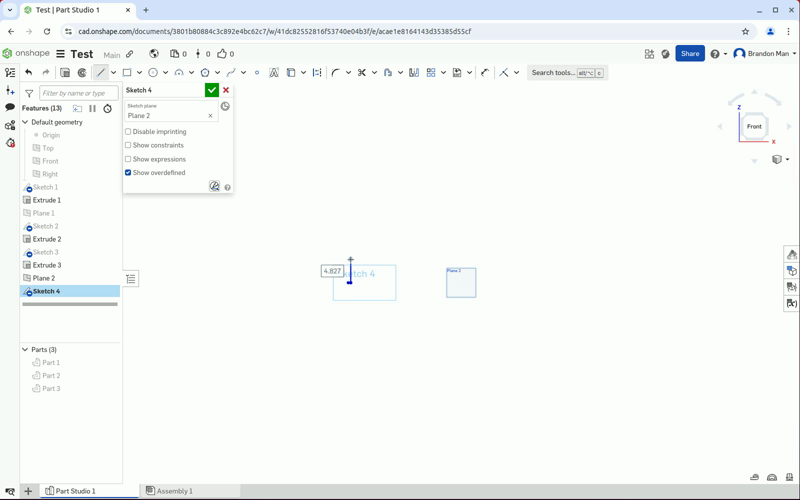
mouse_move(569, 259)
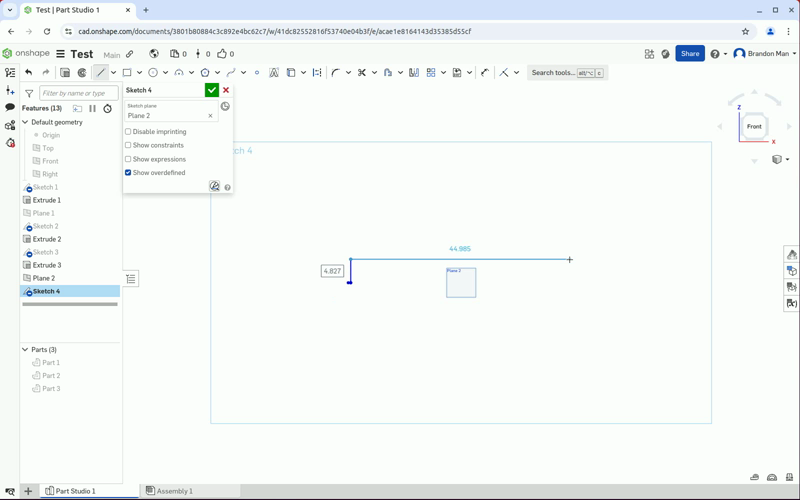
click(569, 259)
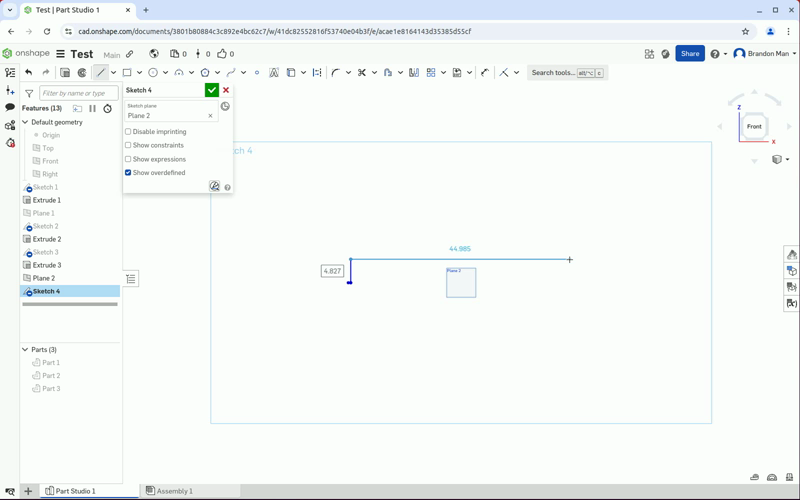
key_up(shift)
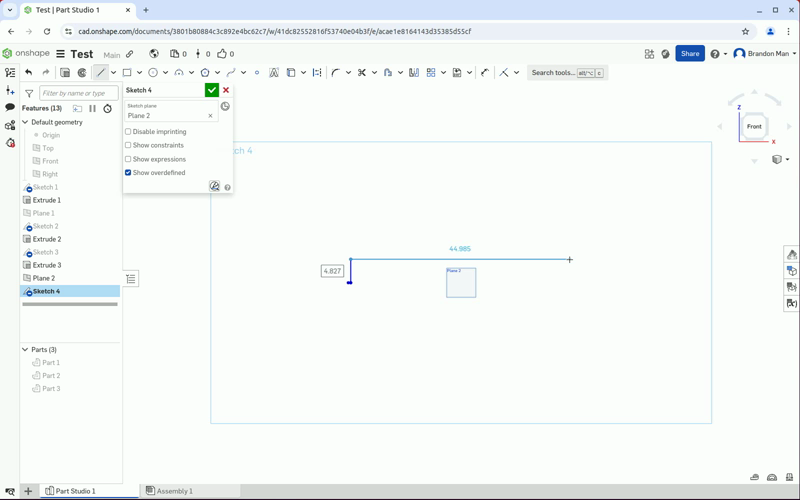
key_down(shift)
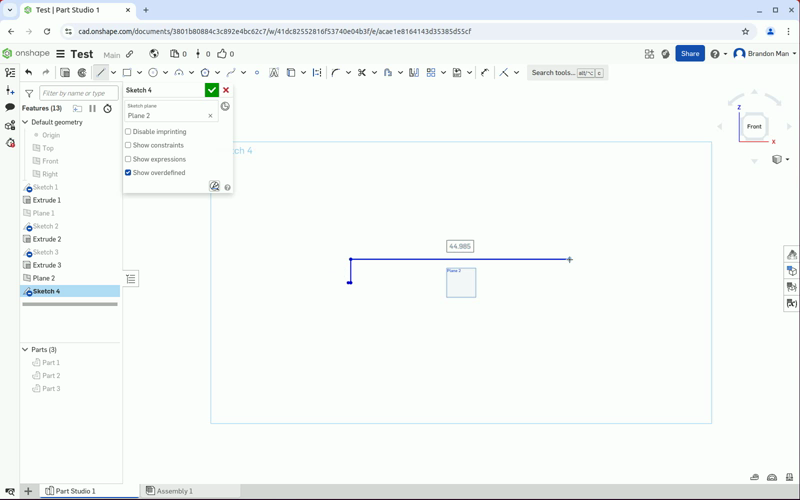
mouse_move(589, 259)
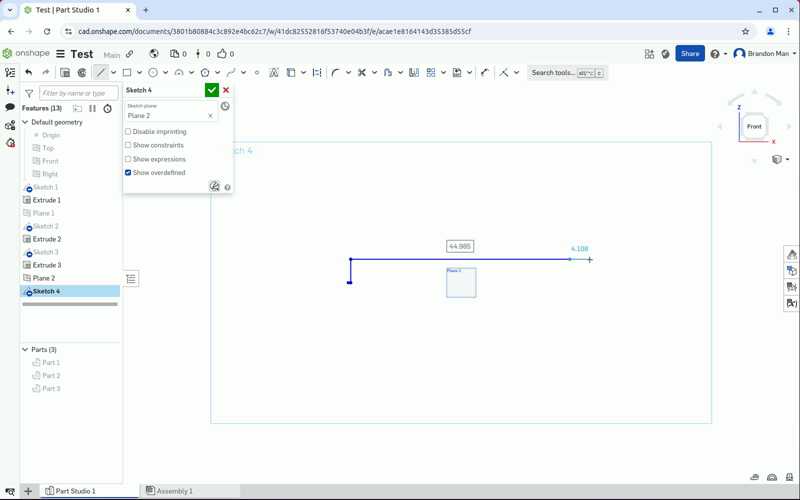
mouse_move(569, 282)
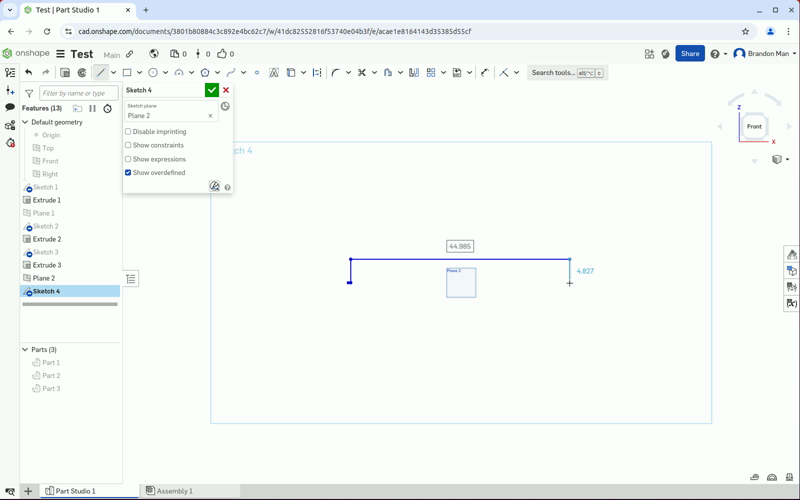
click(569, 282)
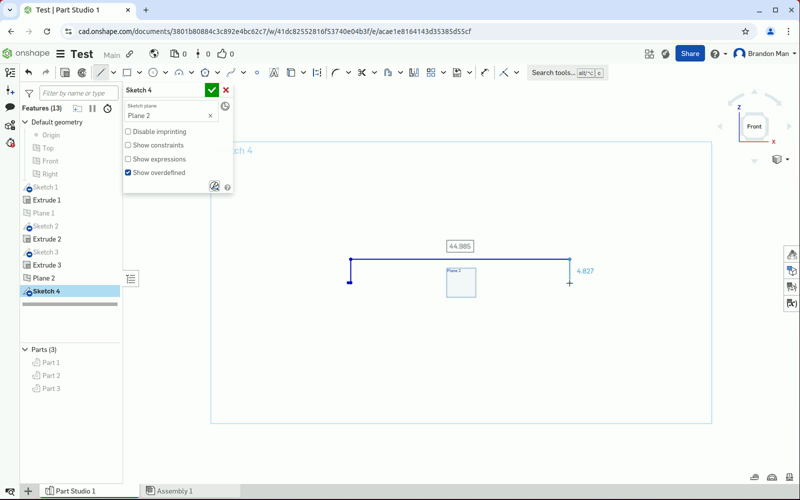
key_up(shift)
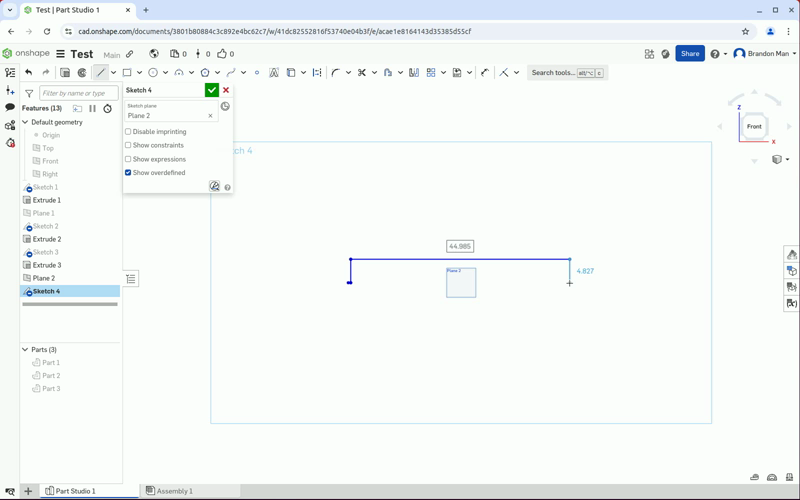
key_down(shift)
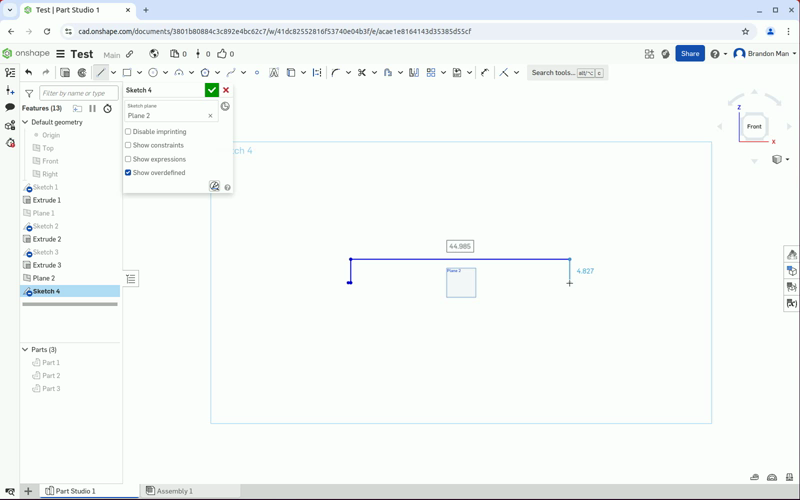
mouse_move(589, 282)
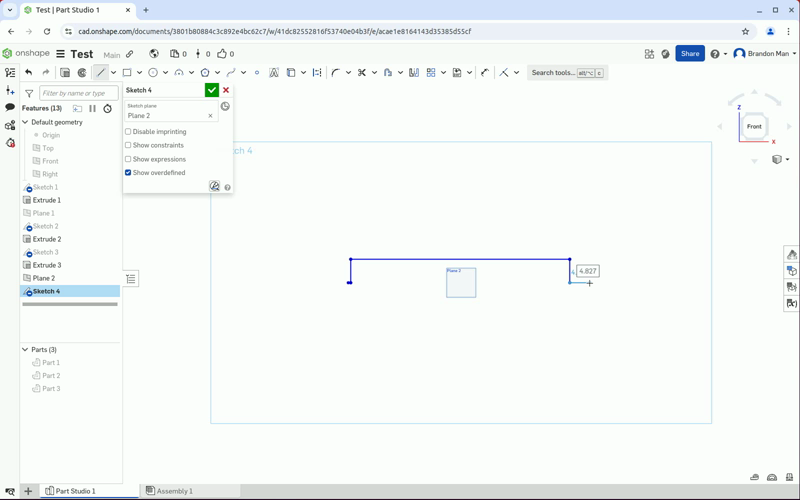
mouse_move(572, 282)
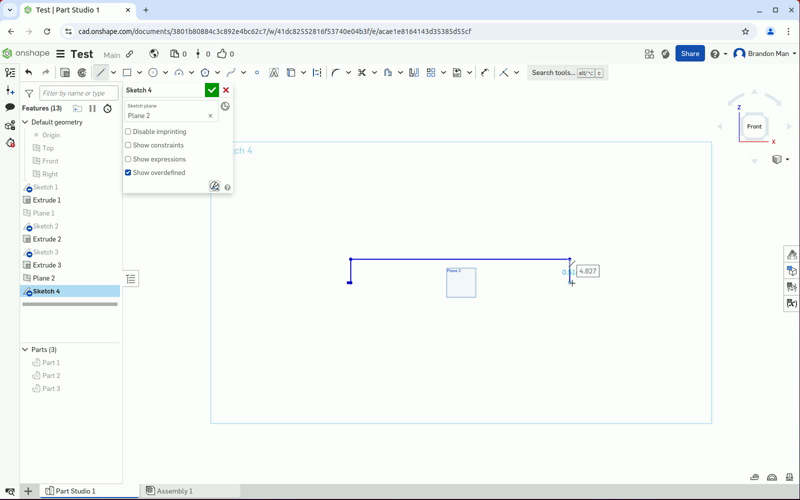
scroll(6)
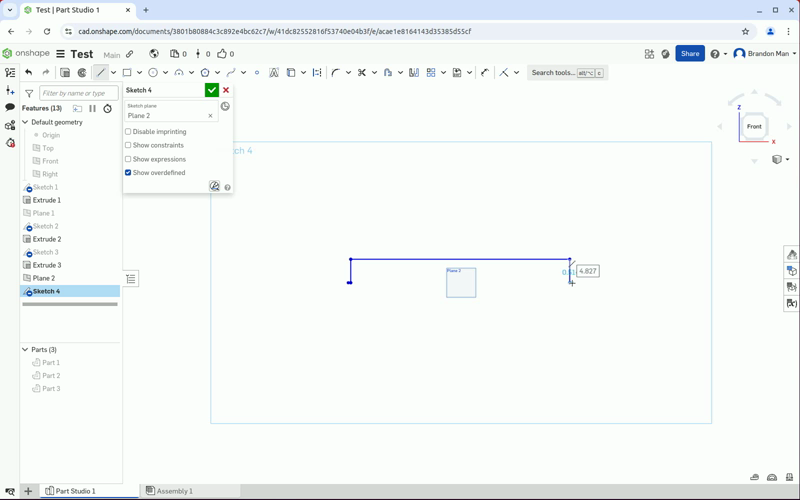
scroll(6)
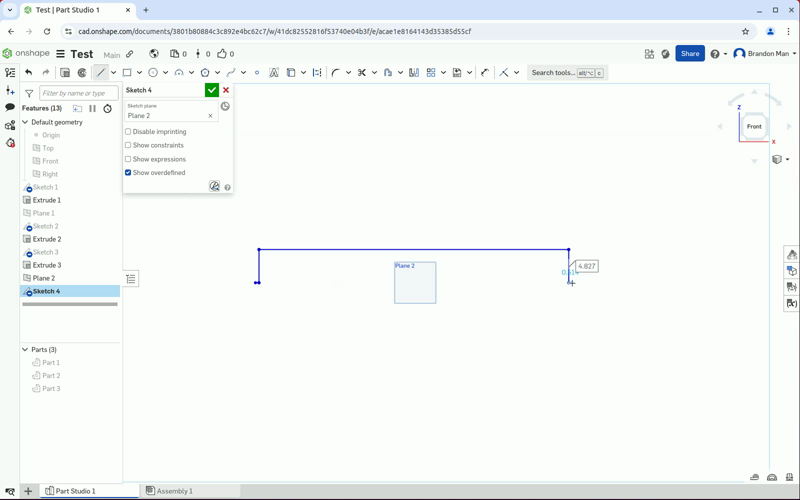
scroll(6)
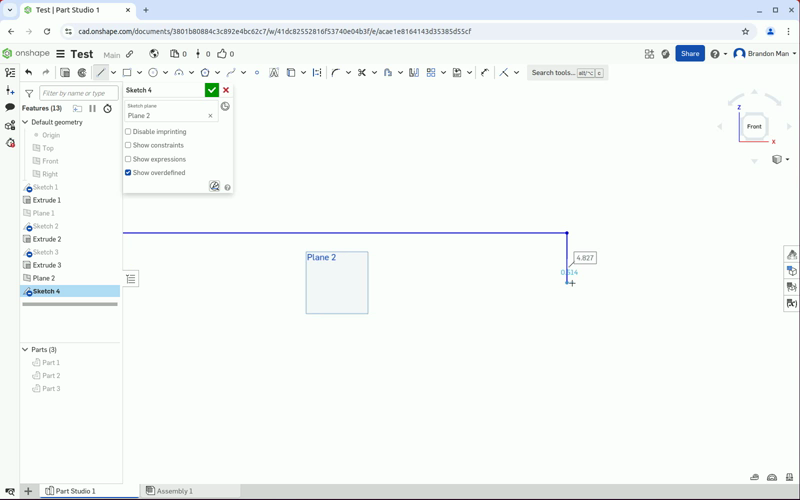
scroll(6)
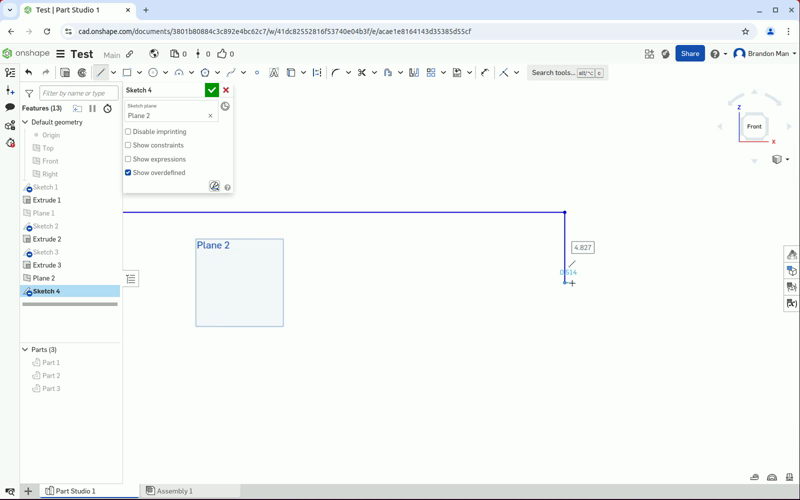
scroll(6)
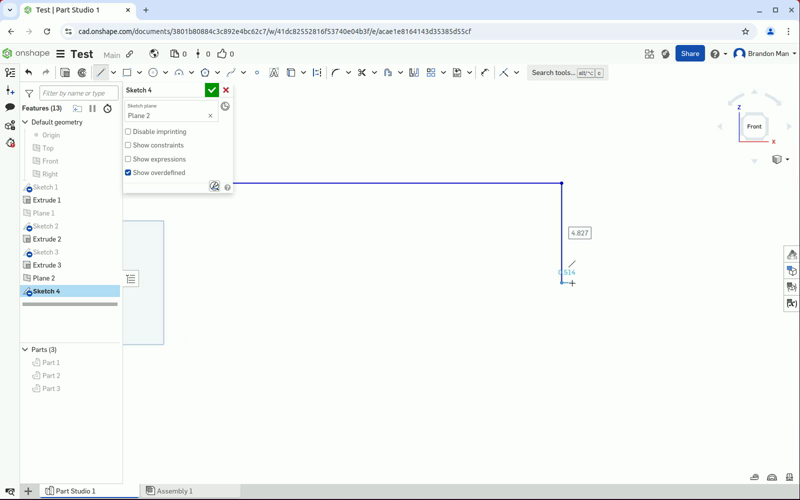
scroll(6)
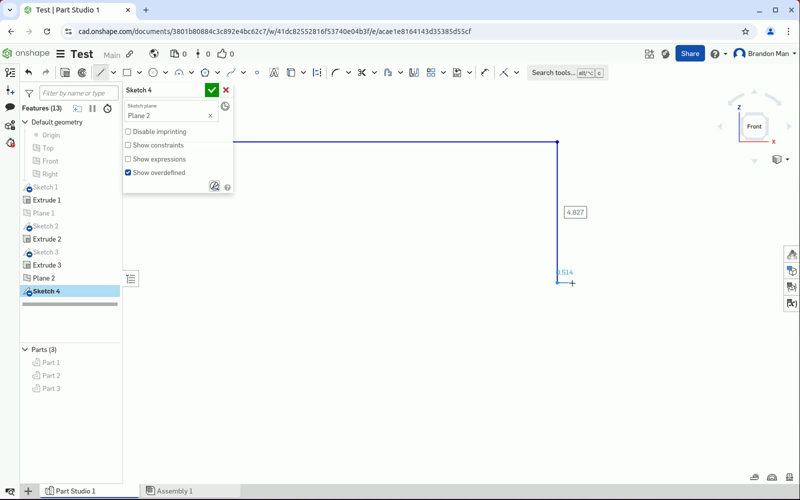
scroll(6)
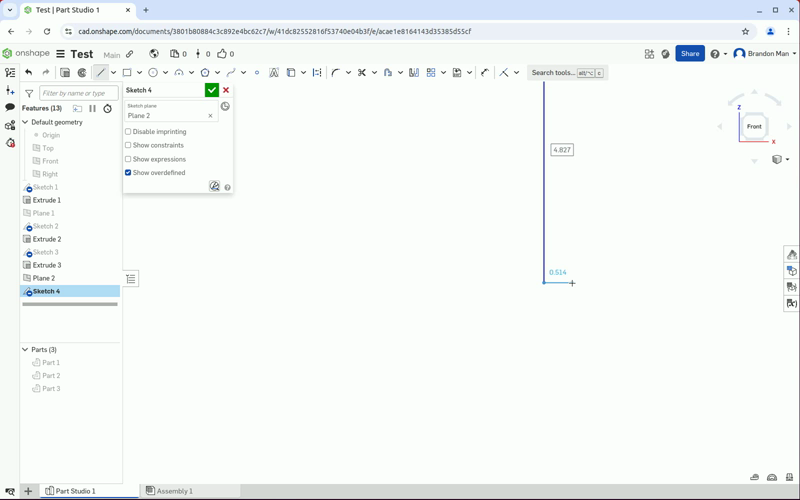
click(572, 282)
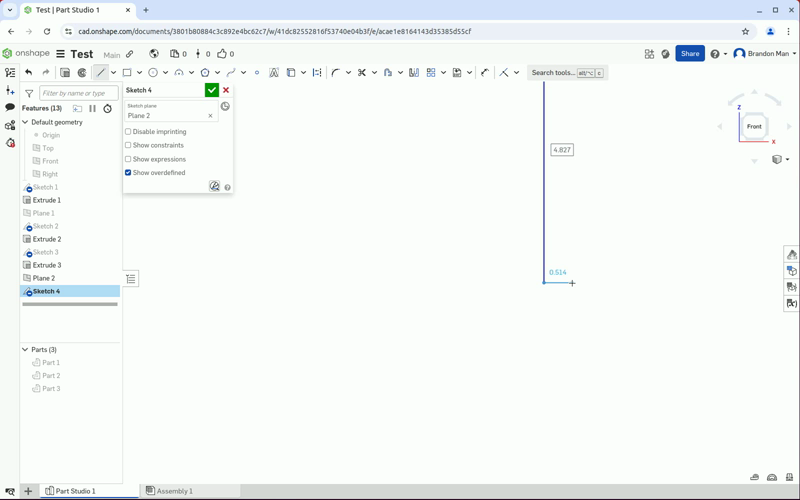
scroll(-6)
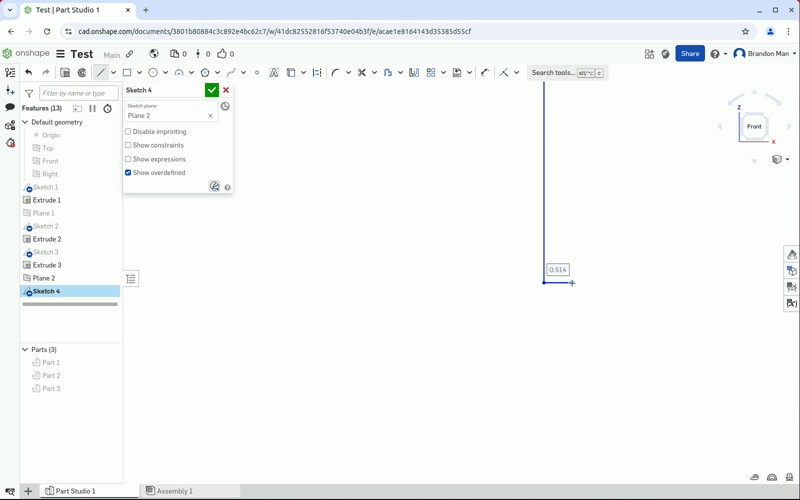
scroll(-6)
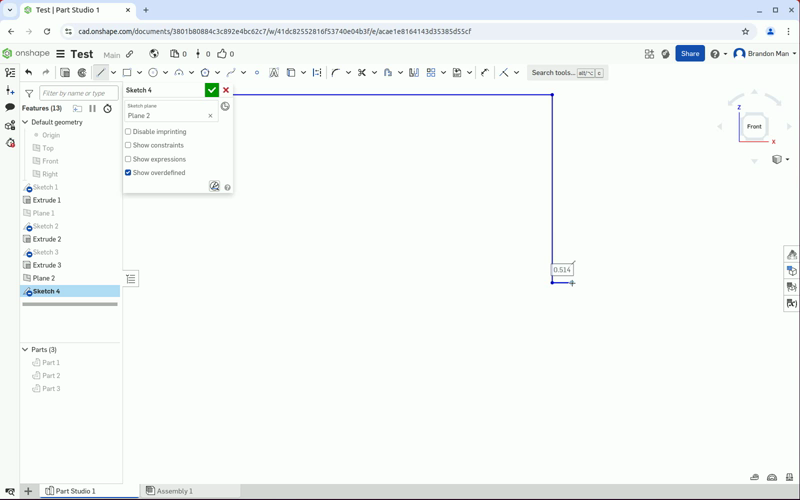
scroll(-6)
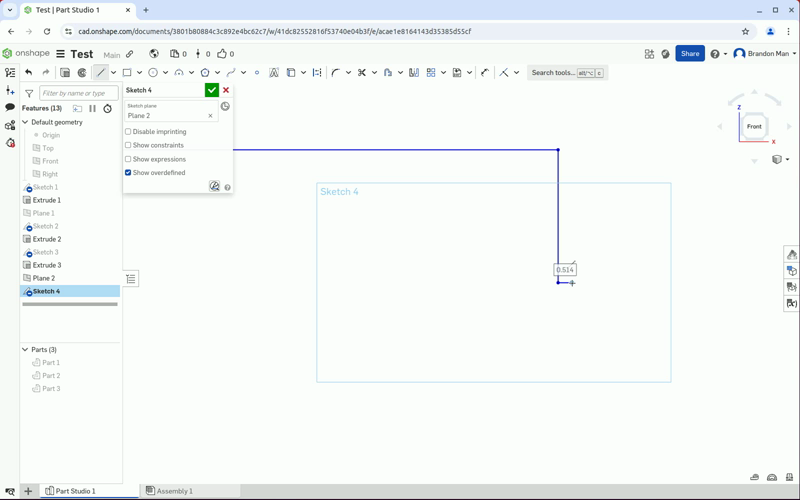
scroll(-6)
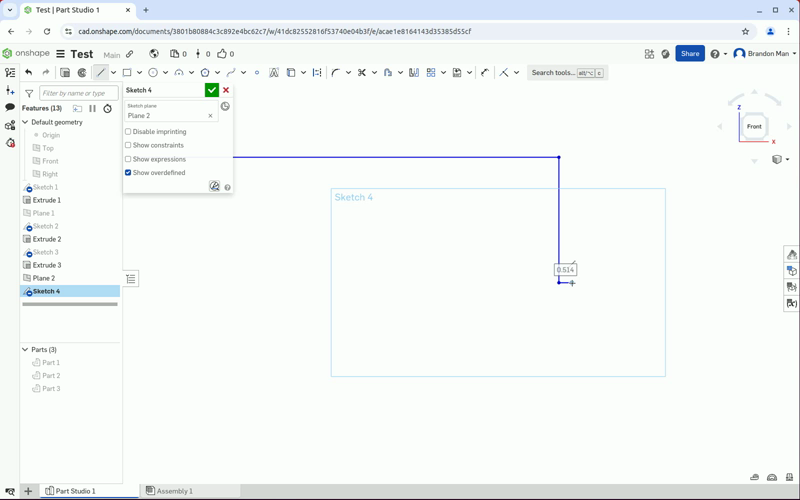
scroll(-6)
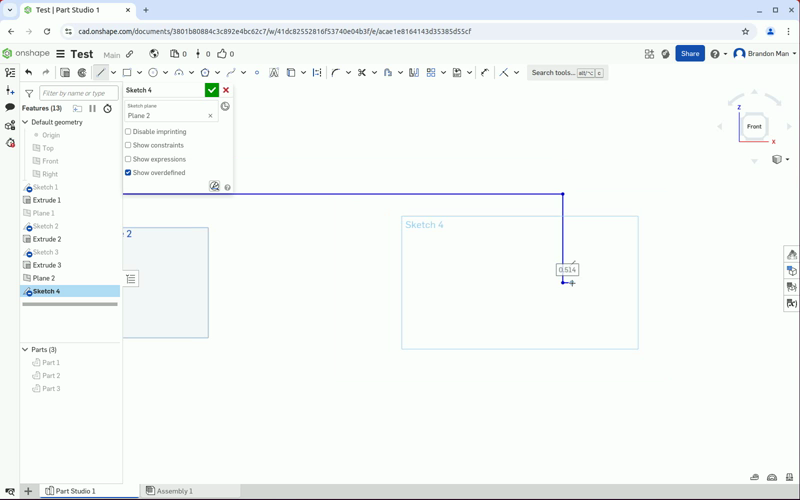
scroll(-6)
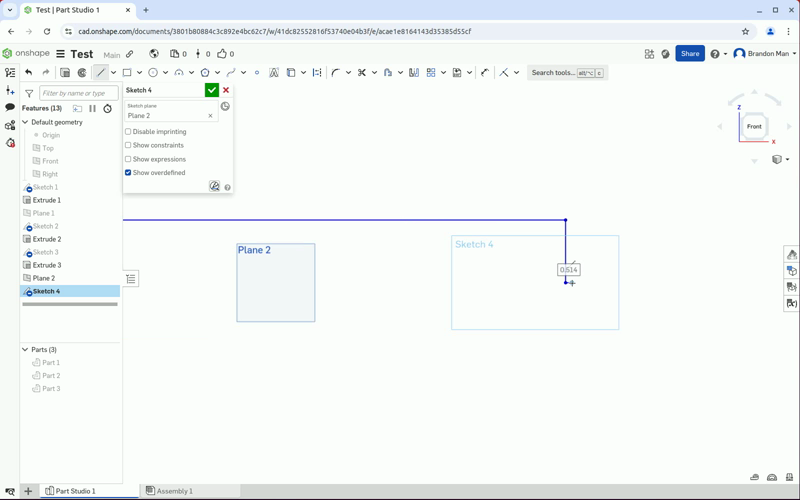
scroll(-6)
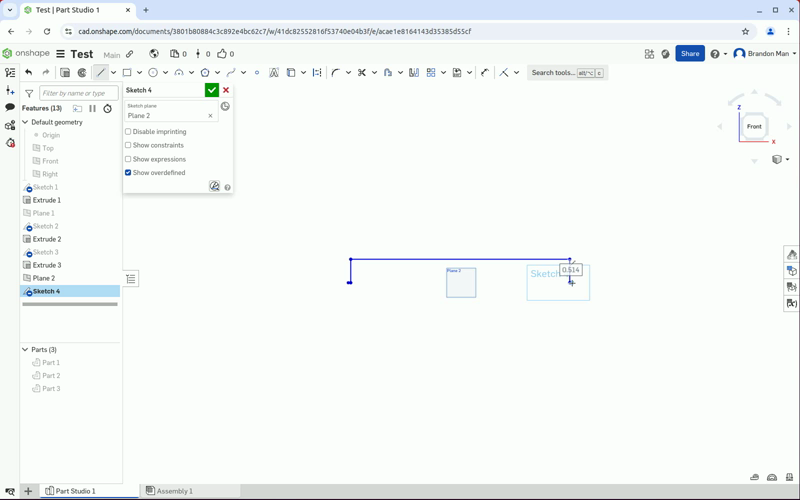
key_up(shift)
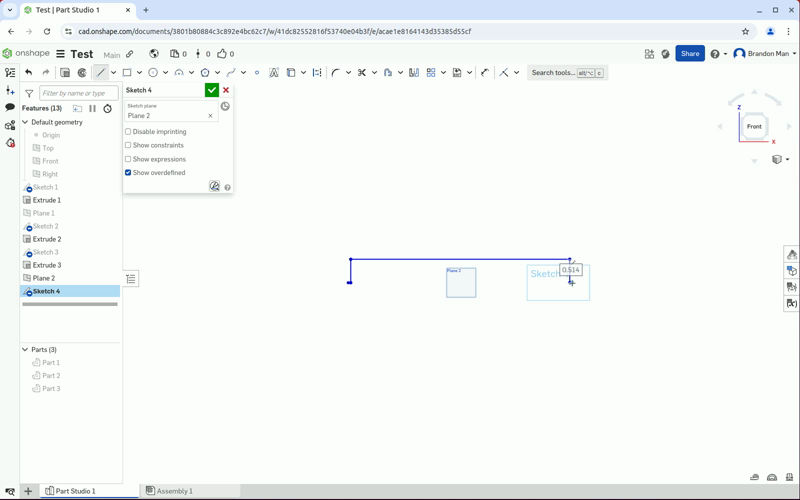
key_down(shift)
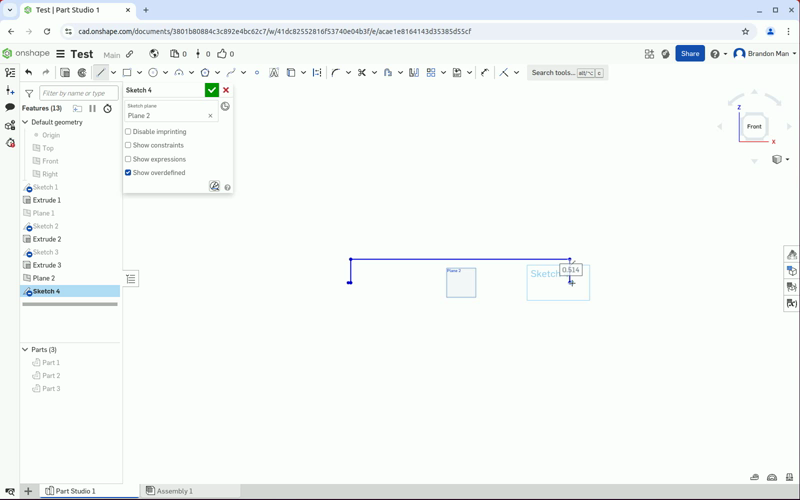
mouse_move(589, 282)
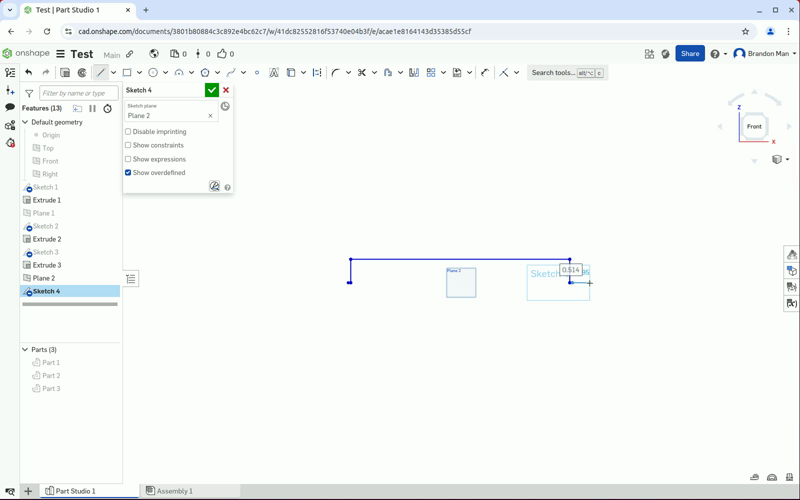
mouse_move(572, 257)
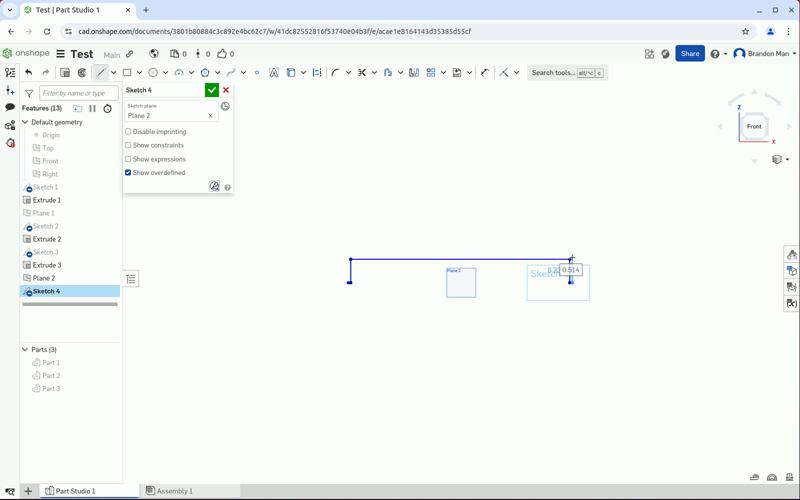
scroll(6)
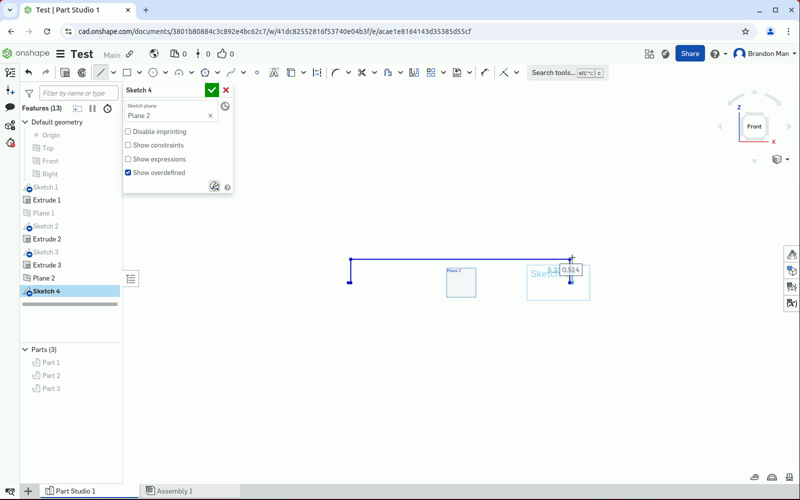
scroll(6)
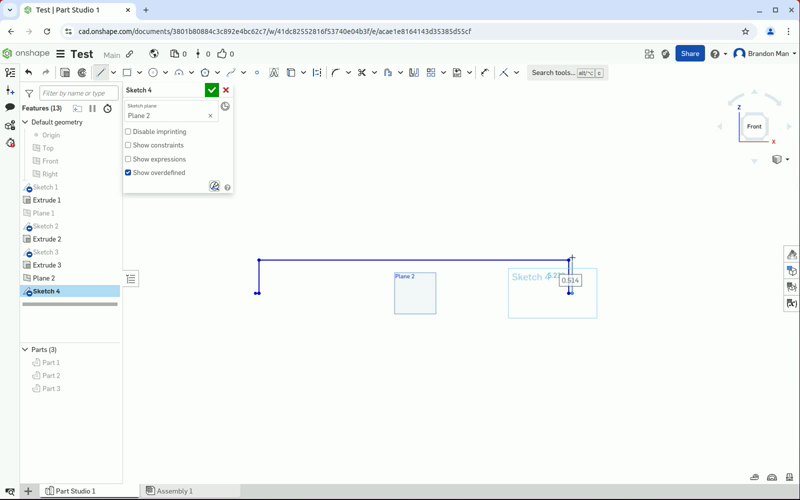
scroll(6)
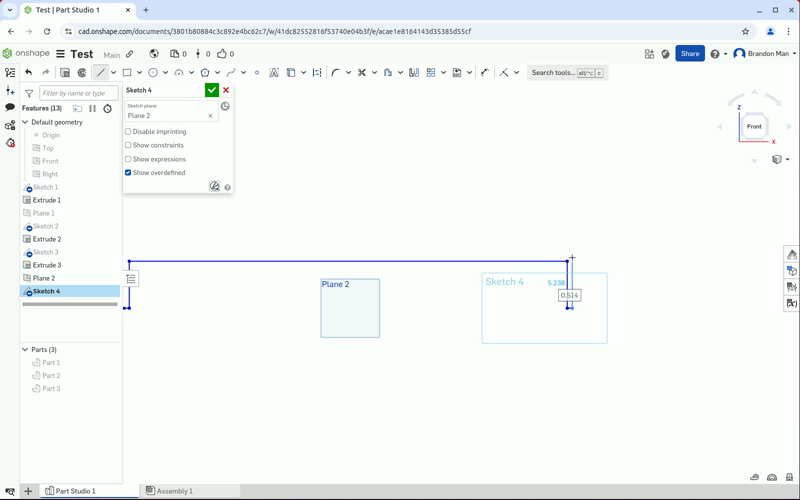
scroll(6)
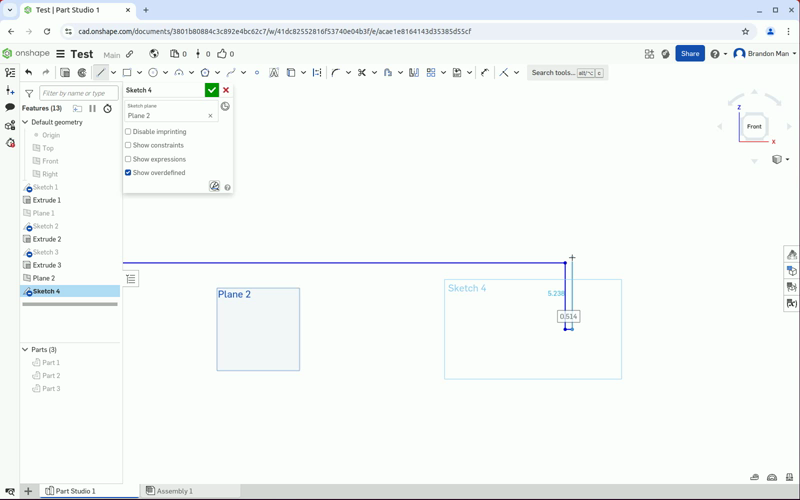
scroll(6)
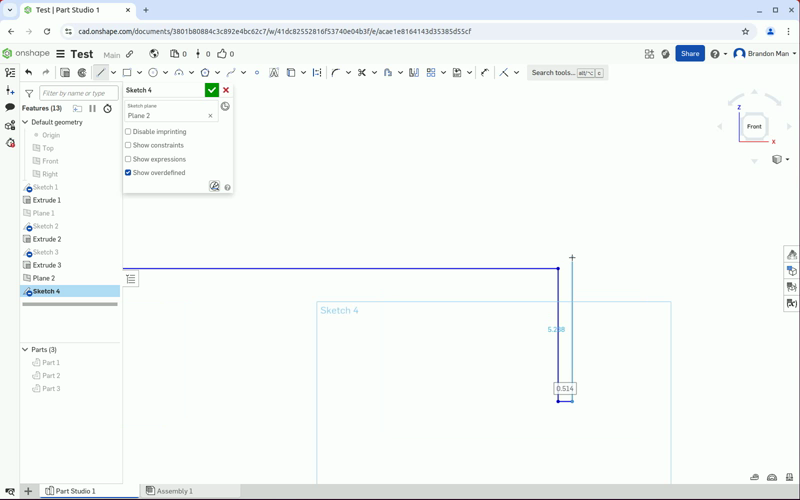
scroll(6)
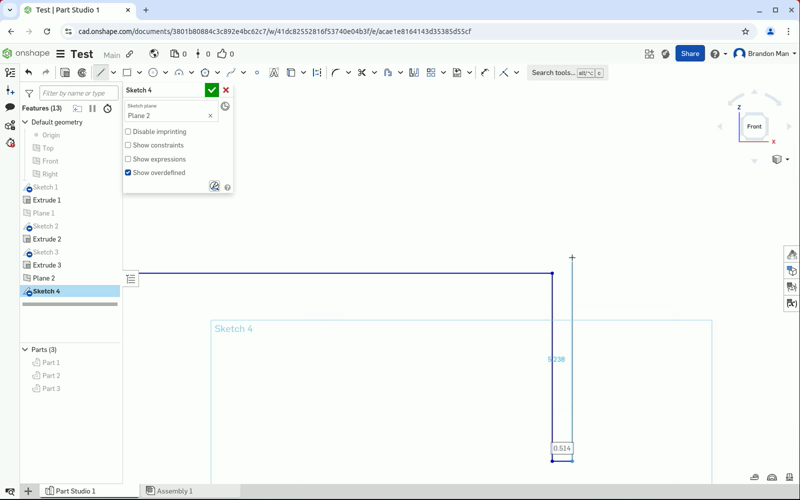
scroll(6)
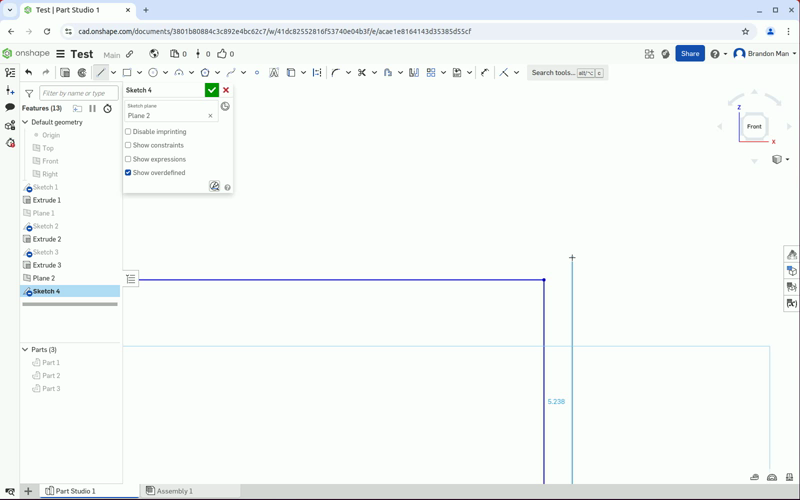
click(572, 257)
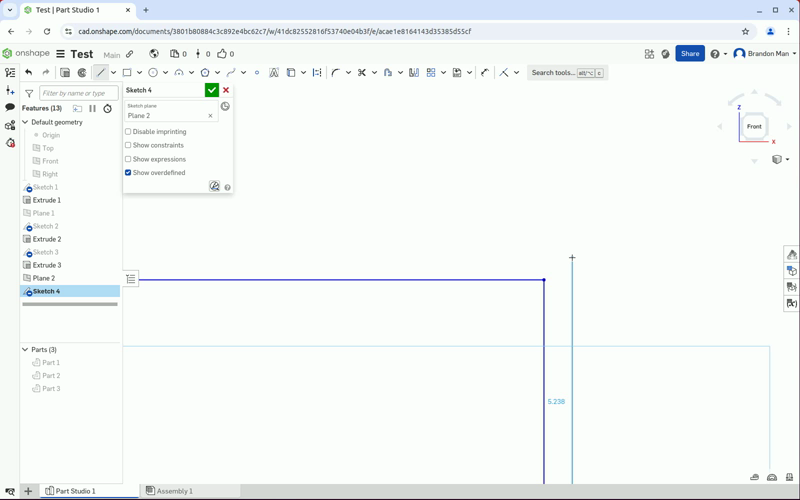
scroll(-6)
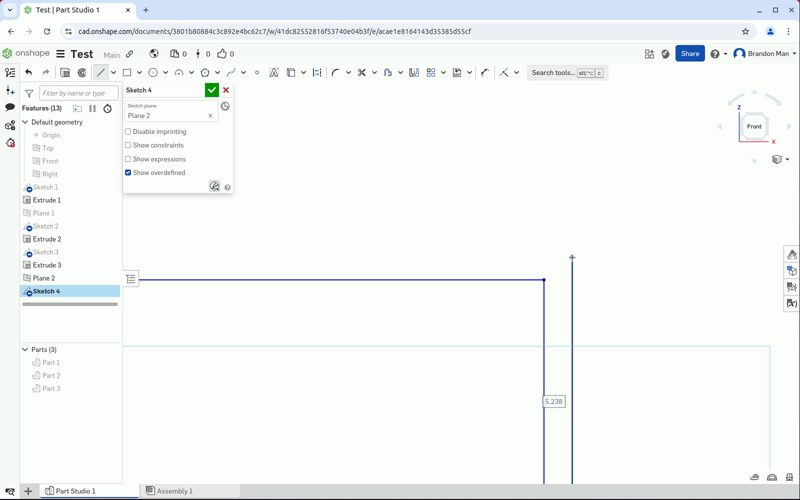
scroll(-6)
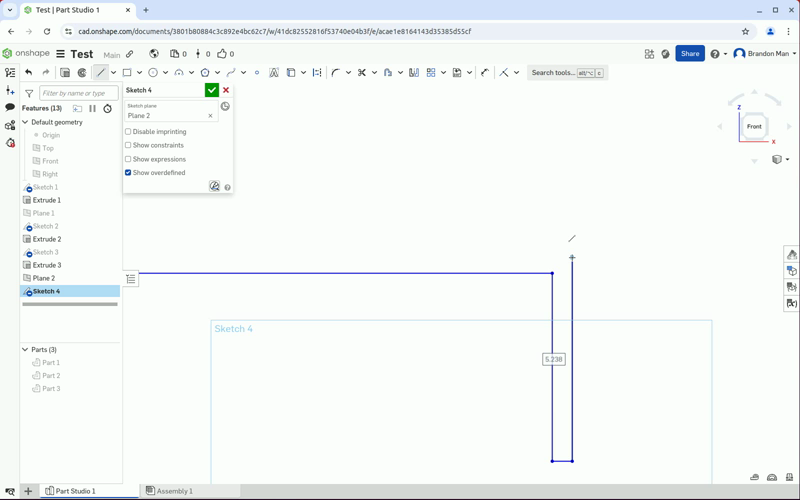
scroll(-6)
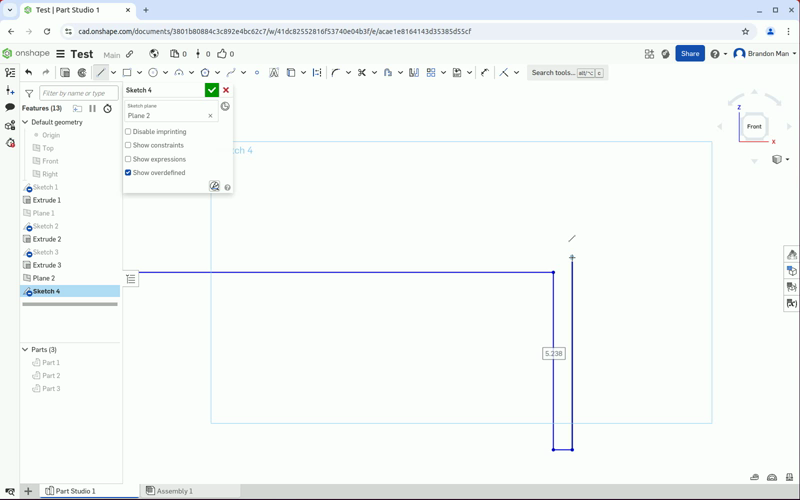
scroll(-6)
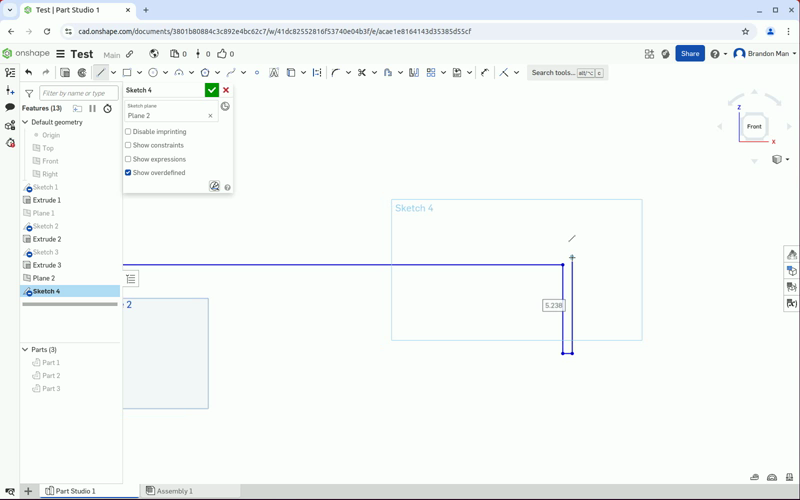
scroll(-6)
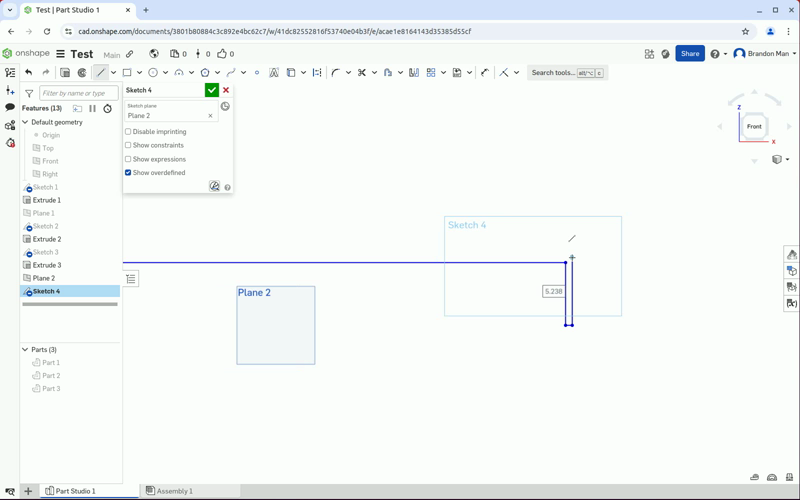
scroll(-6)
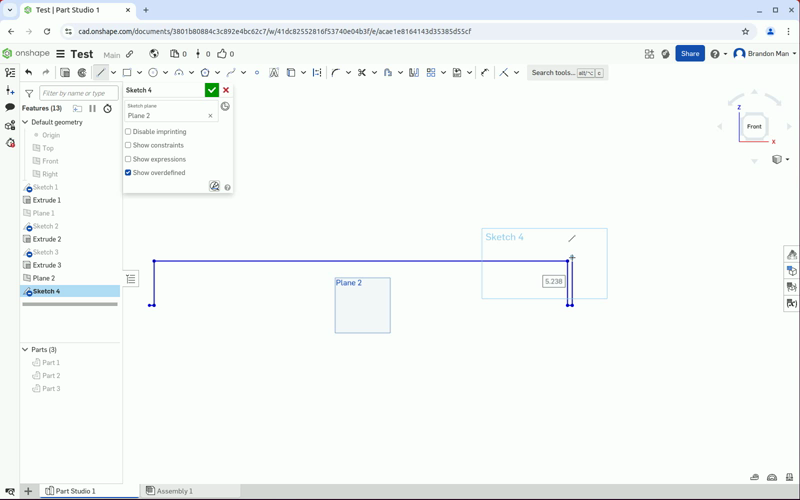
scroll(-6)
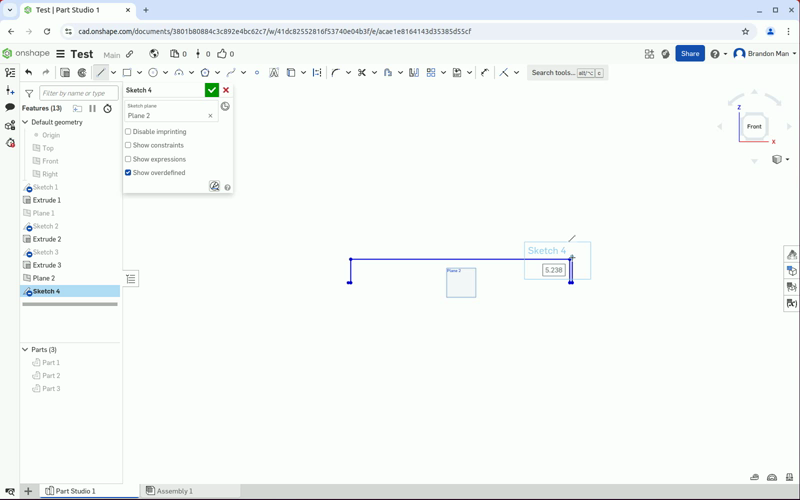
key_up(shift)
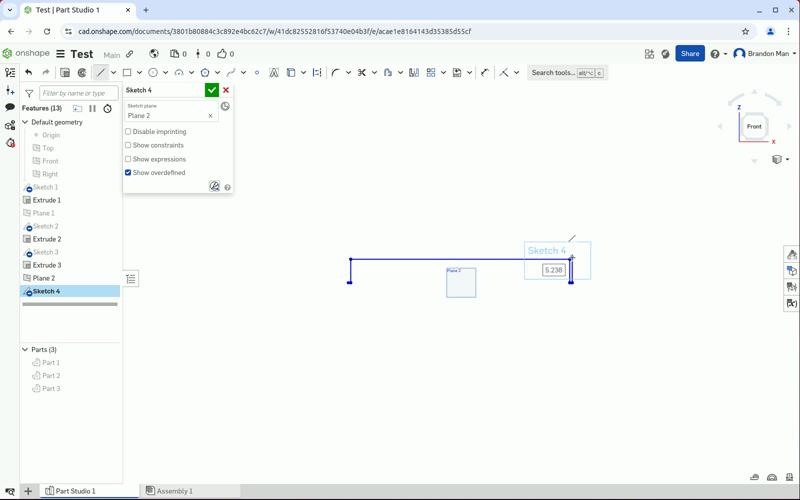
key_down(shift)
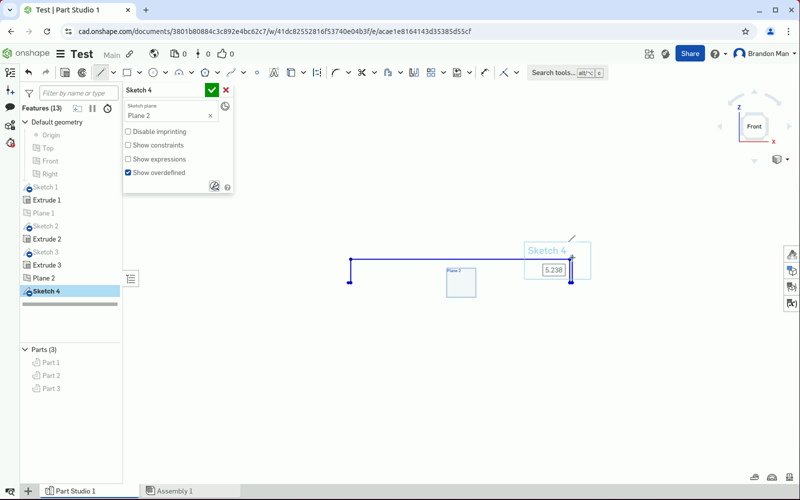
mouse_move(348, 257)
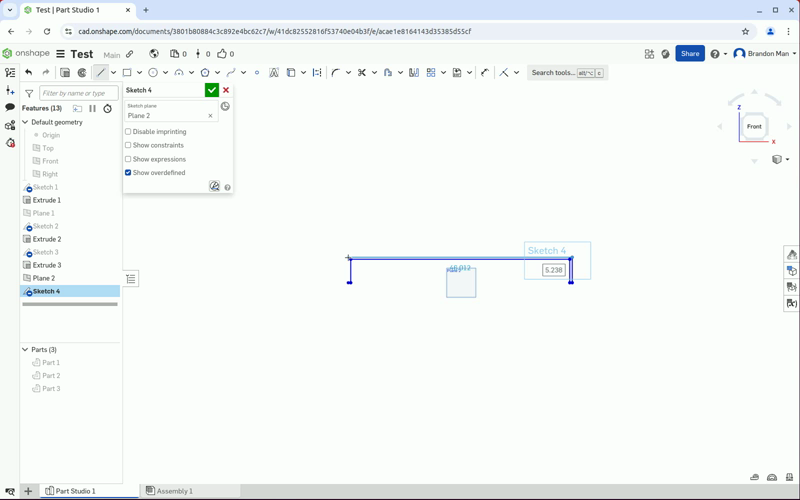
scroll(6)
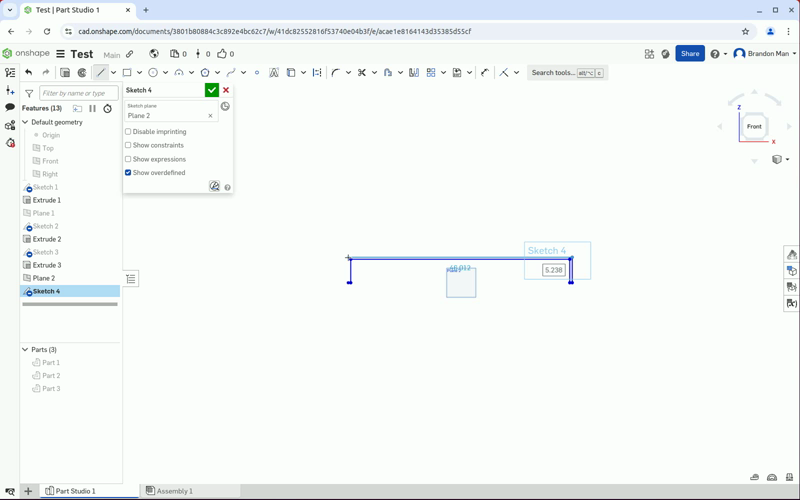
scroll(6)
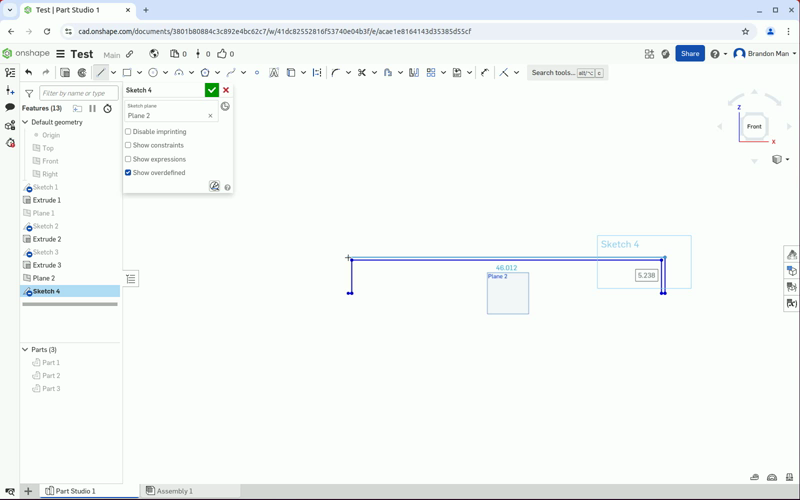
scroll(6)
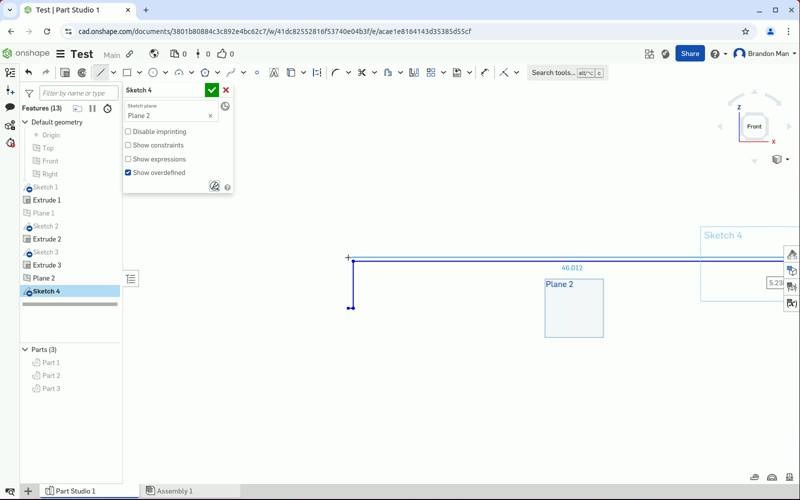
scroll(6)
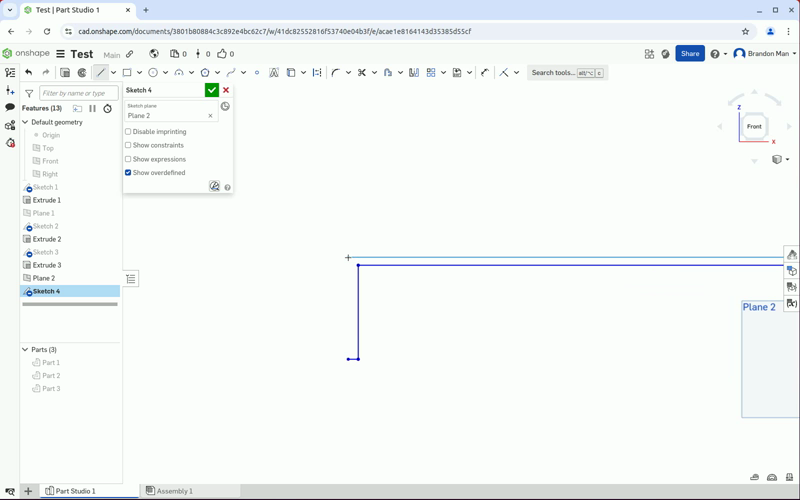
scroll(6)
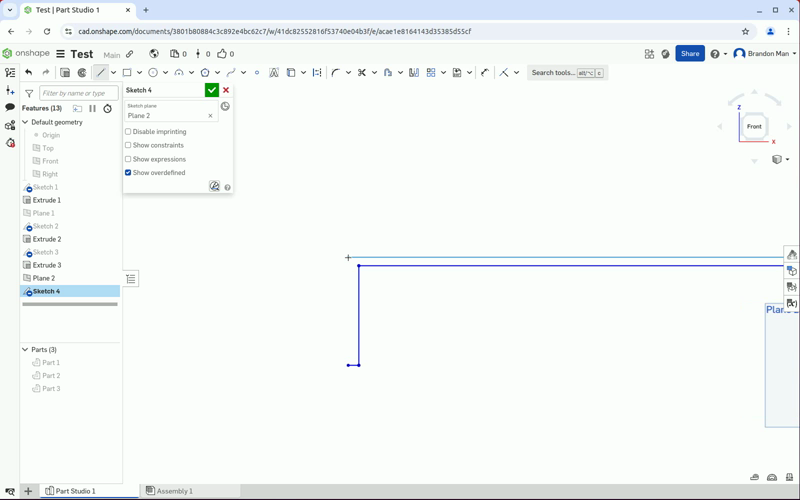
scroll(6)
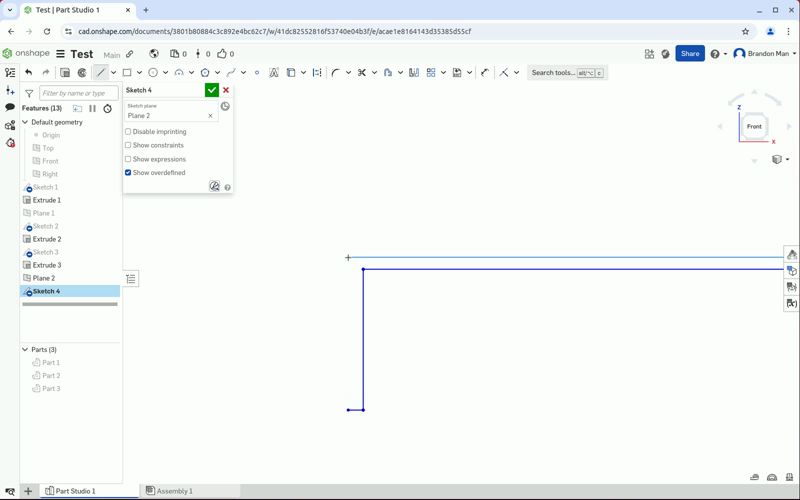
scroll(6)
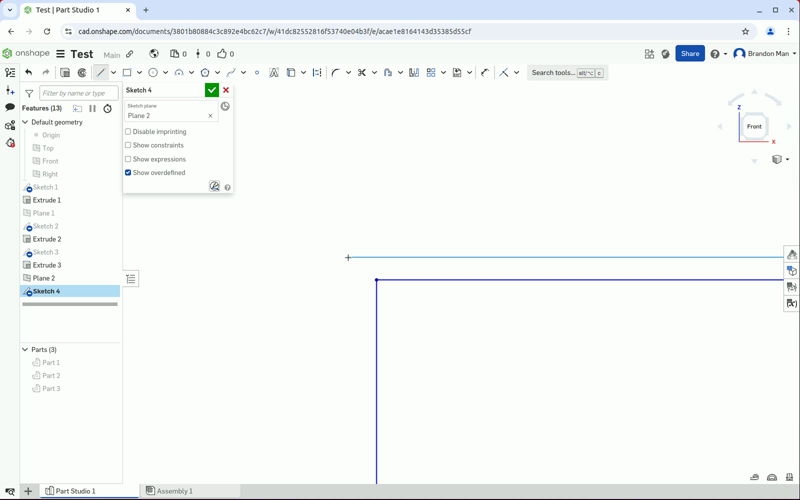
click(348, 257)
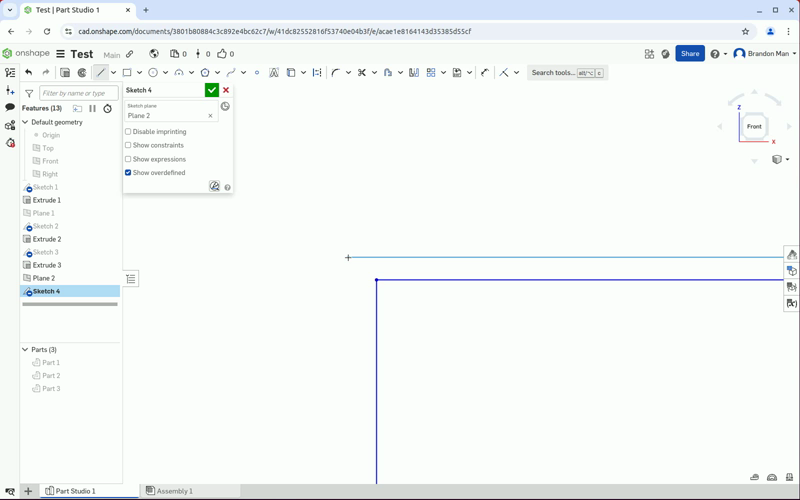
scroll(-6)
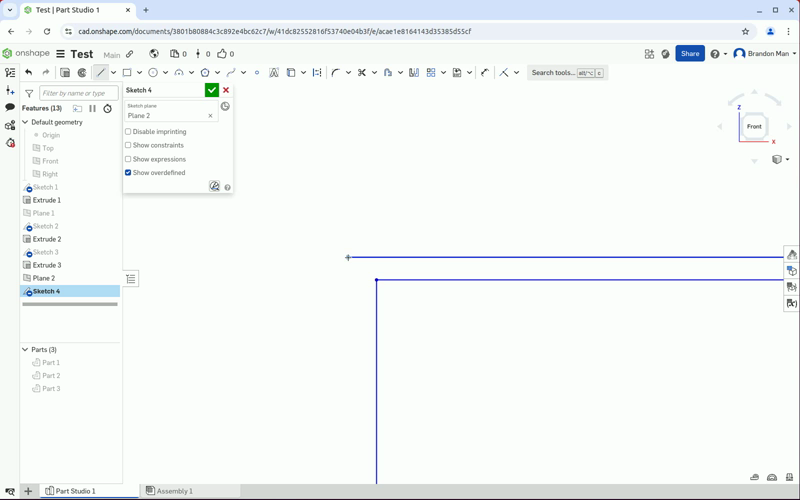
scroll(-6)
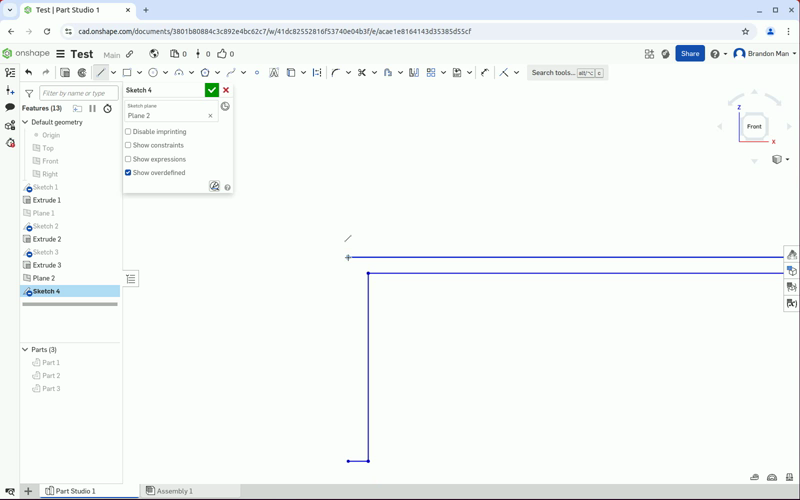
scroll(-6)
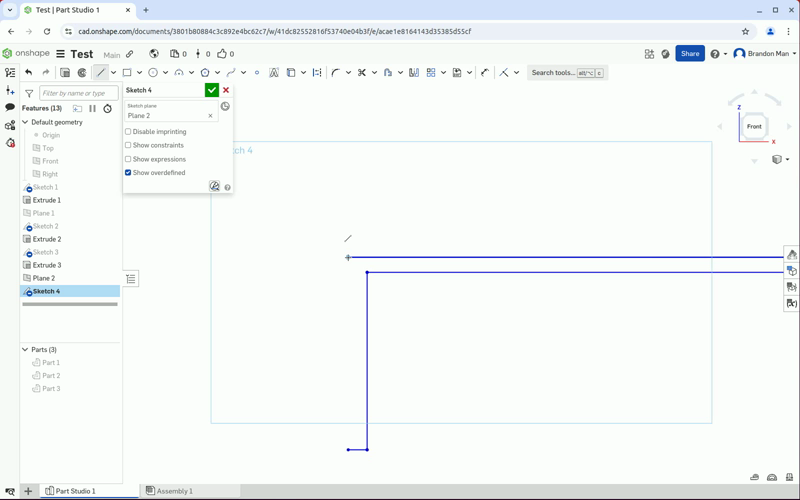
scroll(-6)
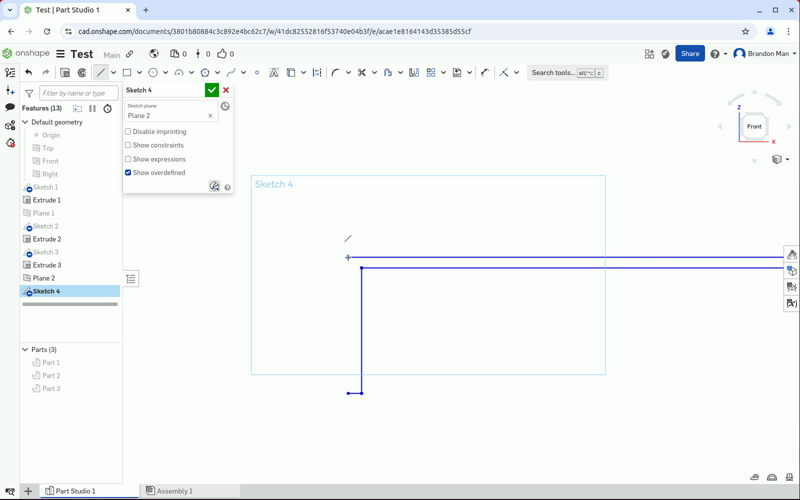
scroll(-6)
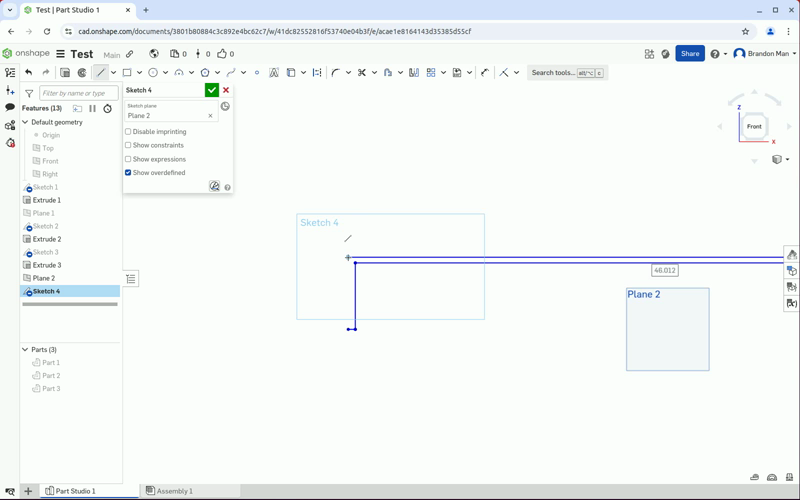
scroll(-6)
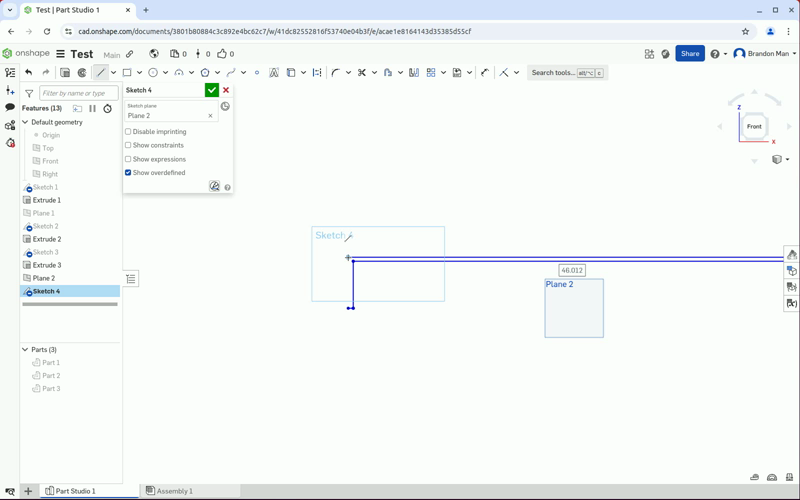
scroll(-6)
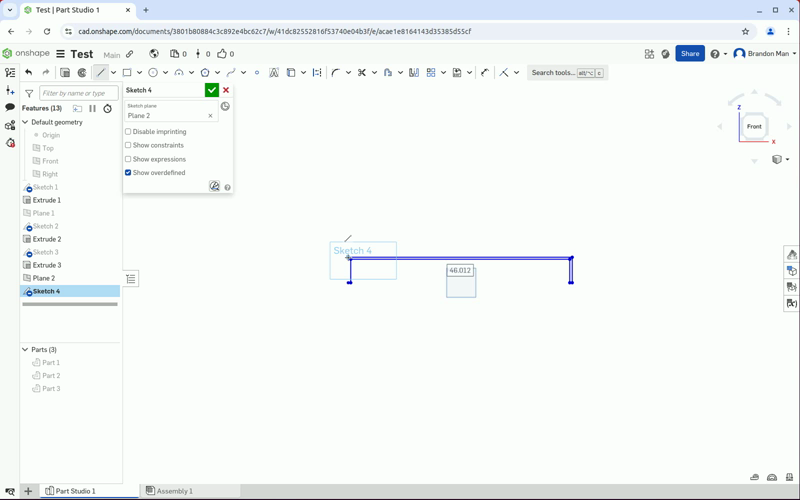
key_up(shift)
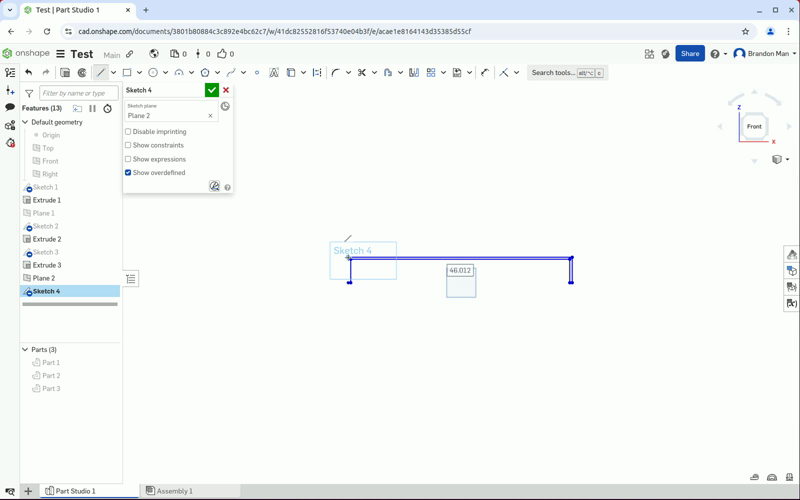
mouse_move(378, 257)
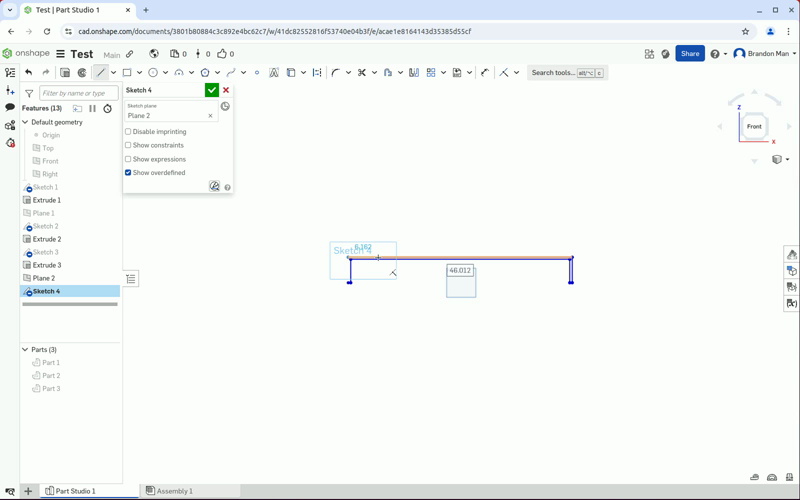
key_down(shift)
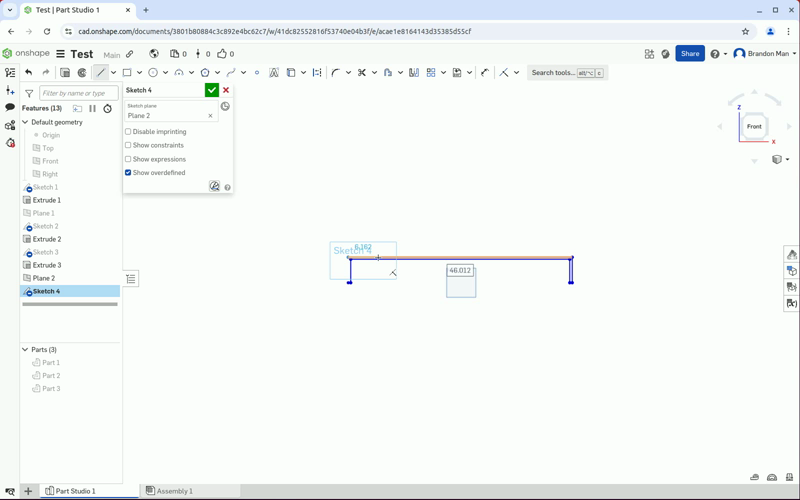
mouse_move(348, 282)
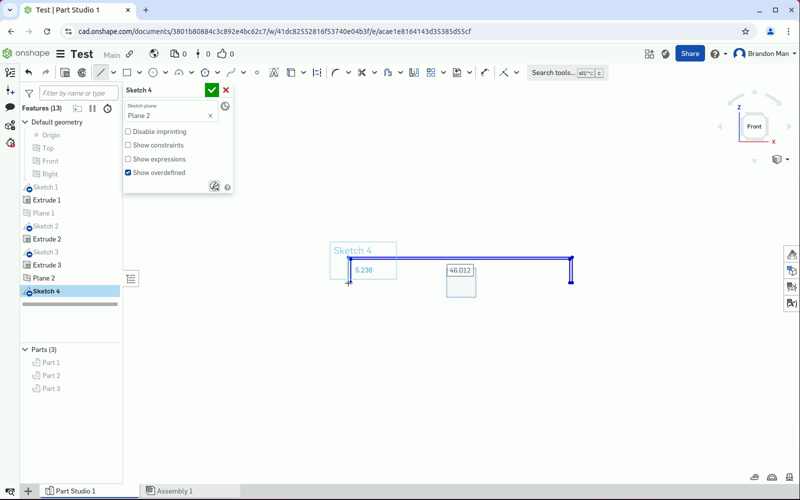
scroll(6)
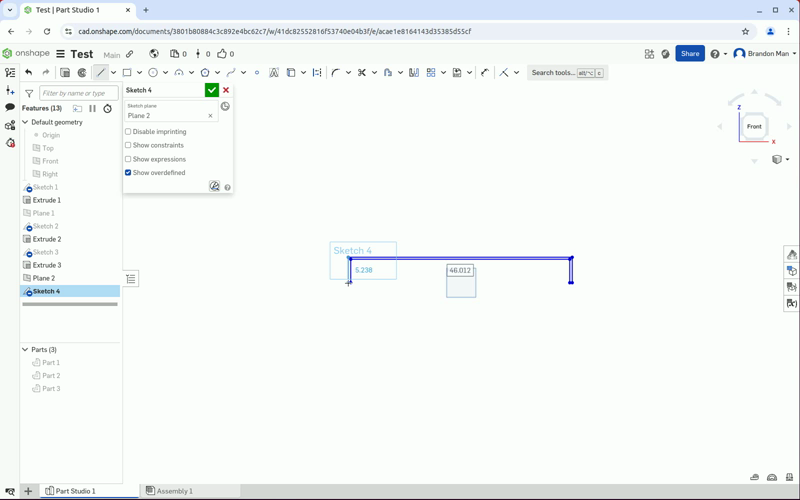
scroll(6)
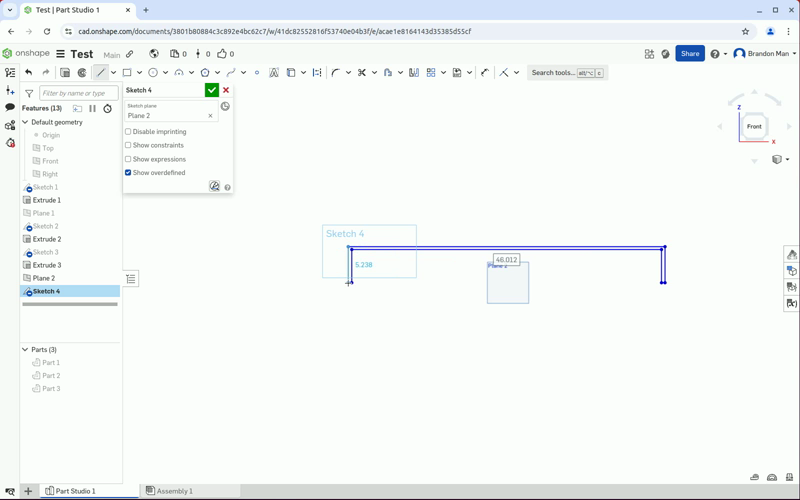
scroll(6)
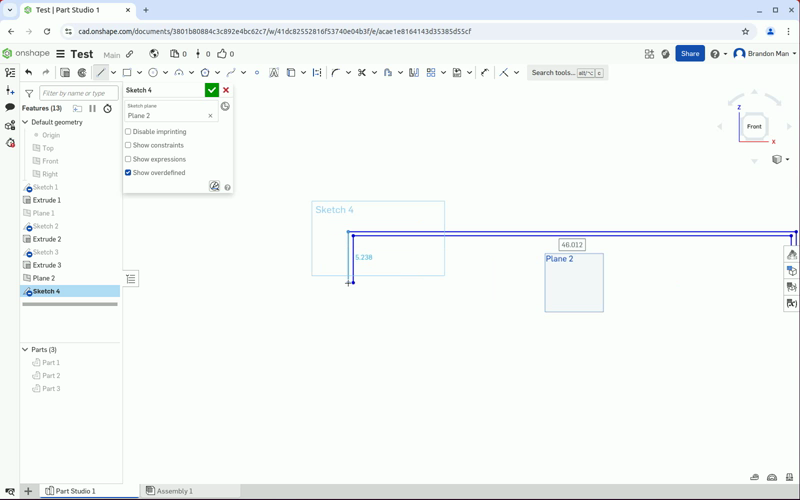
scroll(6)
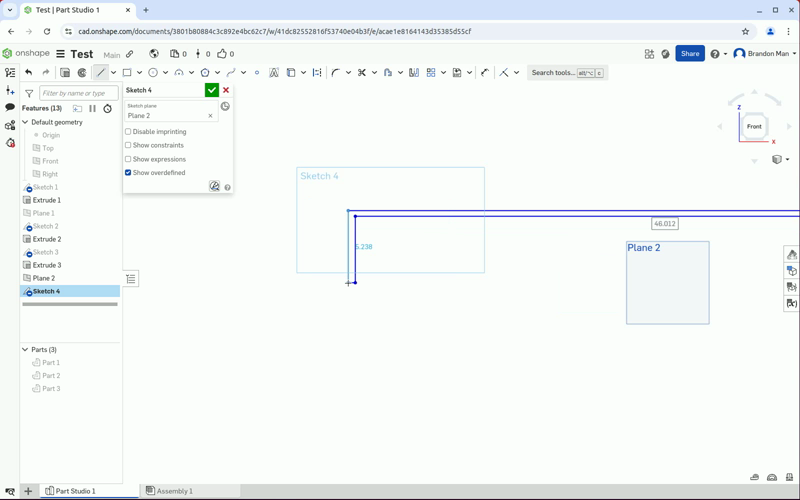
scroll(6)
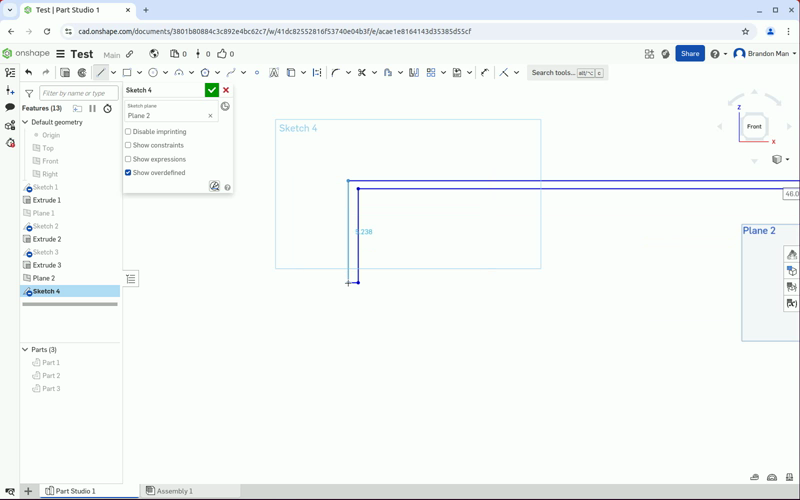
scroll(6)
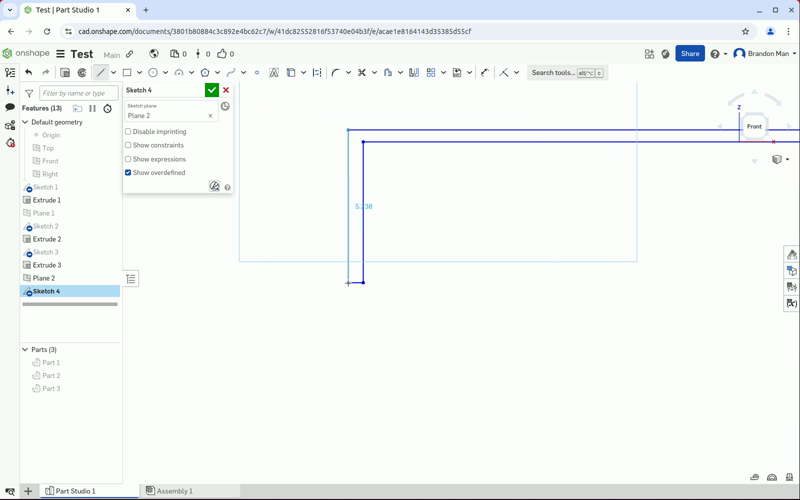
scroll(6)
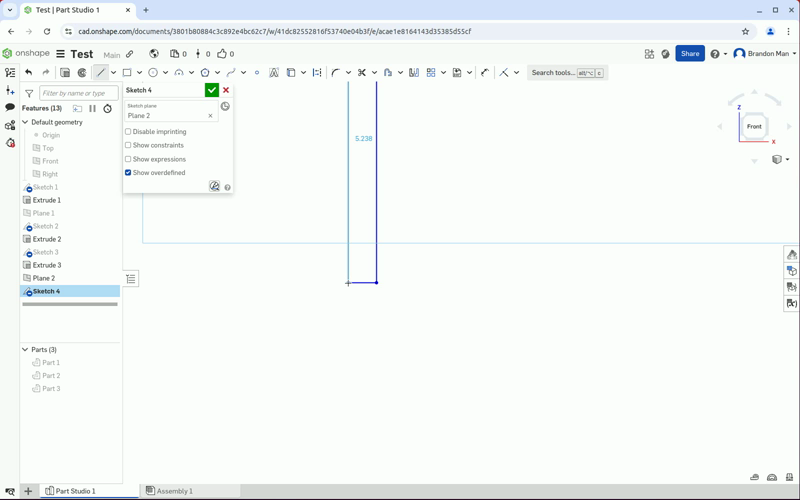
key_up(shift)
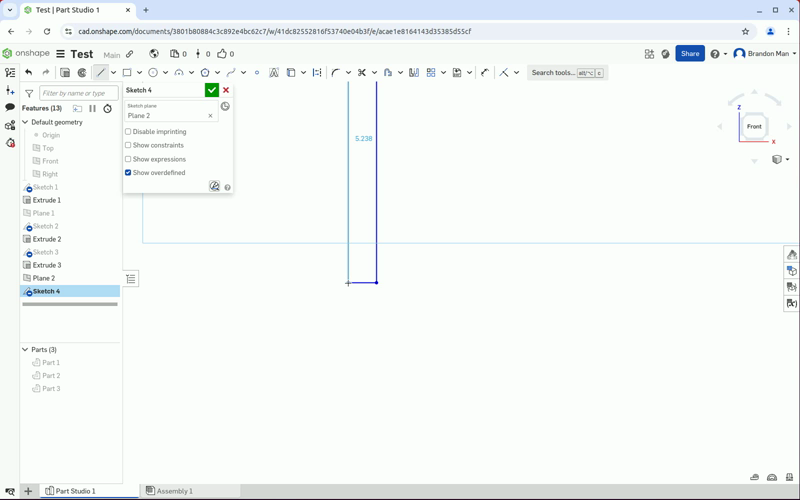
click(348, 282)
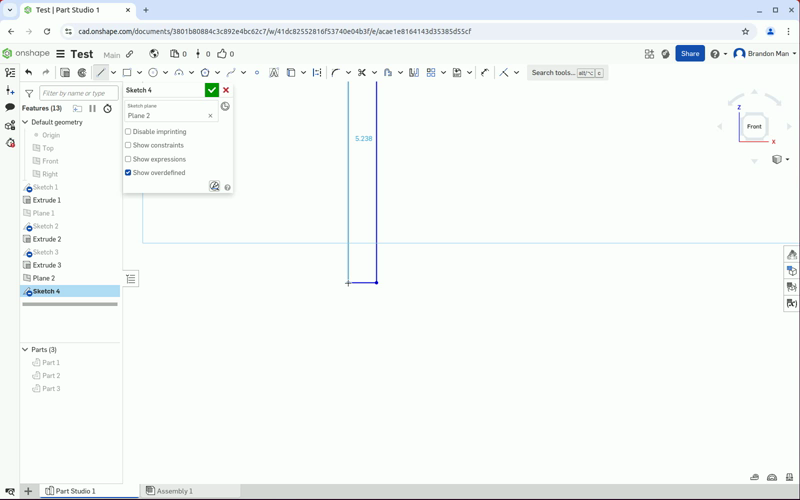
scroll(-6)
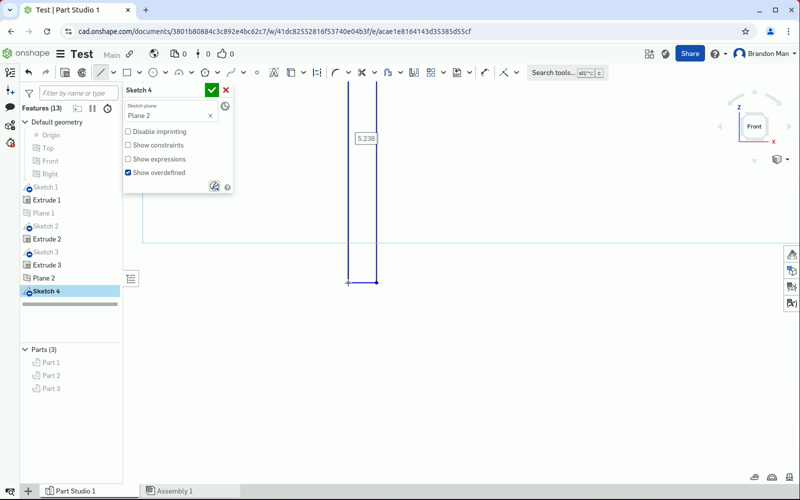
scroll(-6)
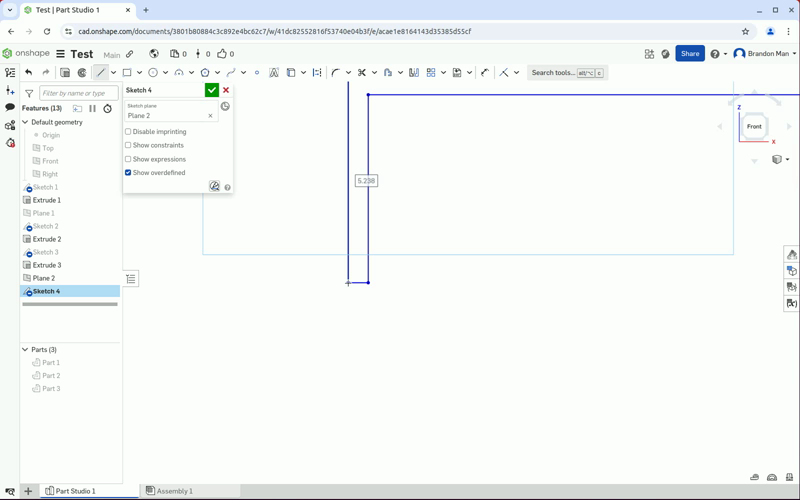
scroll(-6)
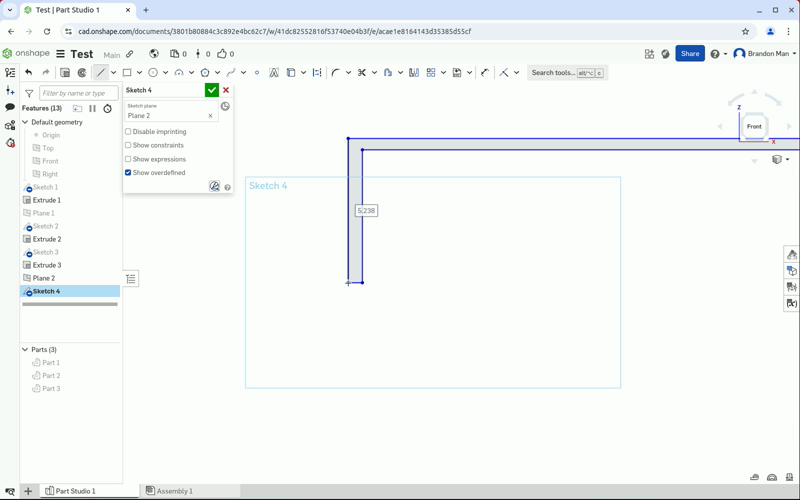
scroll(-6)
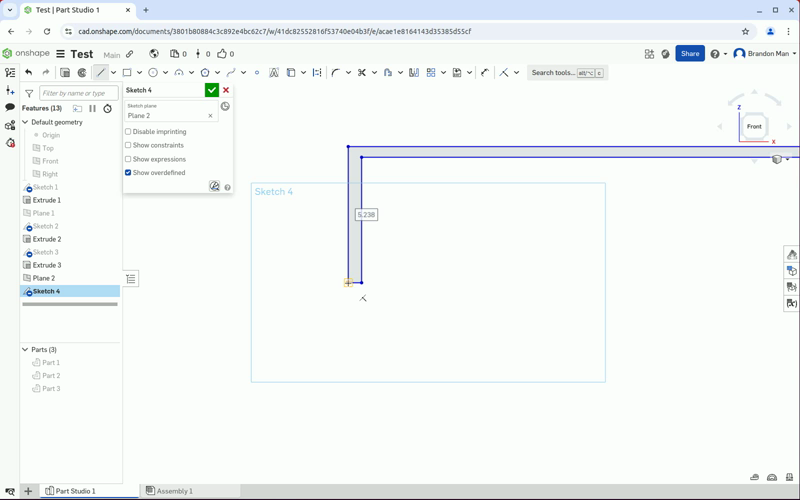
scroll(-6)
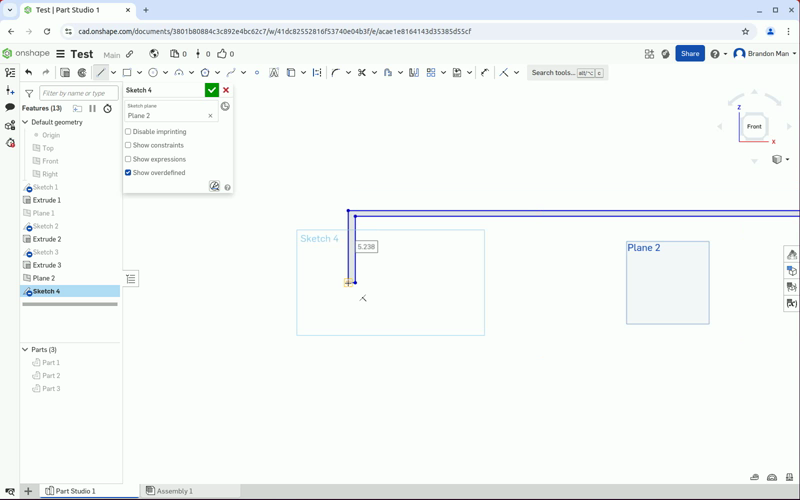
scroll(-6)
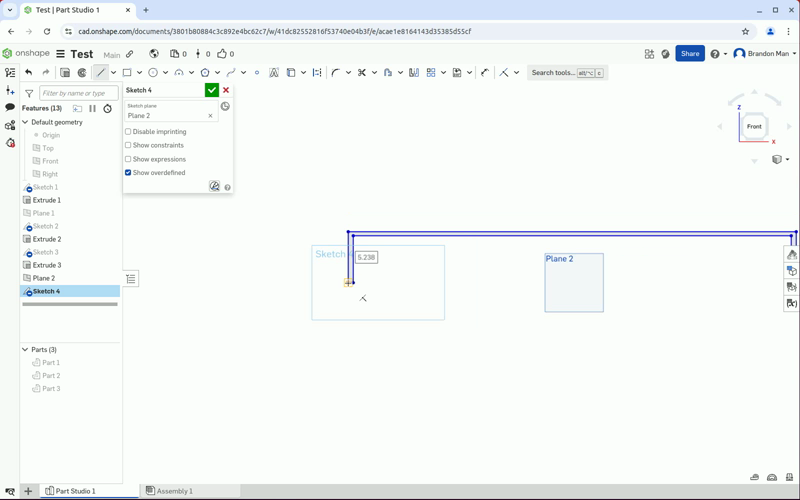
scroll(-6)
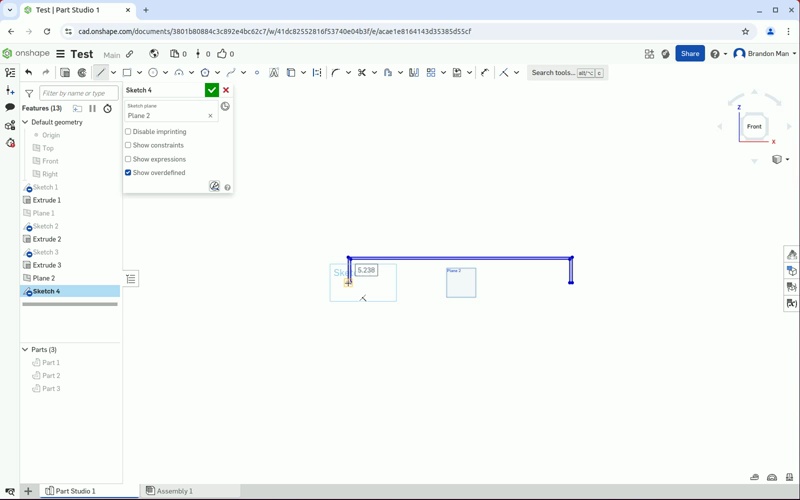
key(esc)
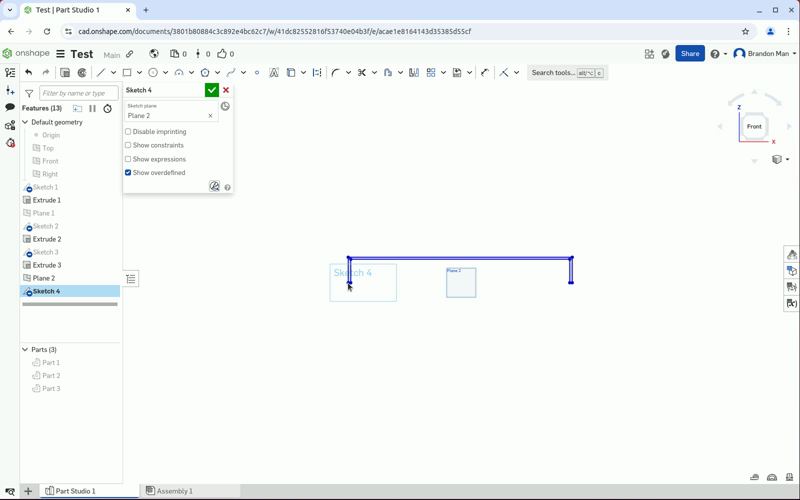
mouse_move(479, 258)
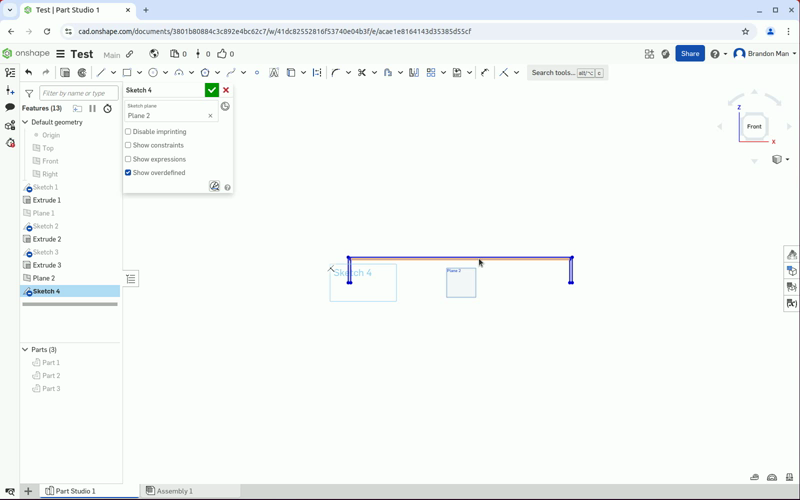
scroll(6)
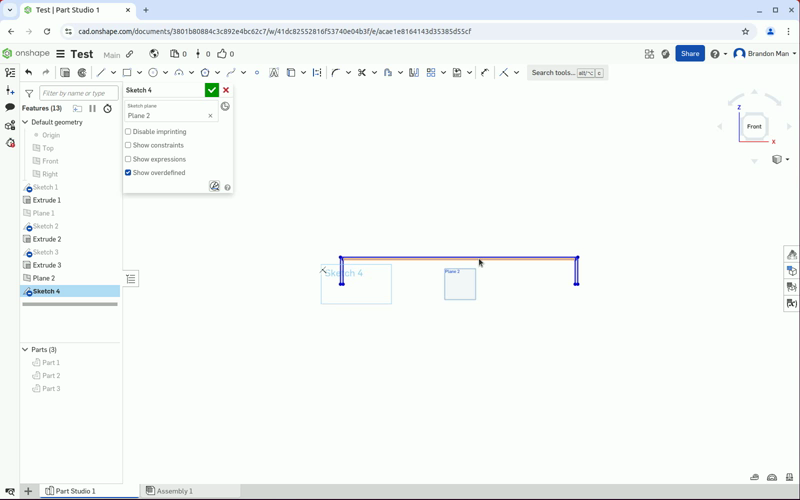
scroll(6)
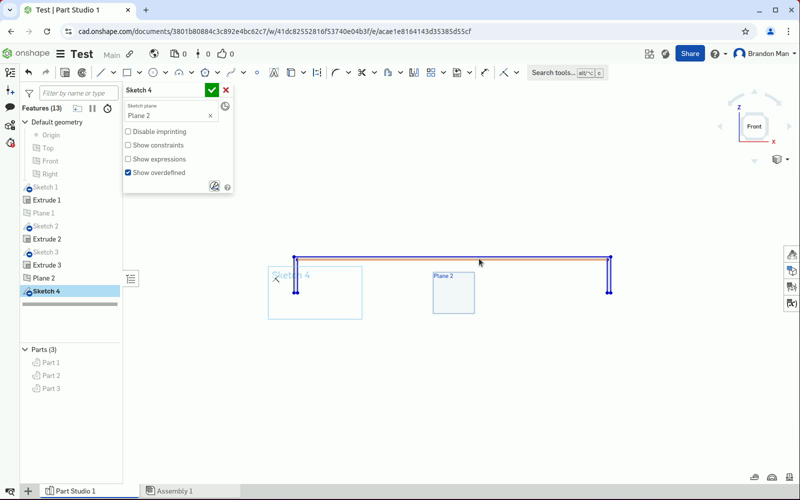
scroll(6)
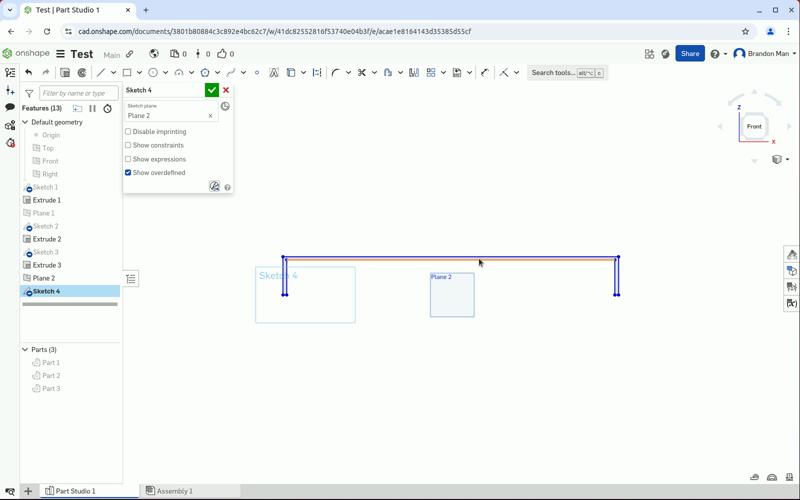
scroll(6)
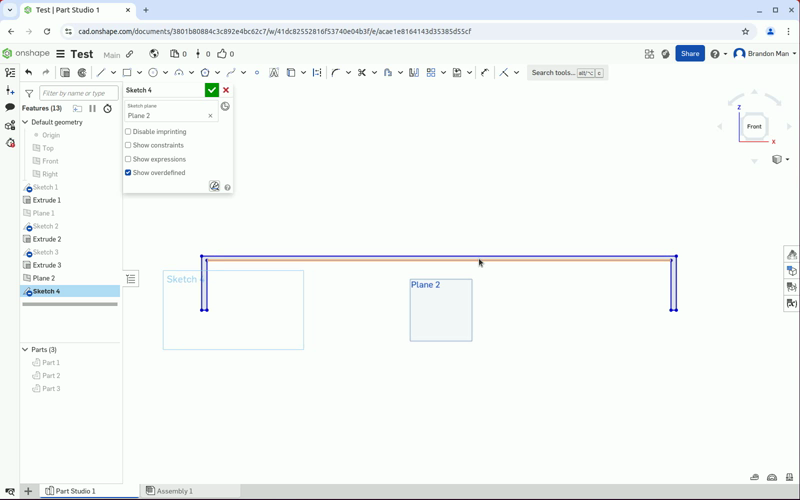
scroll(6)
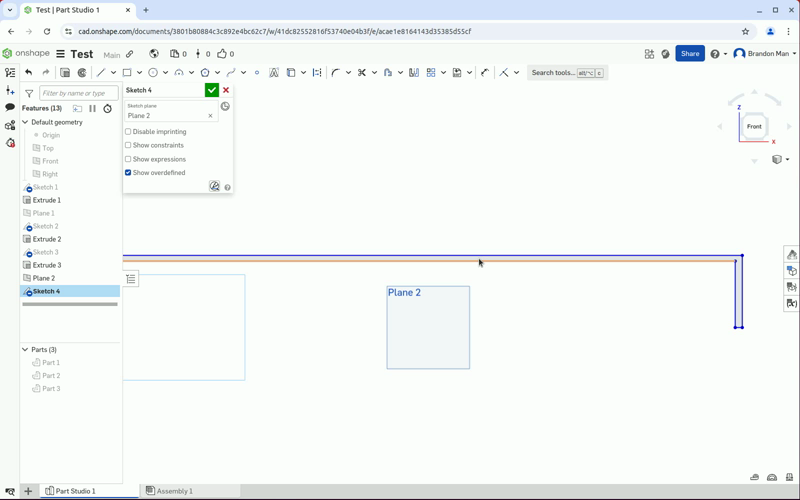
scroll(6)
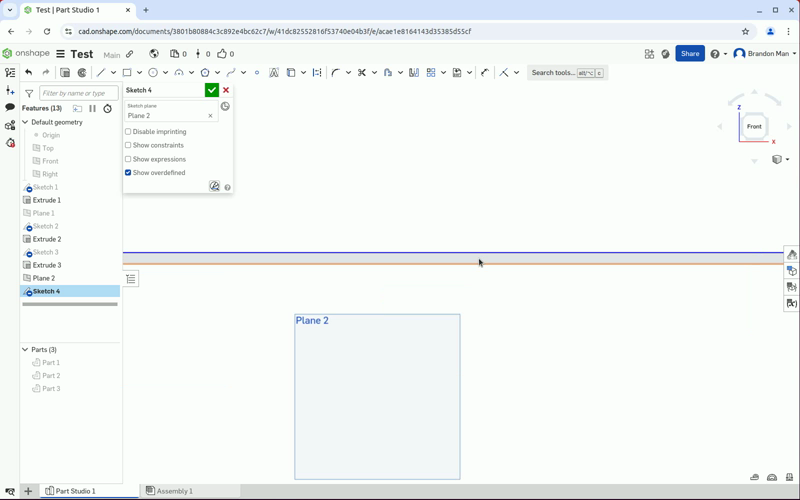
scroll(6)
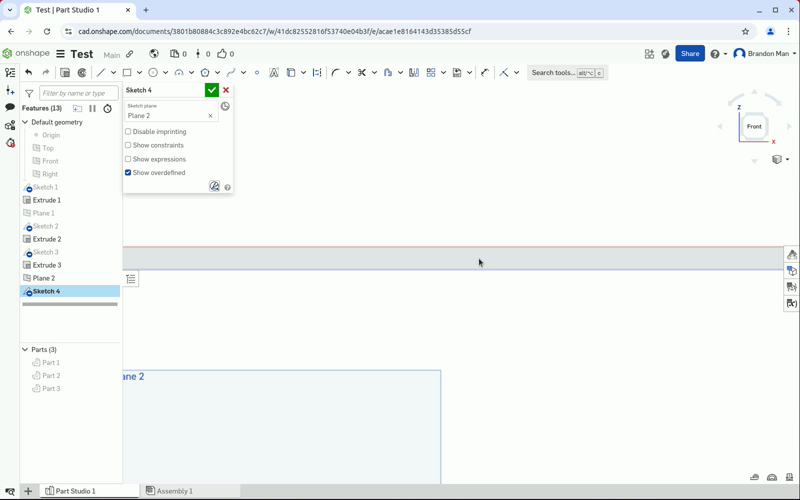
click(479, 258)
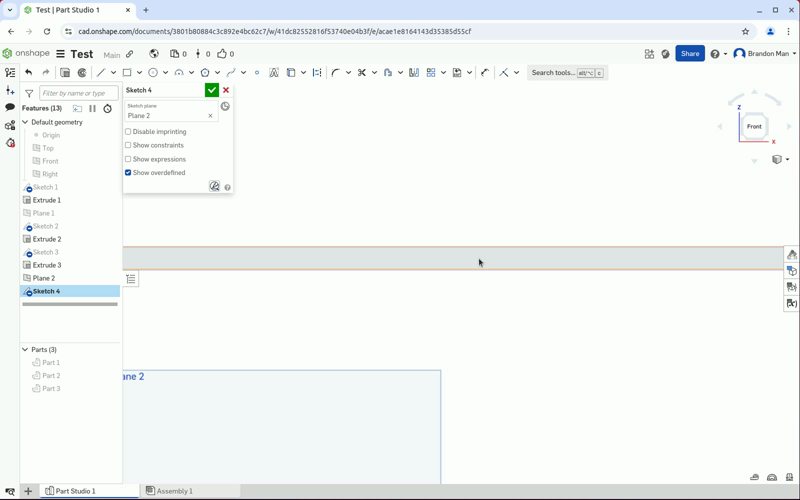
scroll(-6)
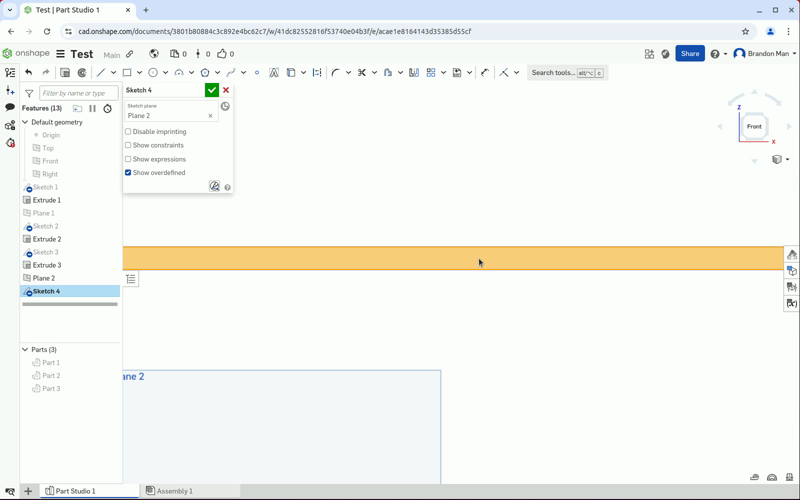
scroll(-6)
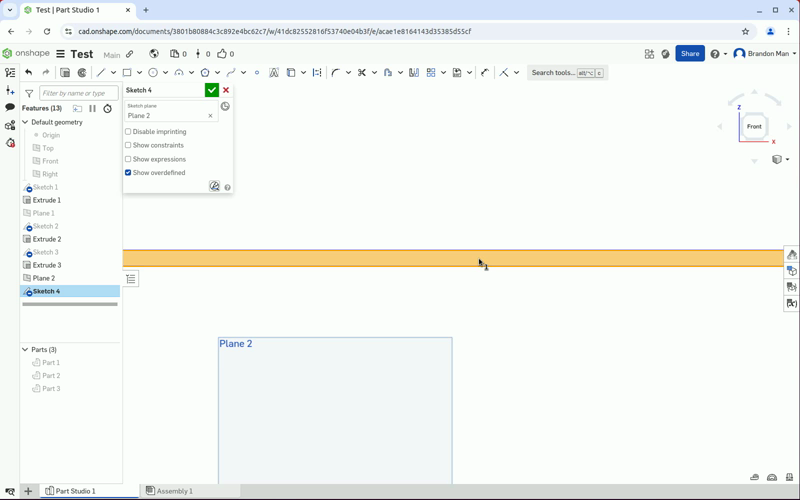
scroll(-6)
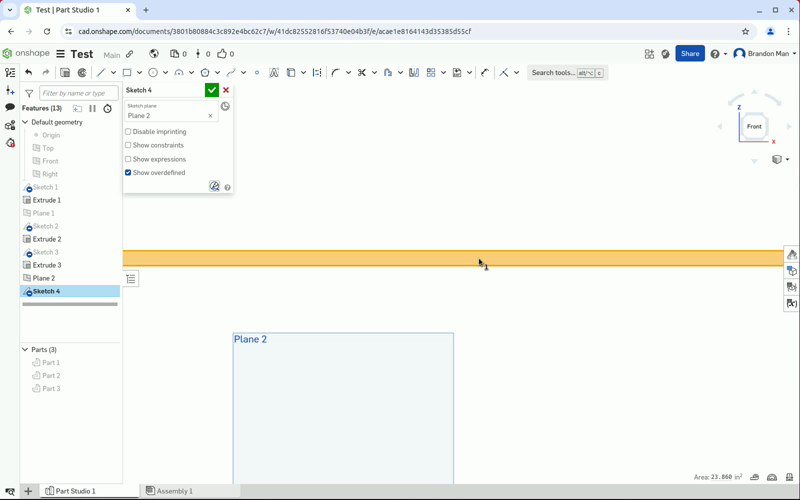
scroll(-6)
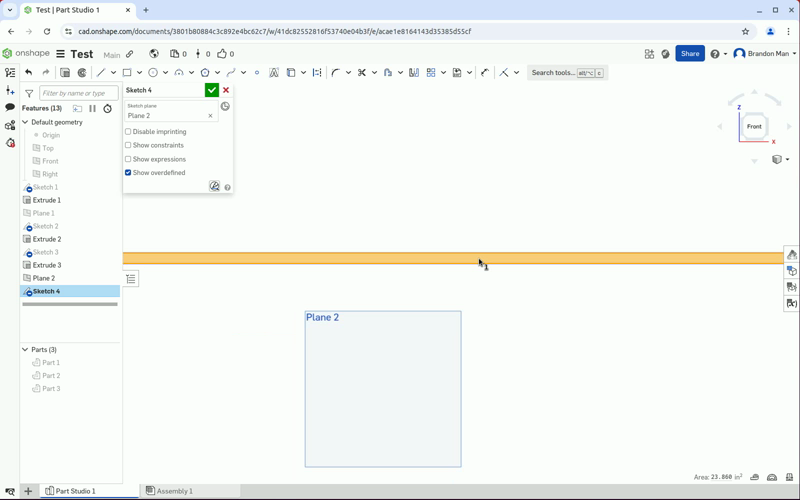
scroll(-6)
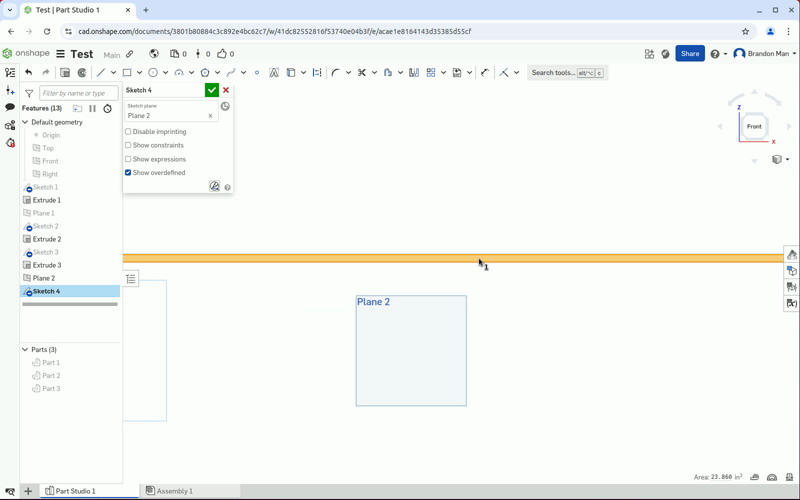
scroll(-6)
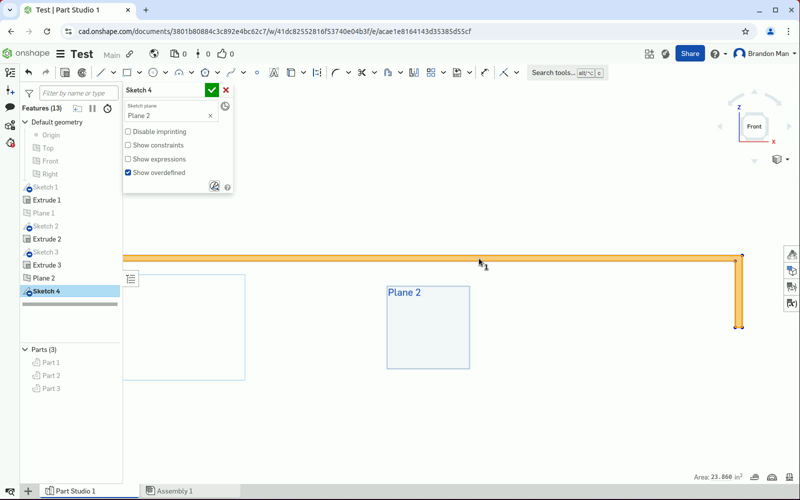
scroll(-6)
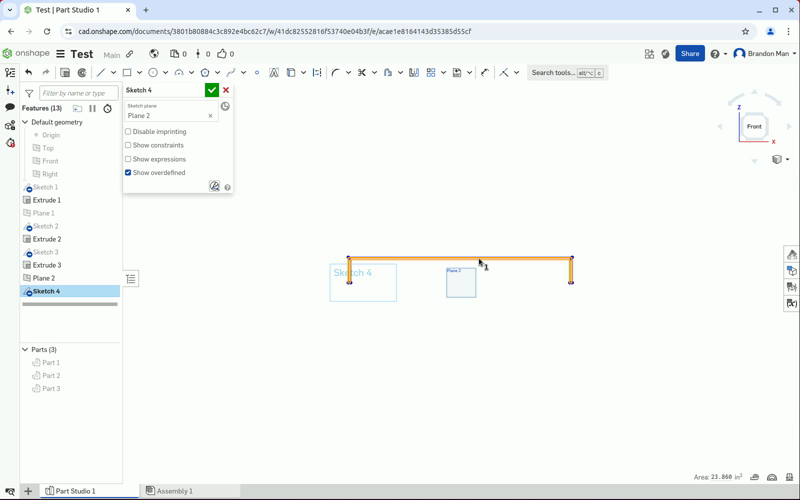
mouse_move(73, 352)
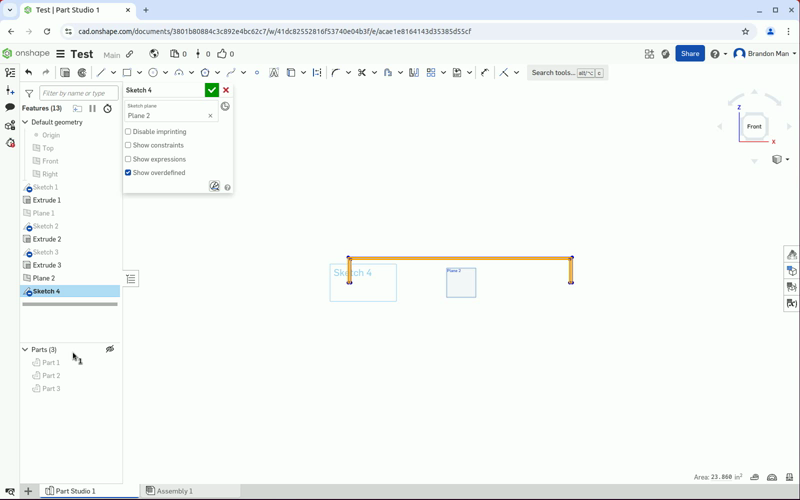
key(shift+y)
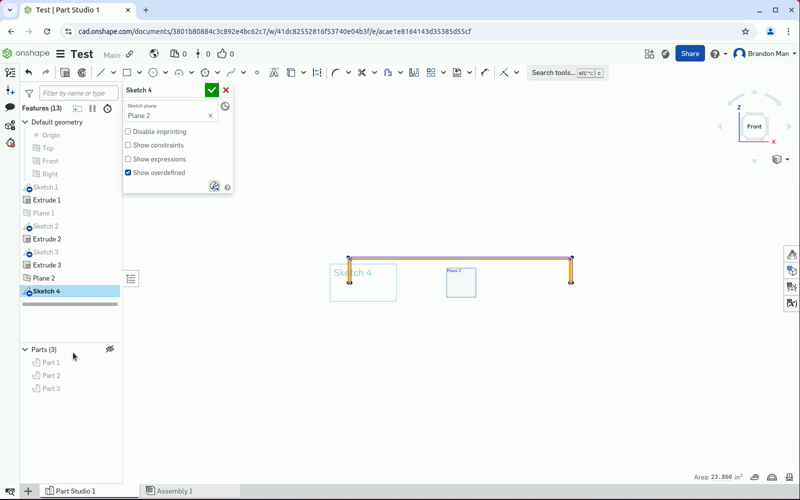
key(shift+e)
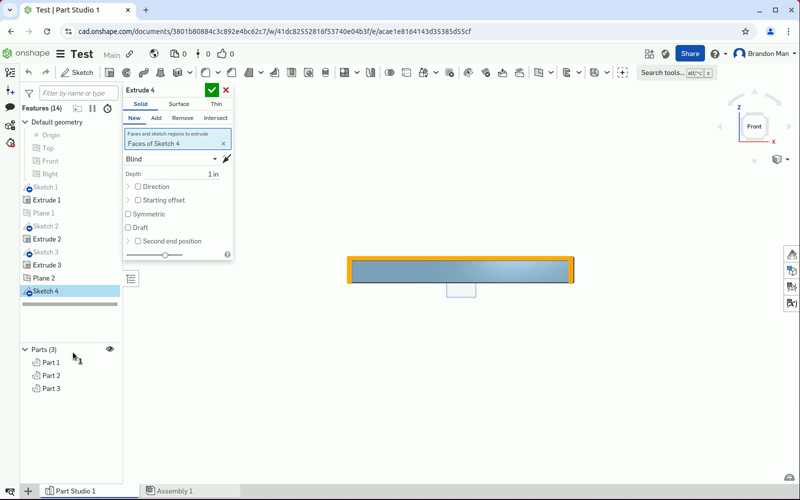
mouse_move(143, 106)
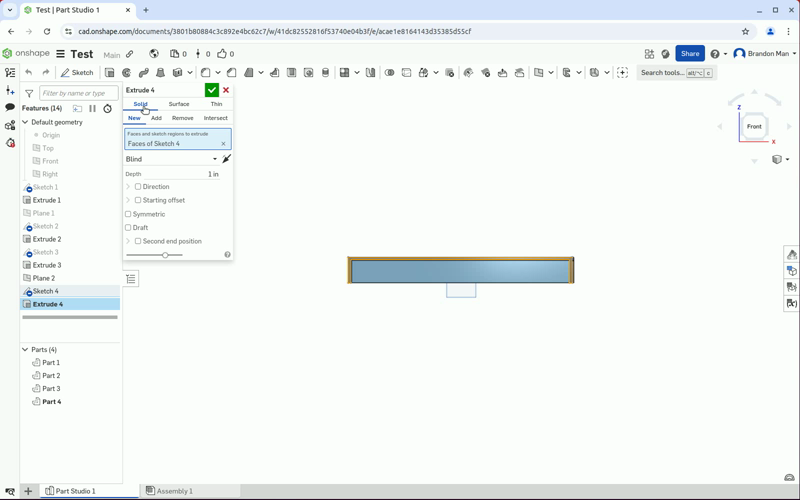
click(143, 106)
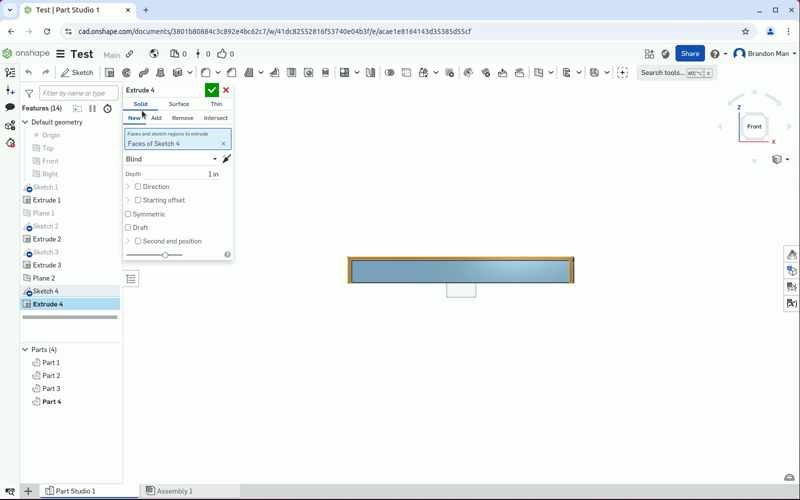
mouse_move(137, 120)
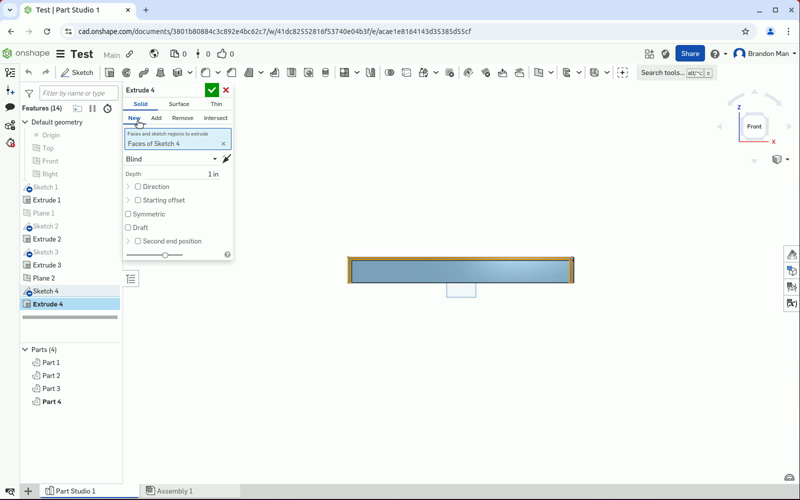
click(137, 120)
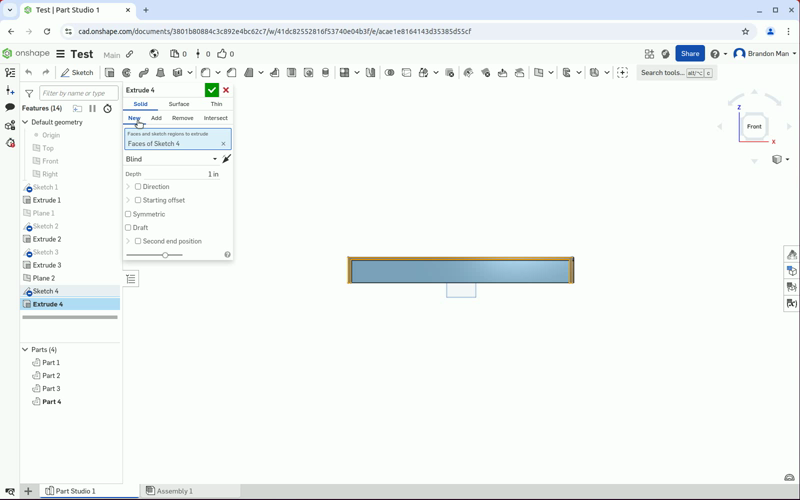
key(tab, 4)
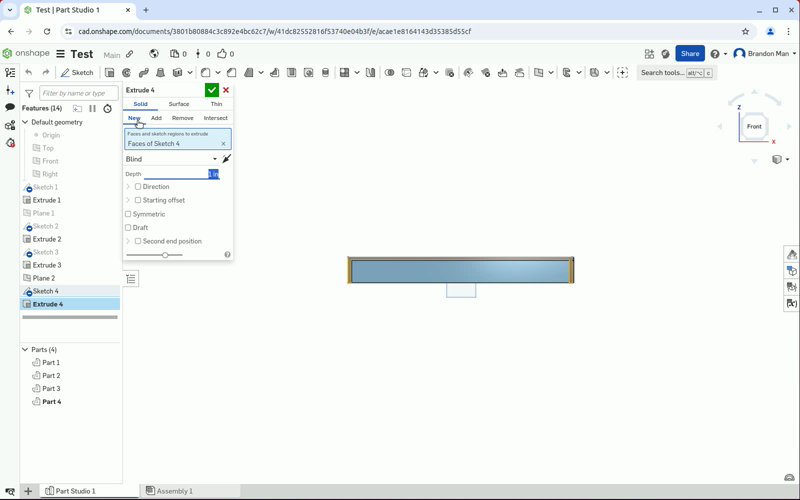
text(0.722)
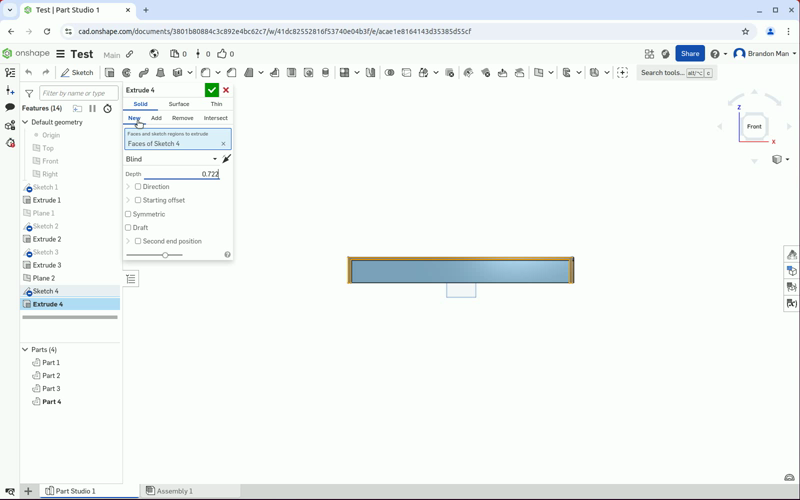
key(enter)
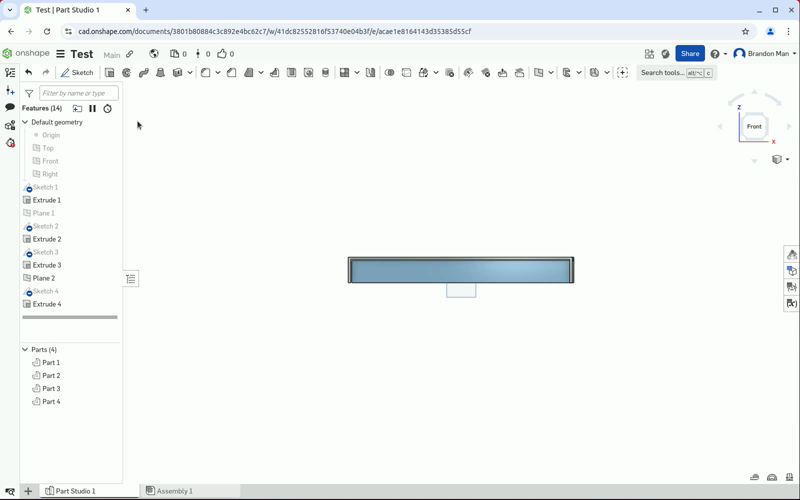
key(shift+h)
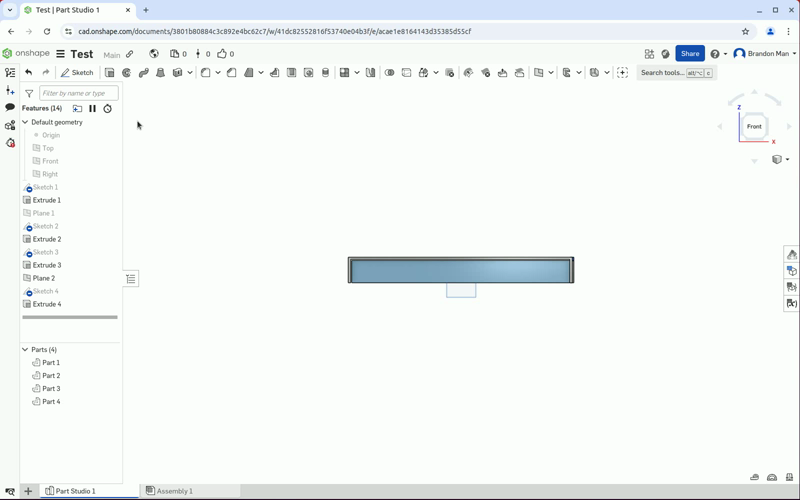
key(shift+h)
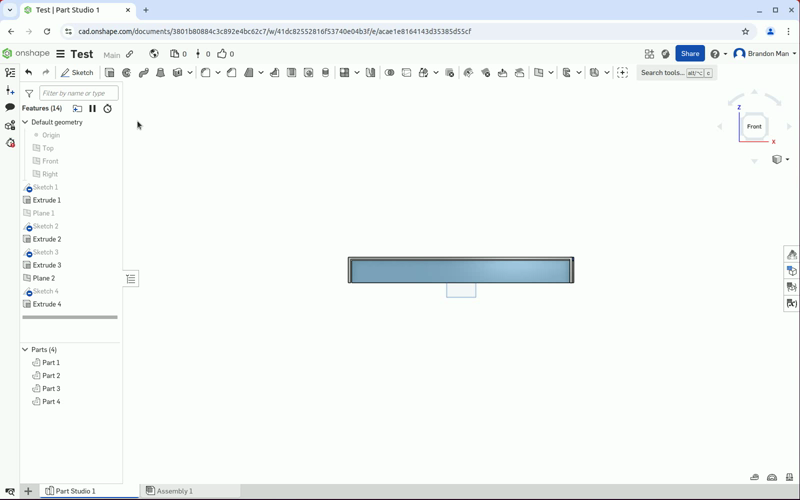
mouse_move(73, 189)
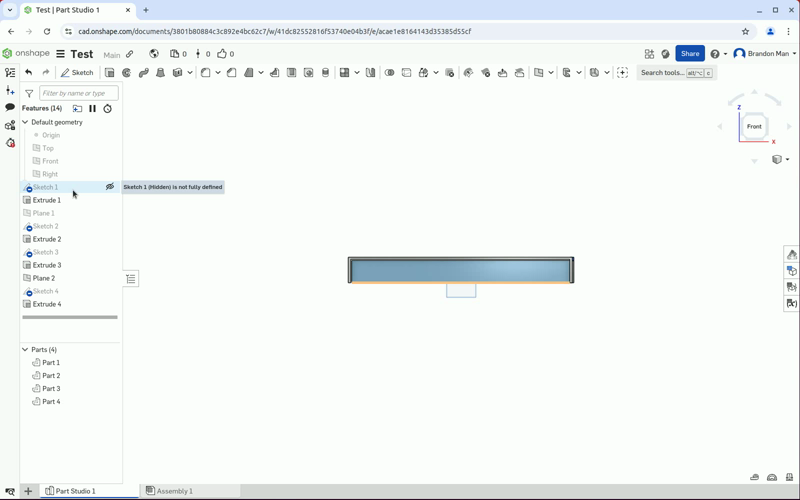
click(73, 189)
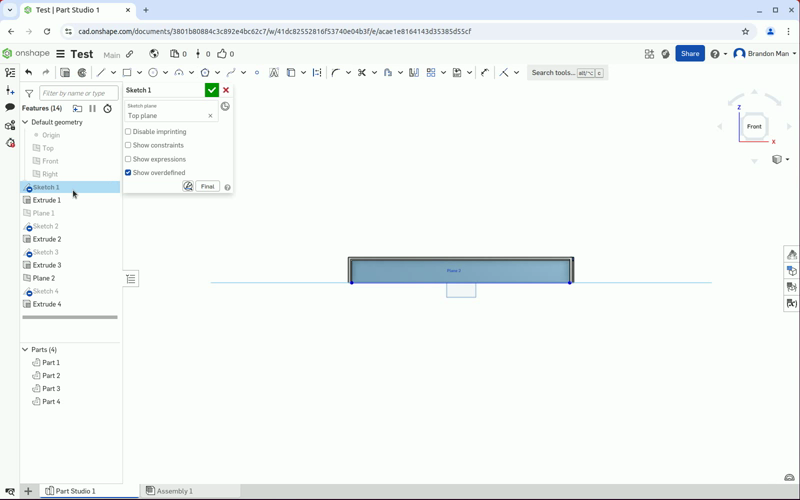
mouse_move(229, 92)
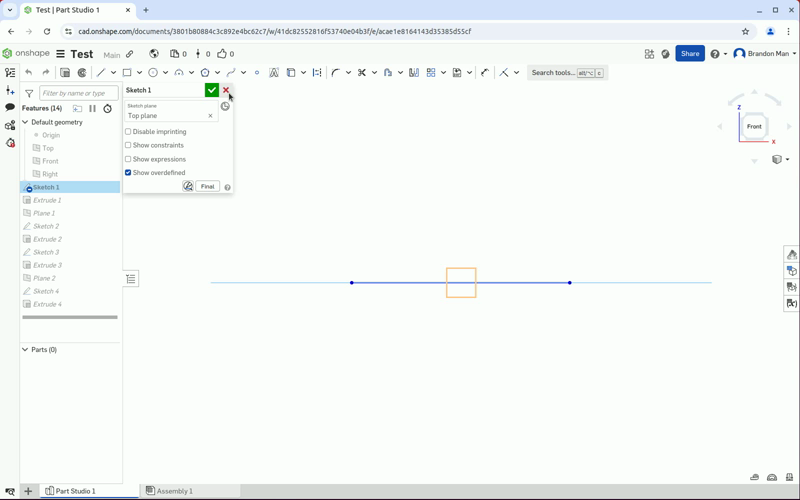
click(229, 92)
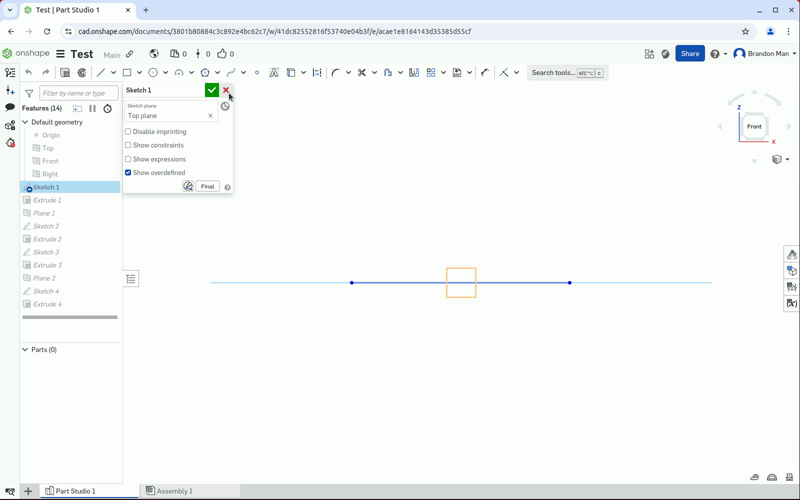
key(shift+s)
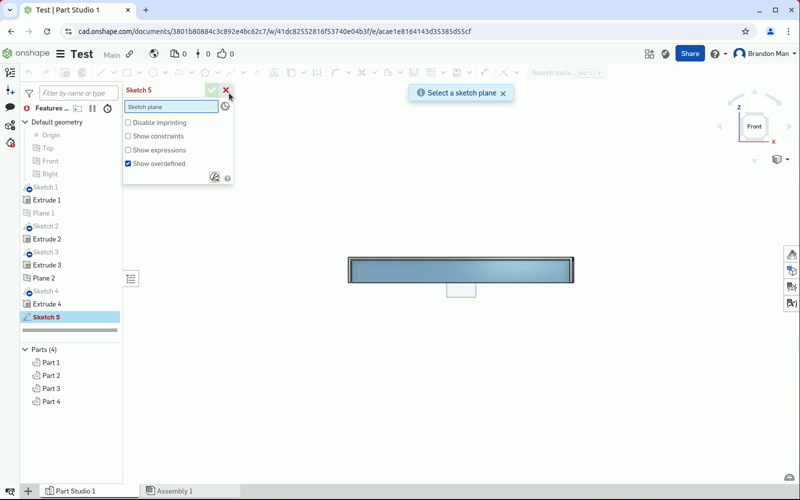
mouse_move(73, 280)
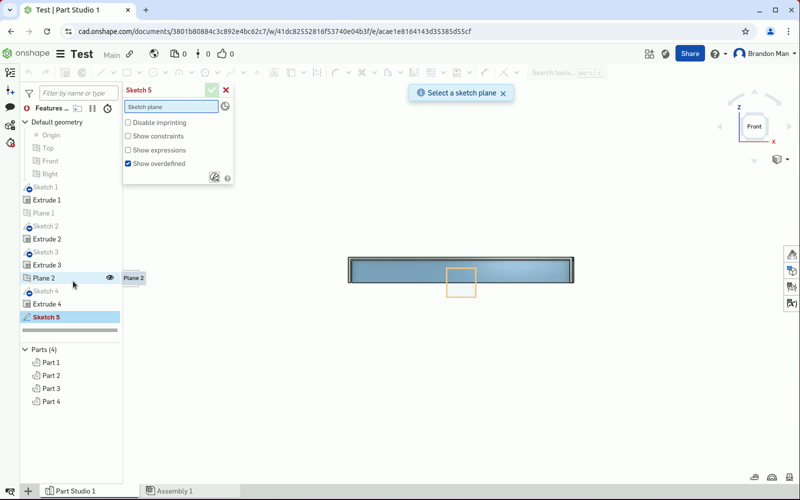
click(73, 280)
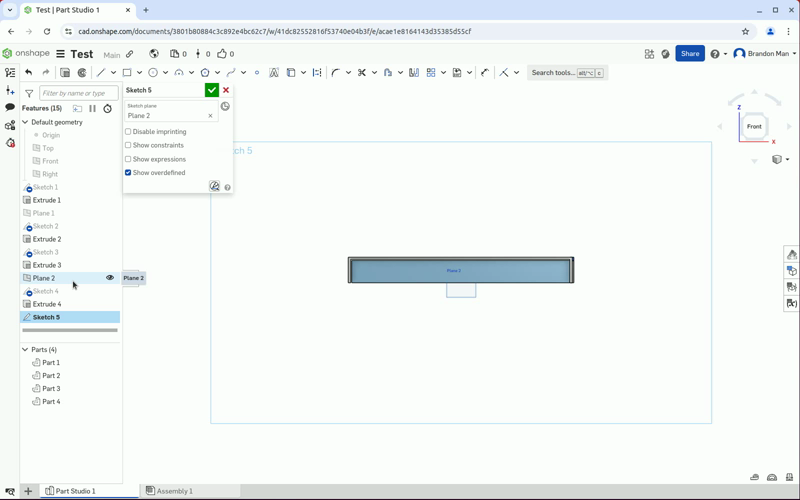
mouse_move(73, 352)
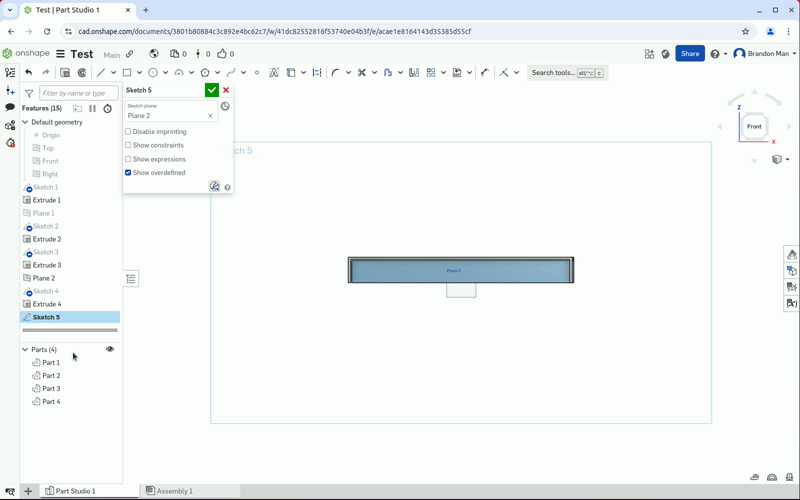
key(y)
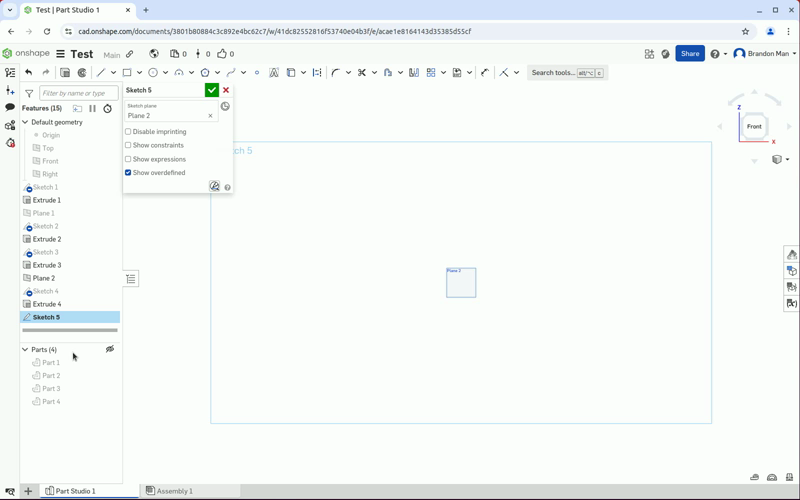
key(l)
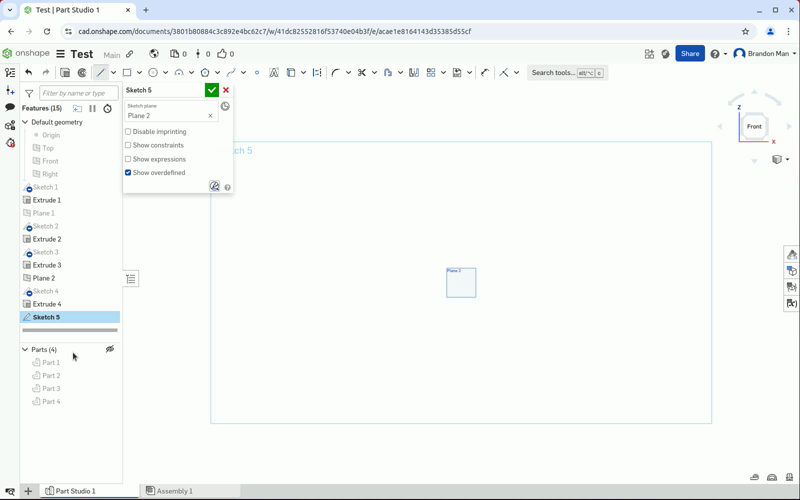
key_down(shift)
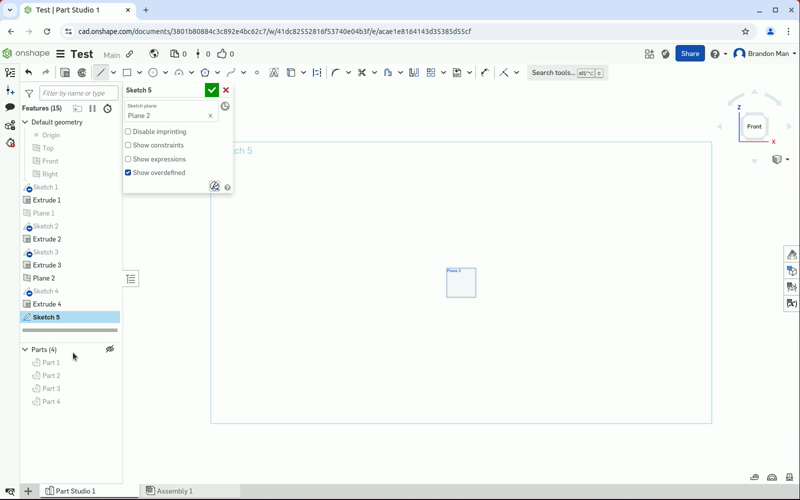
mouse_move(351, 282)
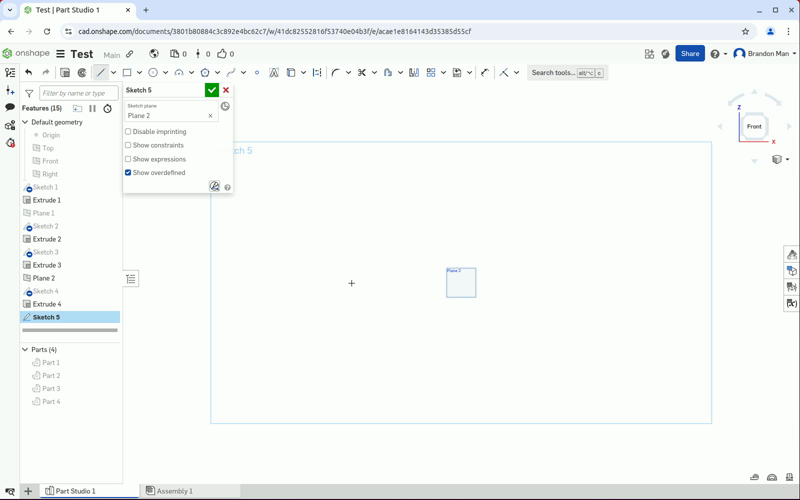
click(351, 282)
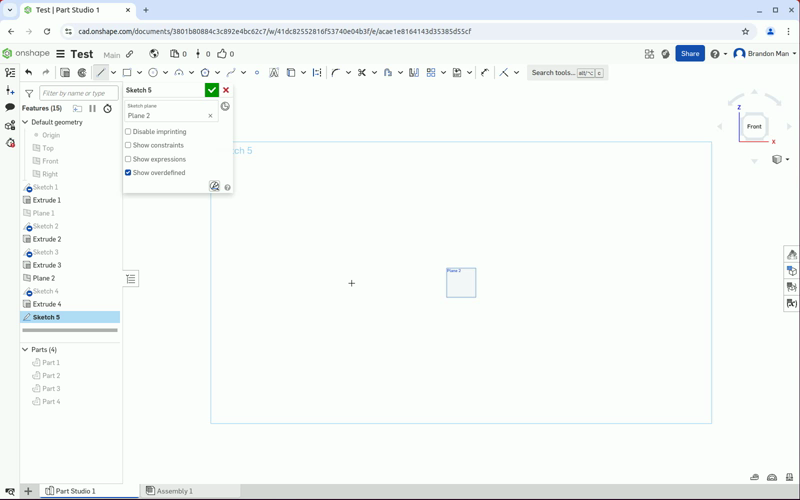
key_up(shift)
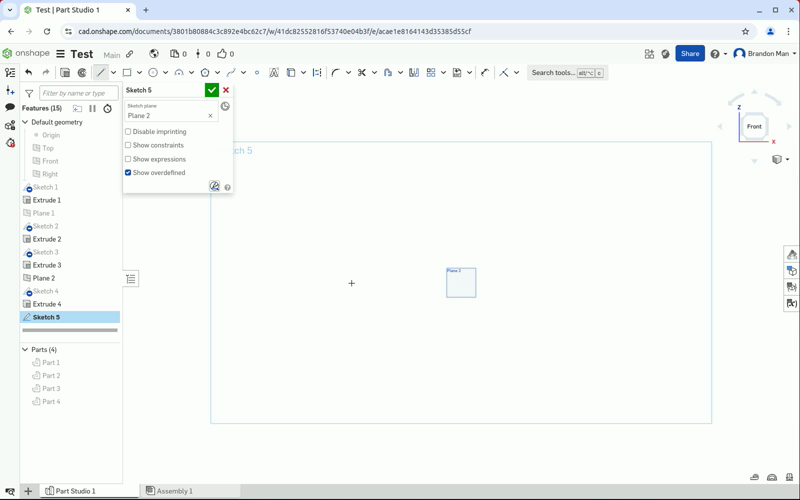
key_down(shift)
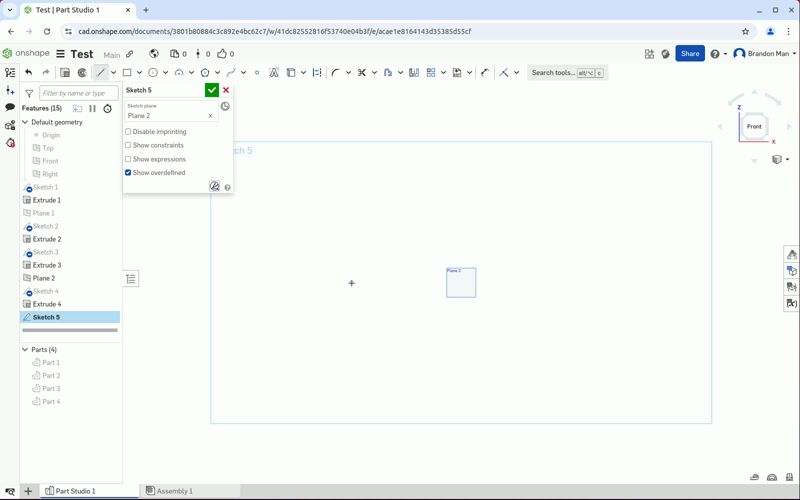
mouse_move(569, 282)
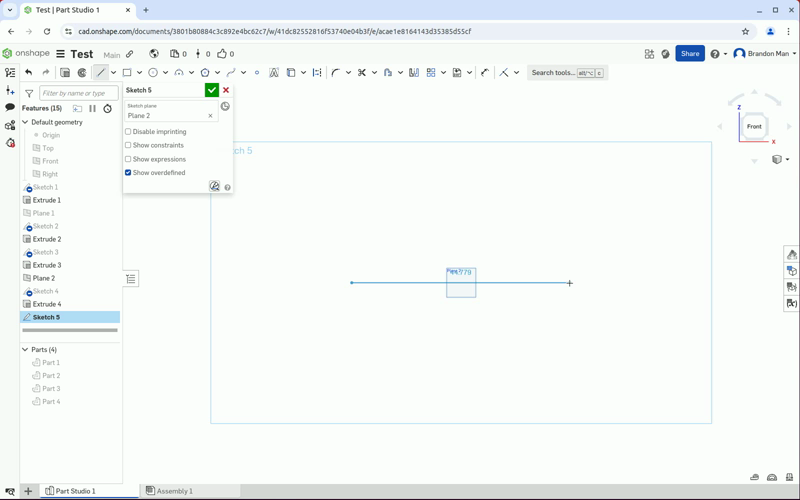
click(569, 282)
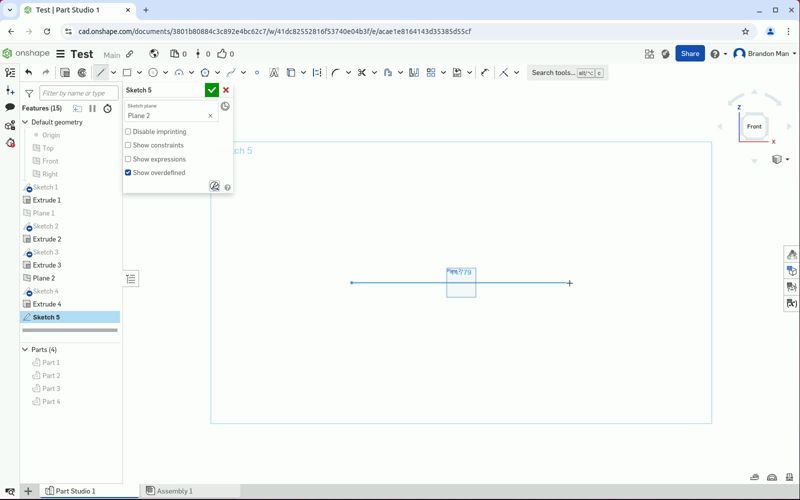
key_up(shift)
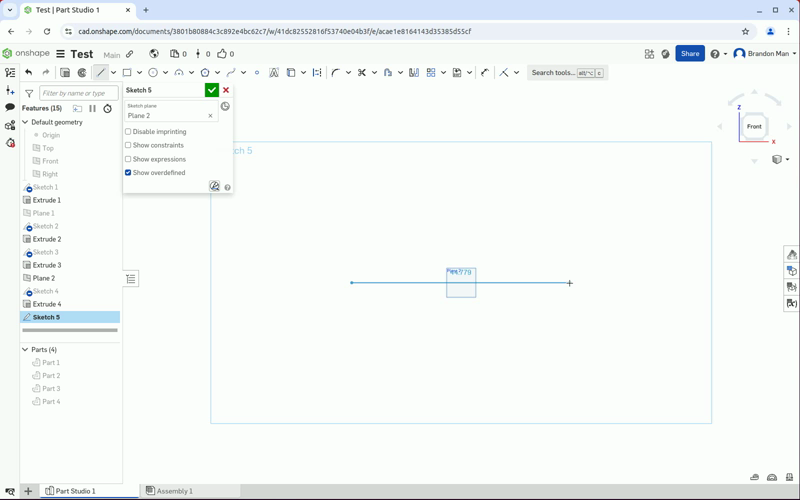
key_down(shift)
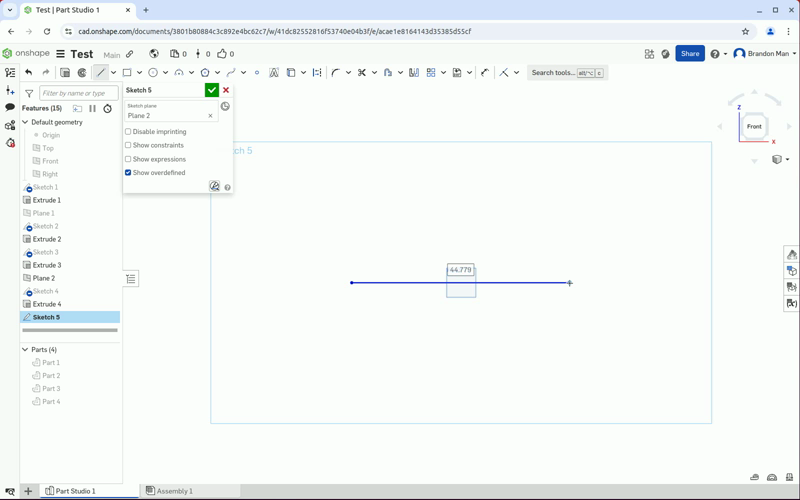
mouse_move(589, 282)
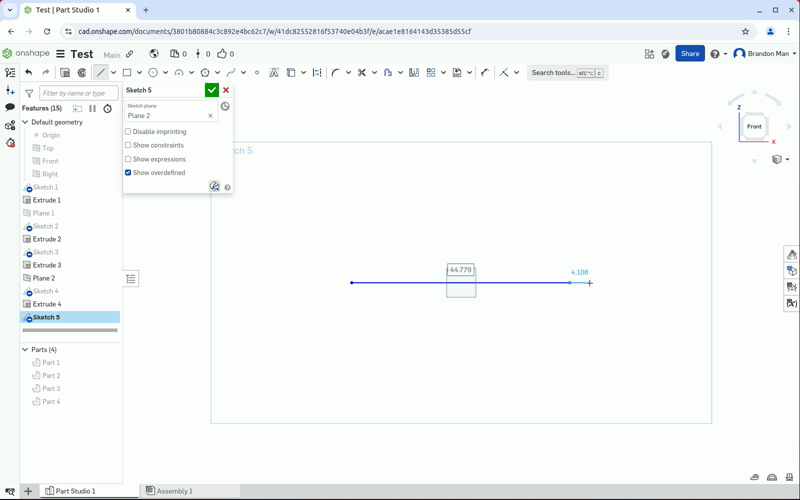
mouse_move(569, 260)
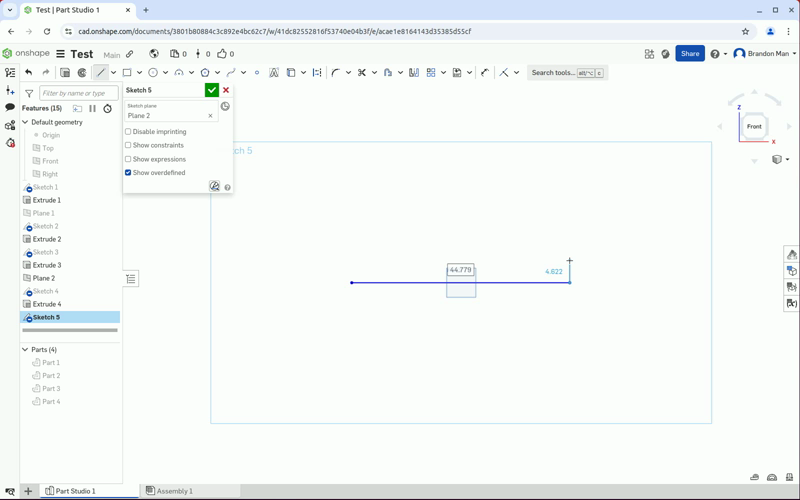
click(569, 260)
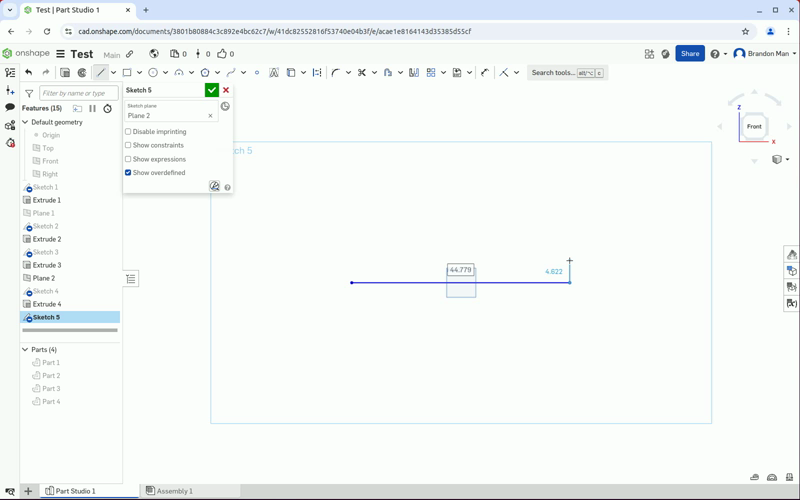
key_up(shift)
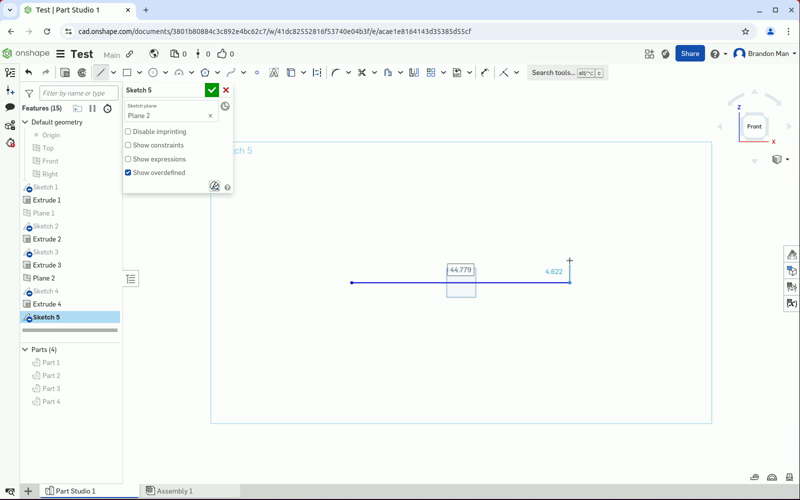
key_down(shift)
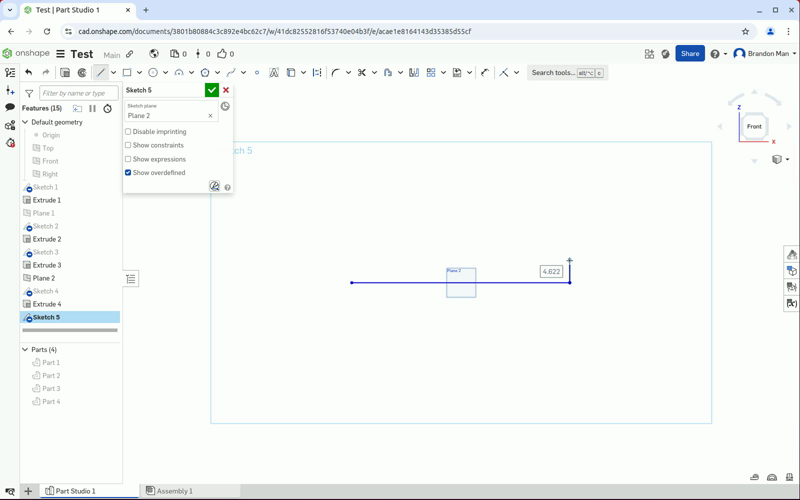
mouse_move(351, 260)
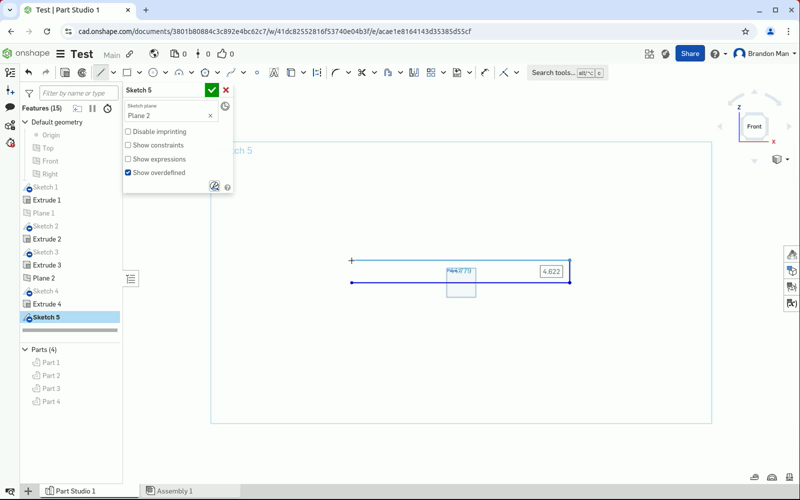
click(351, 260)
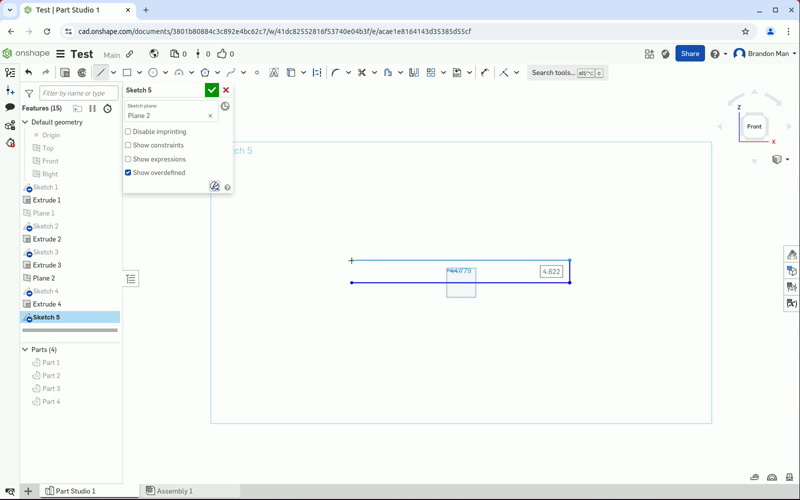
key_up(shift)
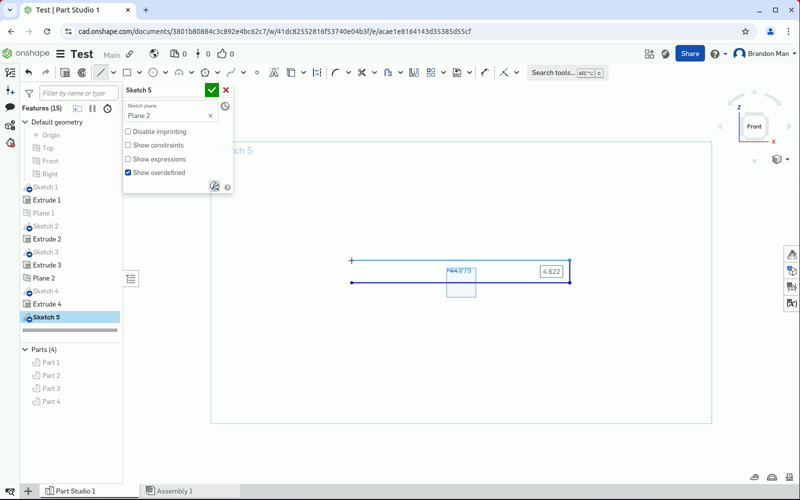
mouse_move(381, 260)
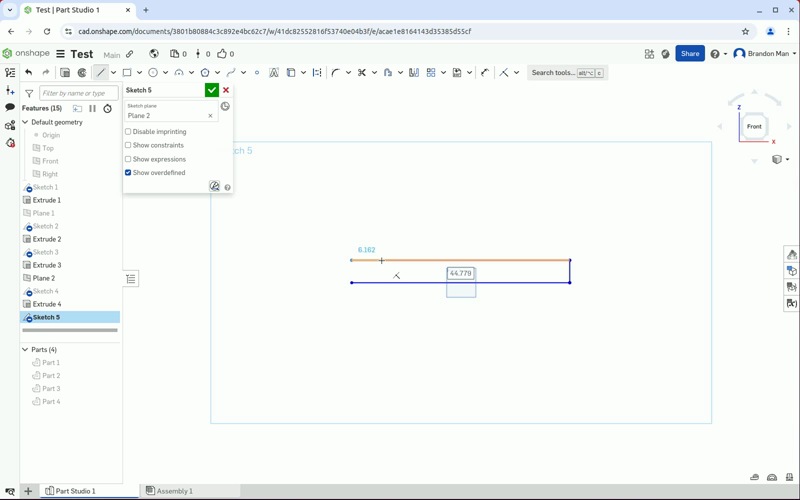
key_down(shift)
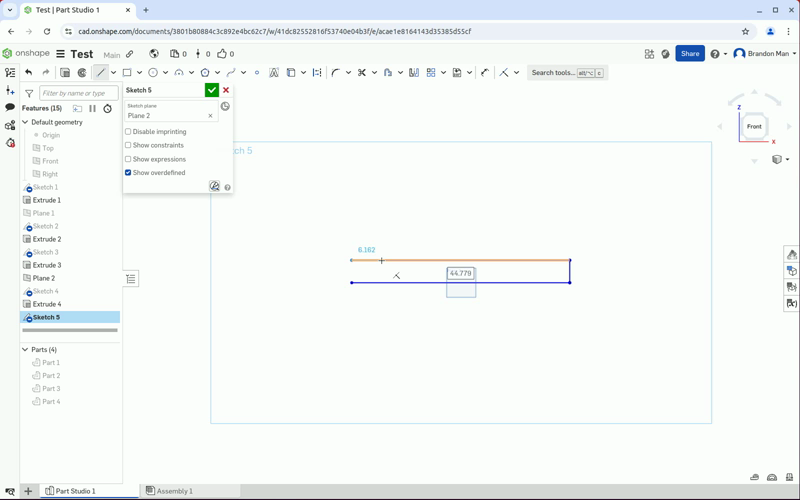
mouse_move(351, 282)
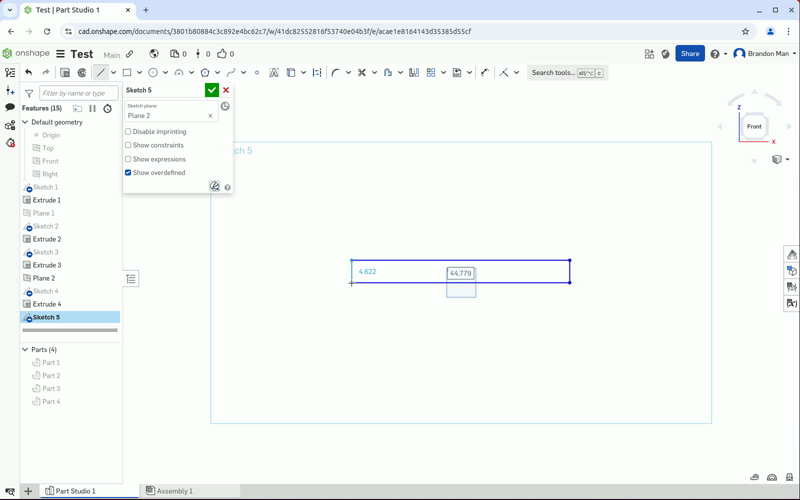
key_up(shift)
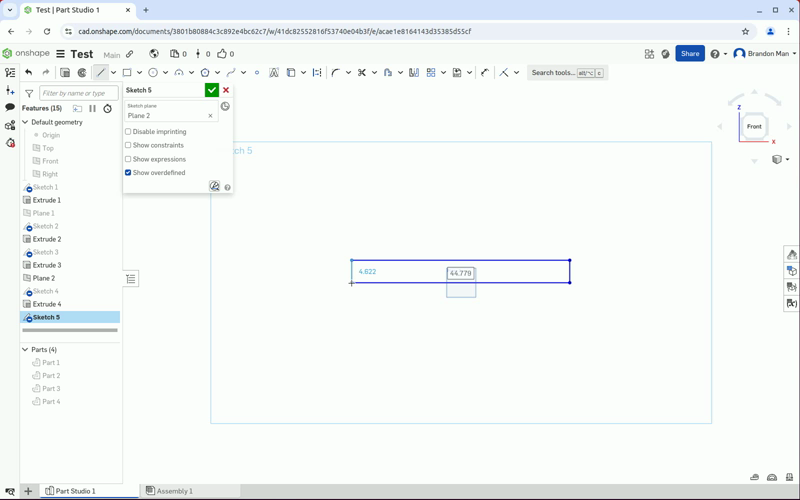
click(351, 282)
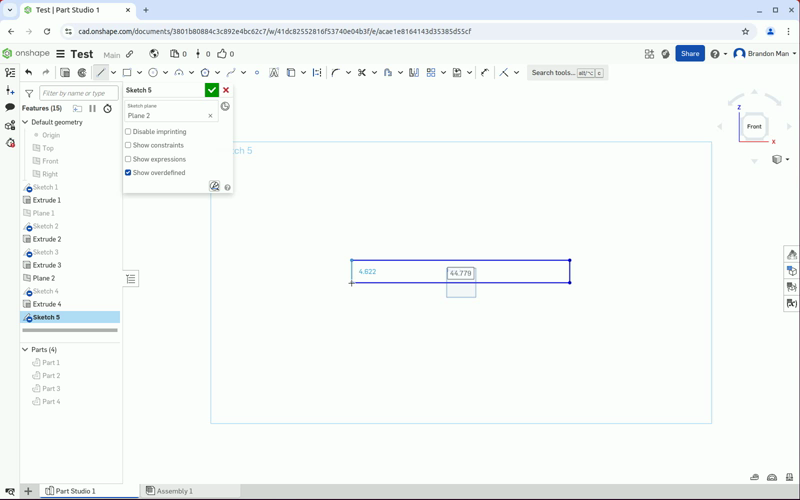
key(esc)
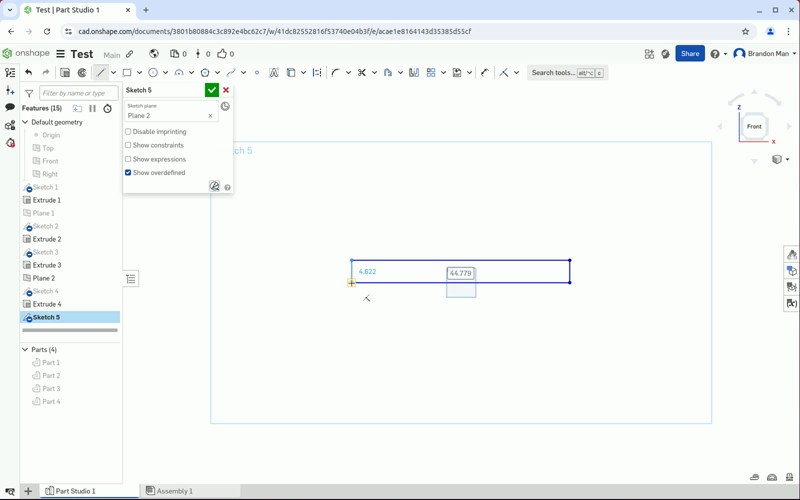
mouse_move(449, 263)
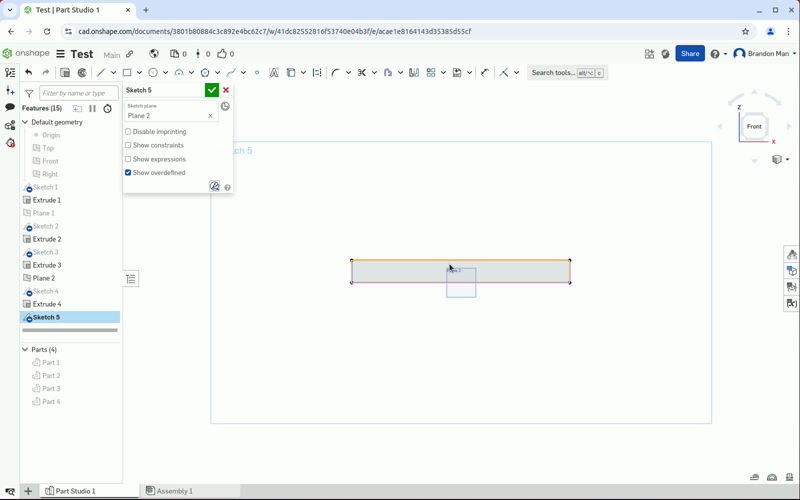
click(449, 263)
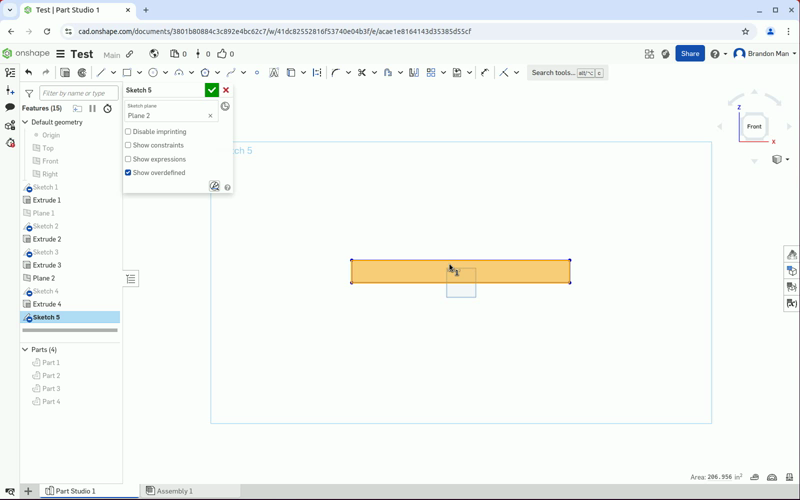
mouse_move(73, 352)
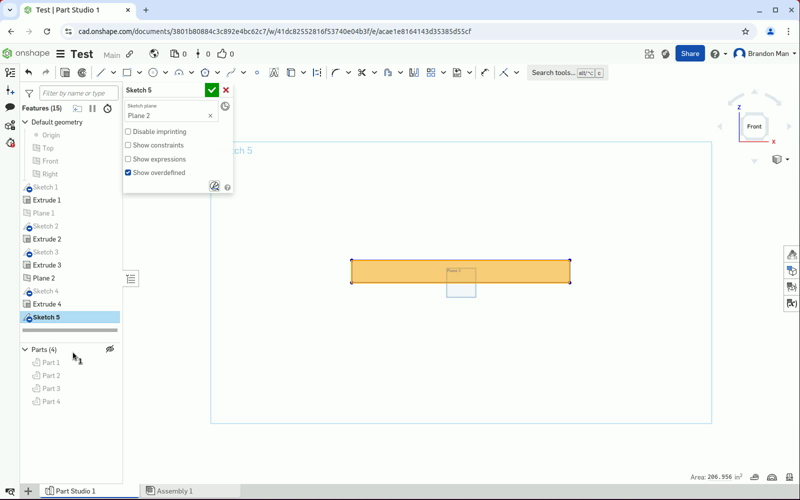
key(shift+y)
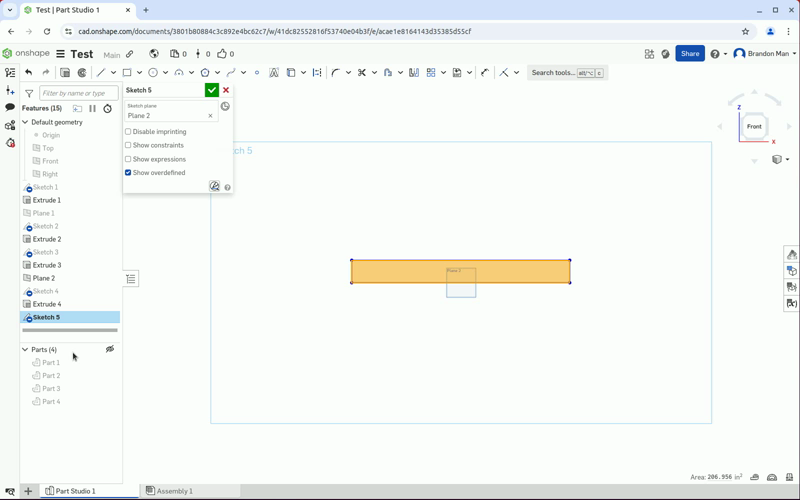
key(shift+e)
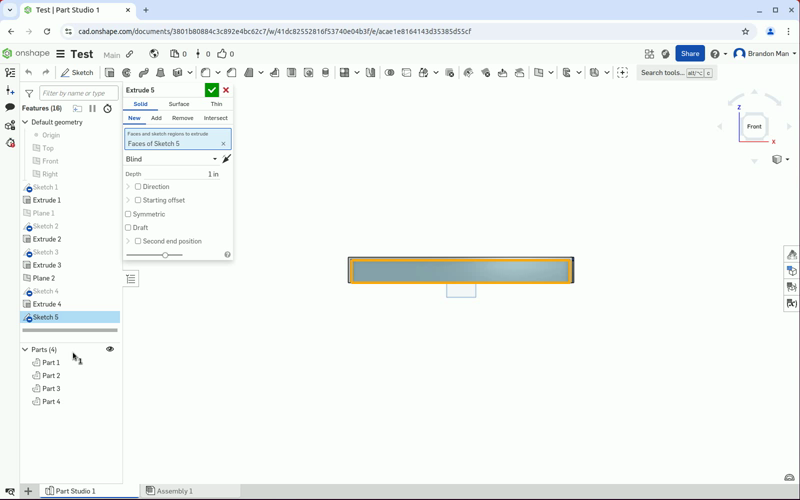
mouse_move(143, 106)
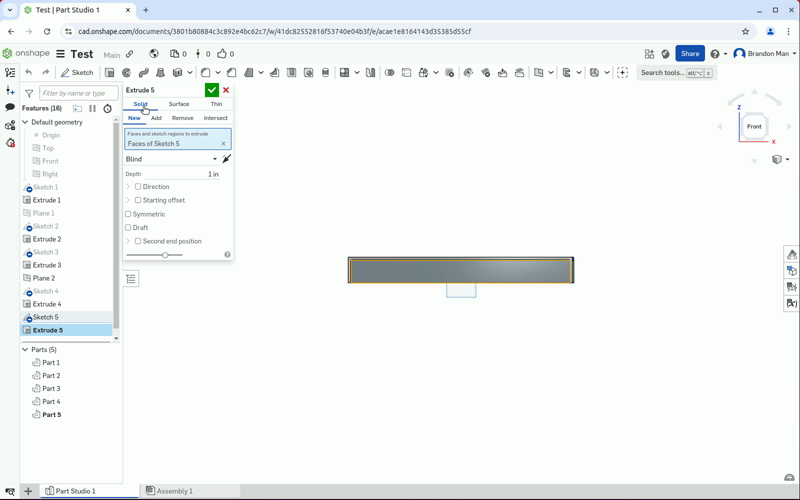
click(143, 106)
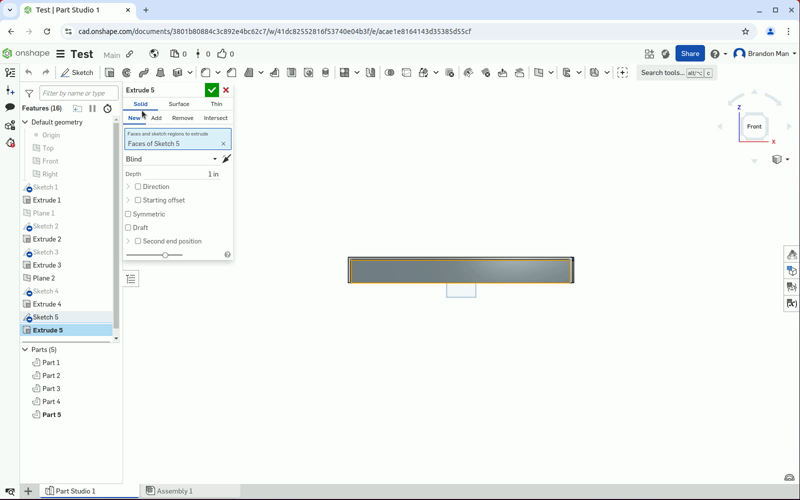
mouse_move(137, 120)
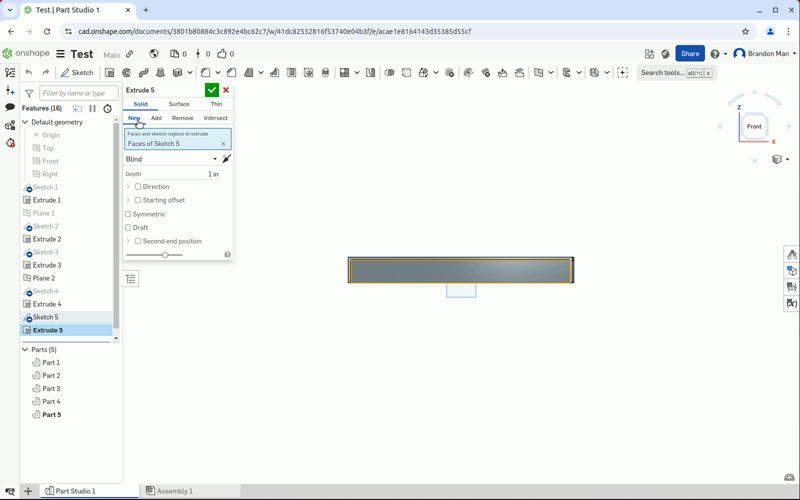
click(137, 120)
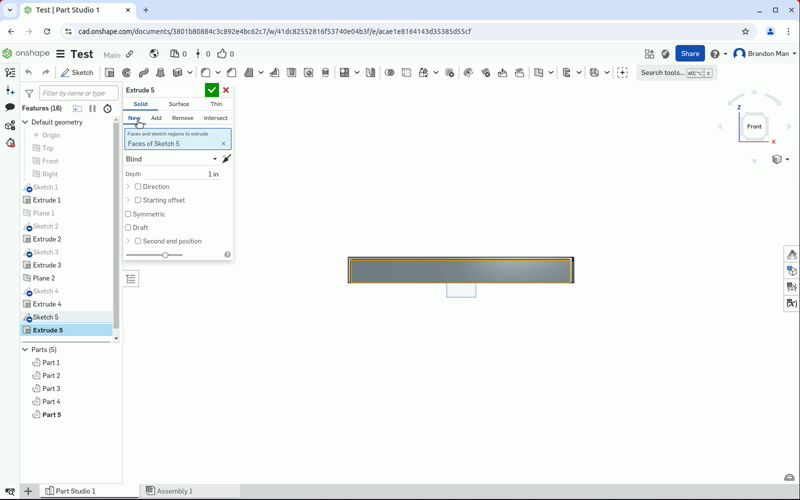
key(tab, 4)
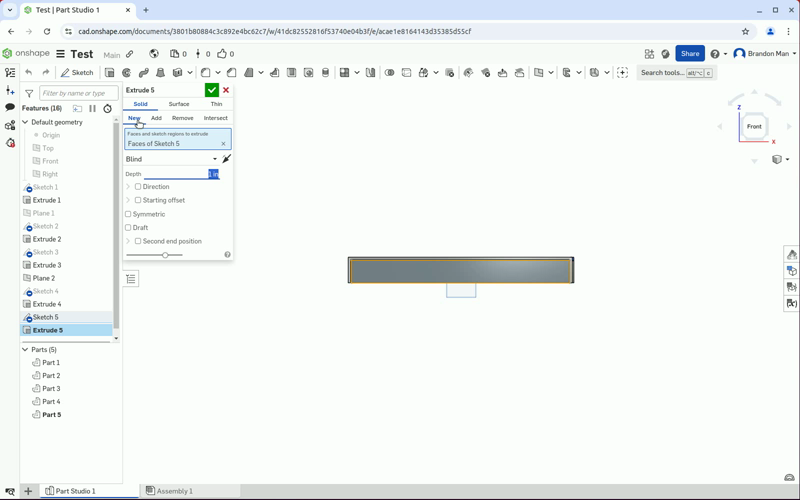
text(0.722)
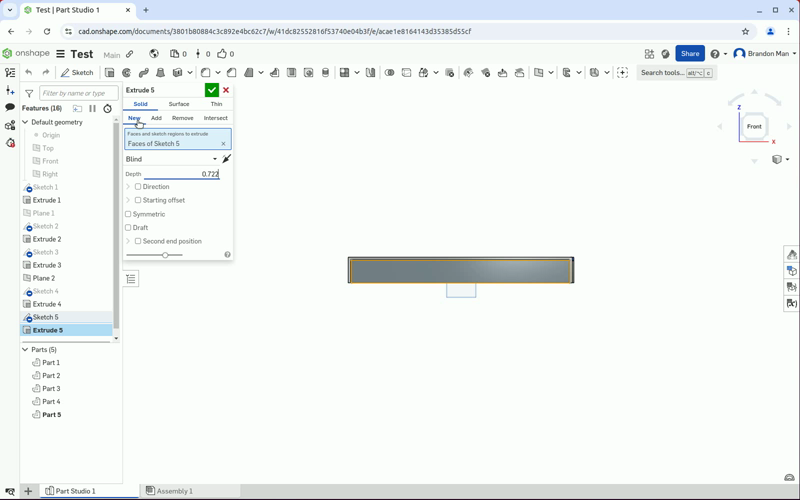
key(enter)
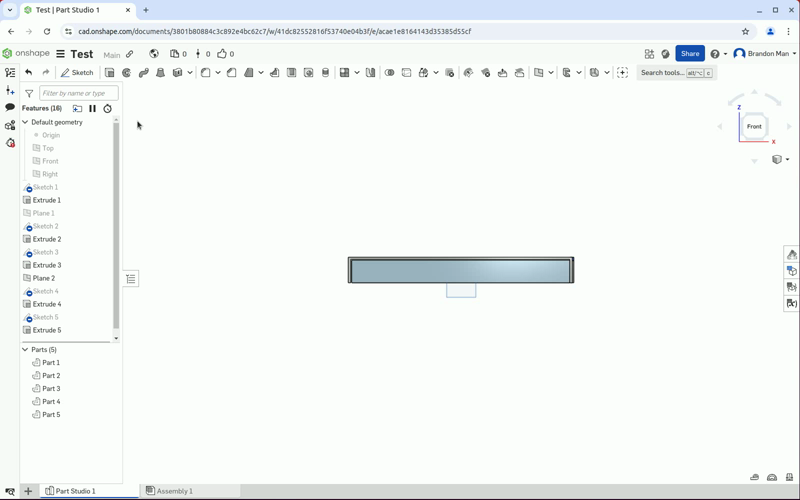
key(shift+h)
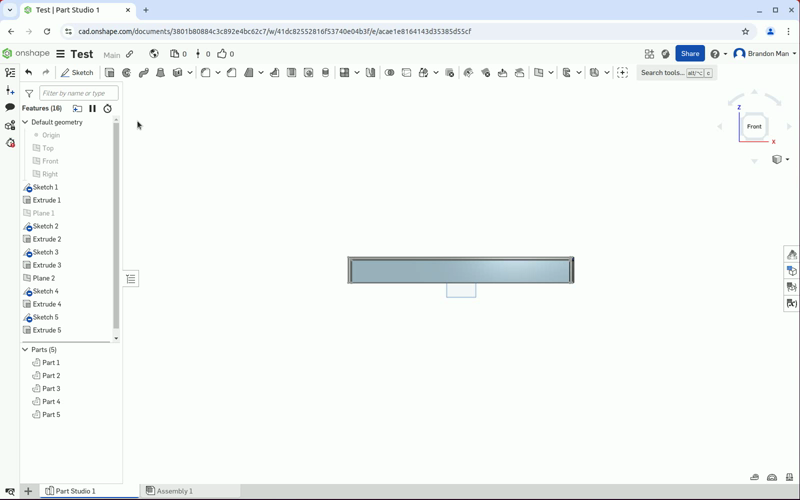
key(shift+h)
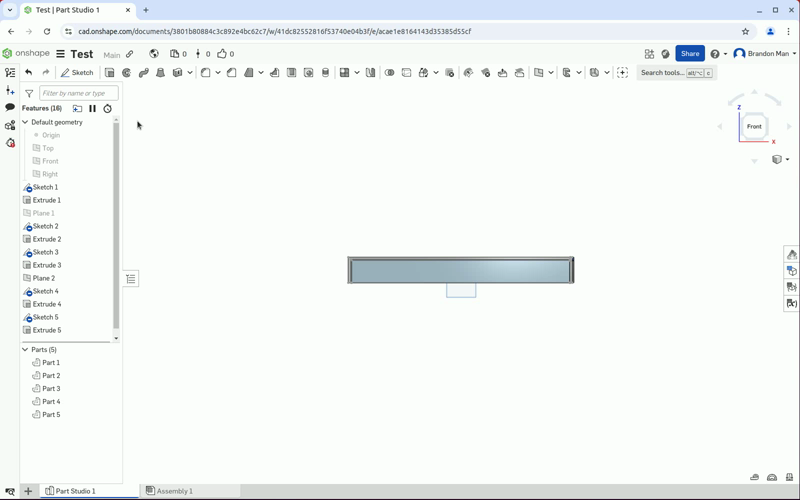
key(shift+7)
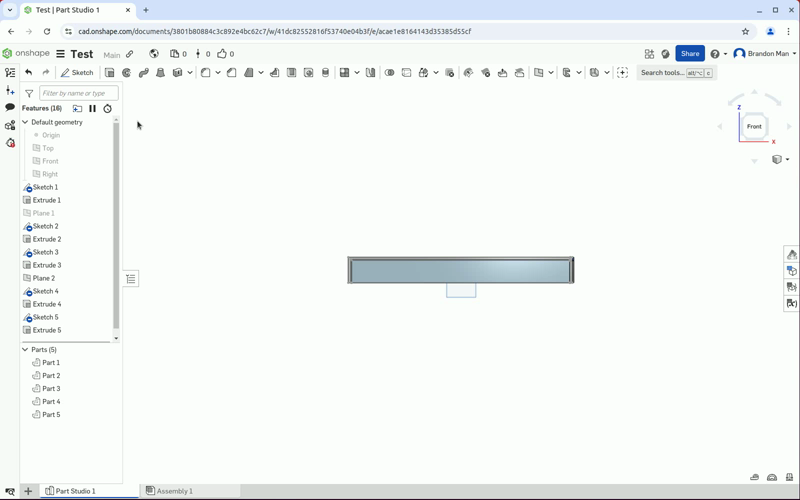
key(left, 2)
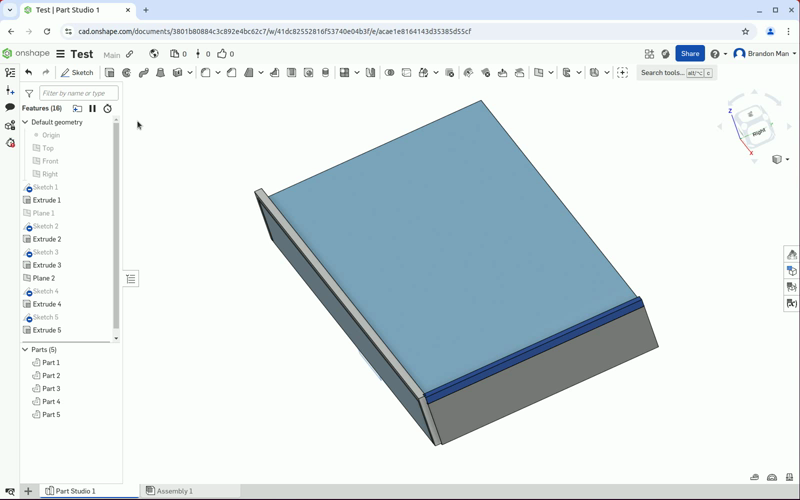
key(down, 2)
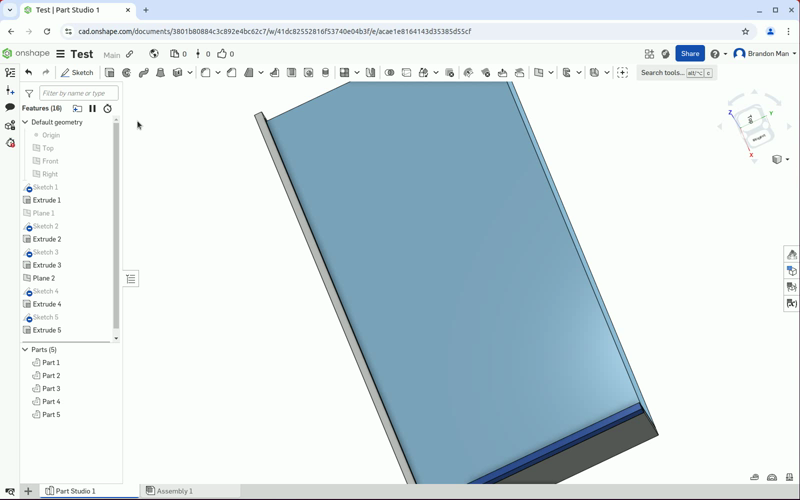
key(up, 2)
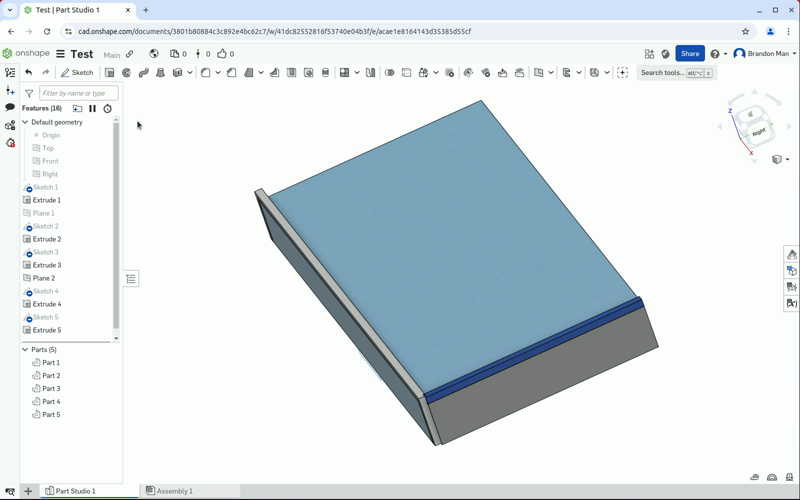
key(right, 2)
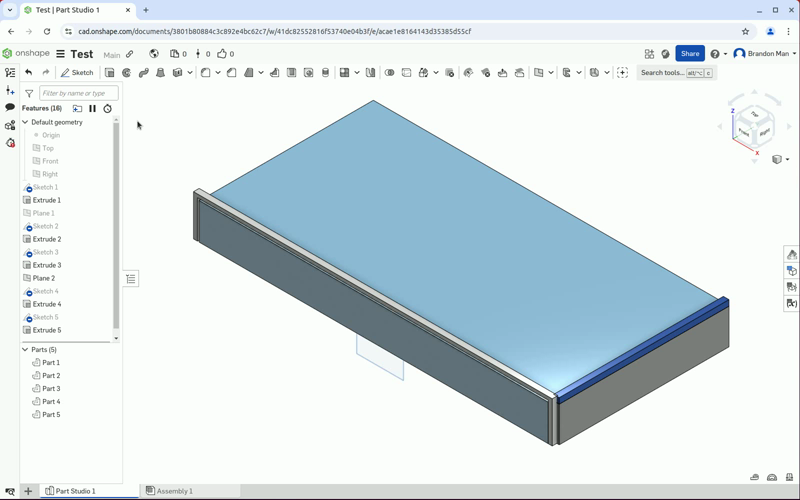
mouse_move(69, 189)
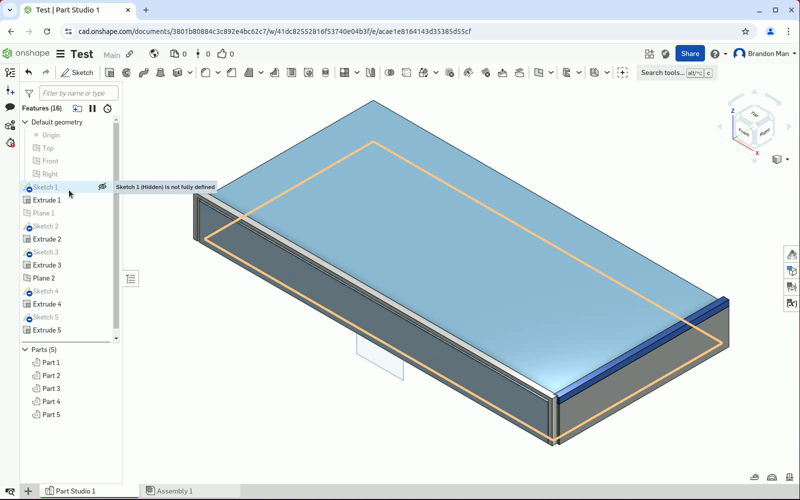
click(69, 189)